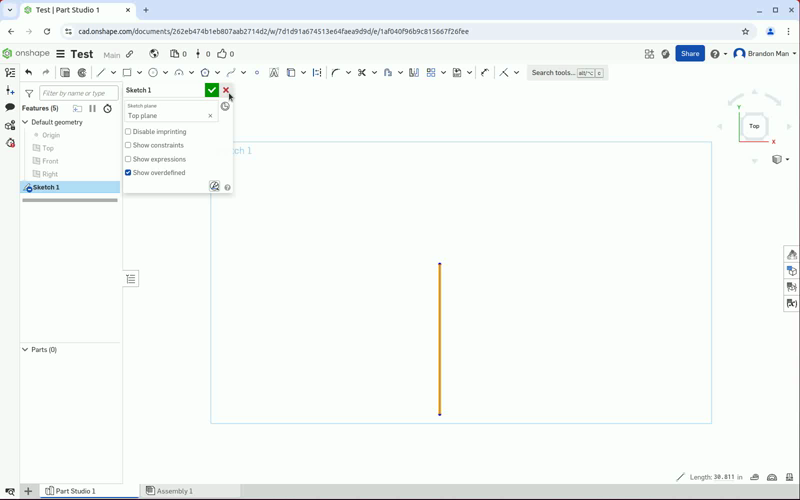
key(shift+h)
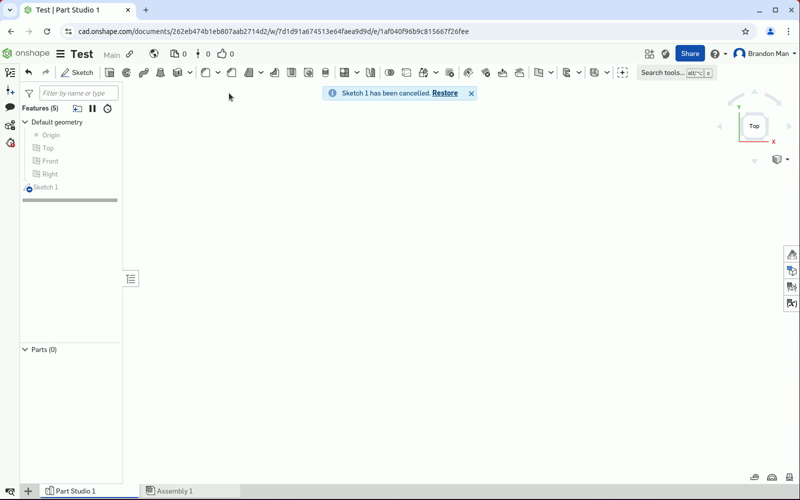
mouse_move(73, 352)
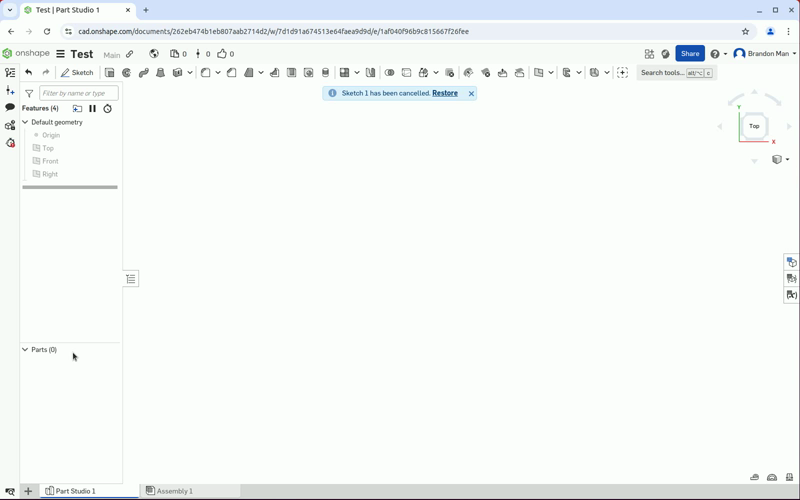
key(y)
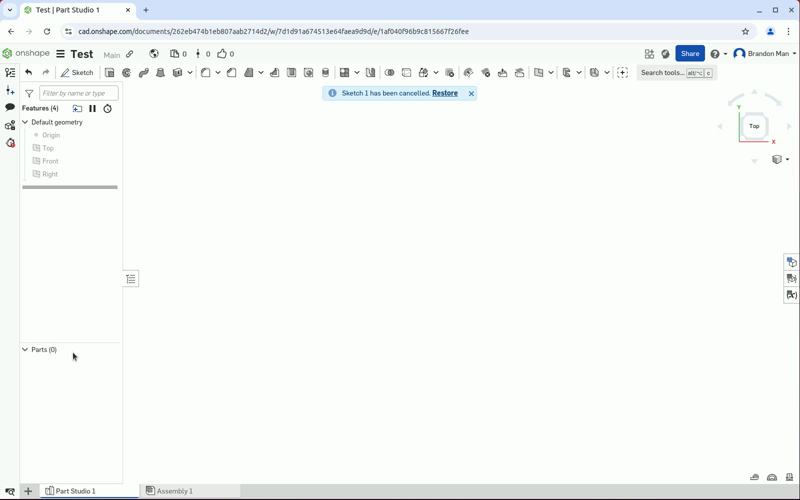
key(shift+p)
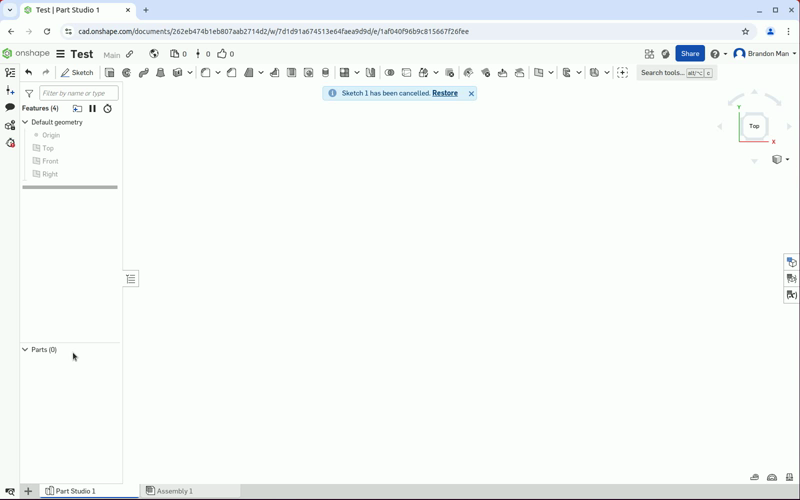
key(space)
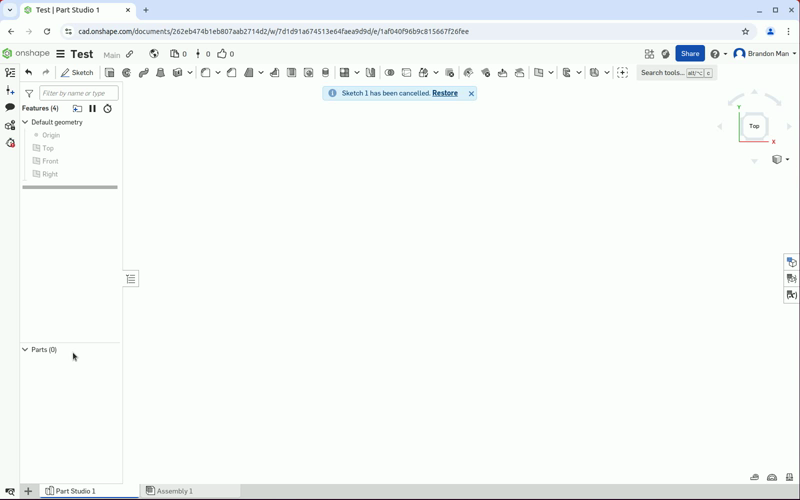
key_down(shift)
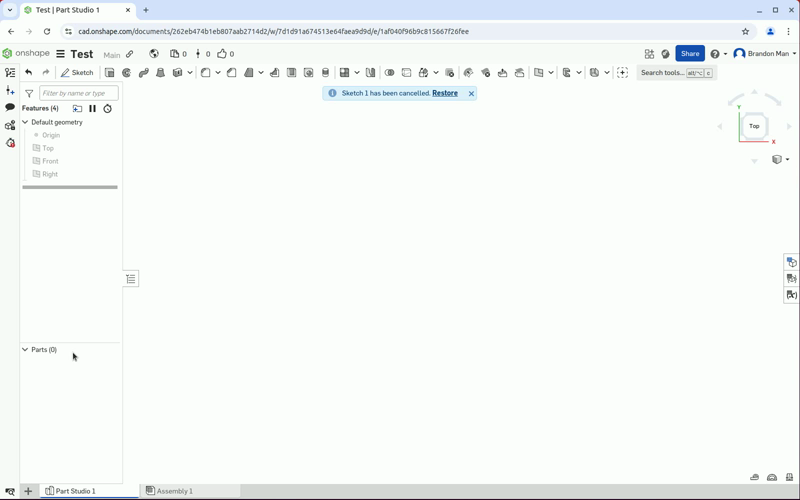
key(up)
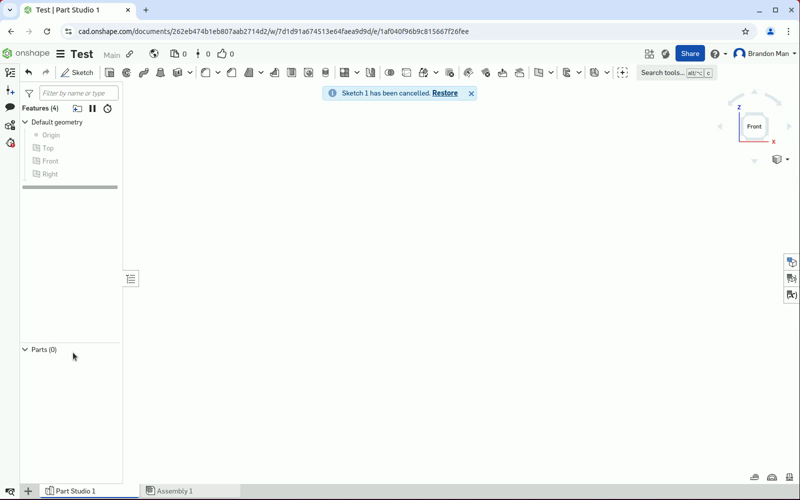
key_up(shift)
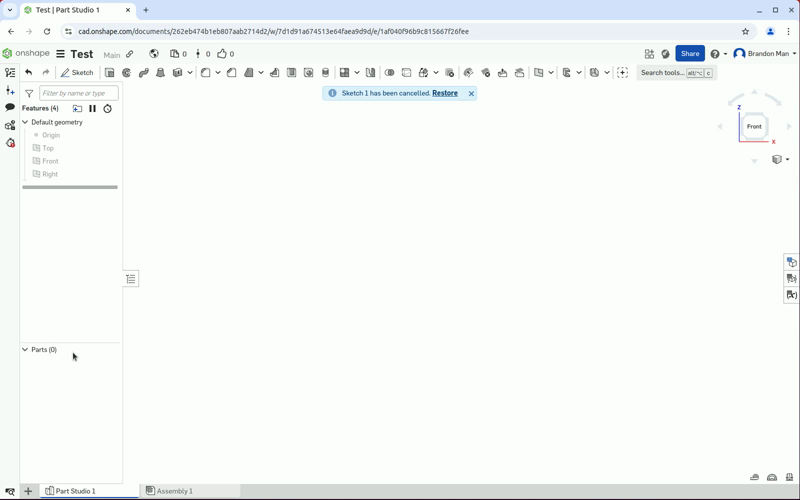
key(space)
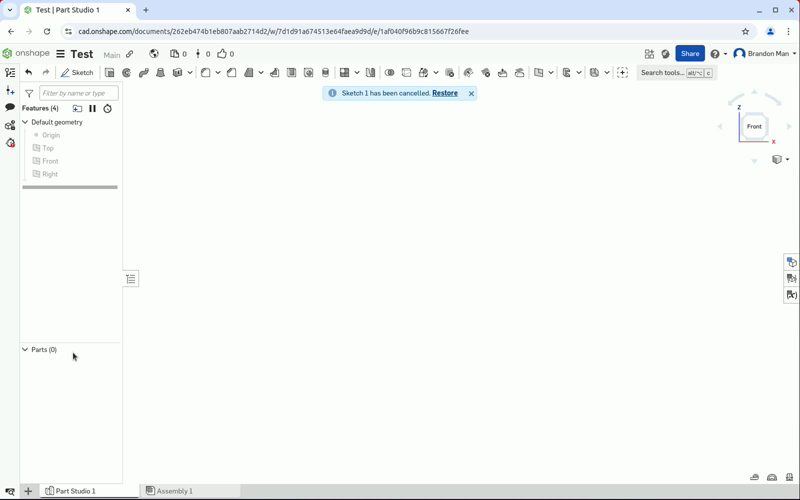
key_down(shift)
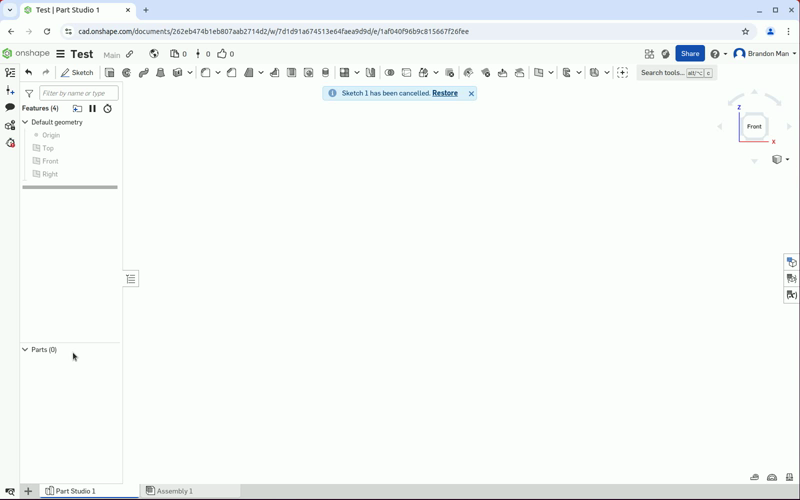
key(left)
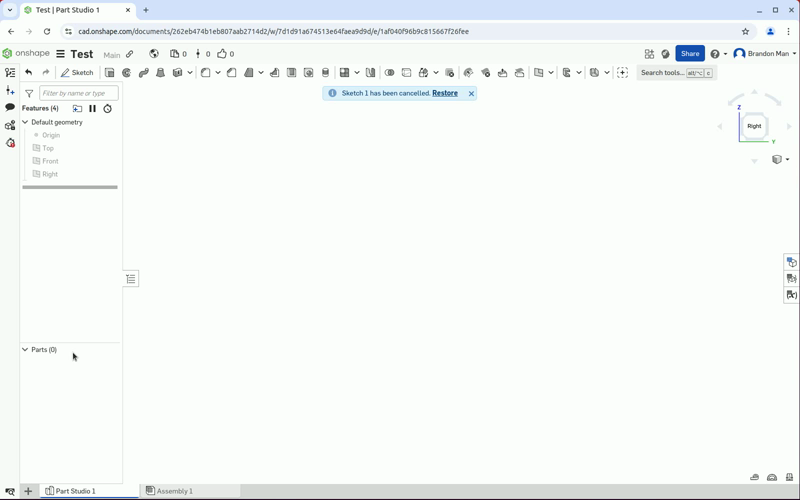
key_up(shift)
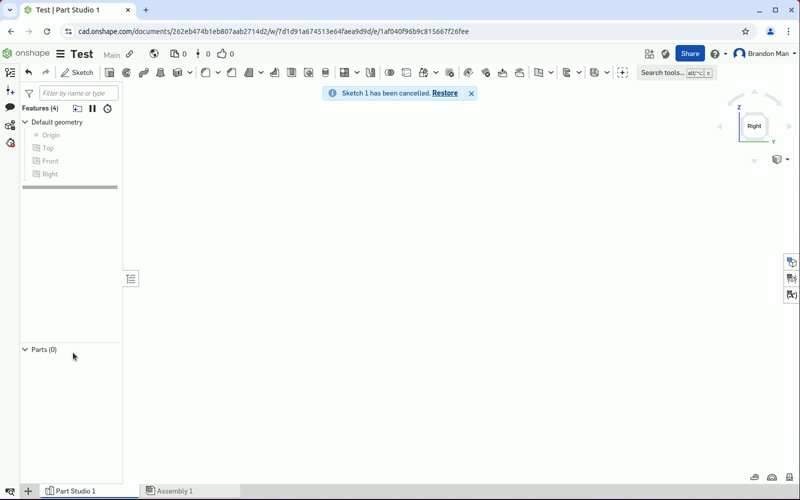
mouse_move(73, 352)
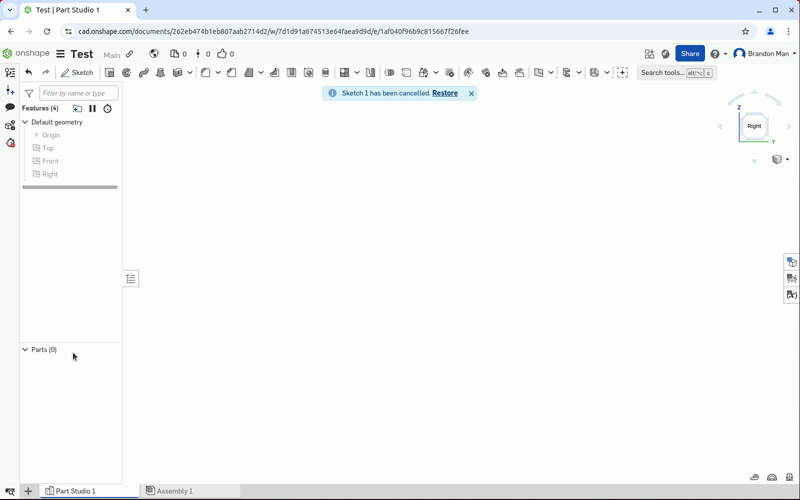
key(shift+y)
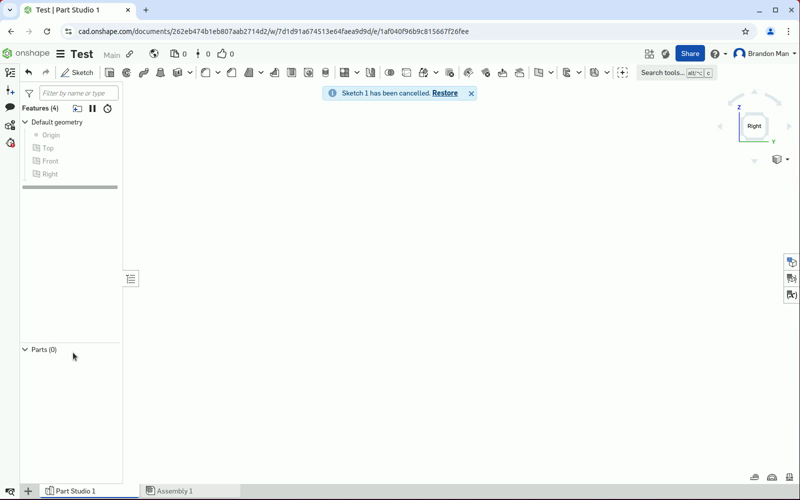
key(shift+s)
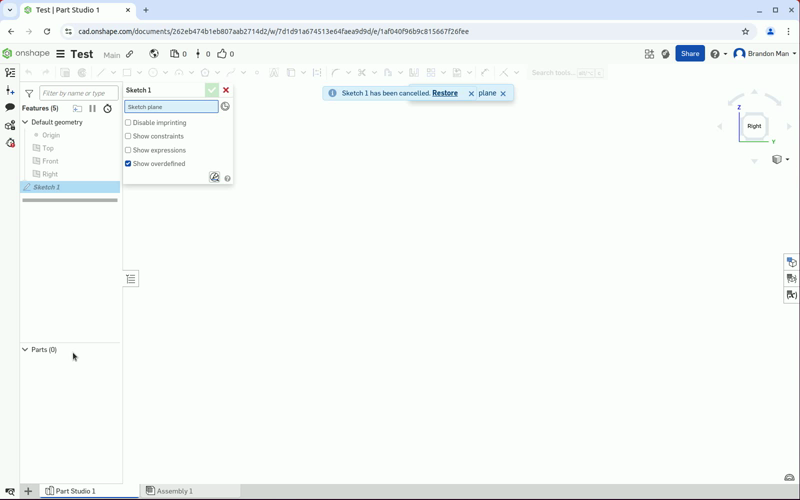
mouse_move(73, 176)
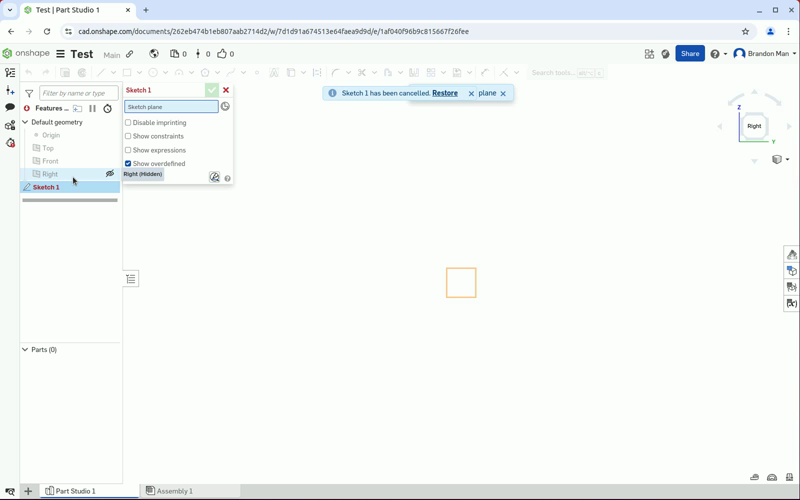
click(73, 176)
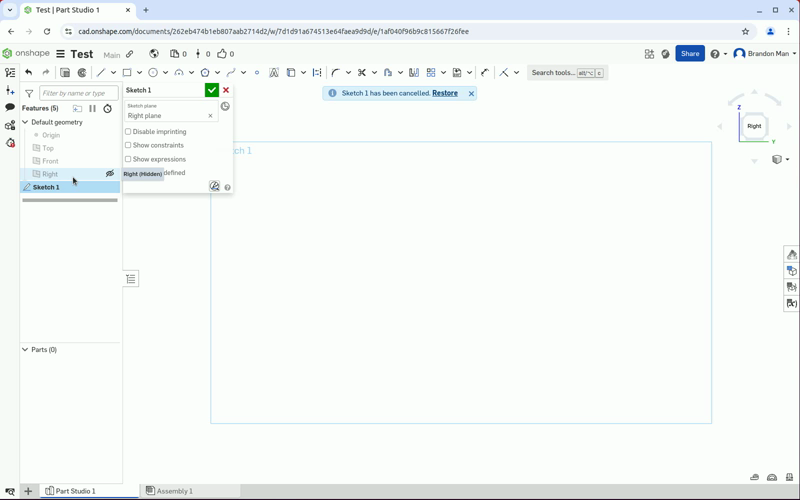
mouse_move(73, 352)
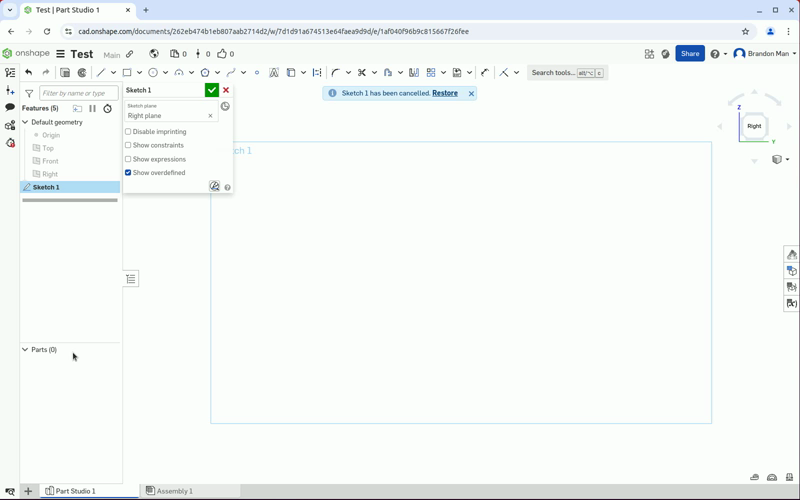
key(y)
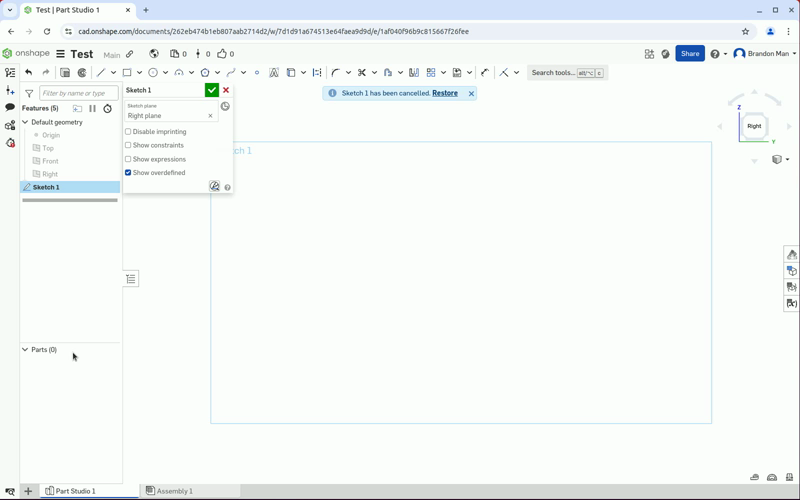
key(l)
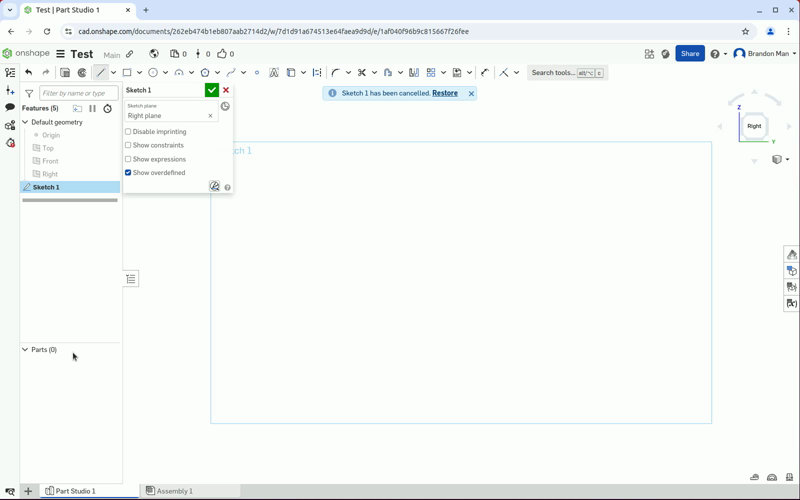
key_down(shift)
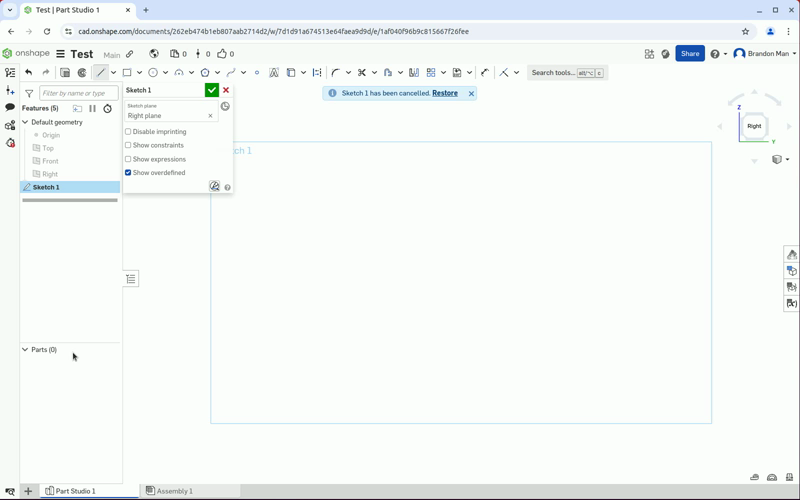
mouse_move(460, 336)
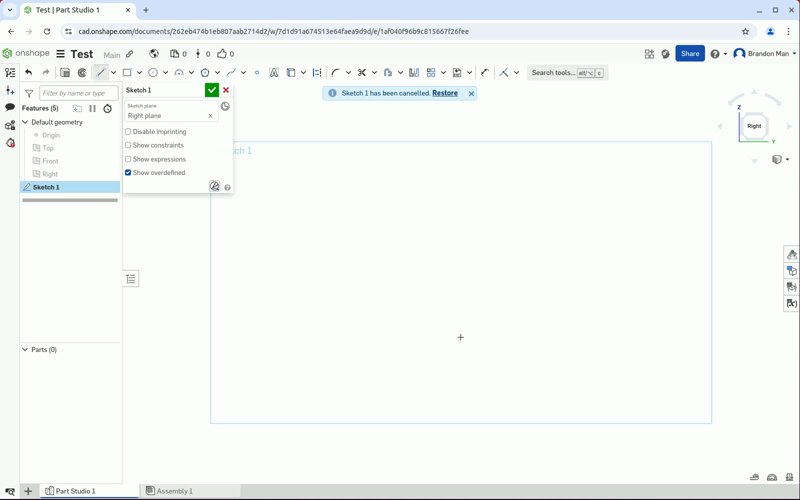
click(460, 336)
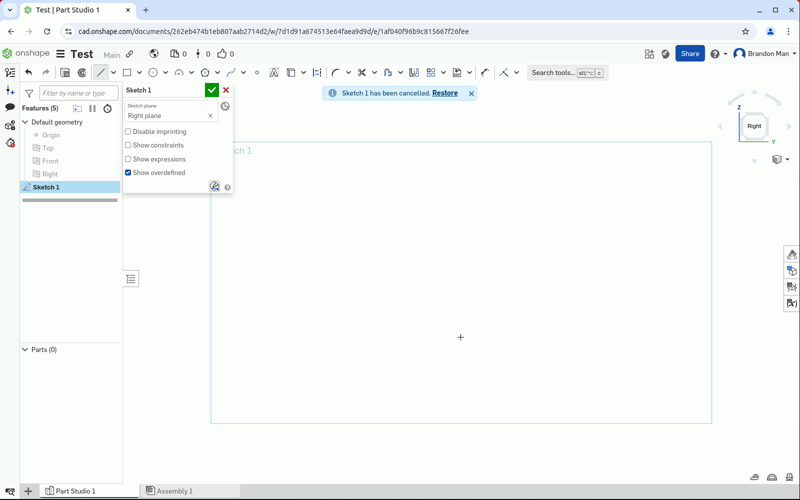
key_up(shift)
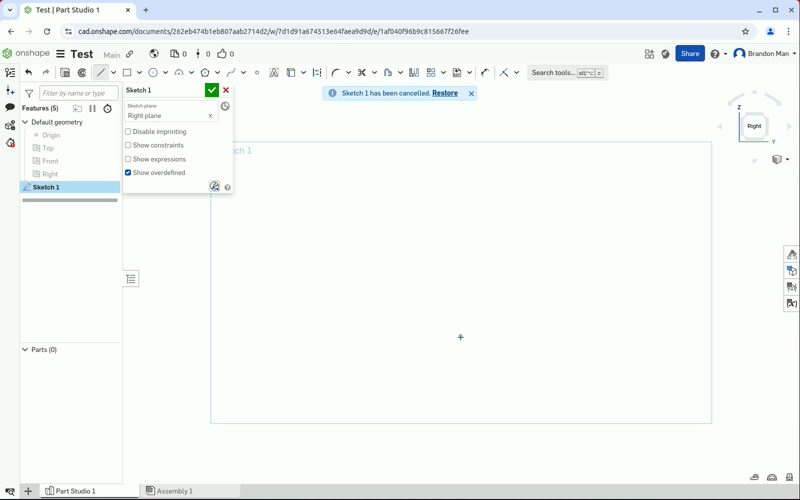
key_down(shift)
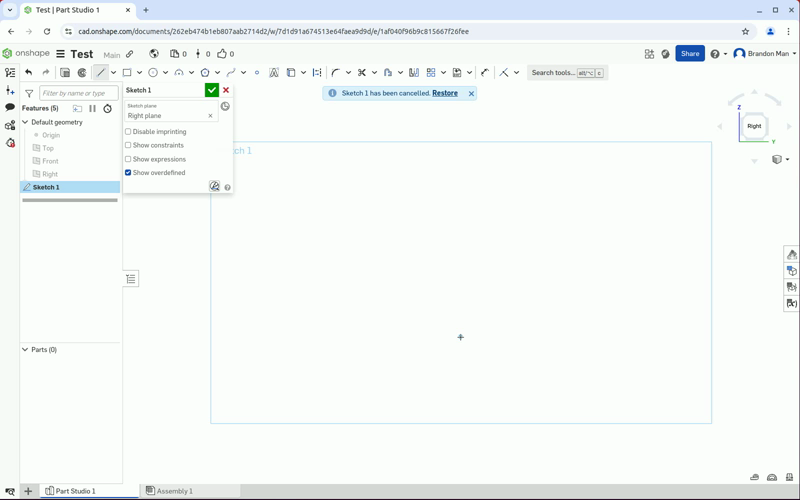
mouse_move(573, 336)
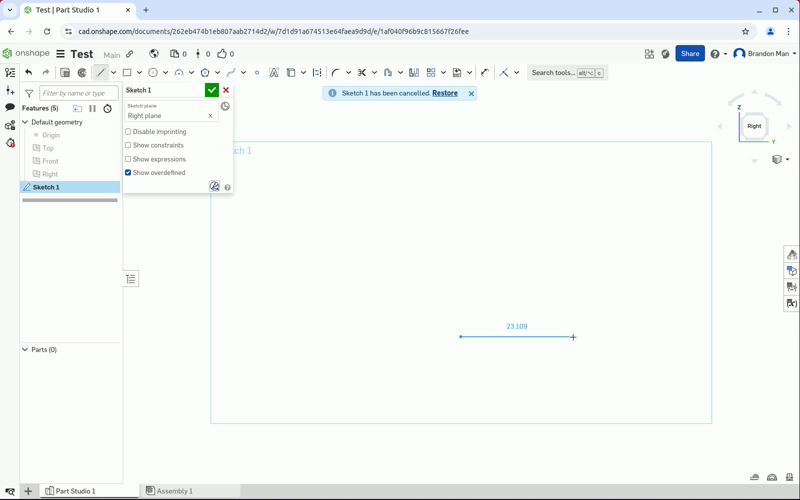
click(573, 336)
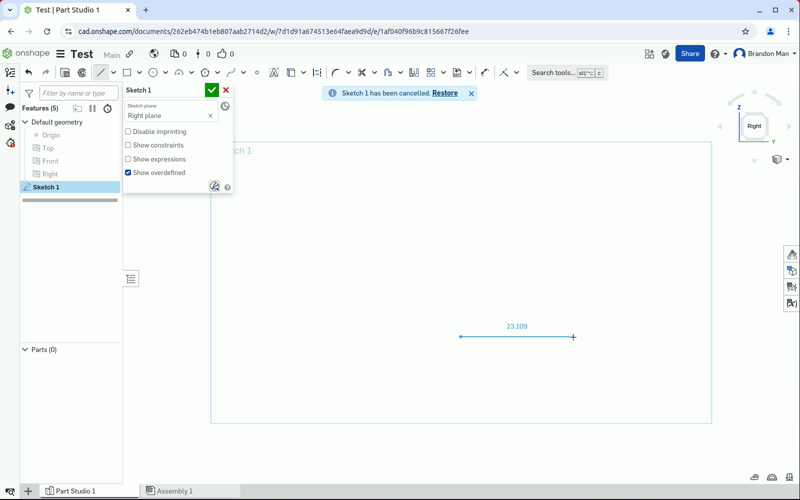
key_up(shift)
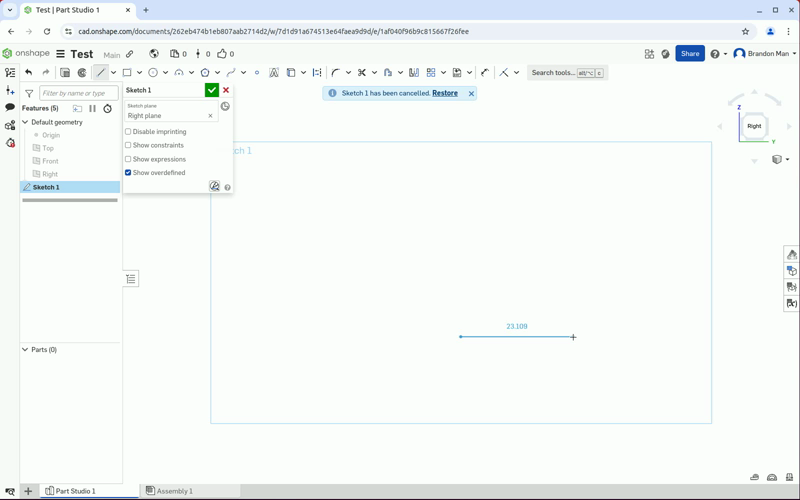
key_down(shift)
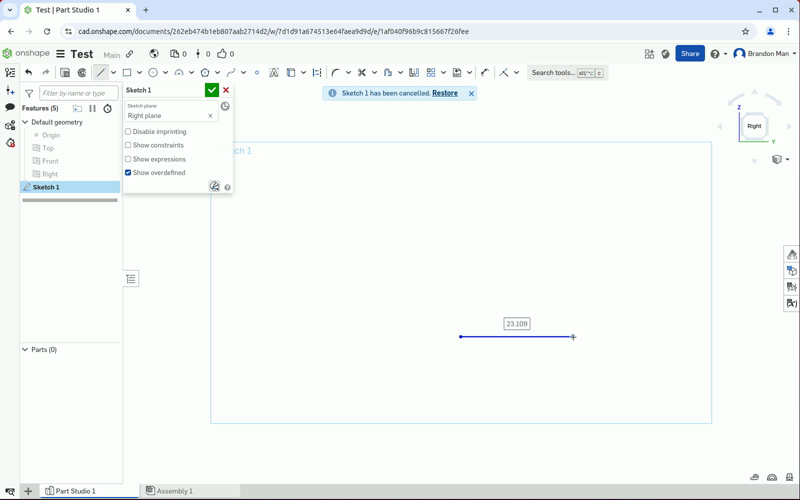
mouse_move(573, 224)
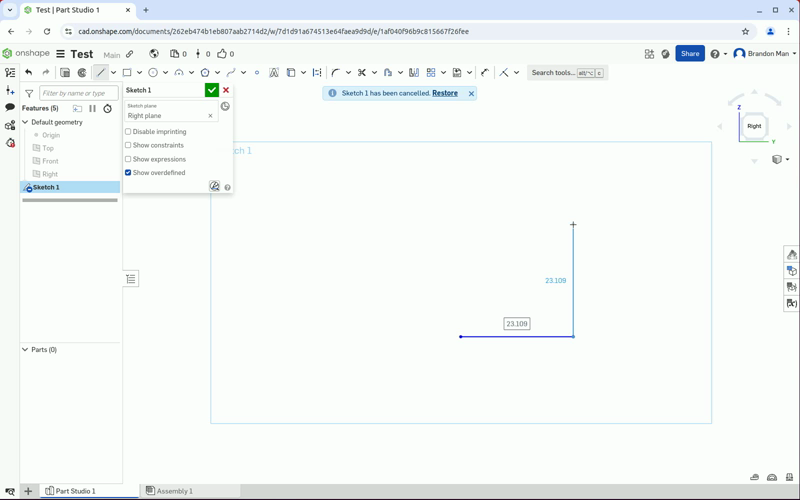
click(573, 224)
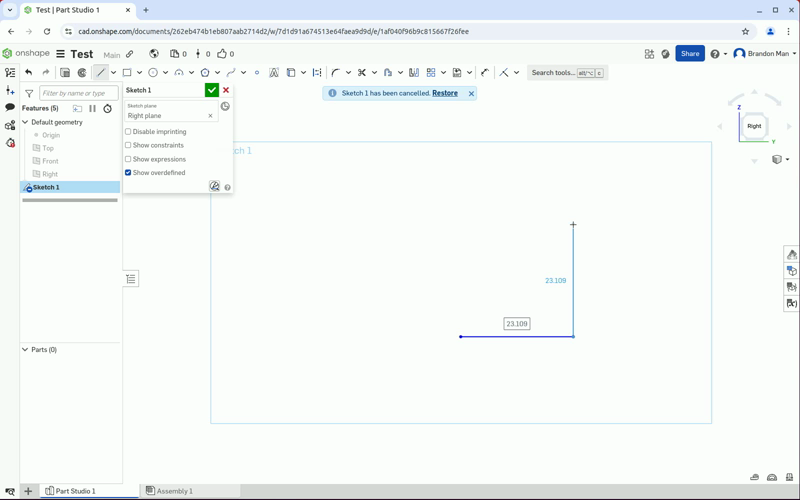
key_up(shift)
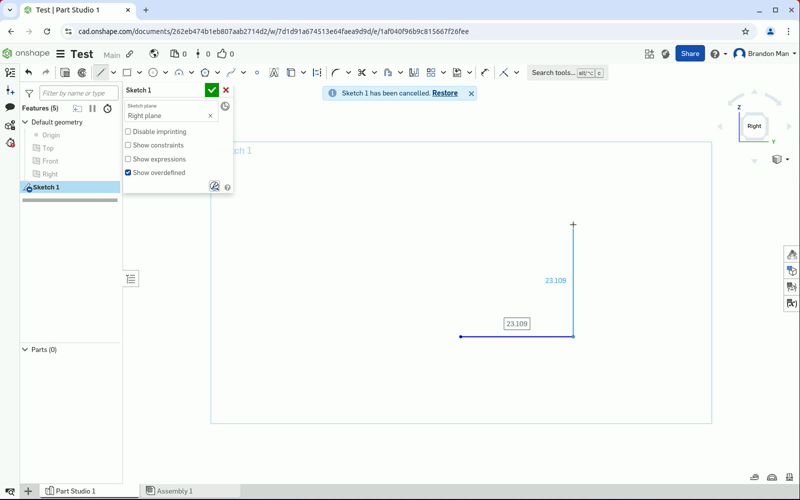
key_down(shift)
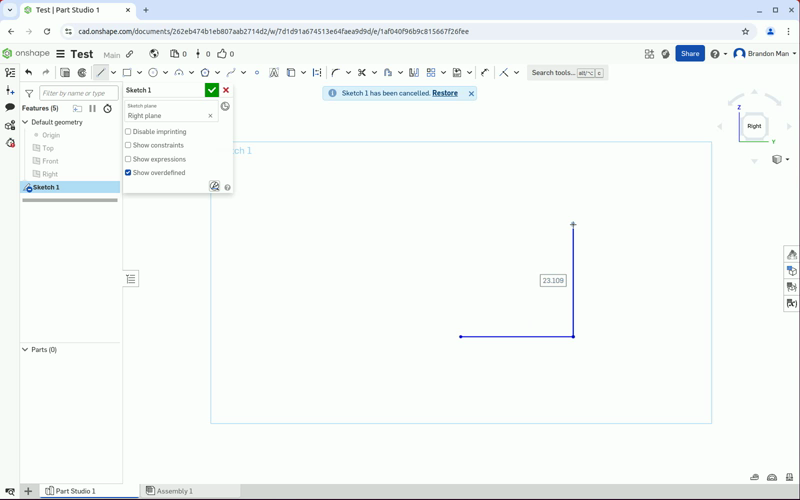
mouse_move(589, 224)
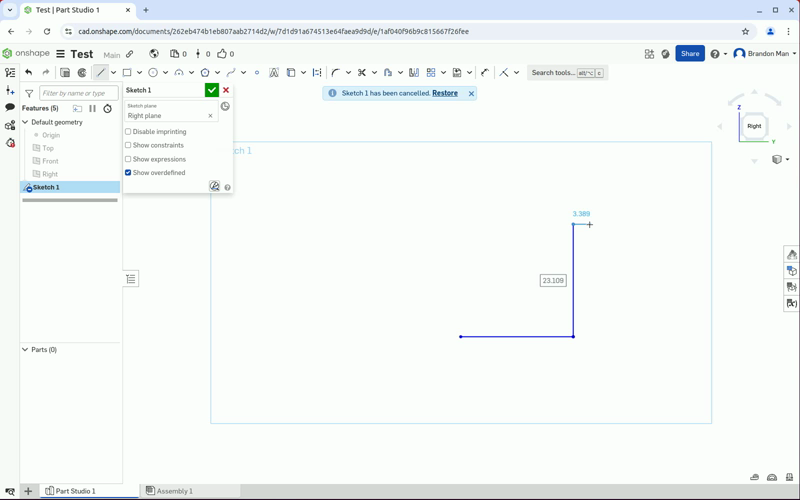
mouse_move(550, 224)
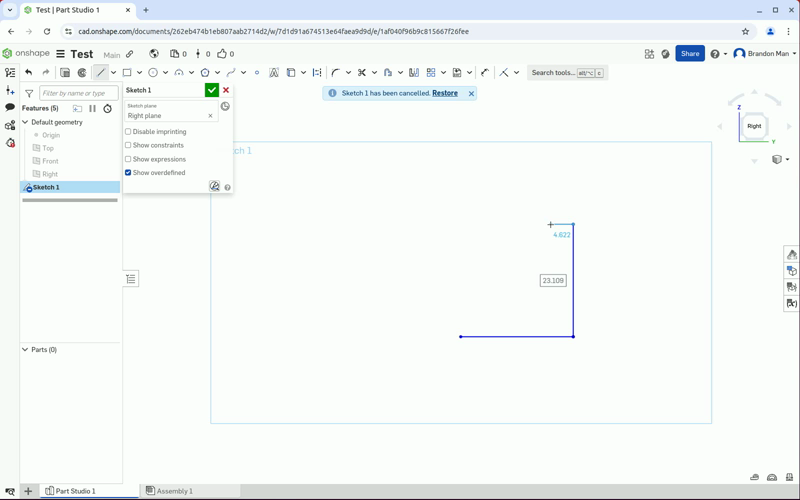
click(550, 224)
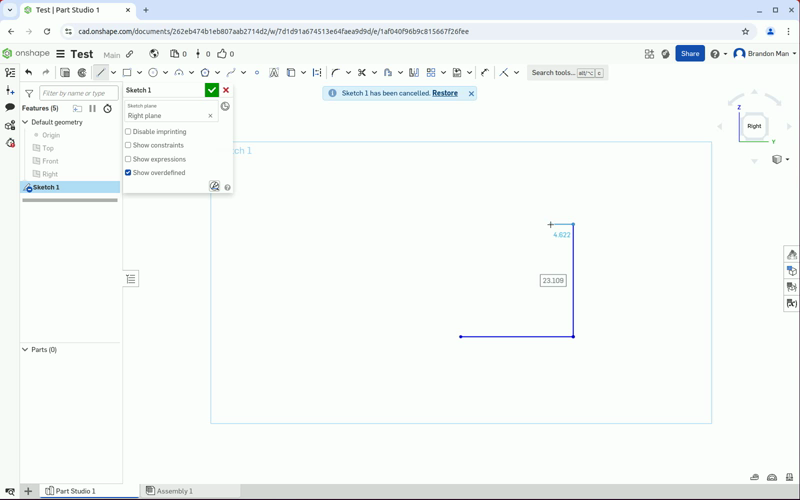
key_up(shift)
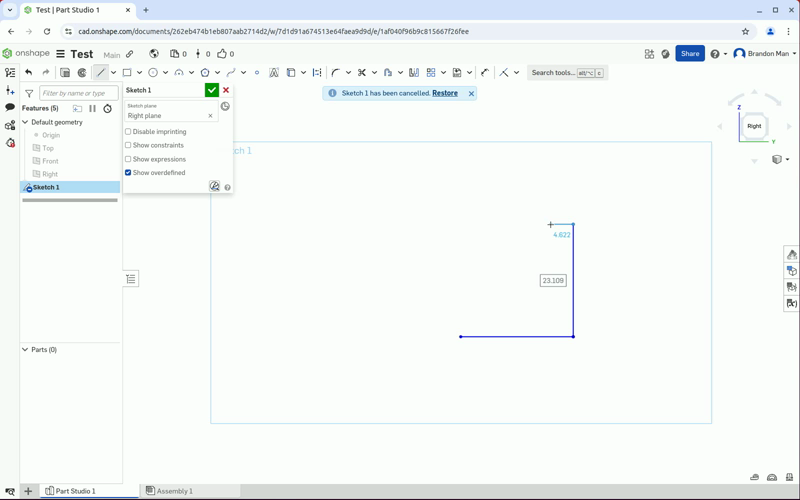
key(esc)
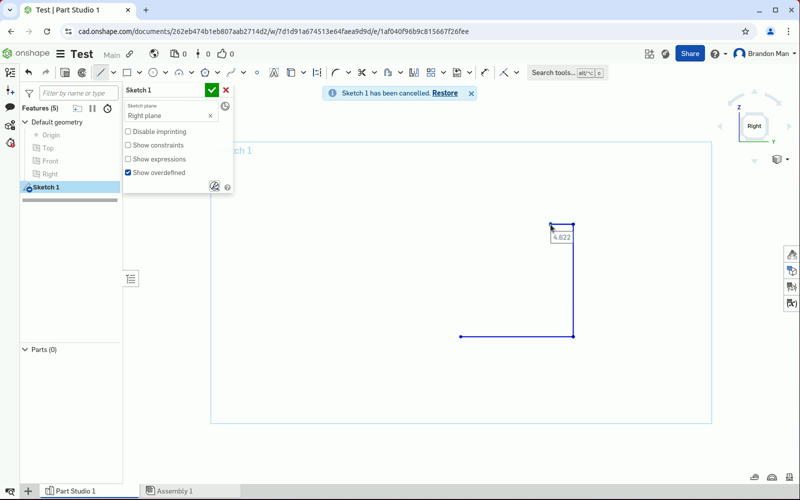
key(a)
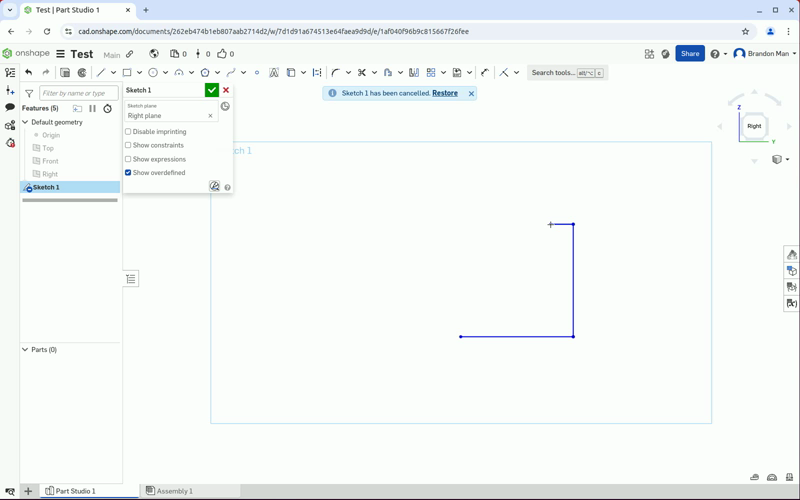
mouse_move(550, 224)
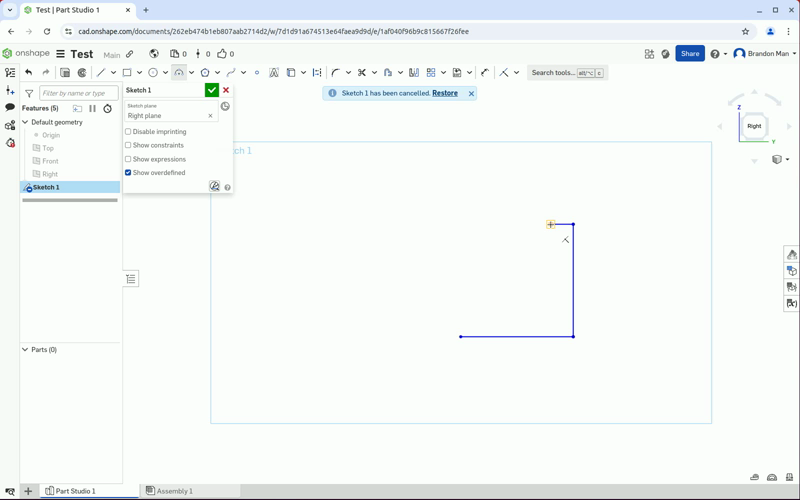
click(550, 224)
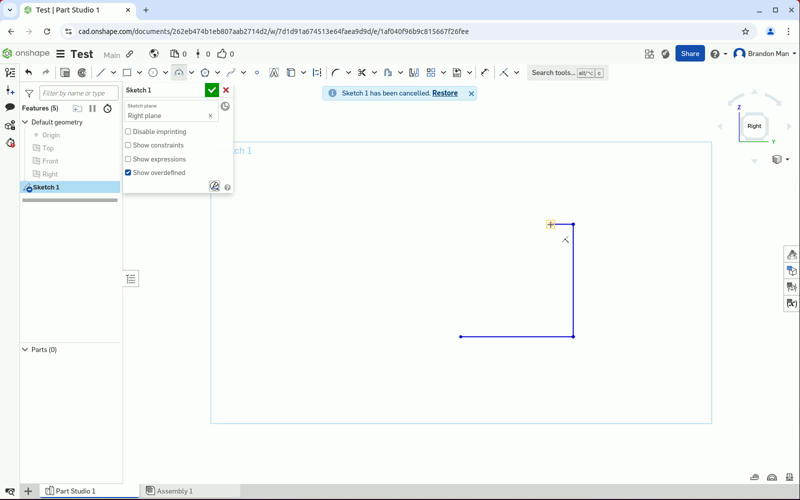
key_down(shift)
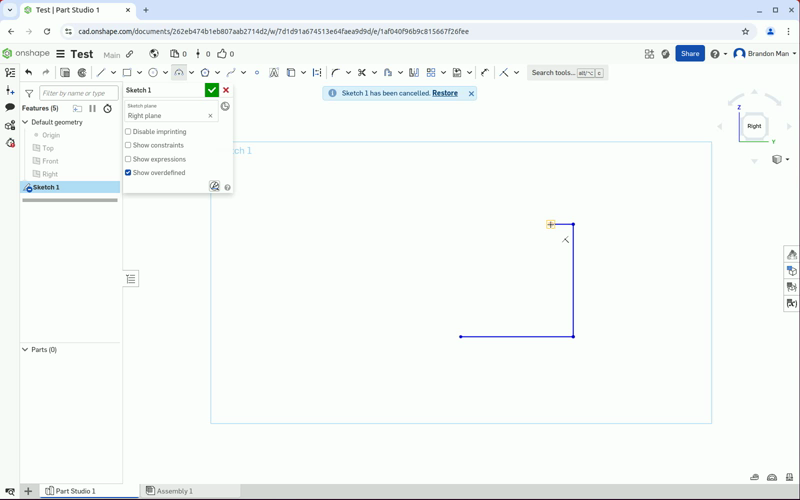
mouse_move(548, 226)
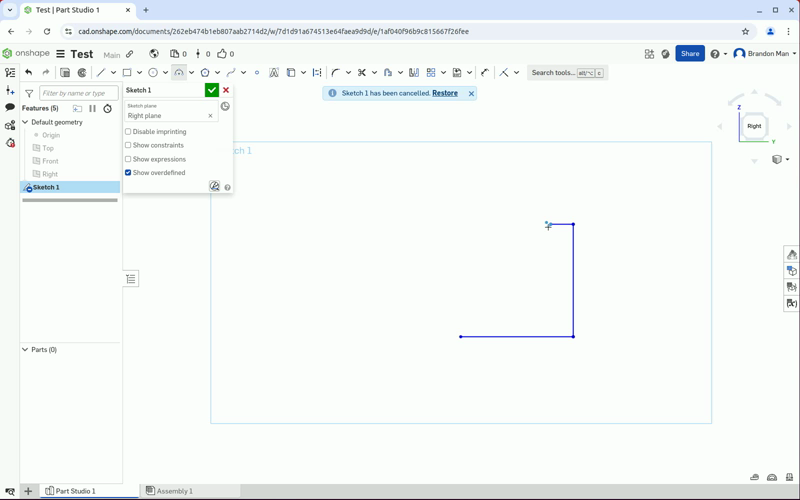
scroll(6)
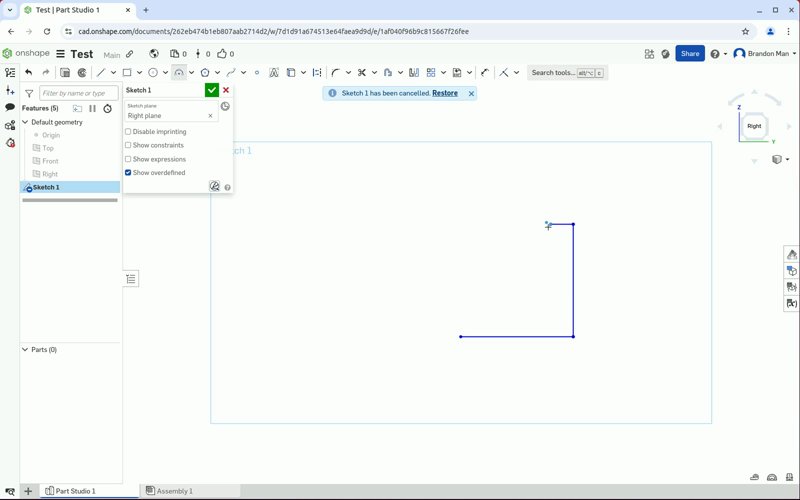
scroll(6)
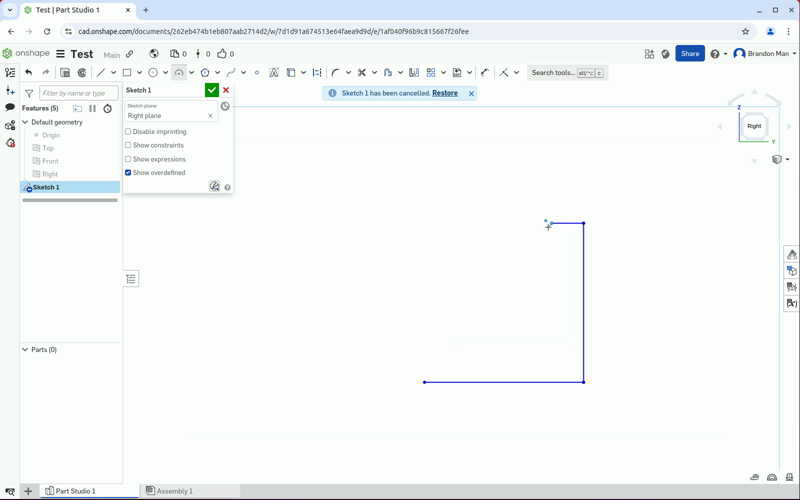
scroll(6)
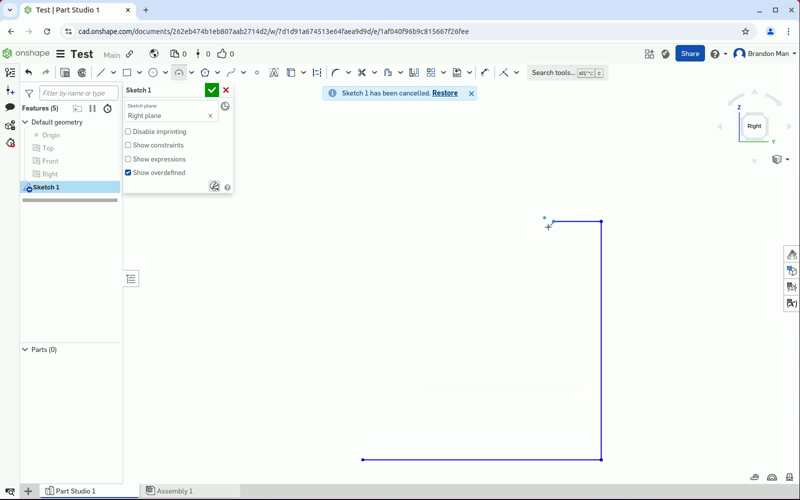
scroll(6)
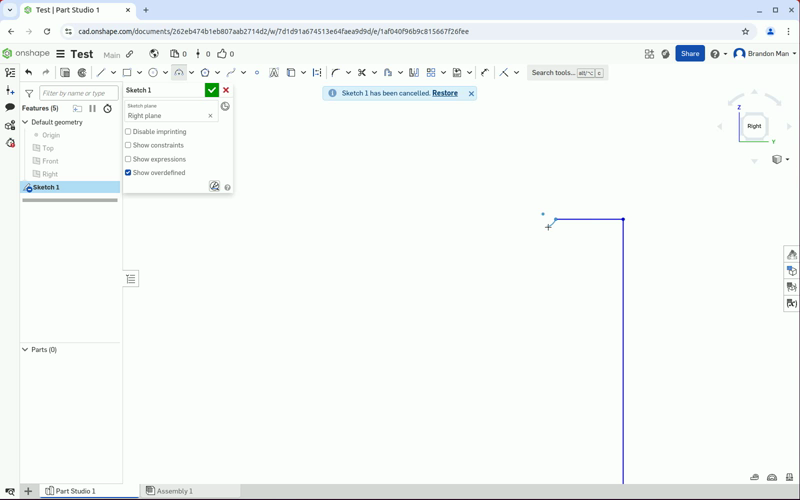
scroll(6)
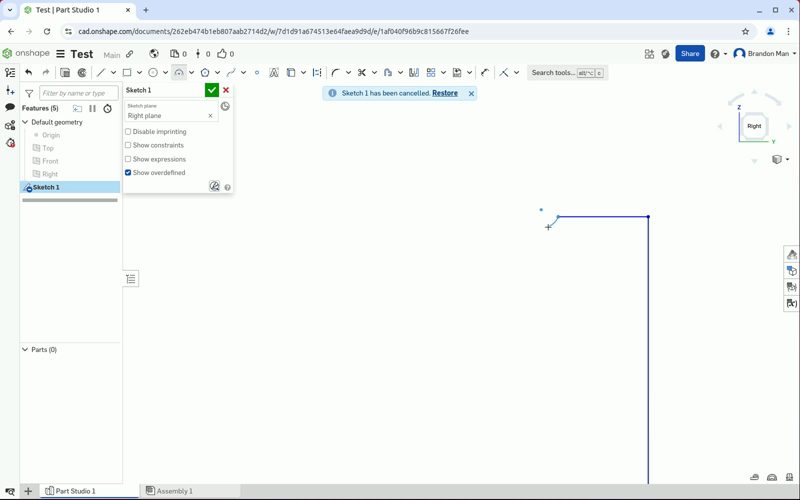
scroll(6)
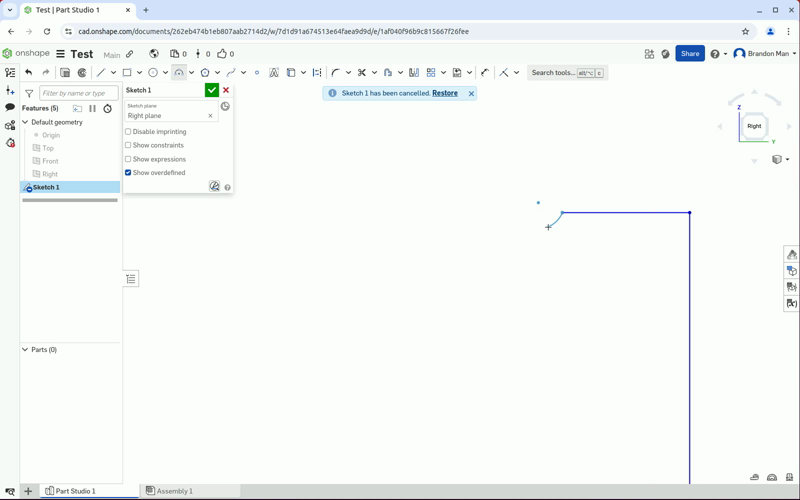
scroll(6)
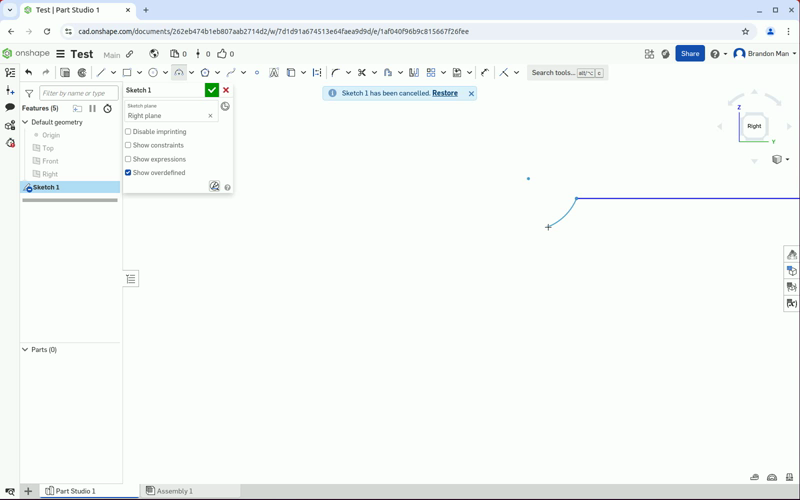
click(548, 226)
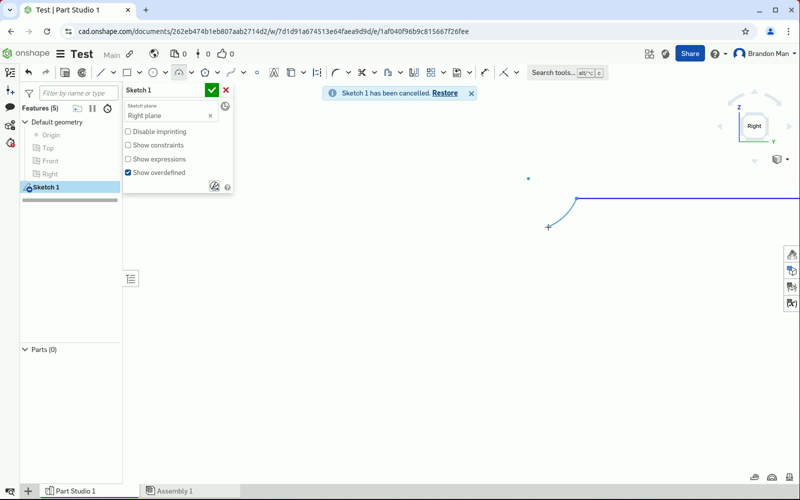
scroll(-6)
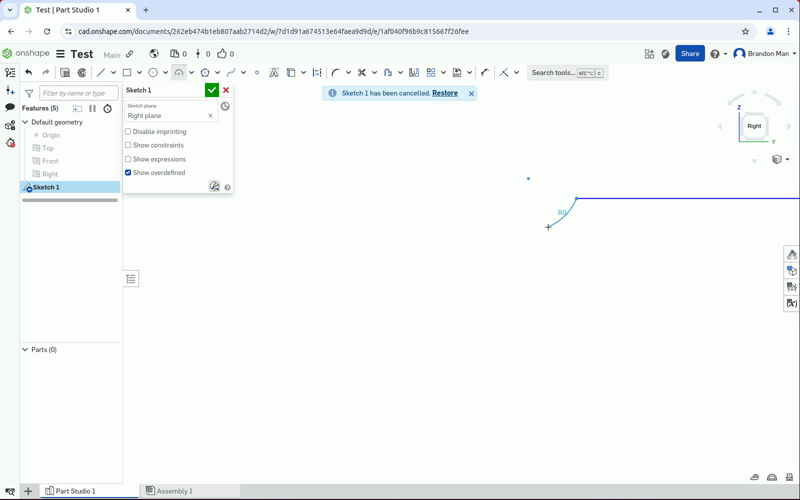
scroll(-6)
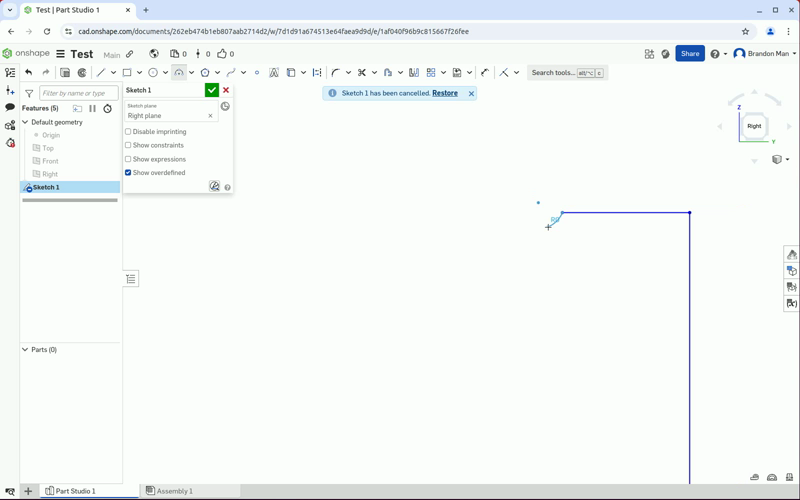
scroll(-6)
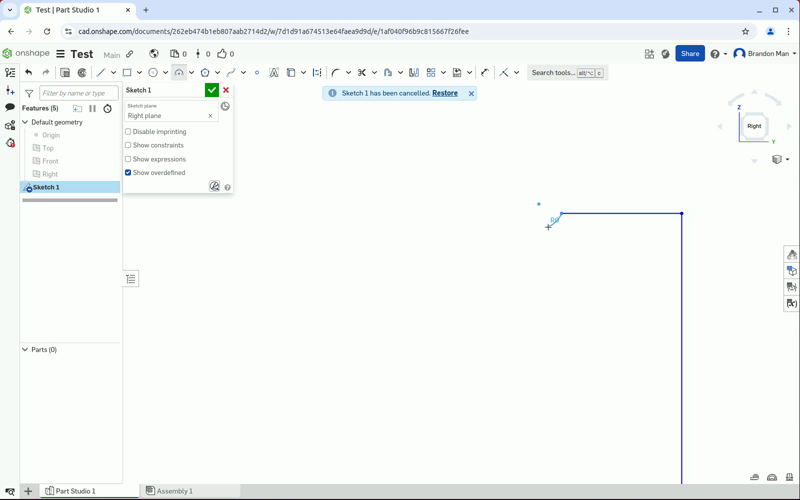
scroll(-6)
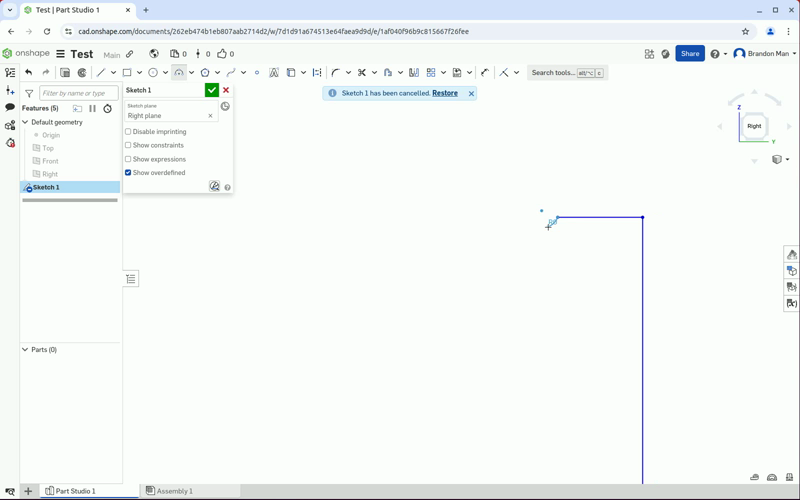
scroll(-6)
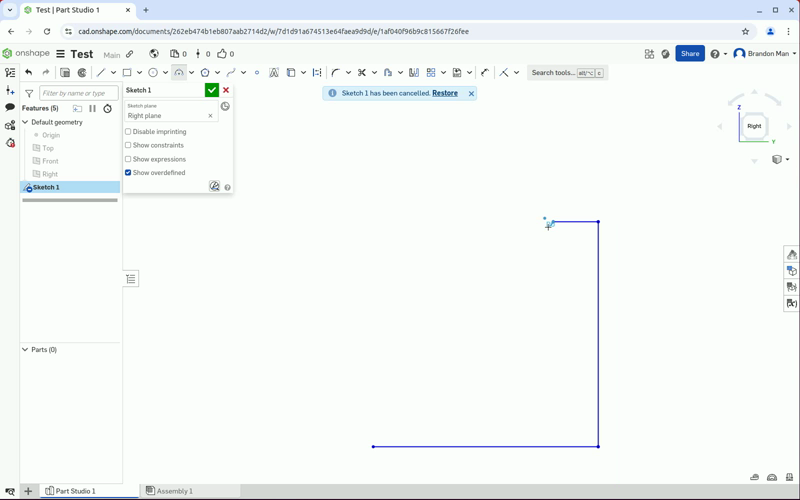
scroll(-6)
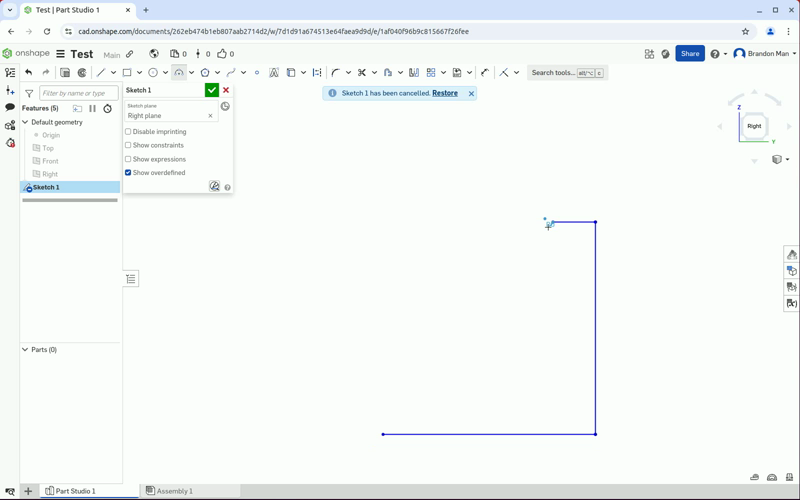
scroll(-6)
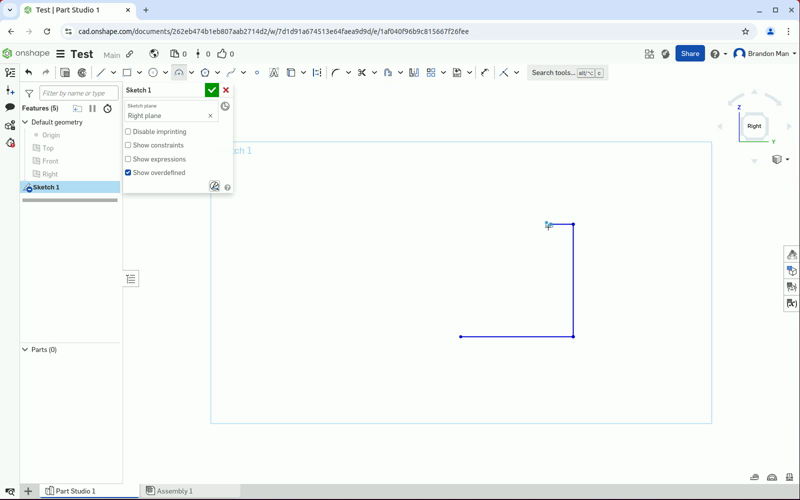
mouse_move(549, 225)
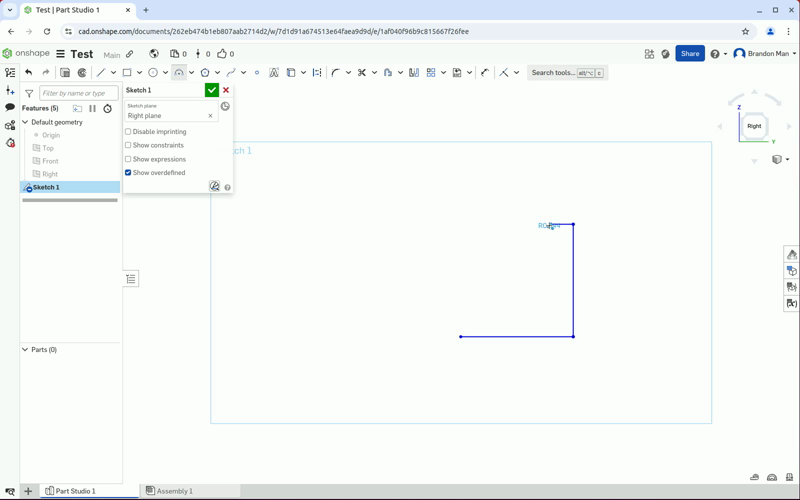
scroll(6)
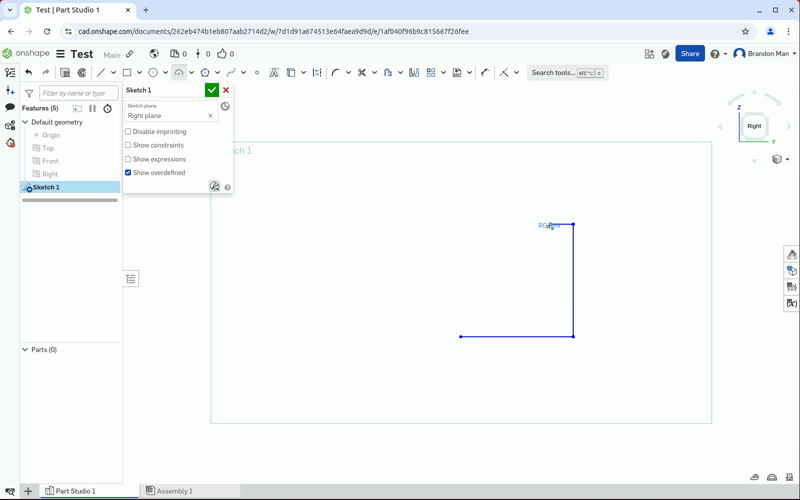
scroll(6)
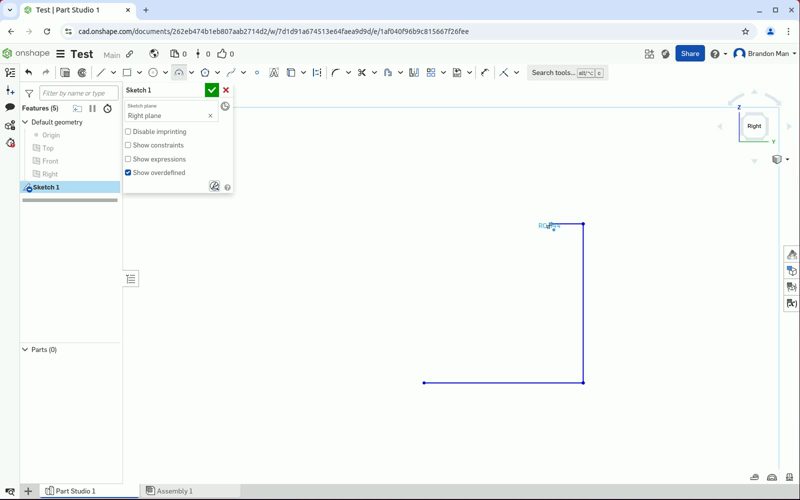
scroll(6)
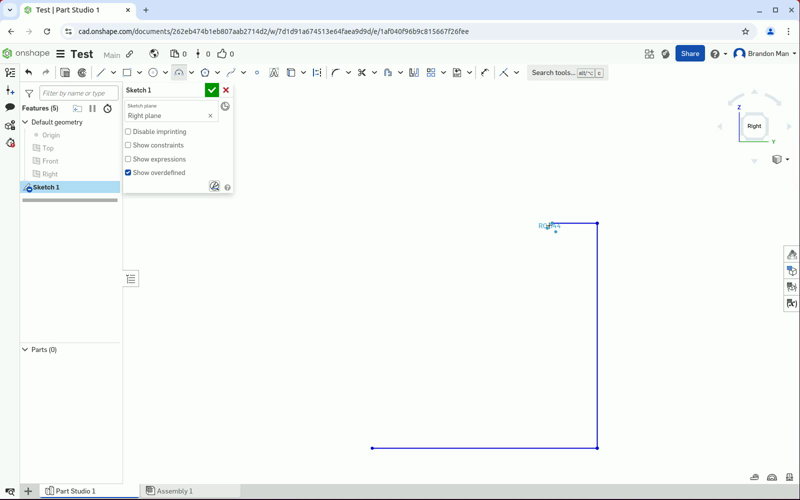
scroll(6)
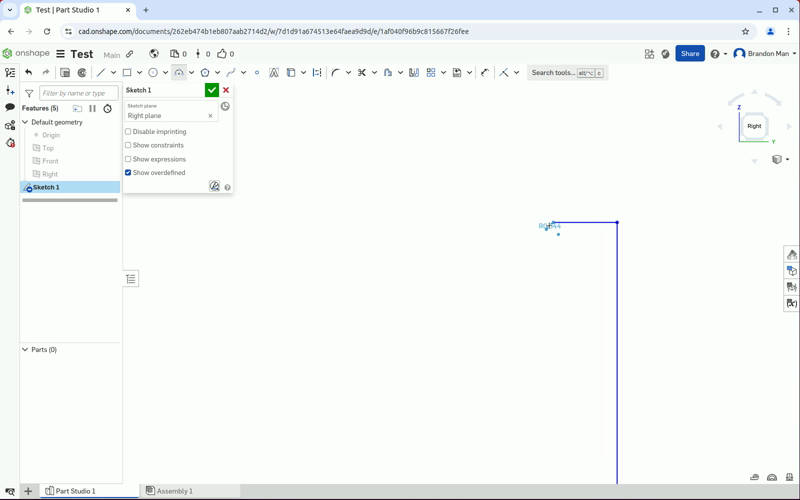
scroll(6)
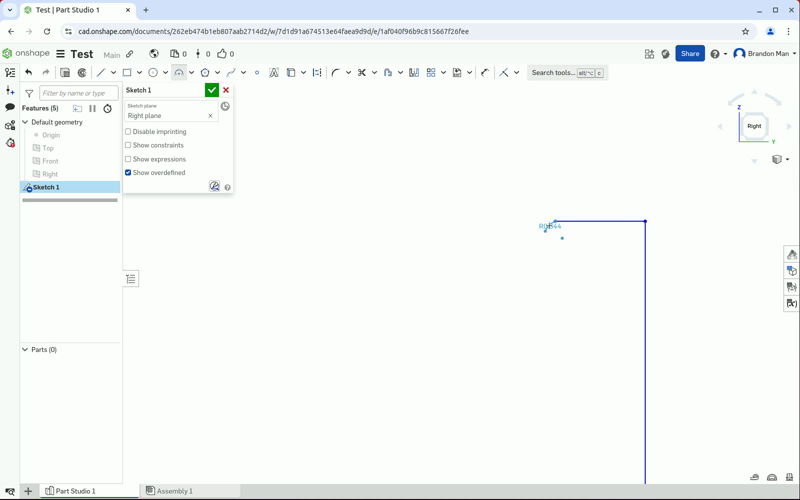
scroll(6)
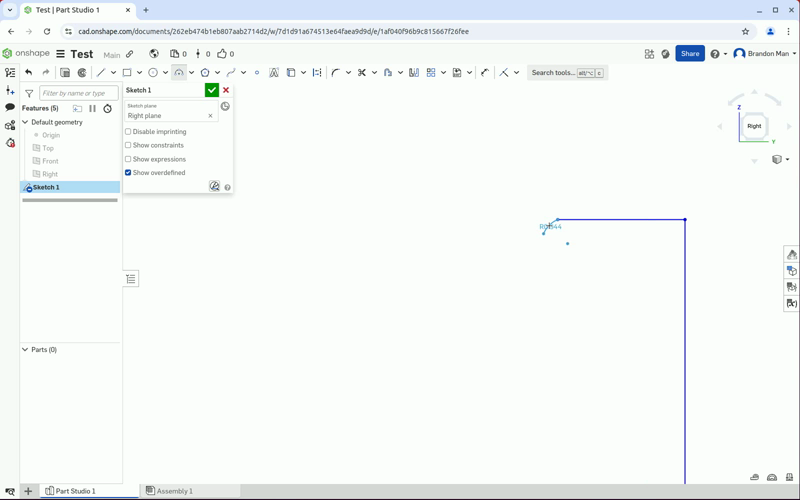
scroll(6)
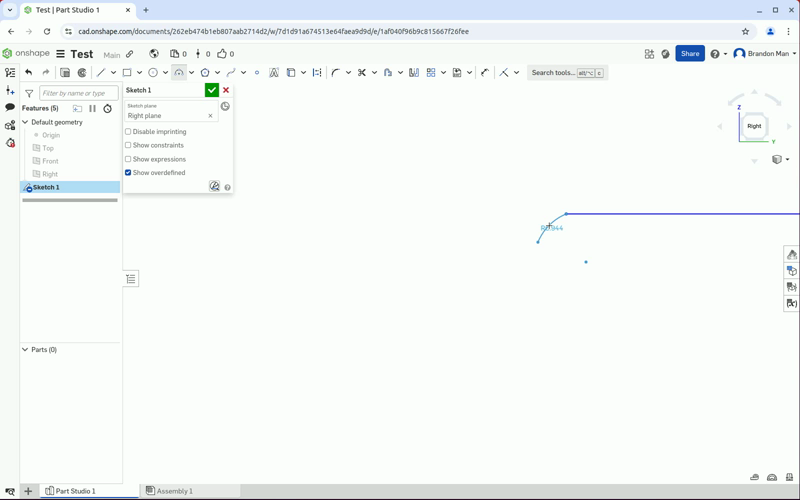
click(549, 225)
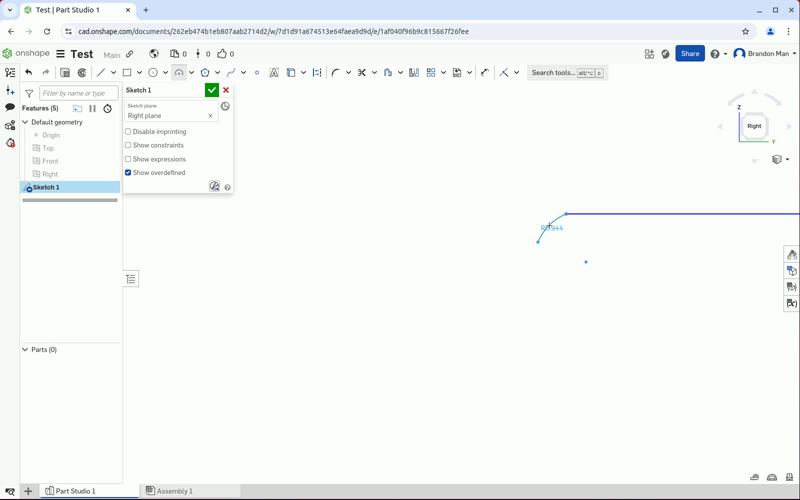
scroll(-6)
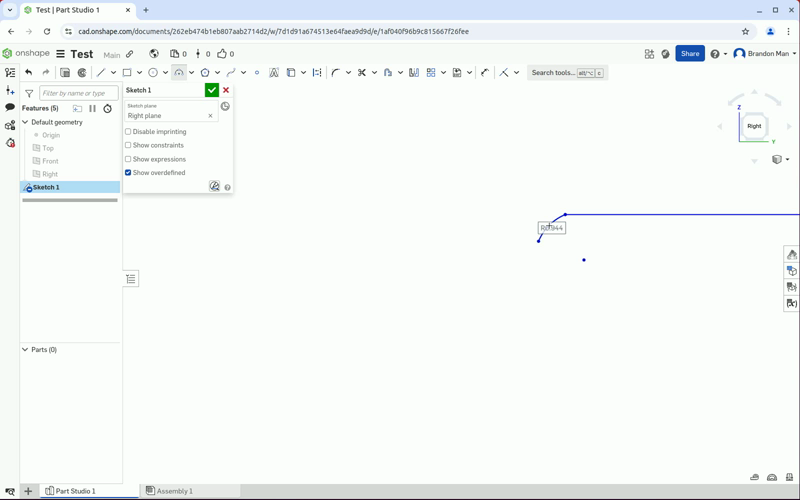
scroll(-6)
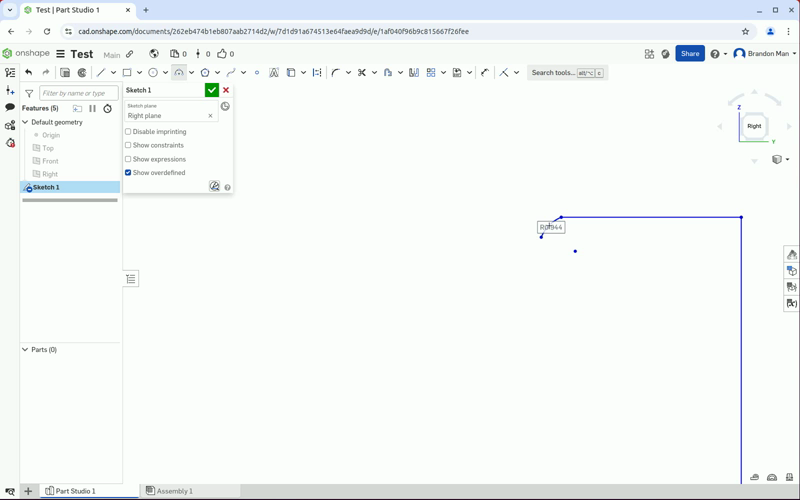
scroll(-6)
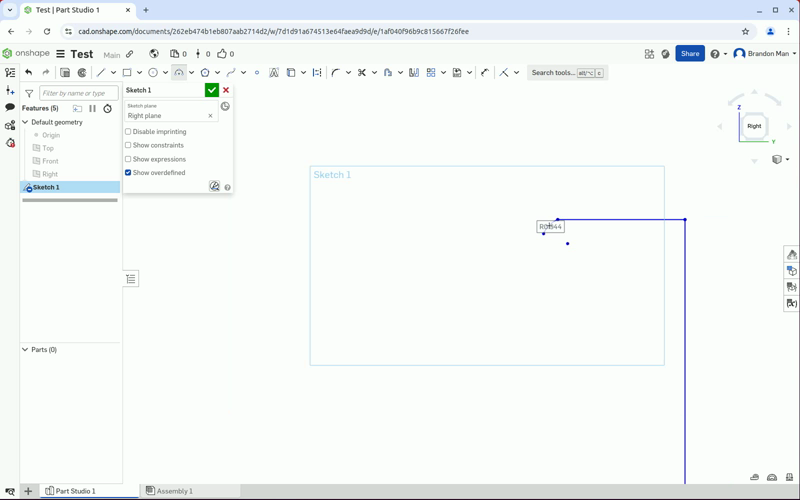
scroll(-6)
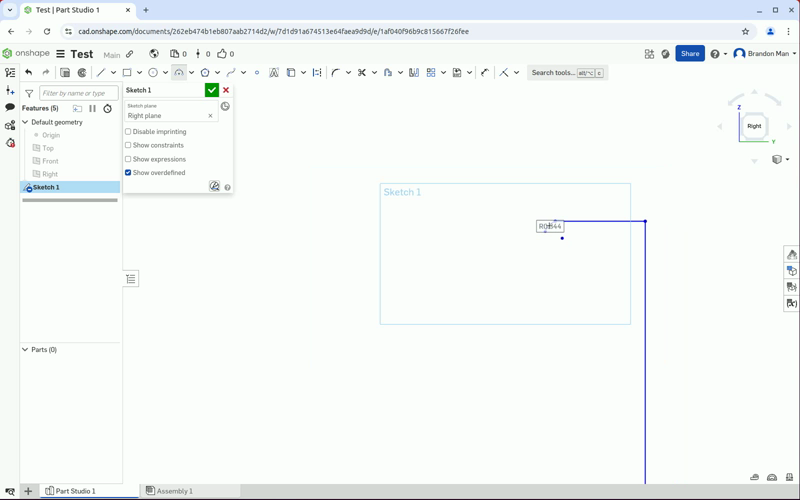
scroll(-6)
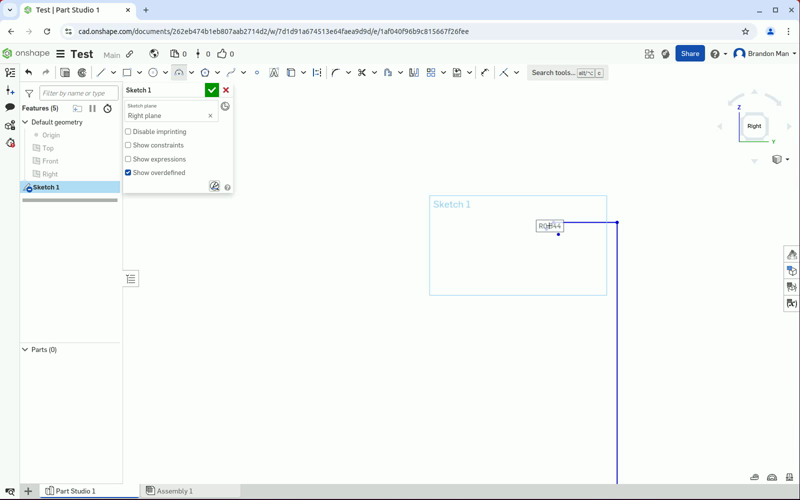
scroll(-6)
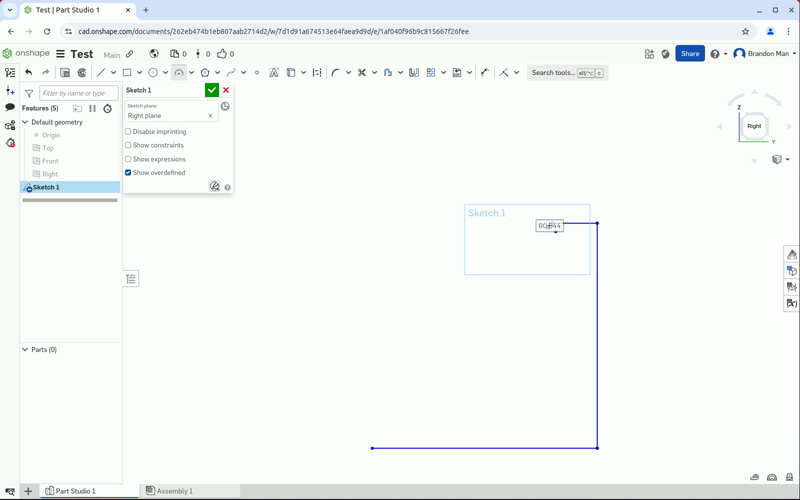
scroll(-6)
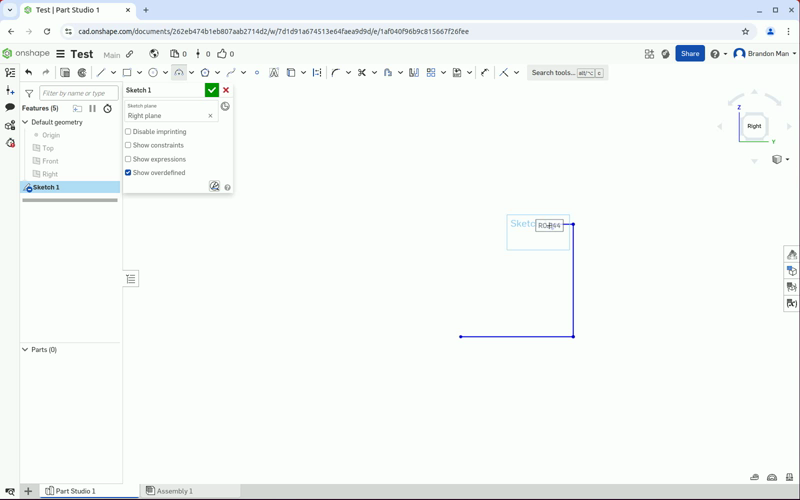
key_up(shift)
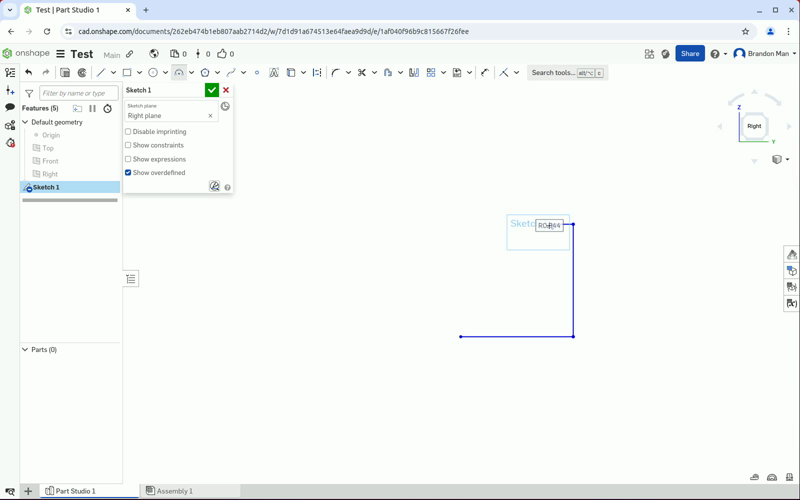
mouse_move(548, 226)
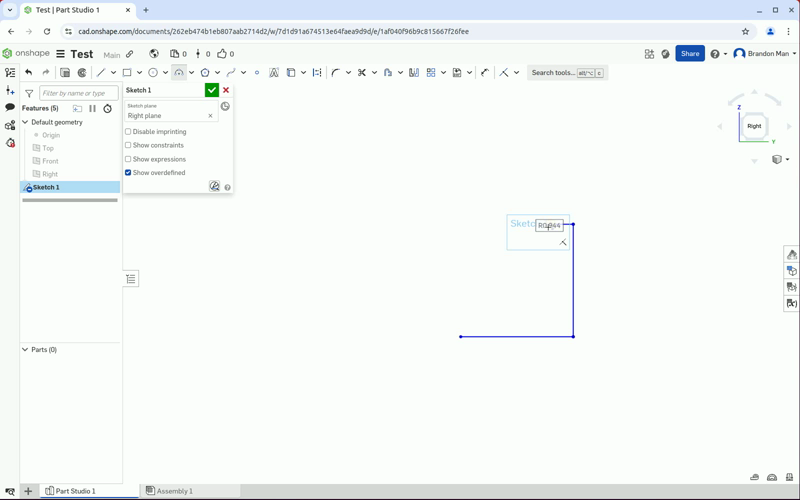
scroll(6)
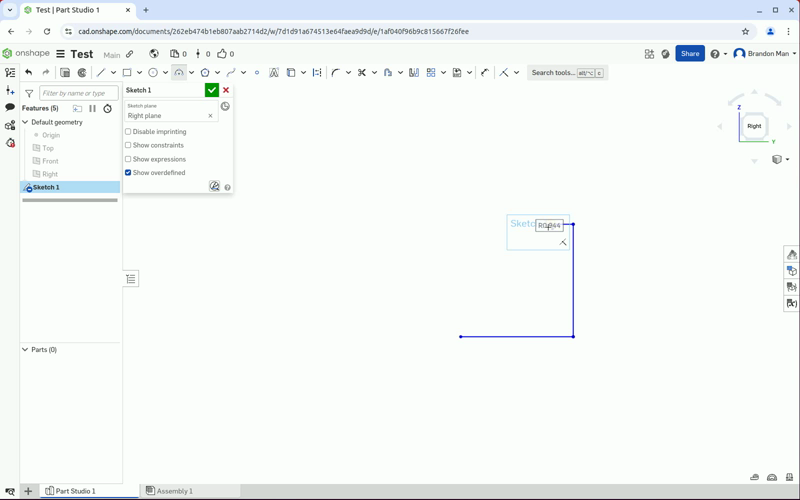
scroll(6)
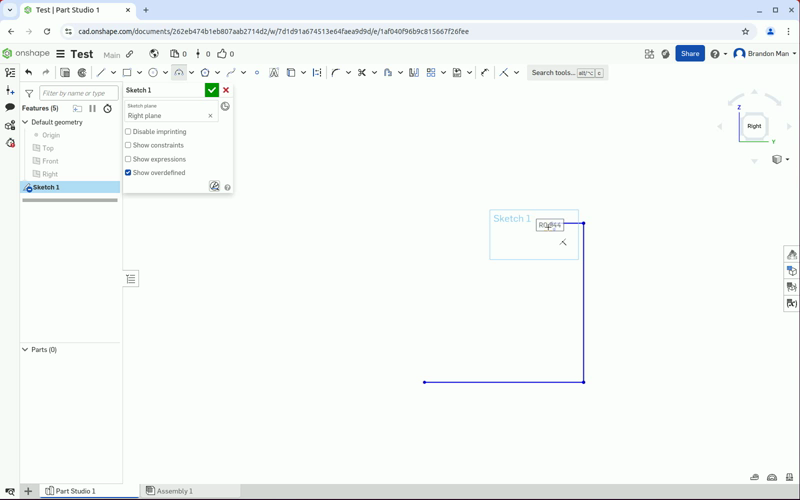
scroll(6)
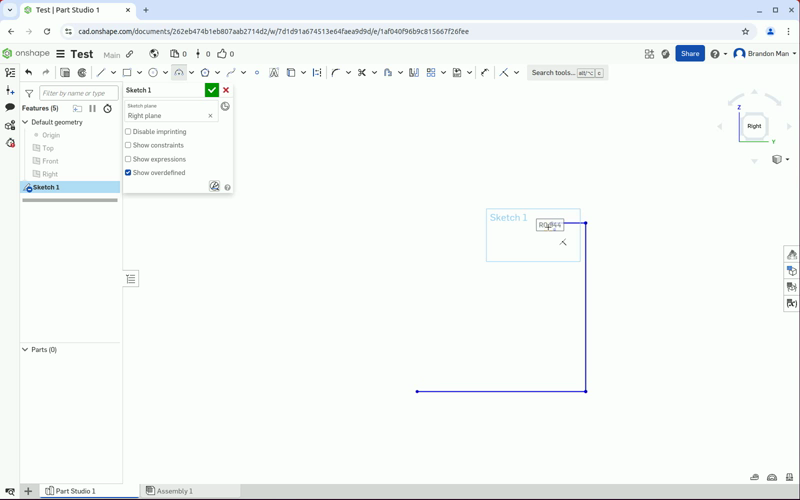
scroll(6)
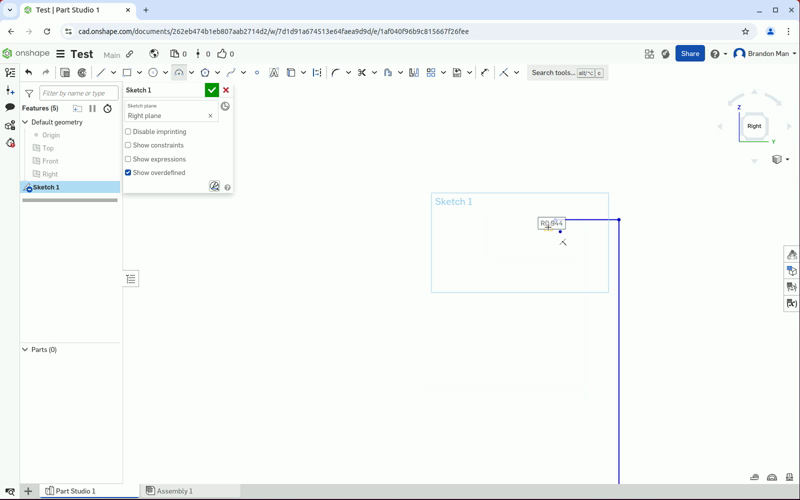
scroll(6)
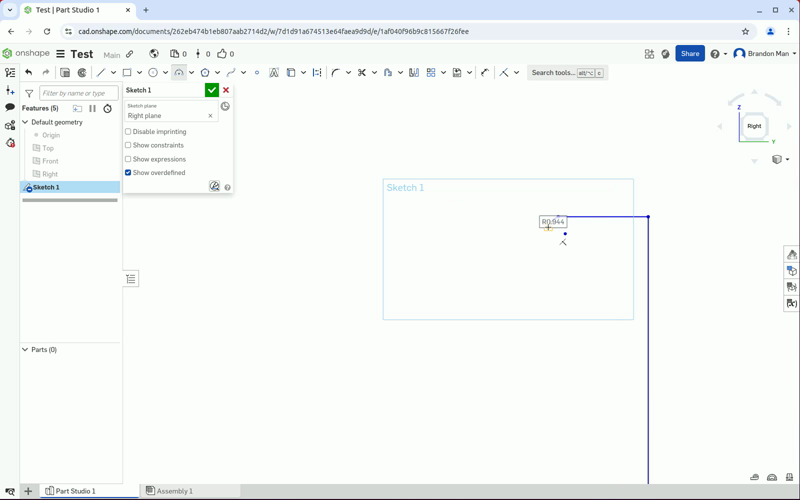
scroll(6)
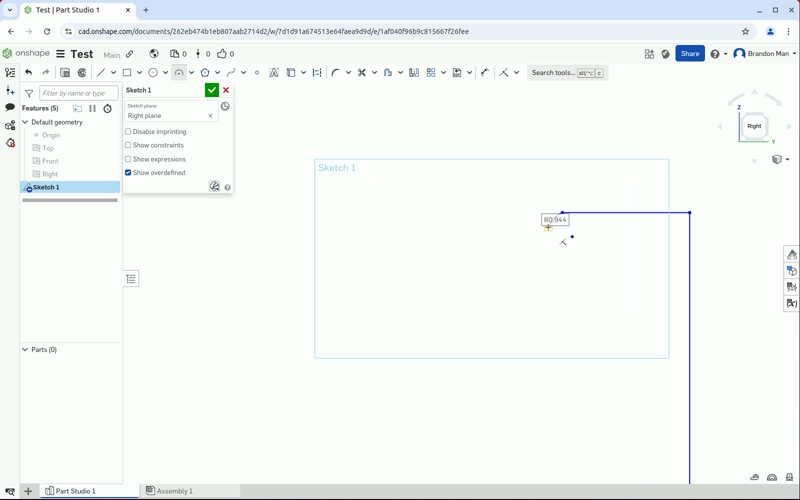
scroll(6)
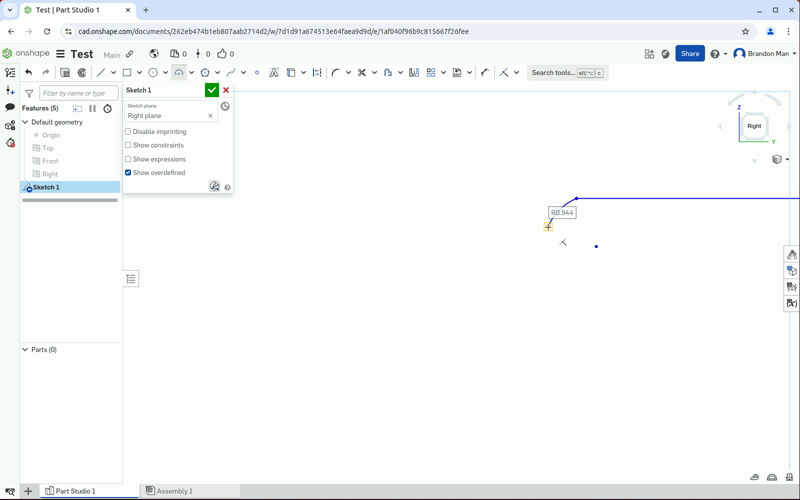
click(548, 226)
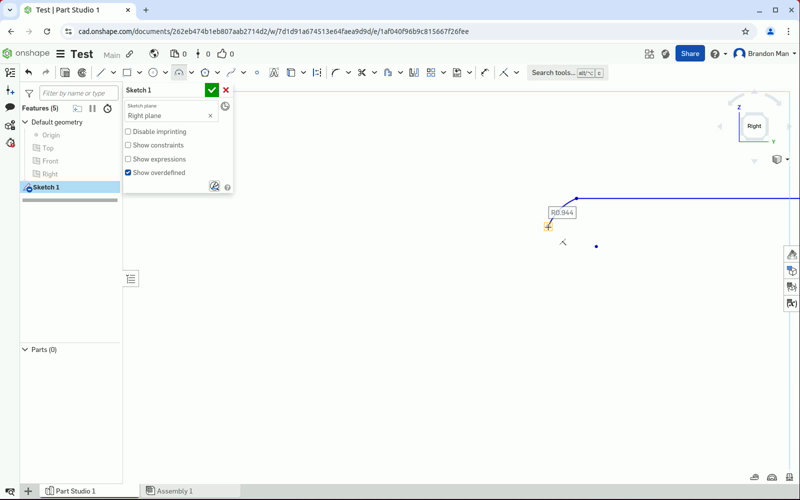
scroll(-6)
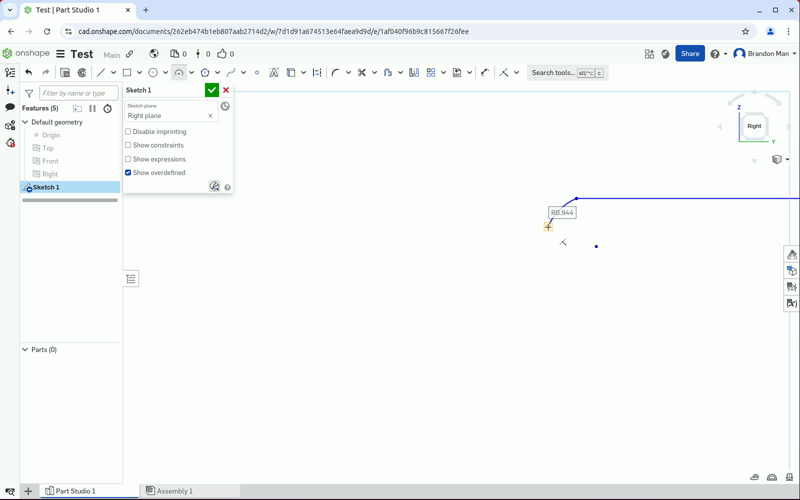
scroll(-6)
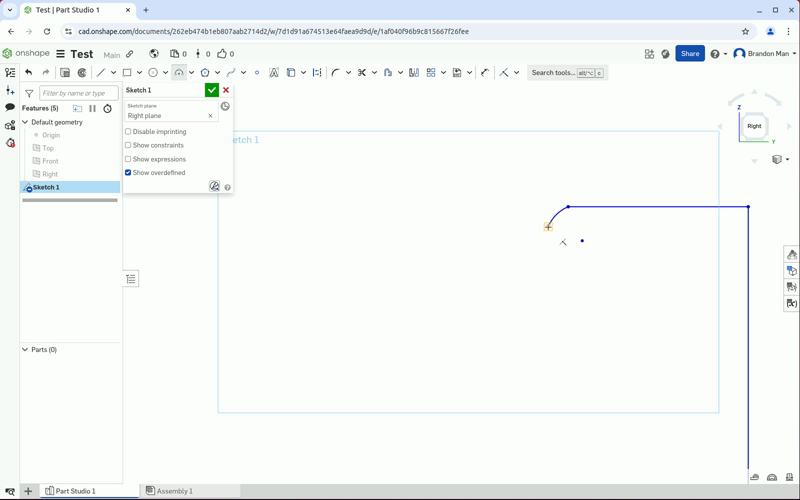
scroll(-6)
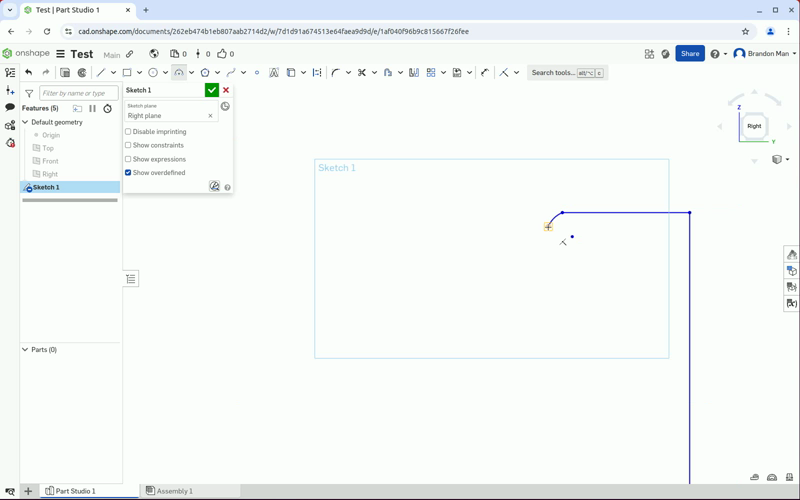
scroll(-6)
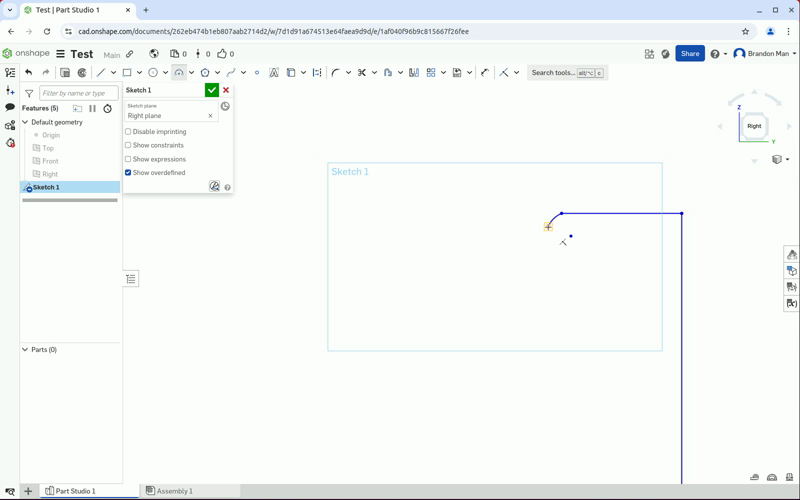
scroll(-6)
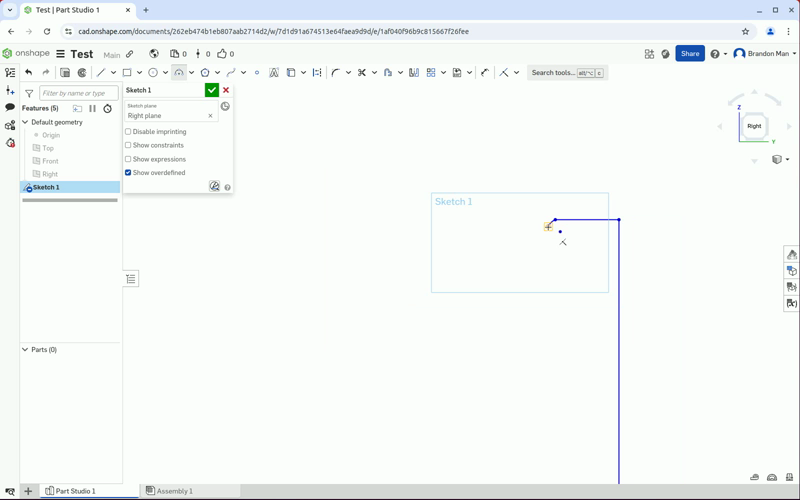
scroll(-6)
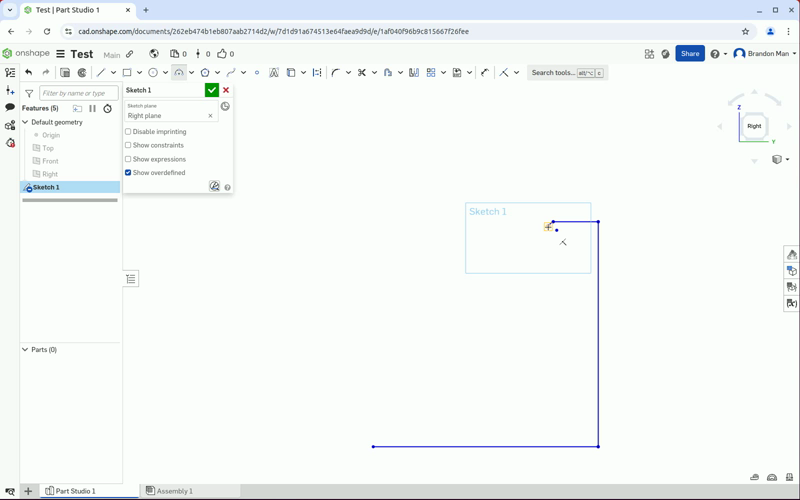
scroll(-6)
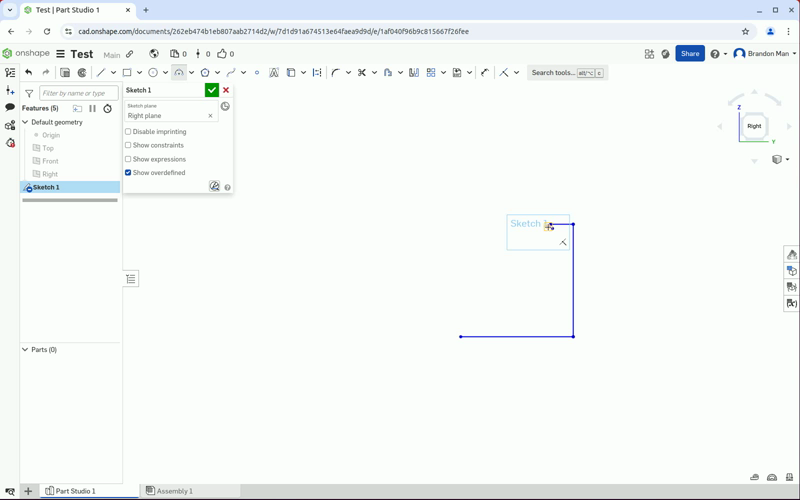
key_down(shift)
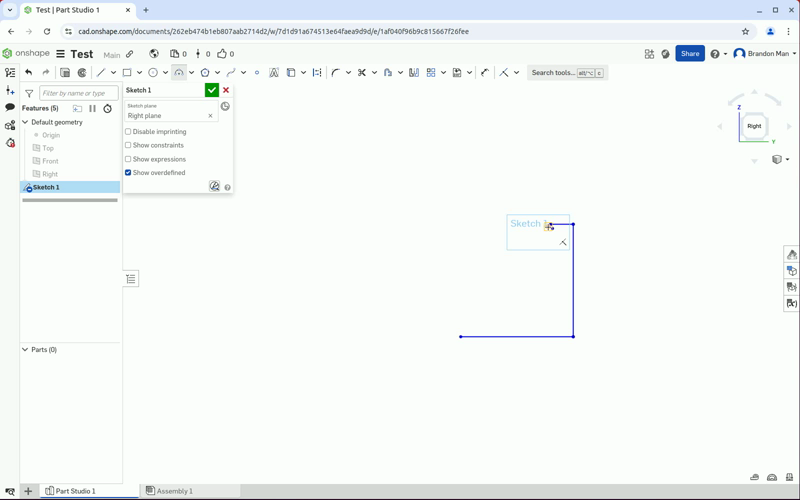
mouse_move(463, 312)
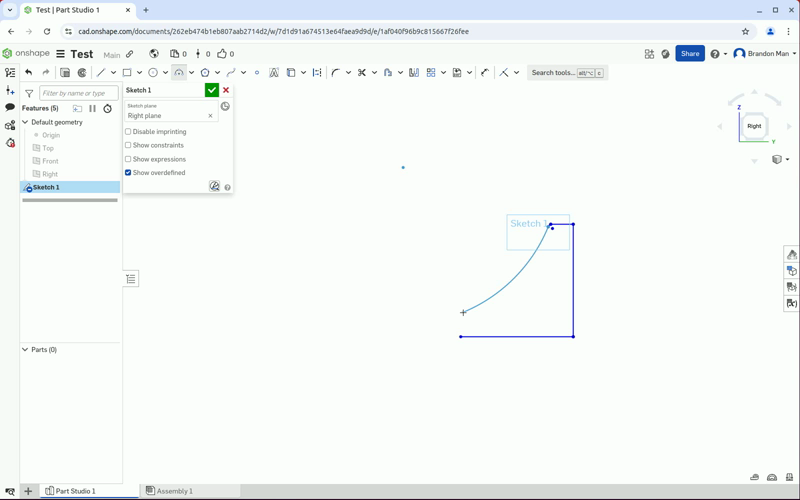
click(463, 312)
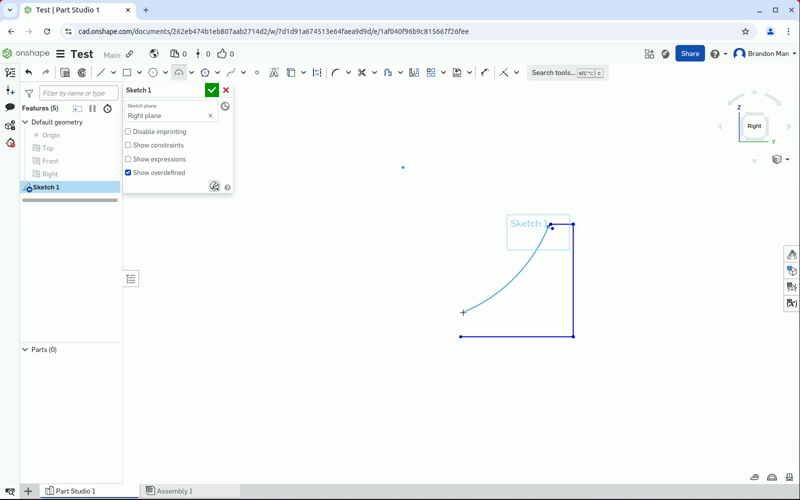
mouse_move(515, 278)
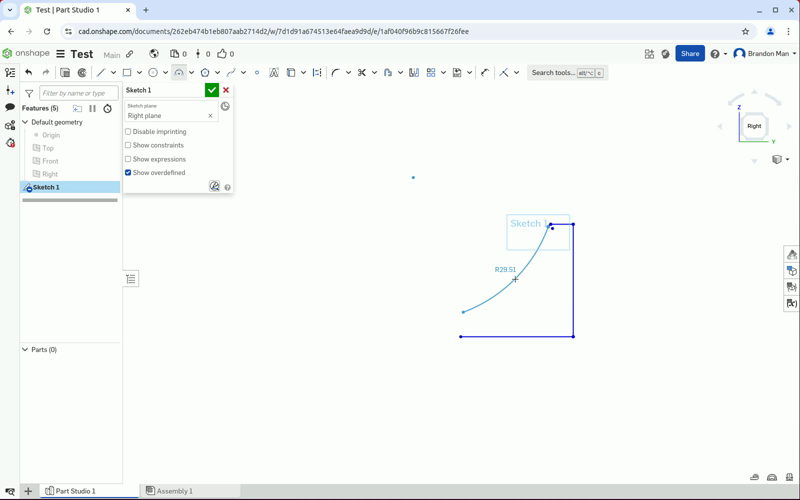
click(515, 278)
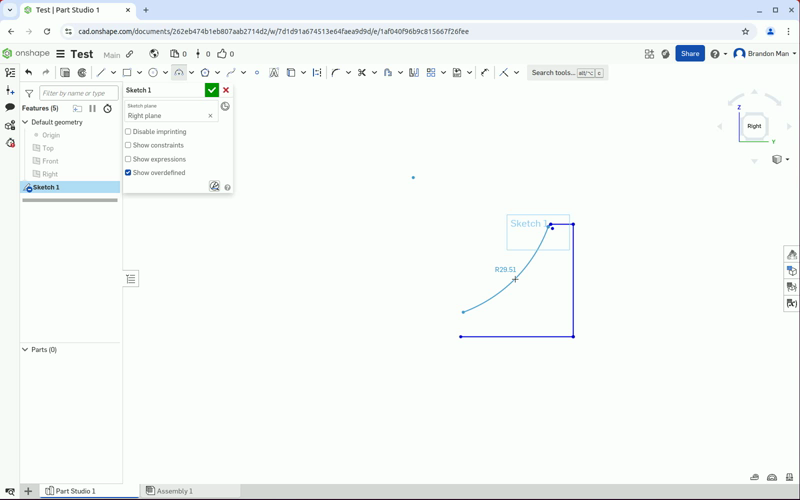
key_up(shift)
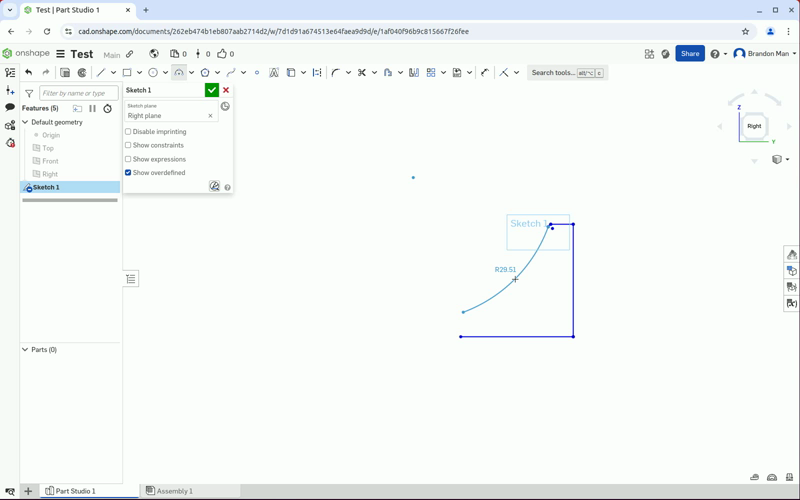
mouse_move(463, 312)
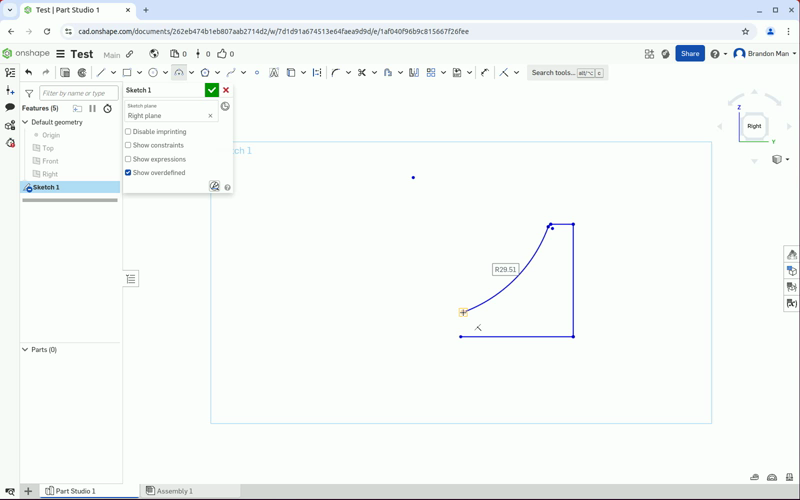
click(463, 312)
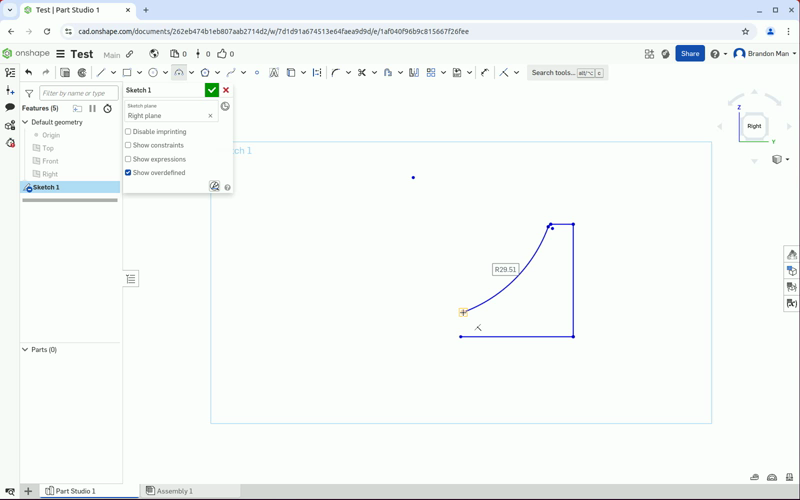
key_down(shift)
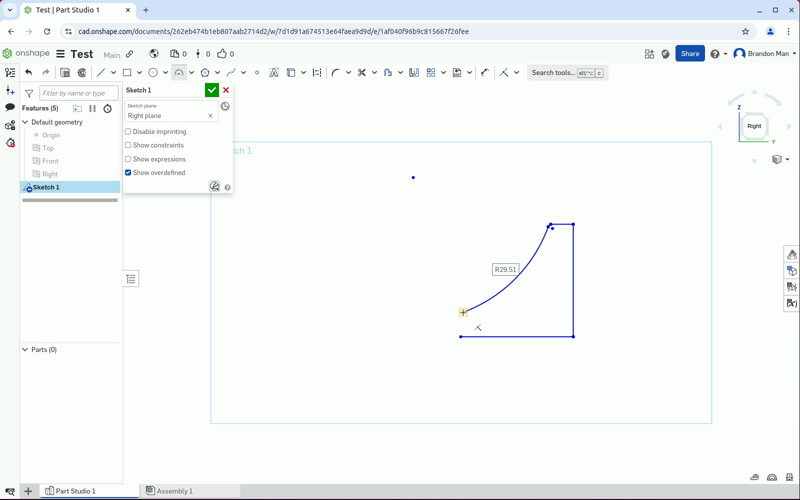
mouse_move(460, 314)
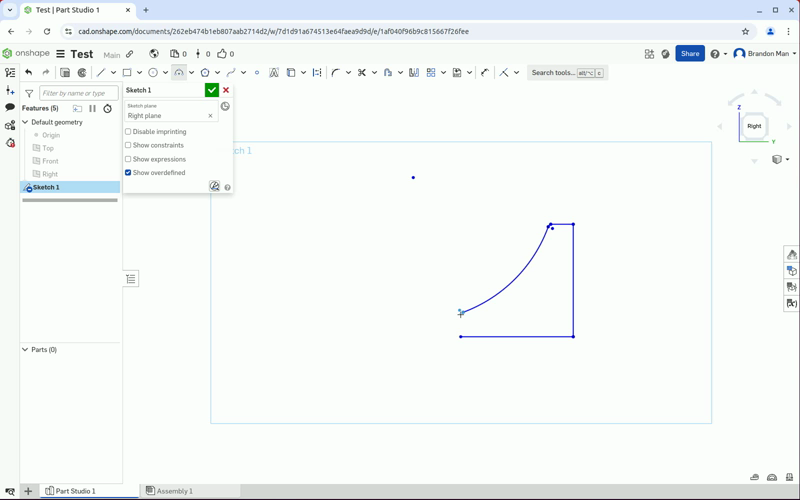
scroll(6)
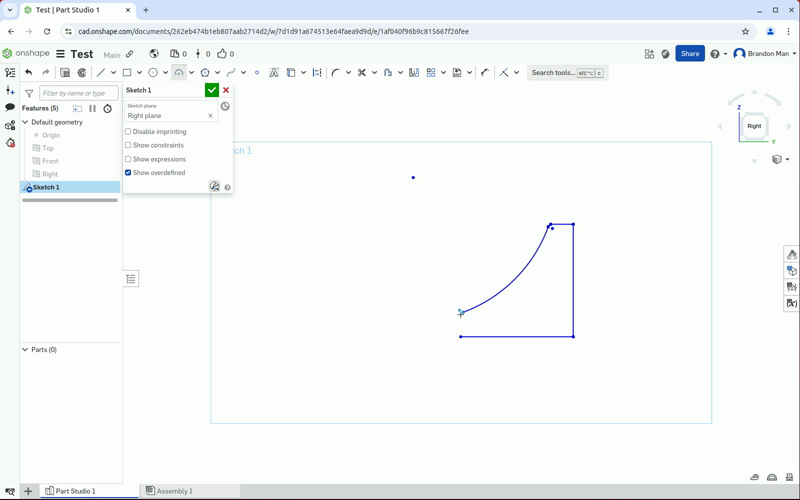
scroll(6)
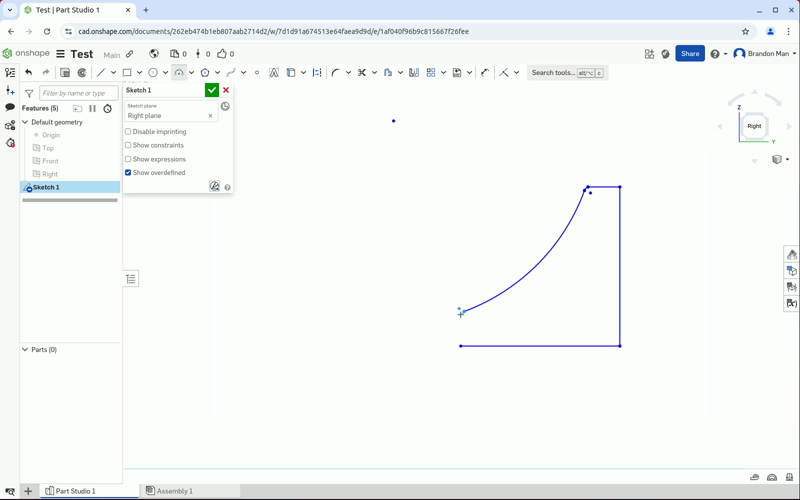
scroll(6)
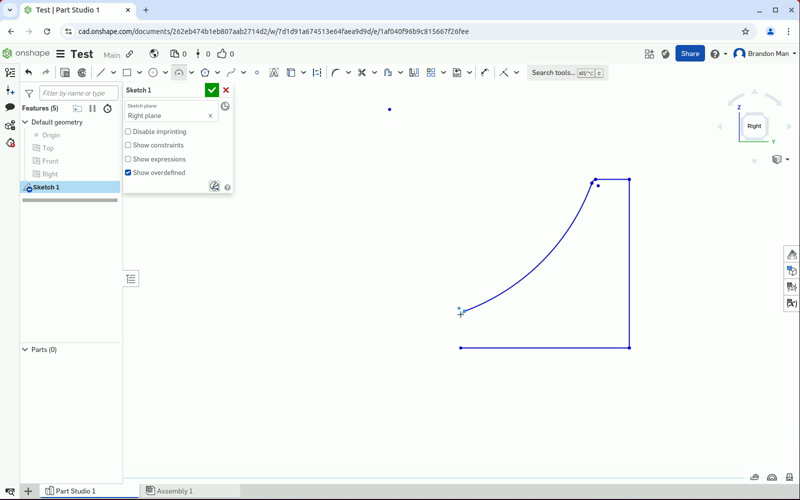
scroll(6)
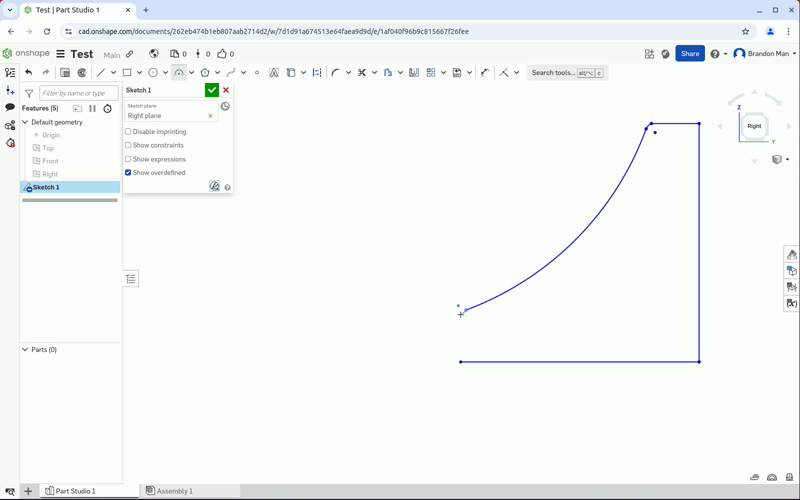
scroll(6)
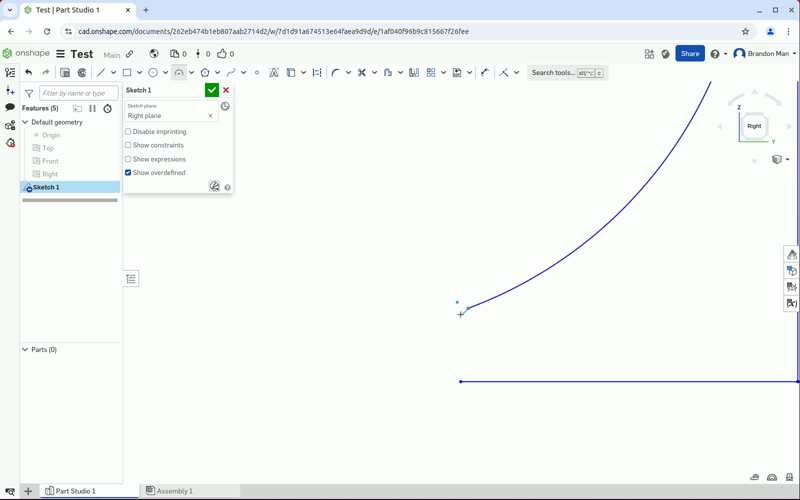
scroll(6)
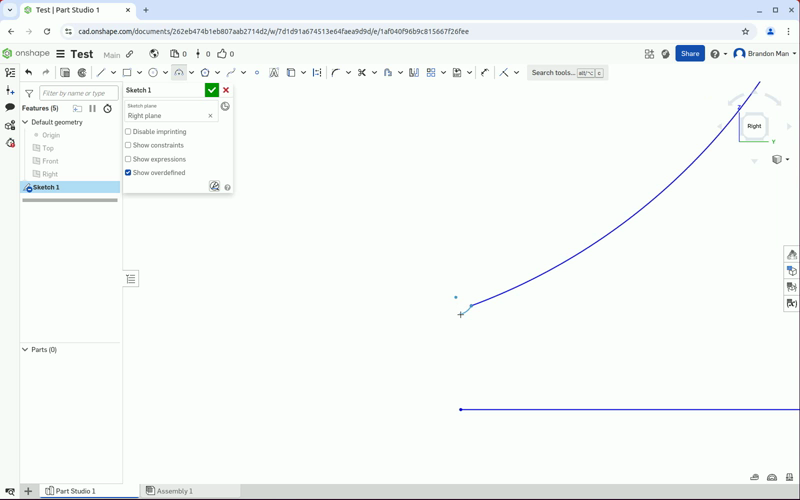
scroll(6)
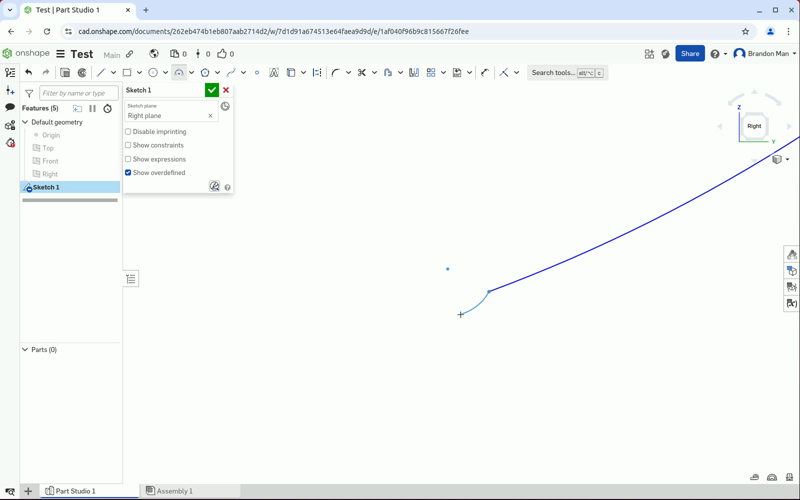
click(460, 314)
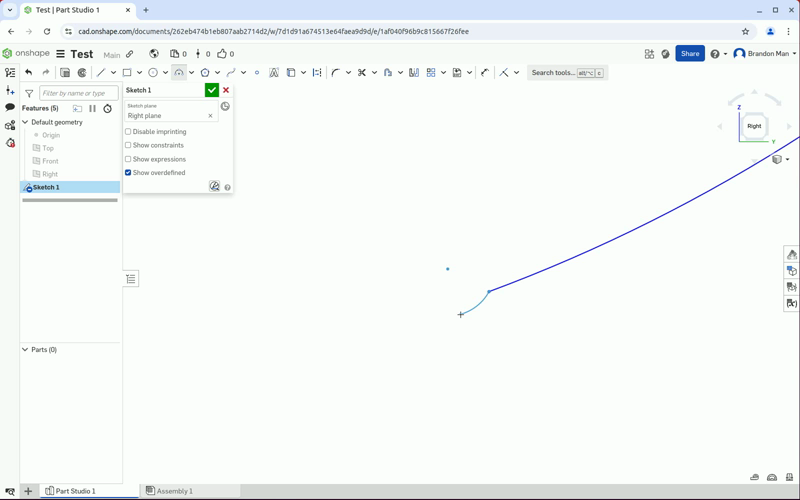
scroll(-6)
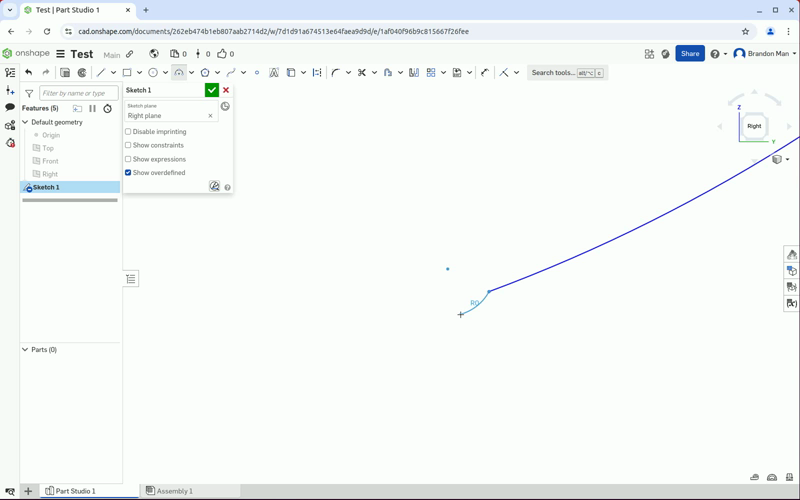
scroll(-6)
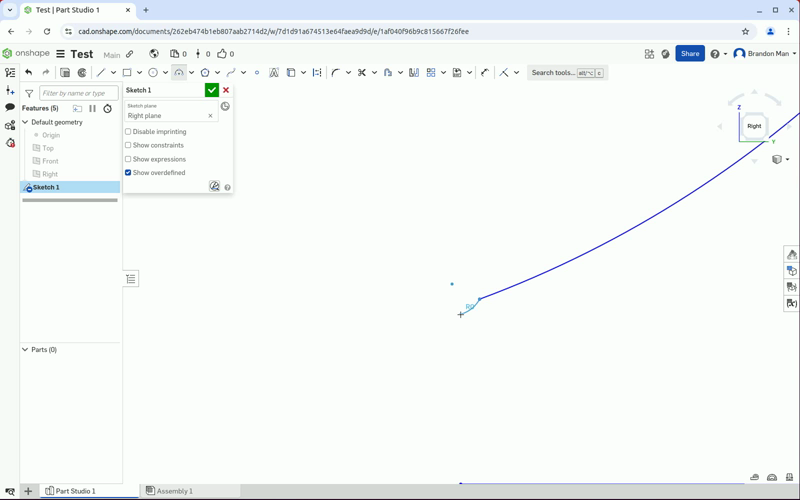
scroll(-6)
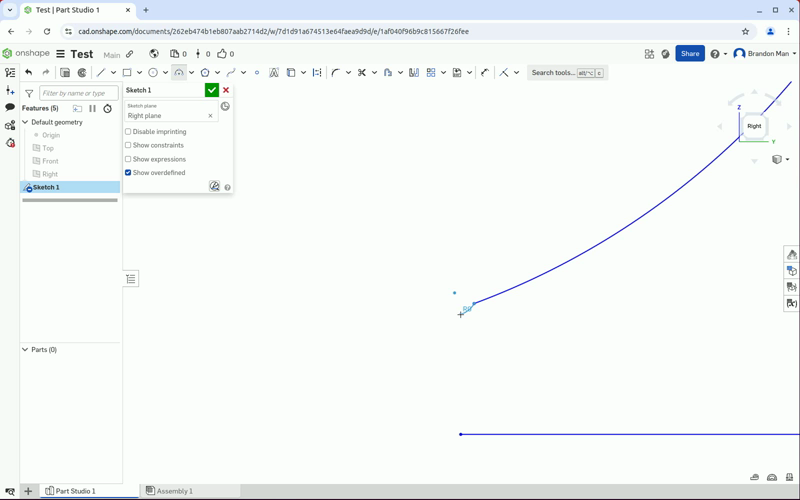
scroll(-6)
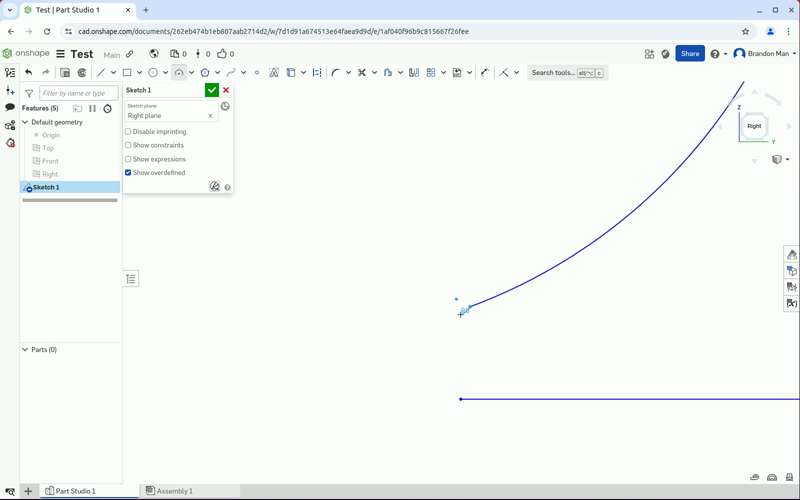
scroll(-6)
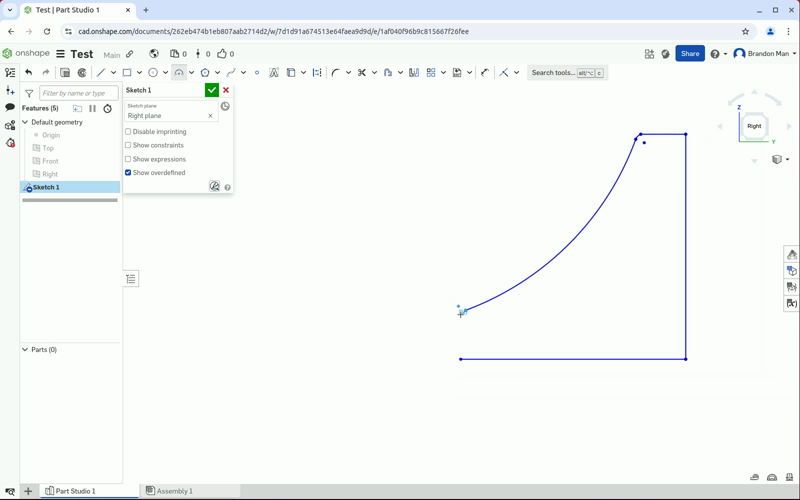
scroll(-6)
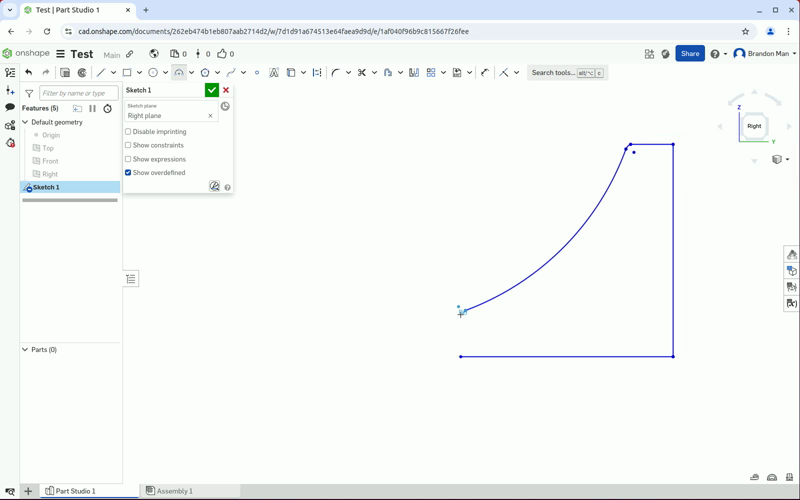
scroll(-6)
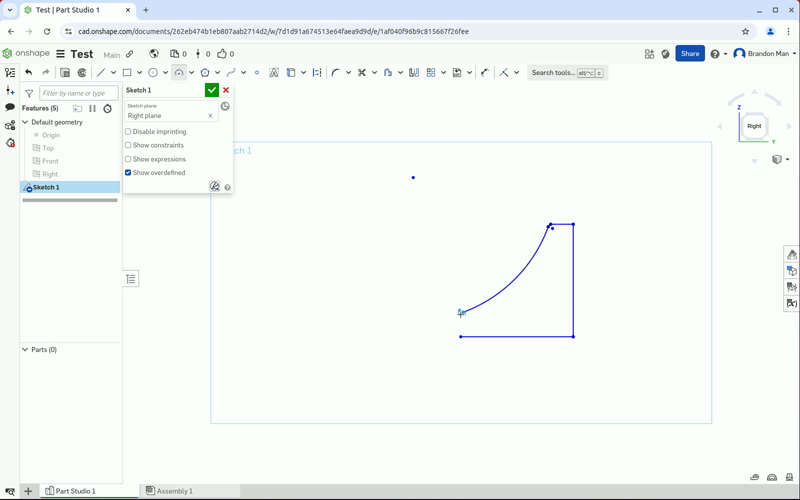
mouse_move(461, 312)
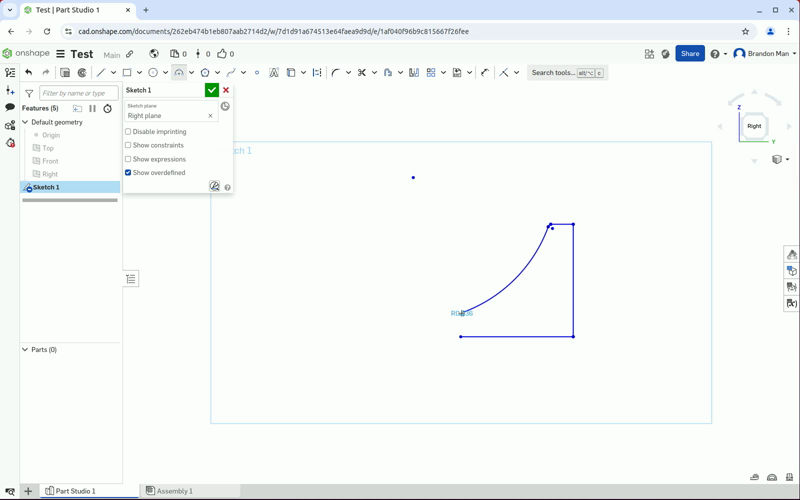
scroll(6)
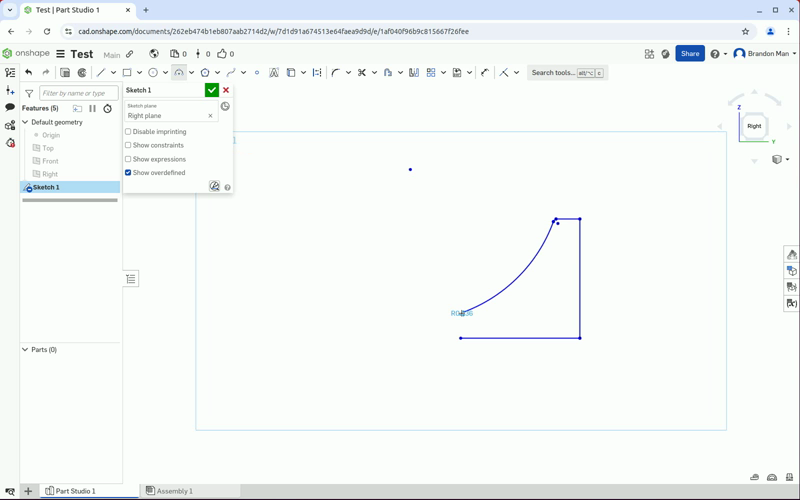
scroll(6)
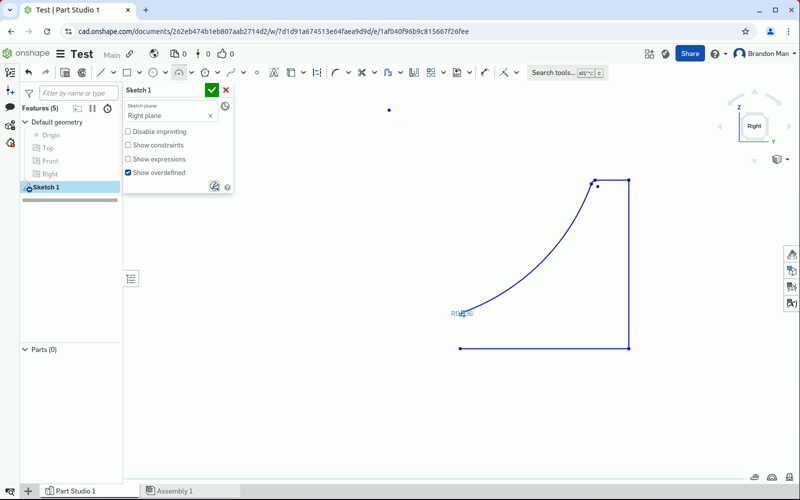
scroll(6)
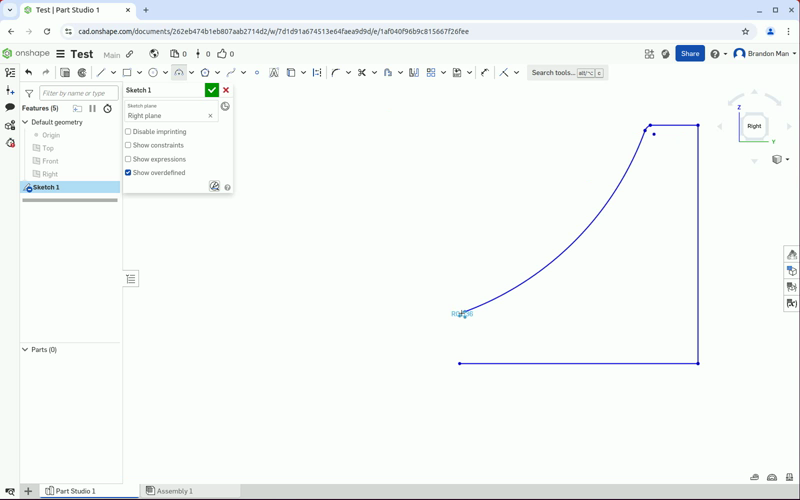
scroll(6)
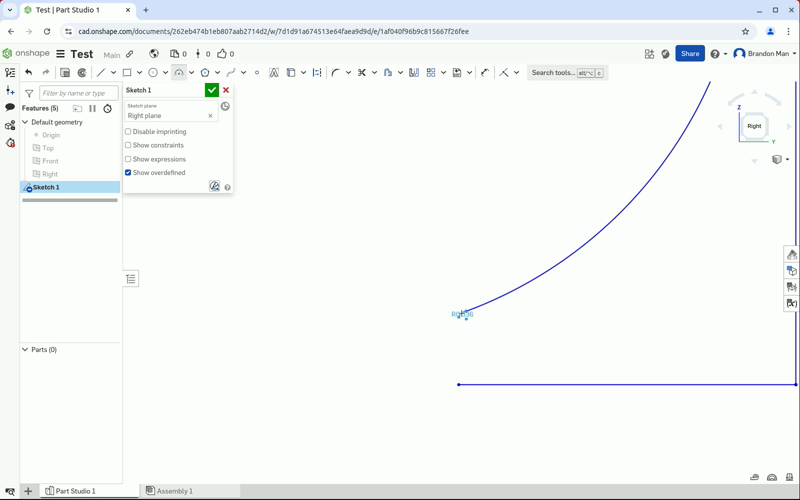
scroll(6)
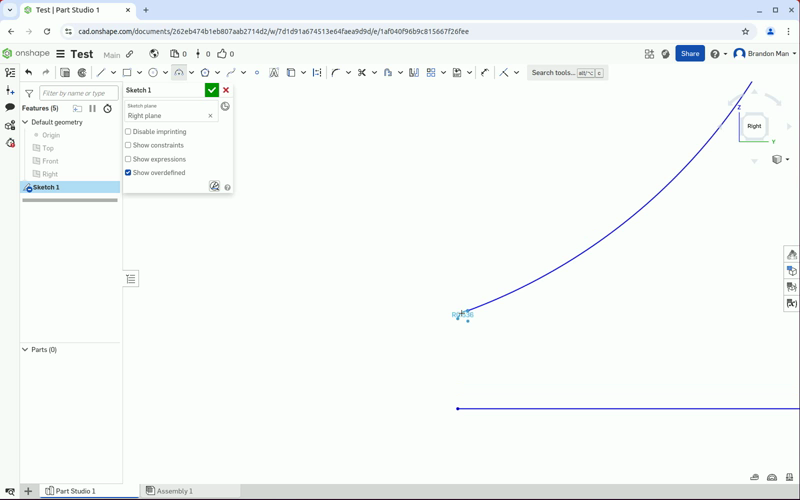
scroll(6)
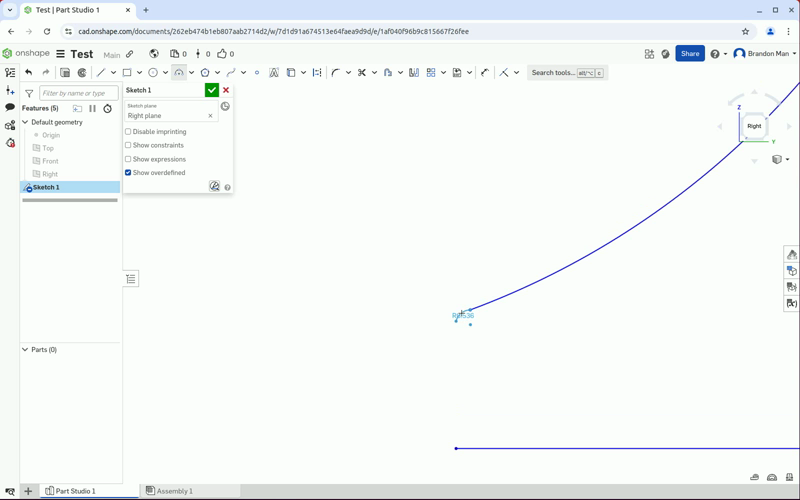
scroll(6)
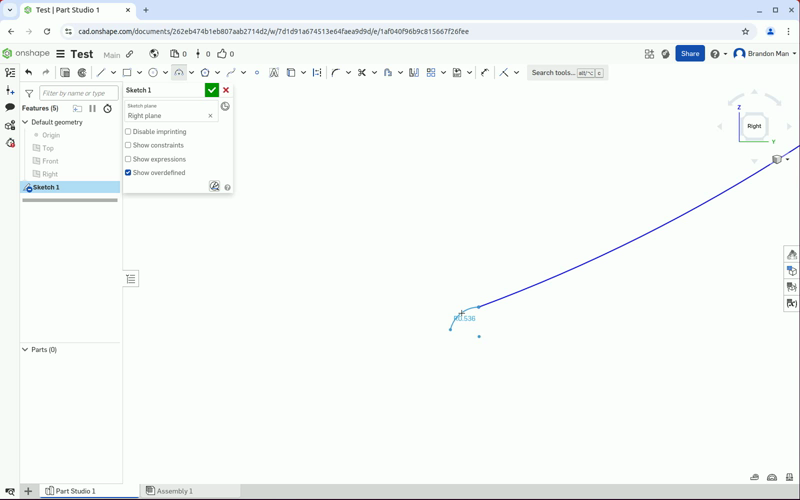
click(461, 312)
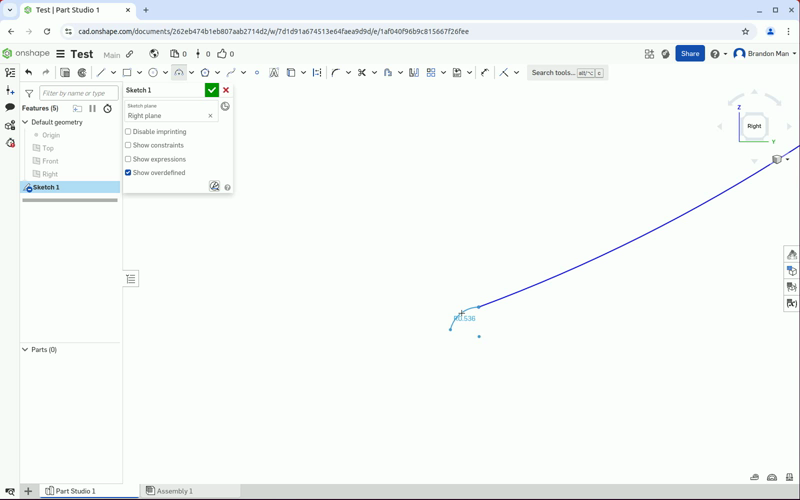
scroll(-6)
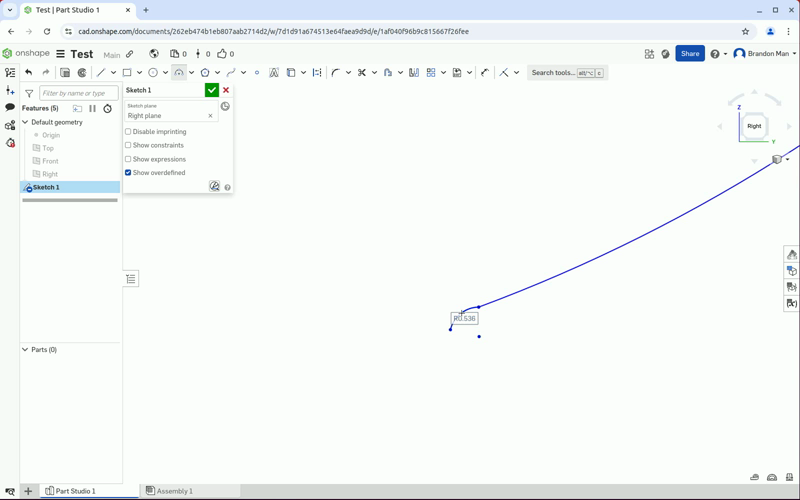
scroll(-6)
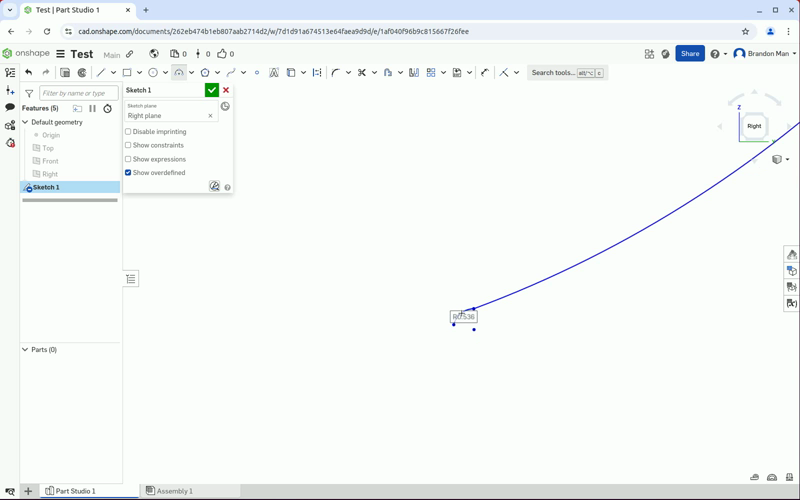
scroll(-6)
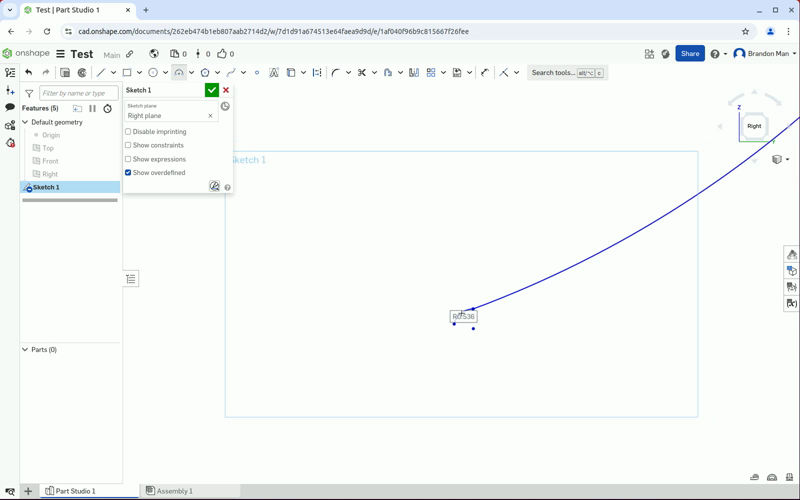
scroll(-6)
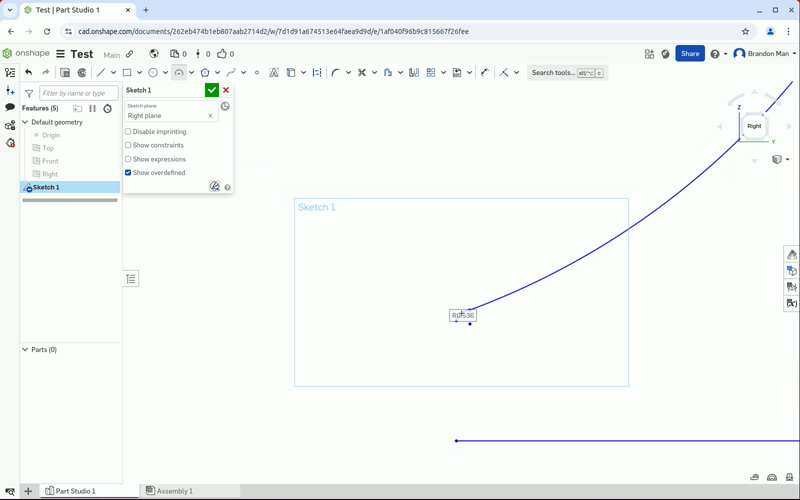
scroll(-6)
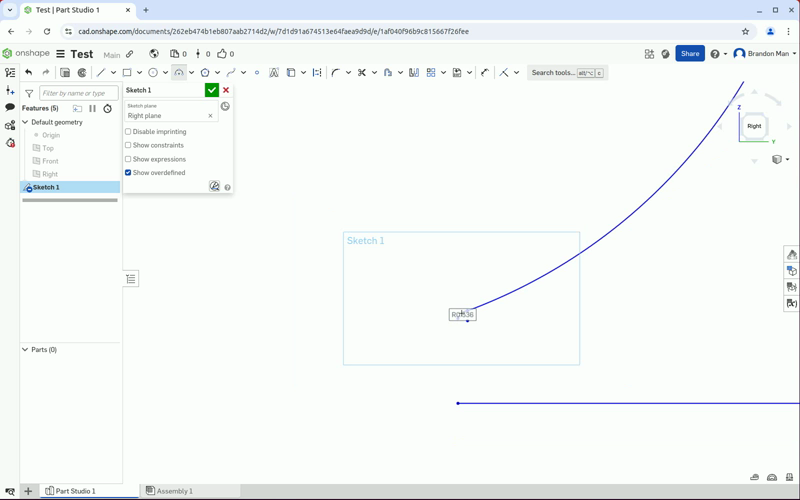
scroll(-6)
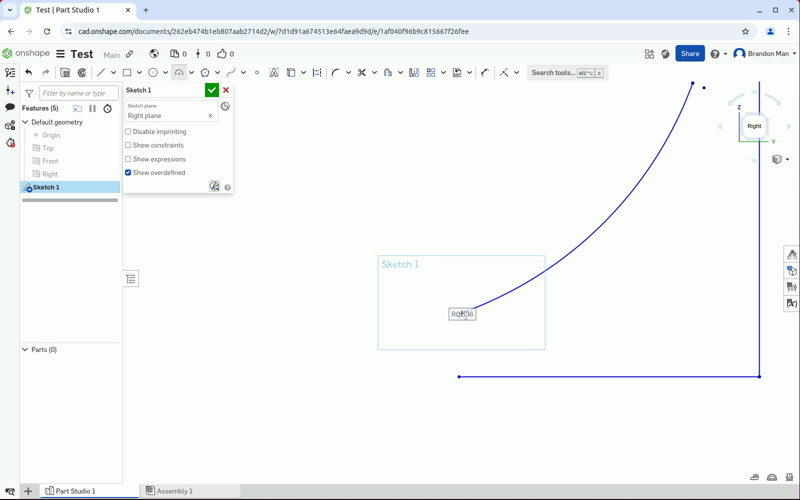
scroll(-6)
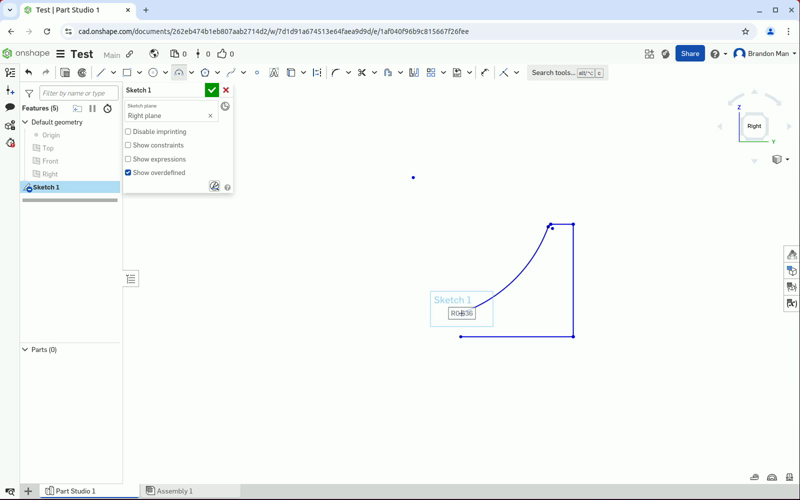
key_up(shift)
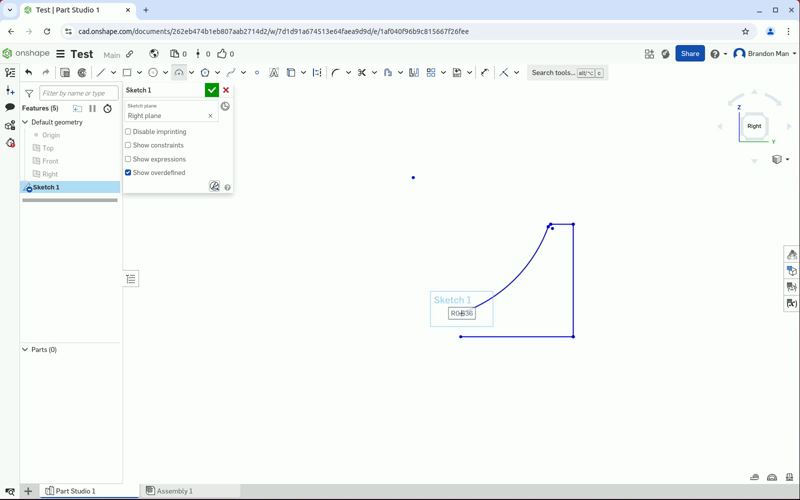
key(esc)
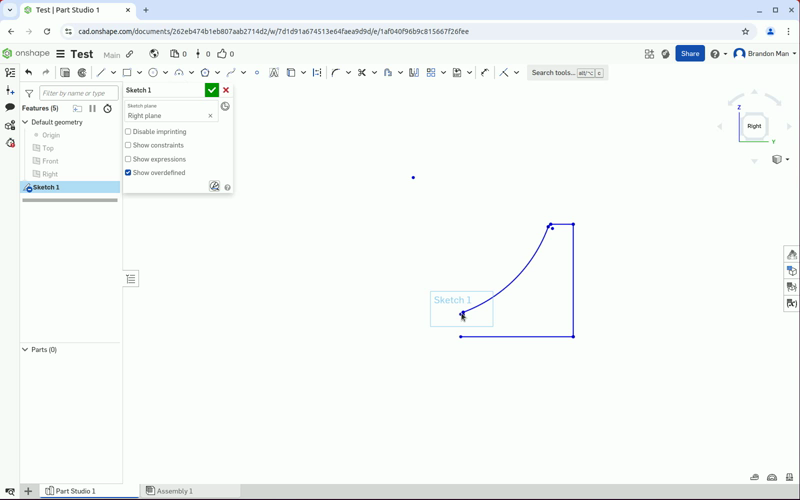
key(l)
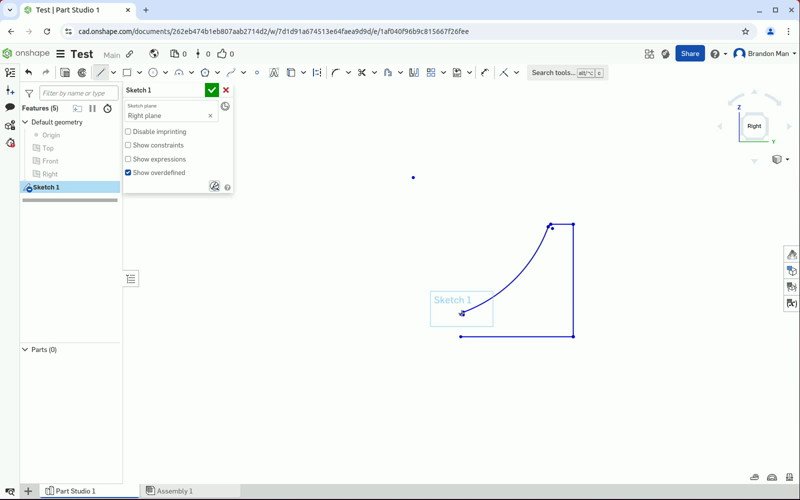
mouse_move(460, 314)
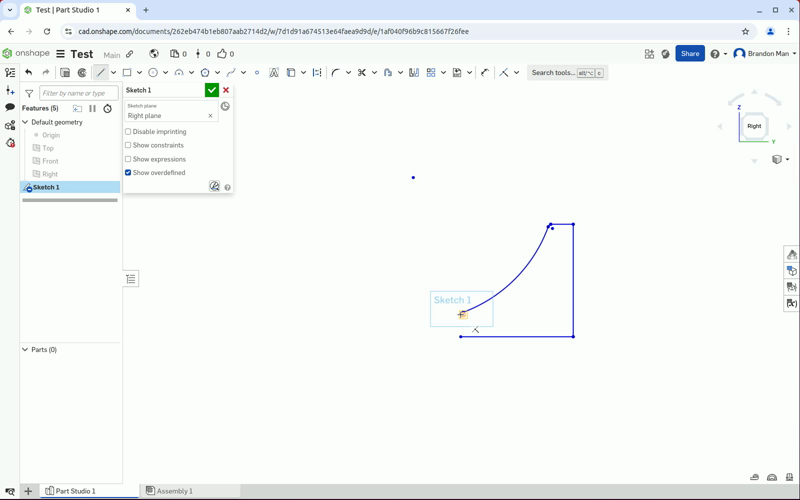
scroll(6)
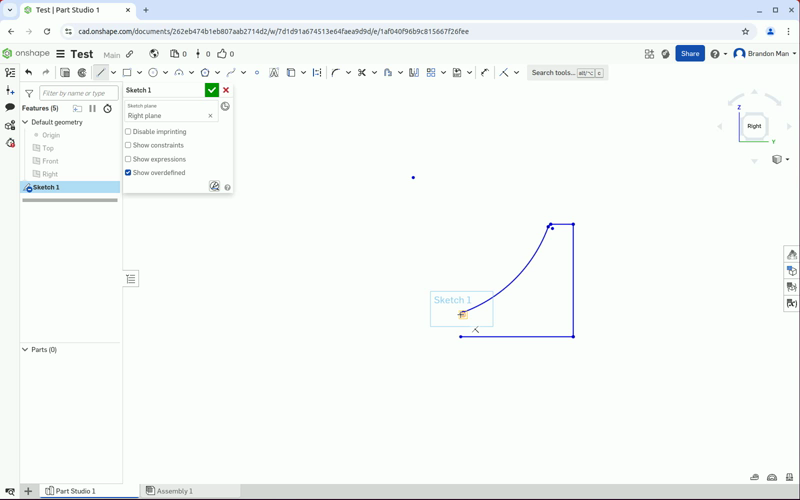
scroll(6)
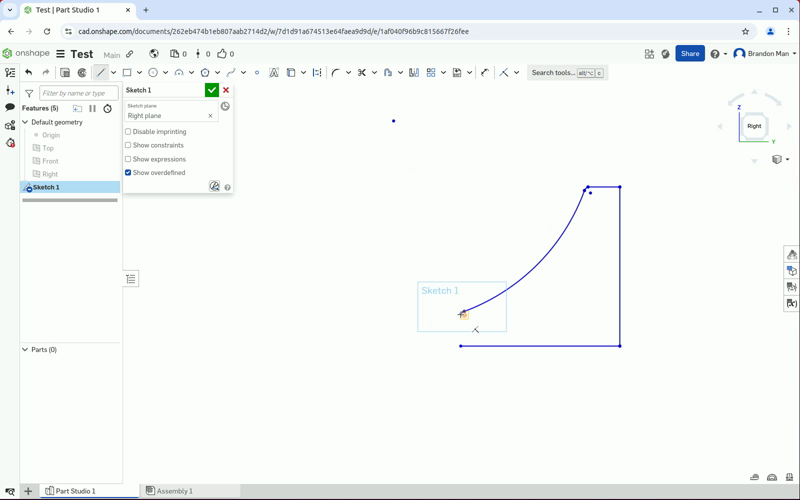
scroll(6)
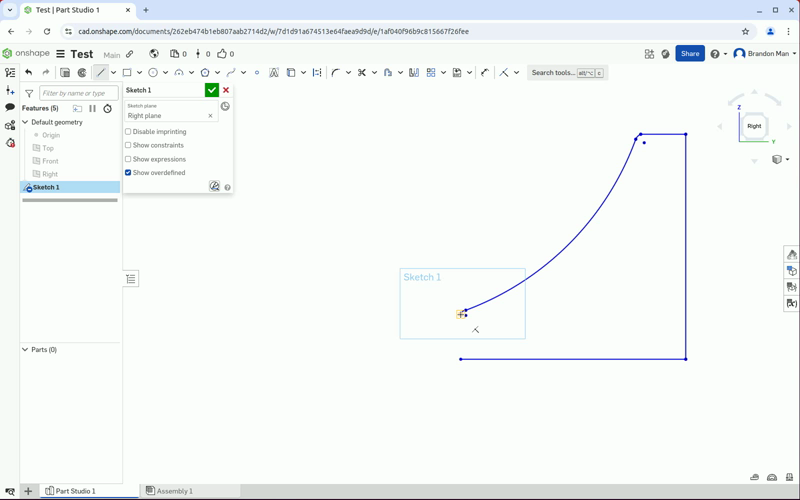
scroll(6)
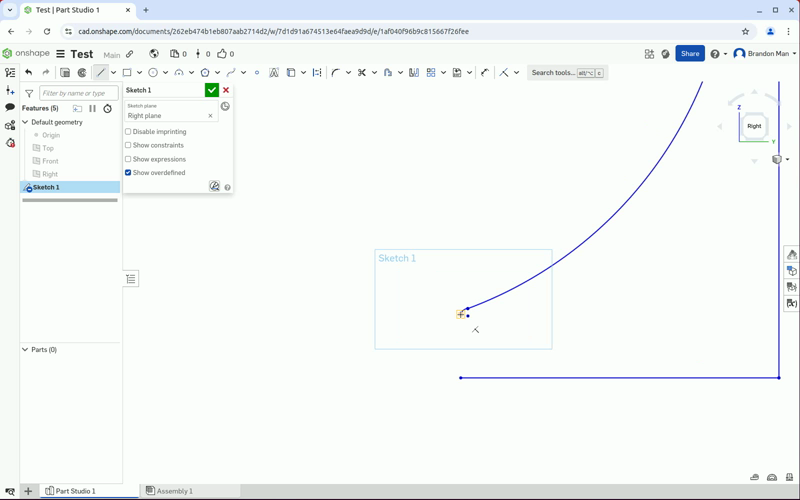
scroll(6)
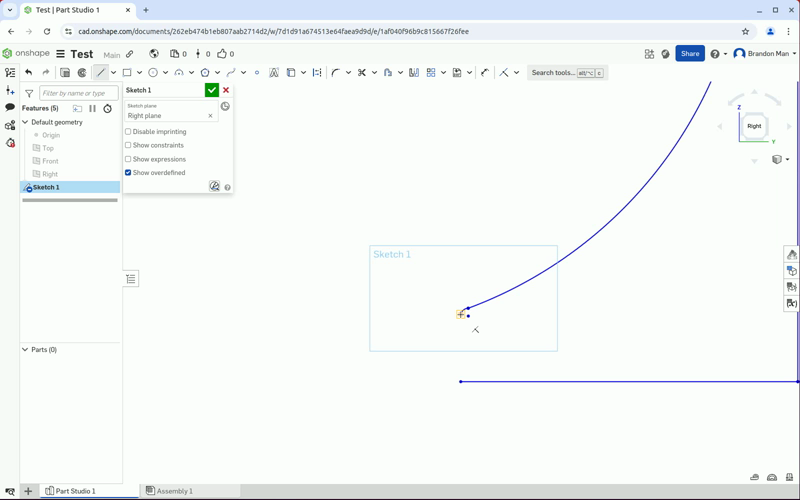
scroll(6)
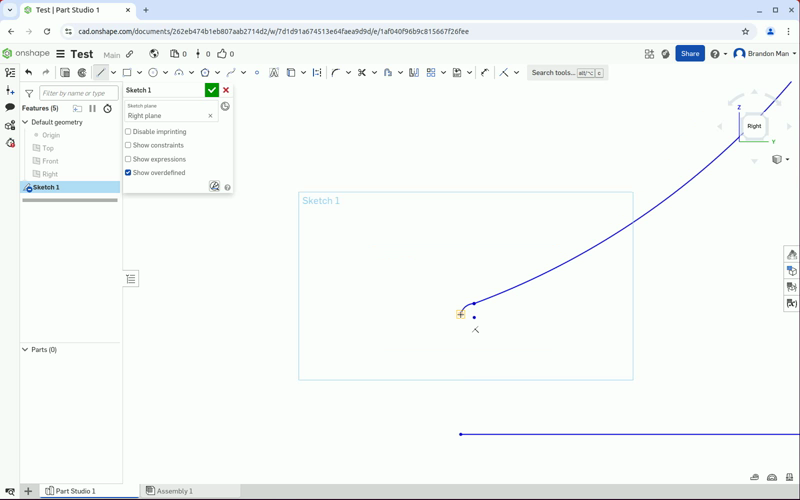
scroll(6)
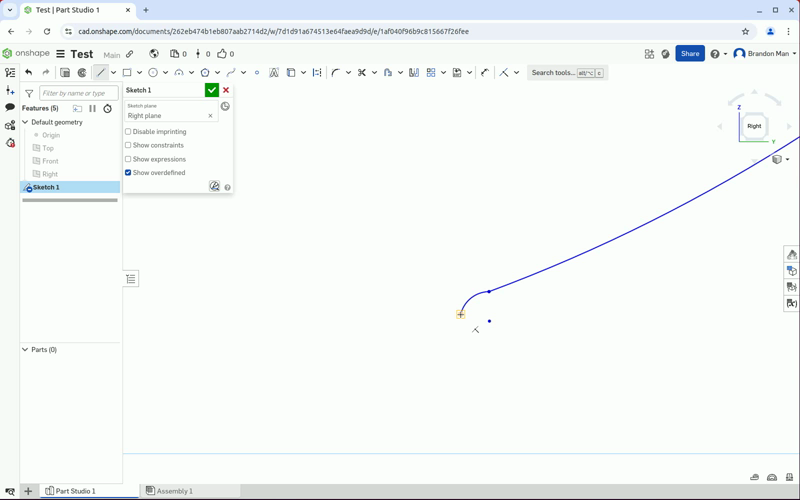
click(460, 314)
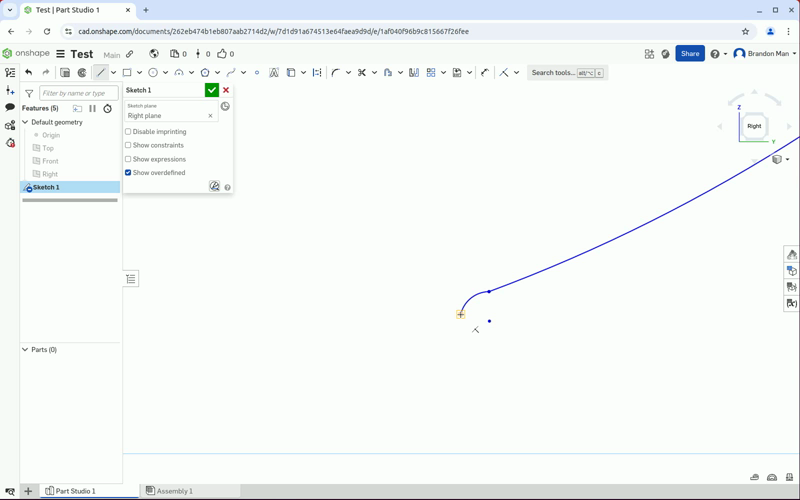
scroll(-6)
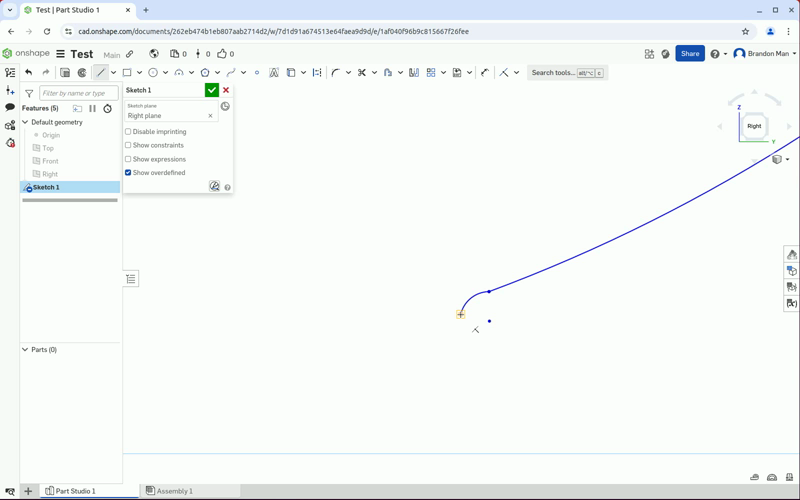
scroll(-6)
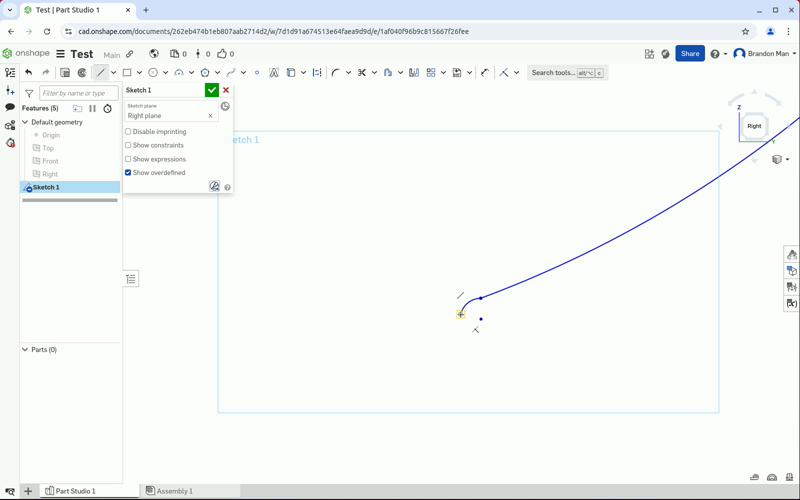
scroll(-6)
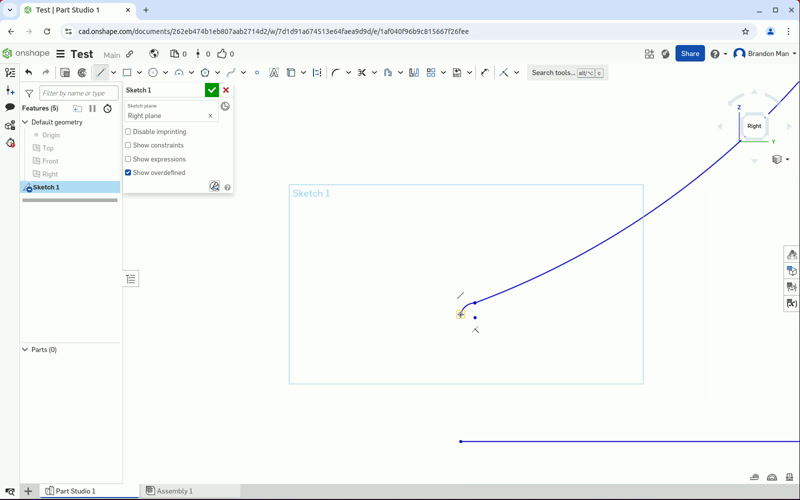
scroll(-6)
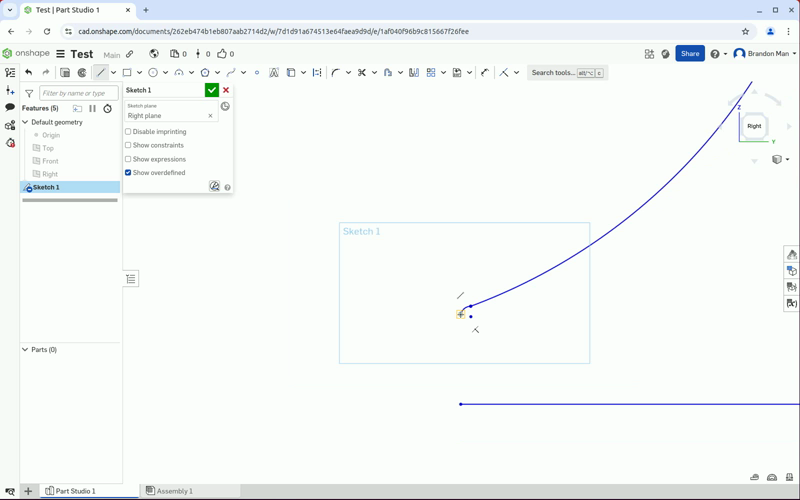
scroll(-6)
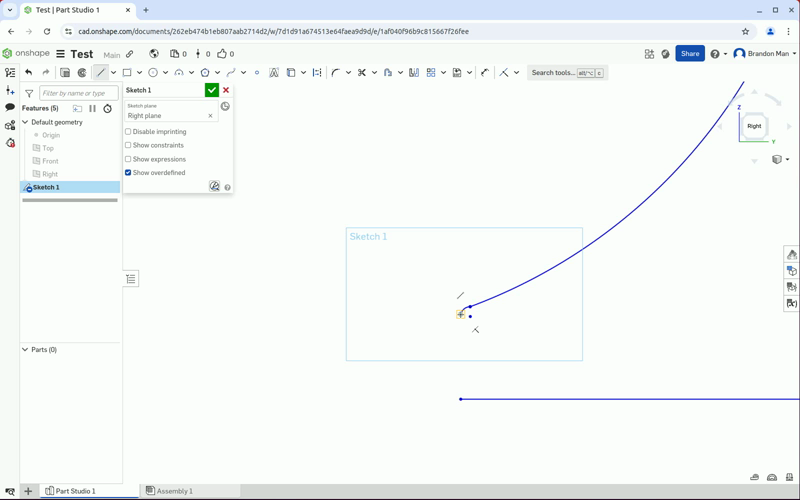
scroll(-6)
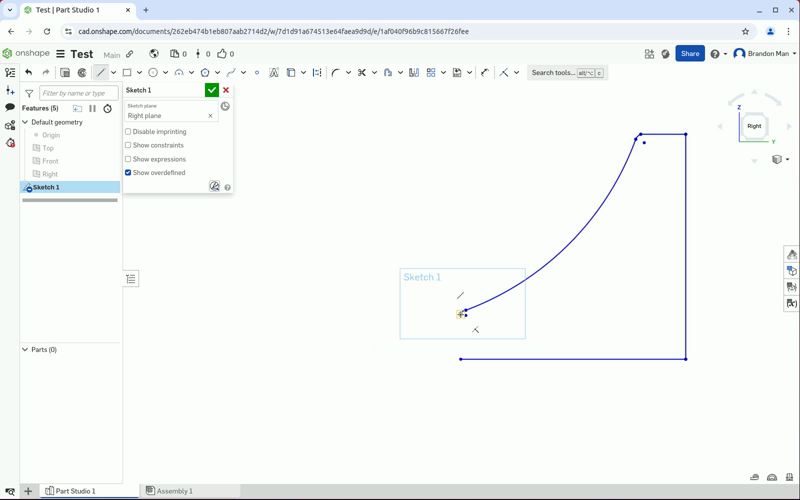
scroll(-6)
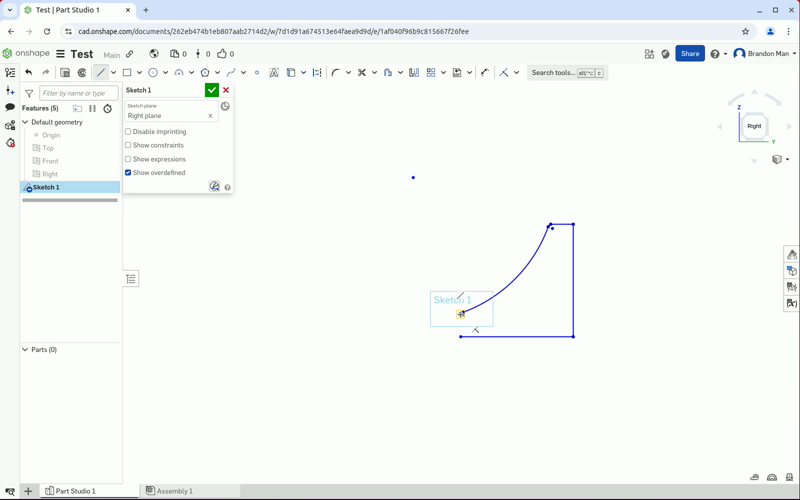
mouse_move(490, 314)
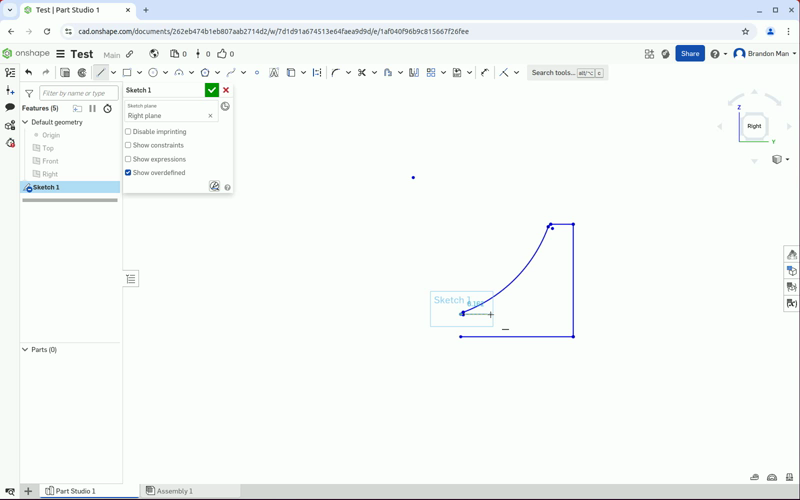
key_down(shift)
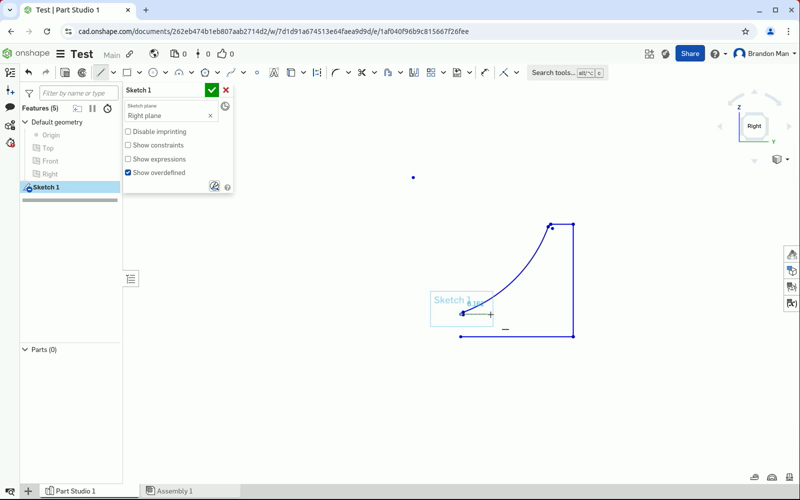
mouse_move(460, 336)
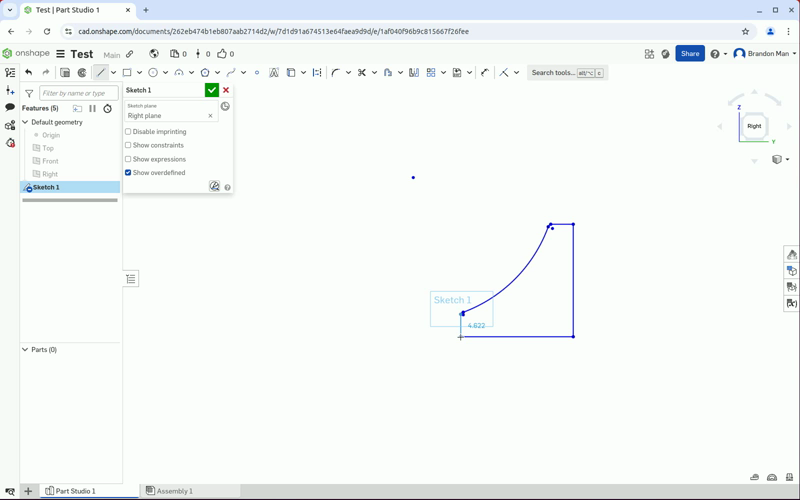
key_up(shift)
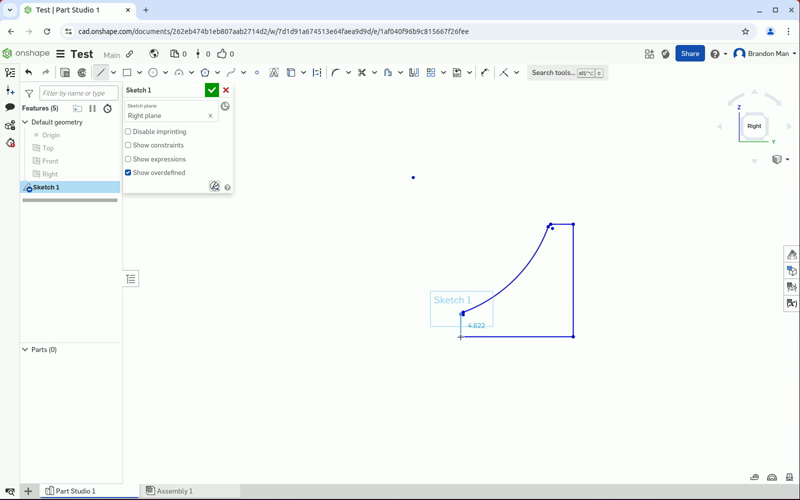
click(460, 336)
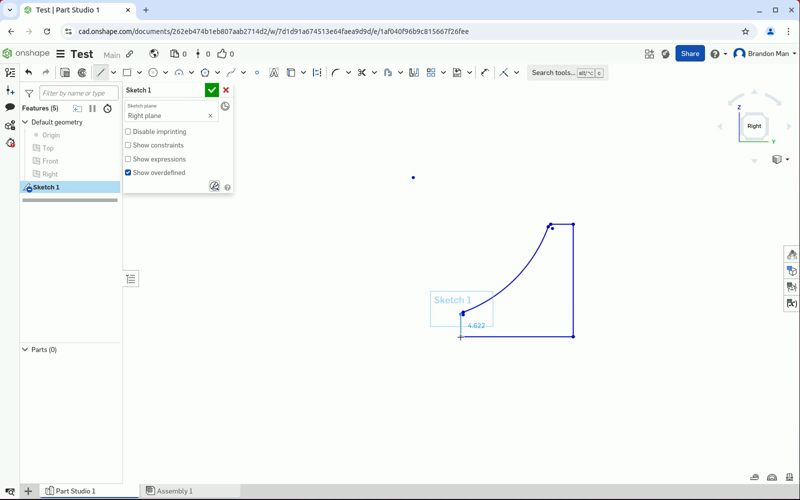
key(esc)
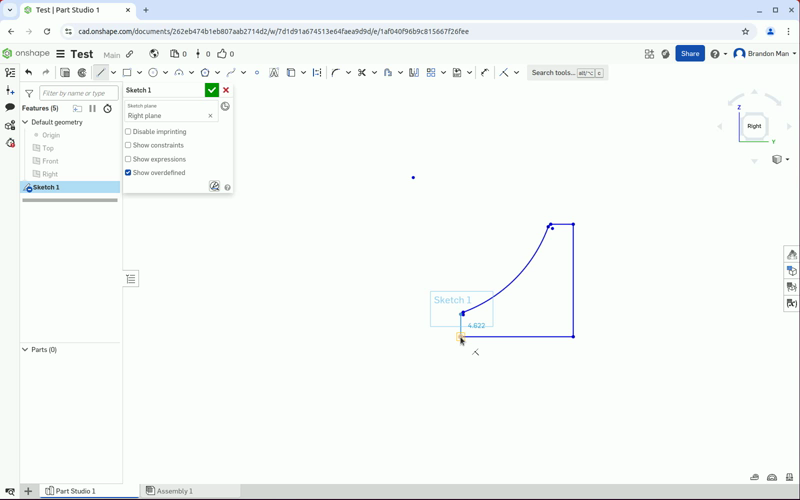
mouse_move(552, 315)
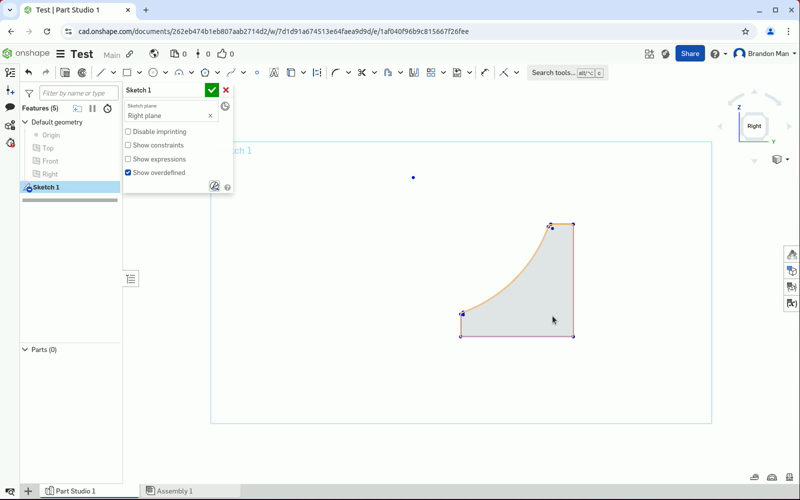
click(552, 315)
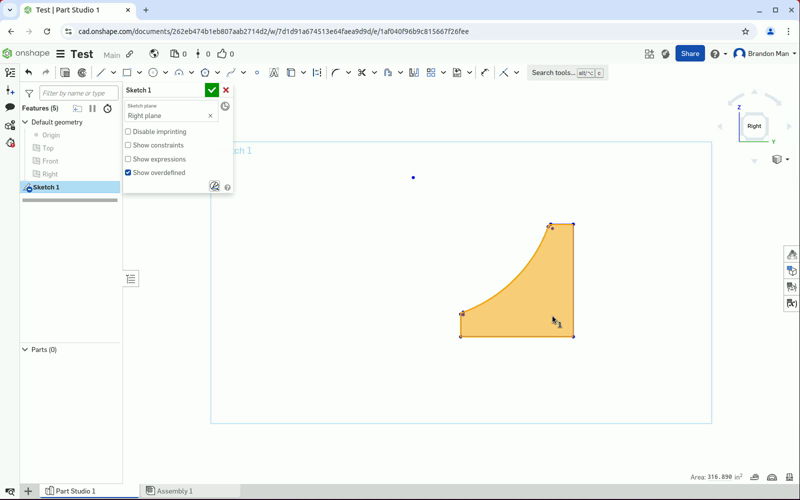
mouse_move(73, 352)
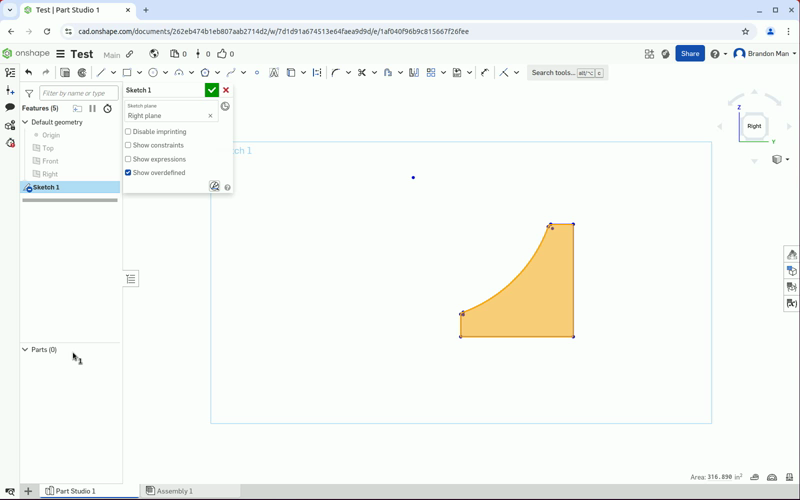
key(shift+y)
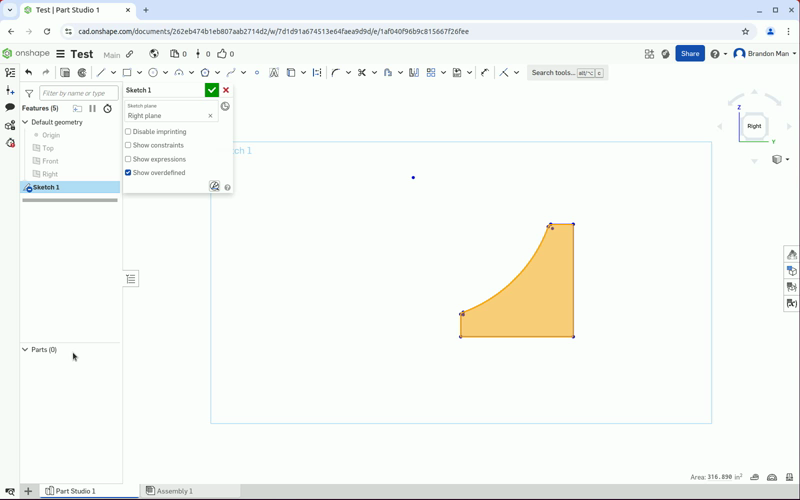
key(shift+e)
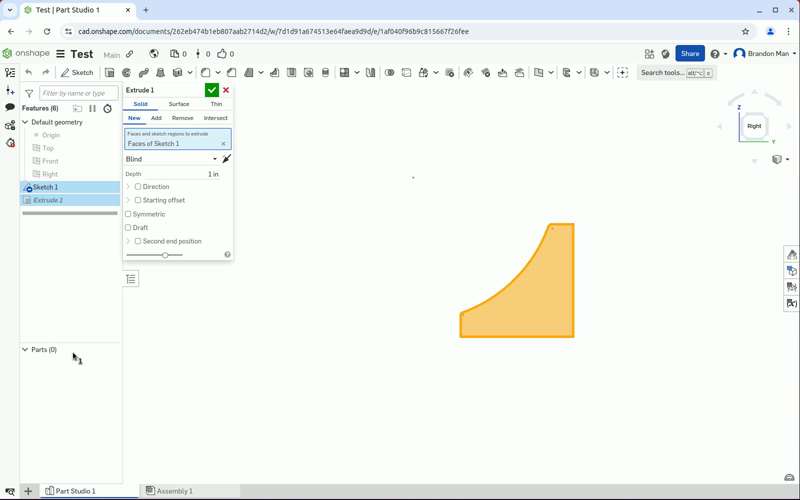
mouse_move(143, 106)
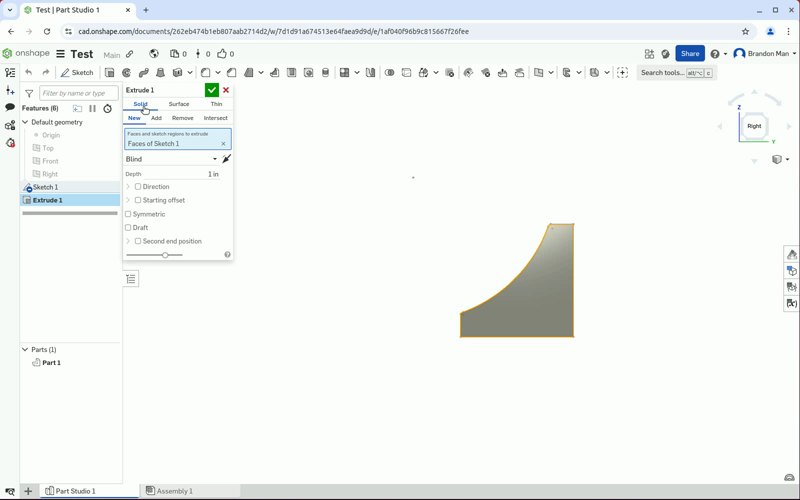
click(143, 106)
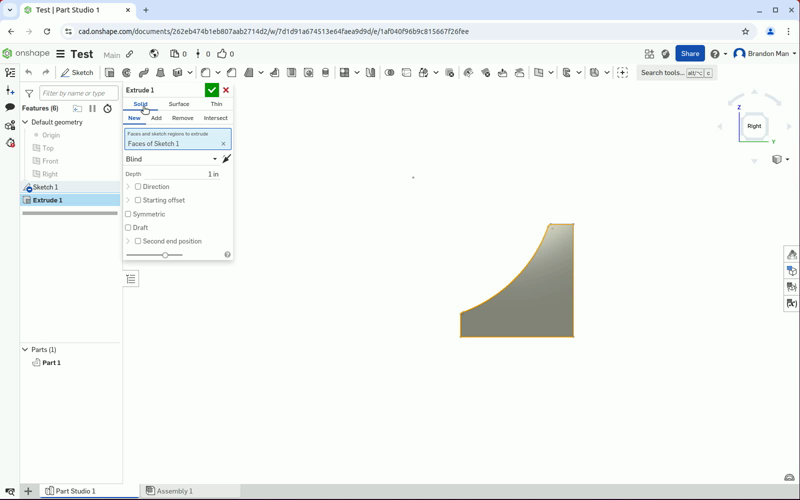
mouse_move(137, 120)
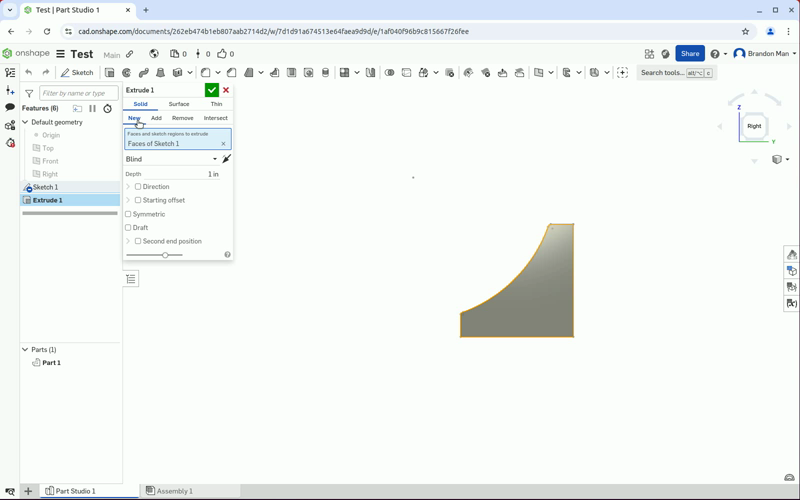
click(137, 120)
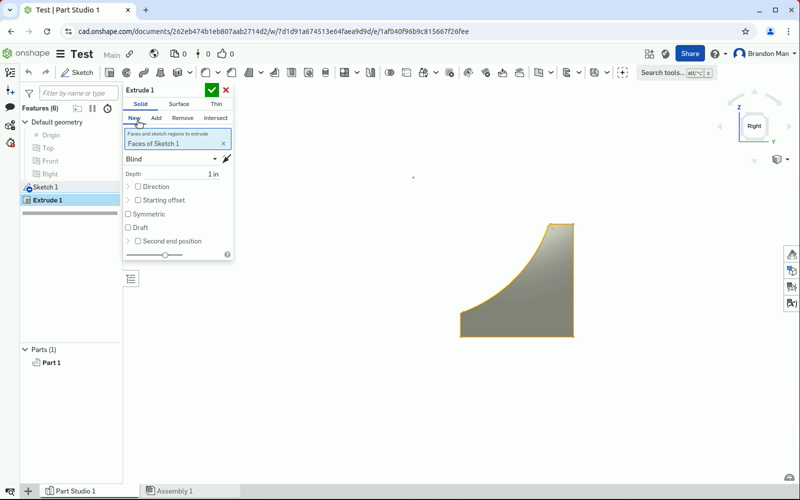
key(tab, 4)
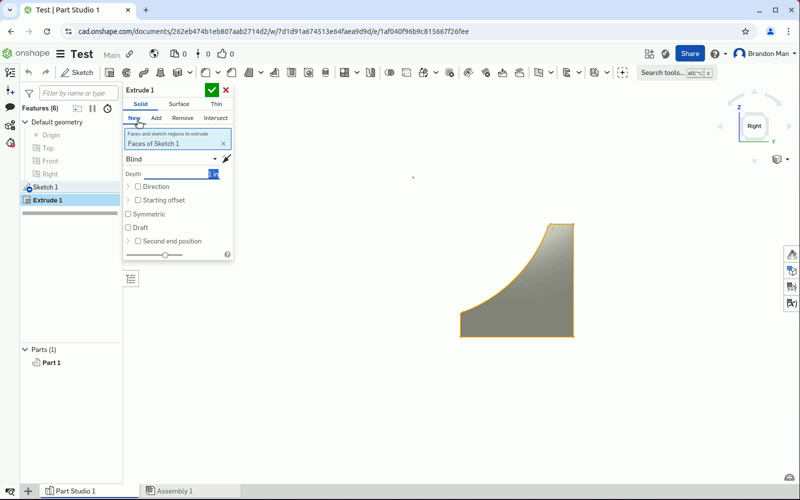
text(40.44)
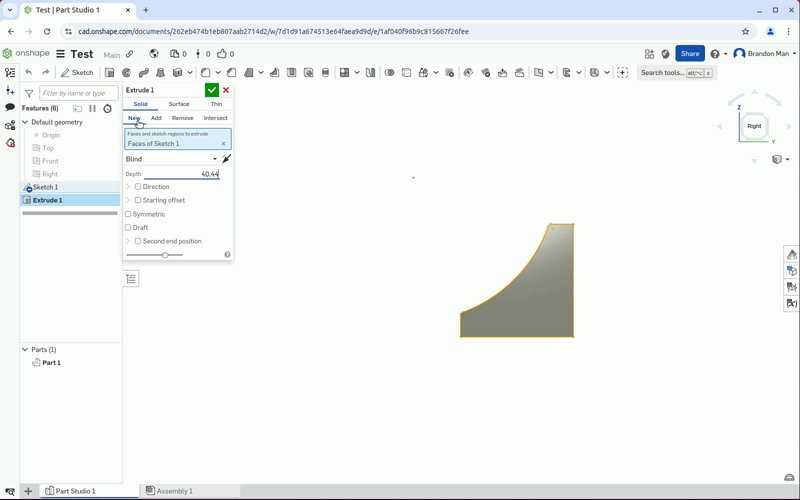
key(tab, 3)
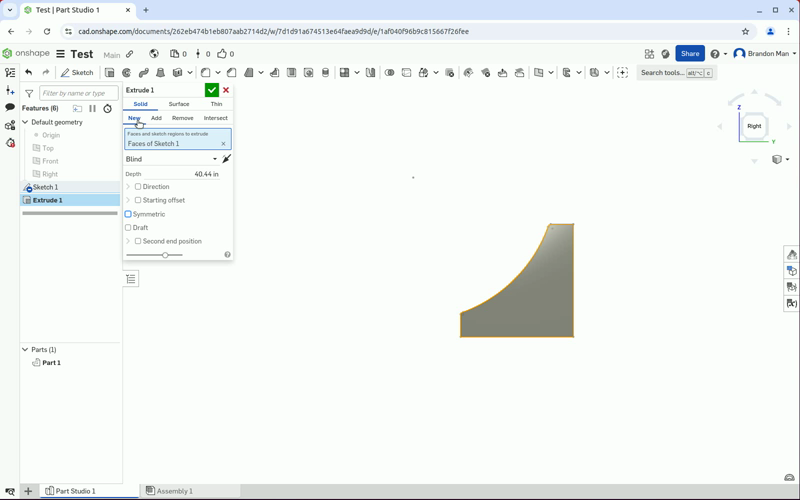
key(space)
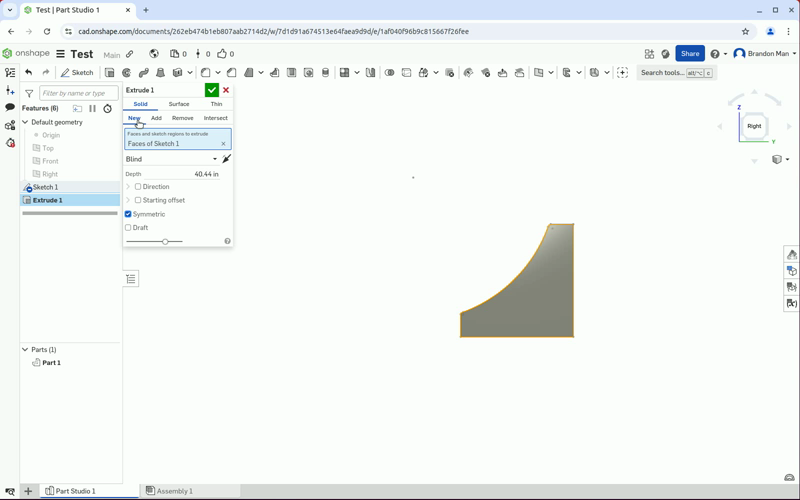
key(enter)
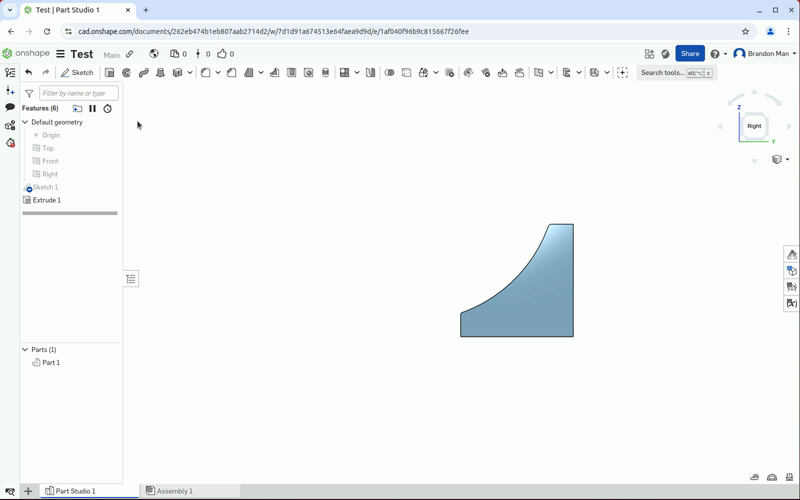
key(shift+h)
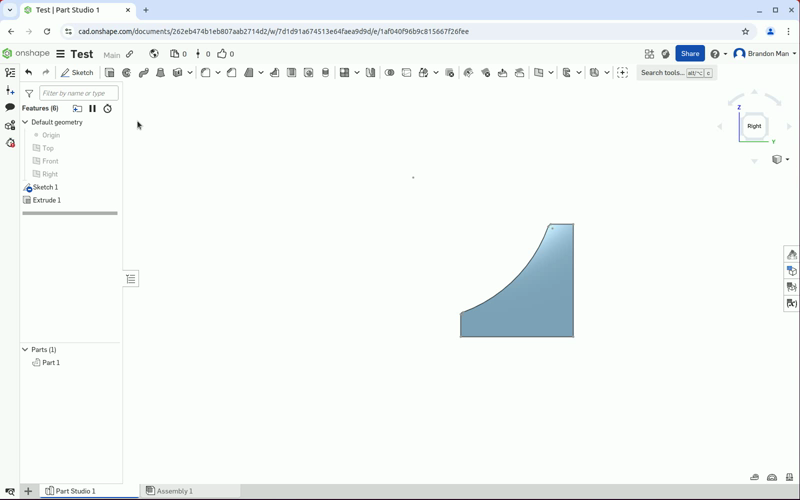
key(shift+h)
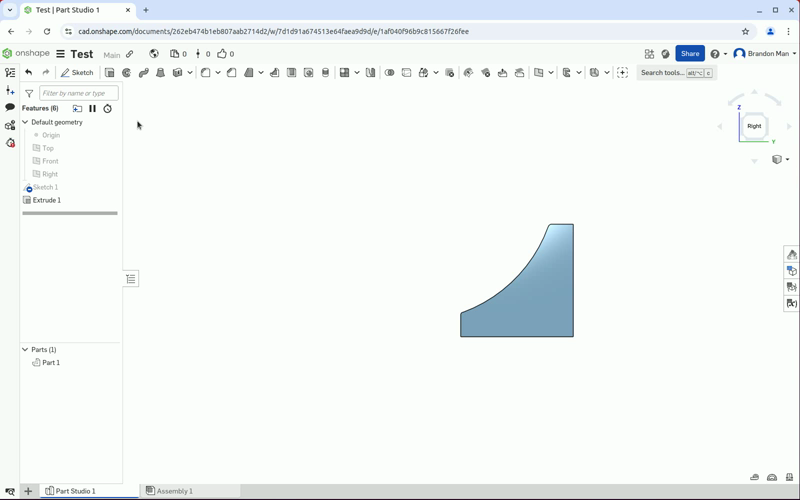
mouse_move(73, 189)
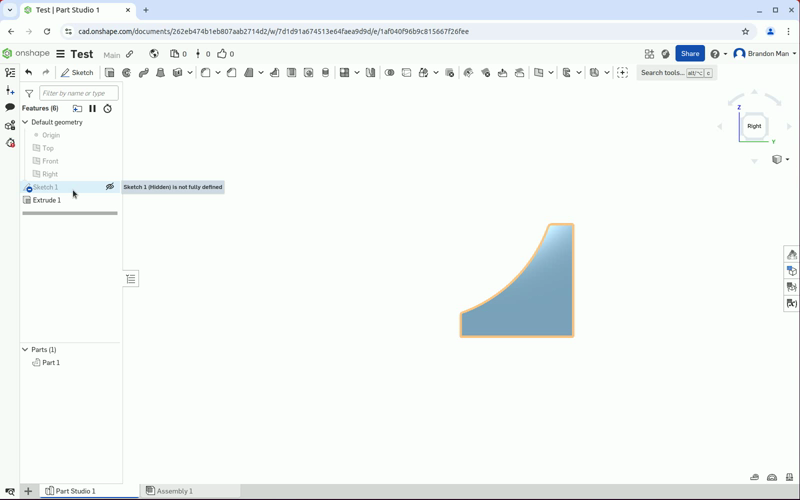
click(73, 189)
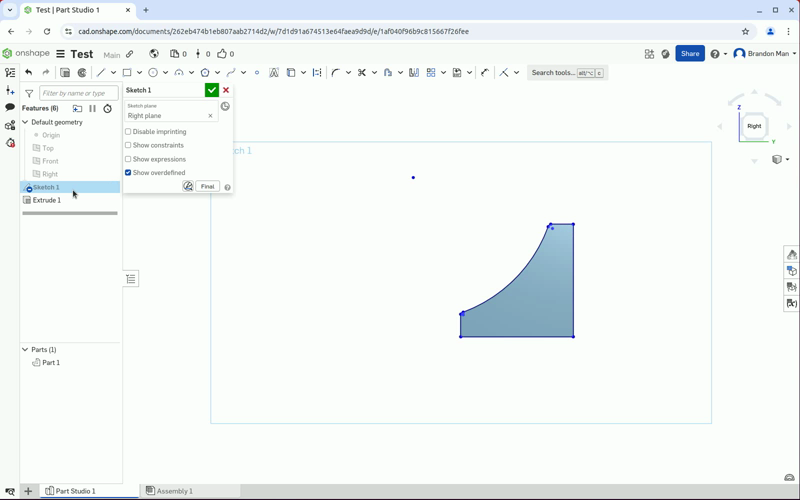
mouse_move(229, 92)
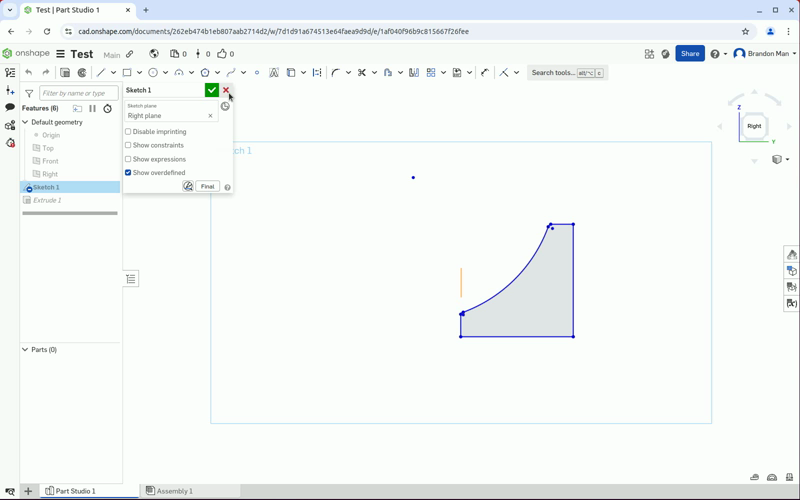
click(229, 92)
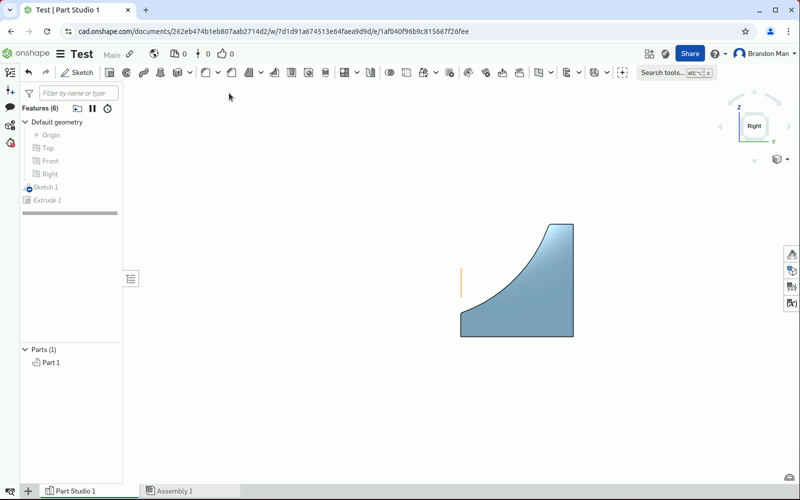
mouse_move(73, 352)
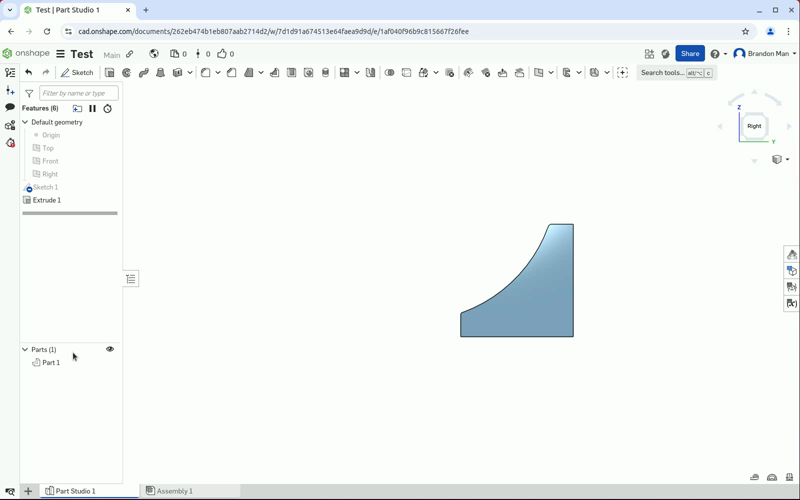
key(y)
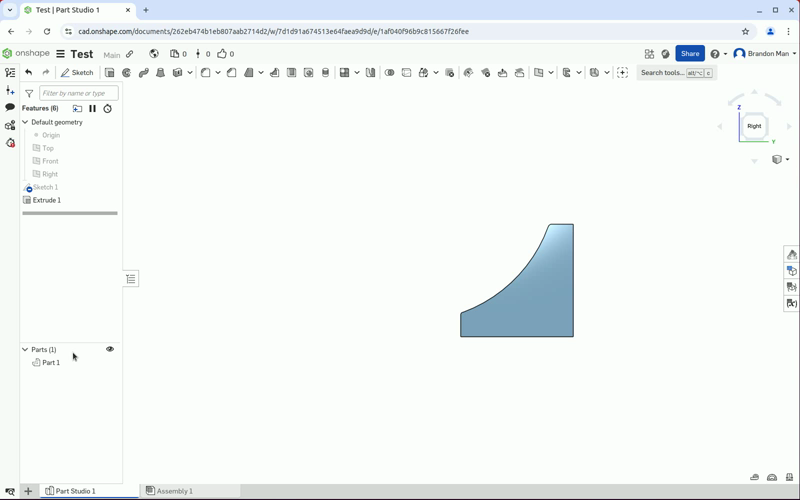
key(shift+p)
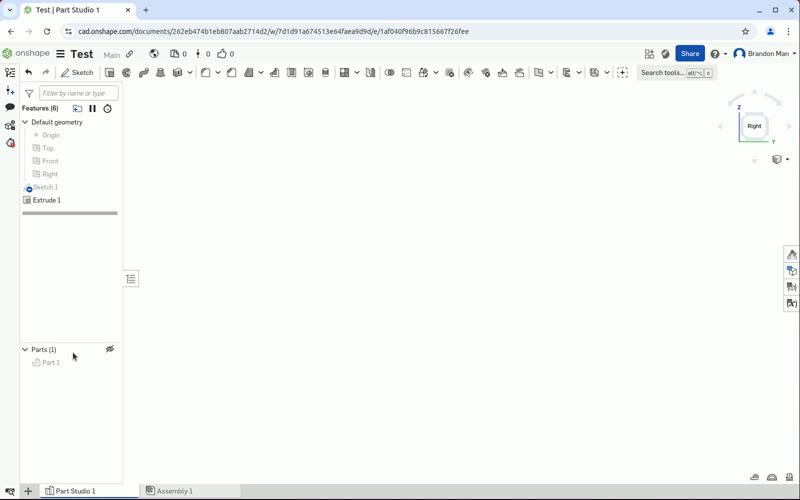
key(space)
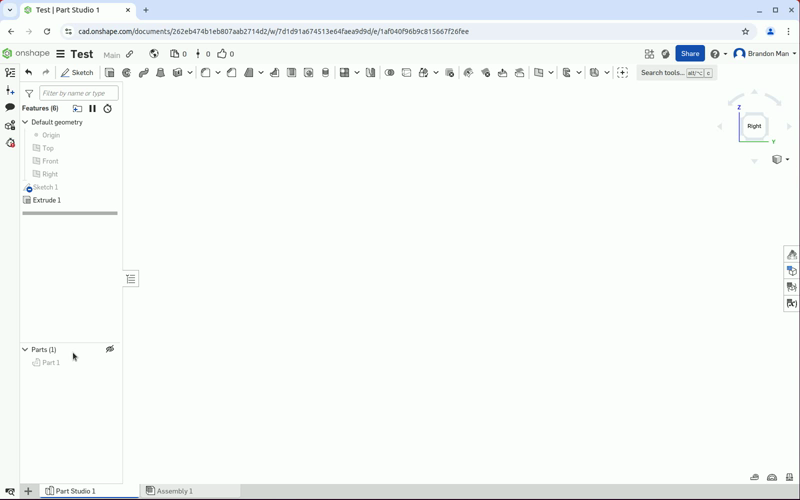
key_down(shift)
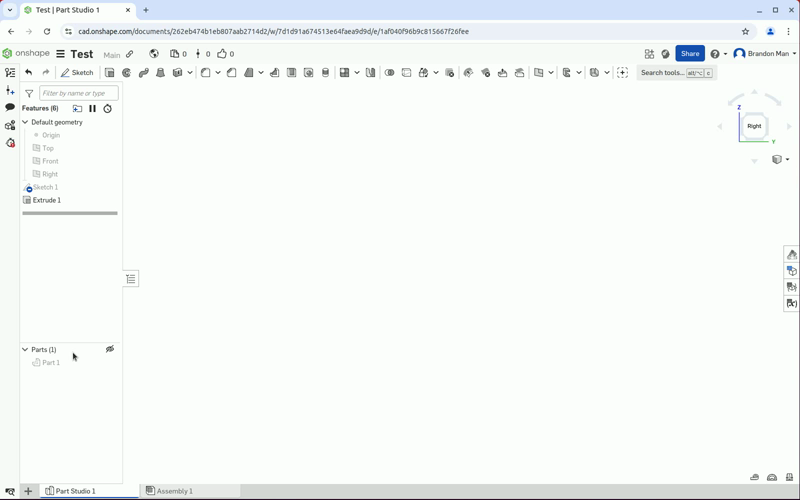
key(right)
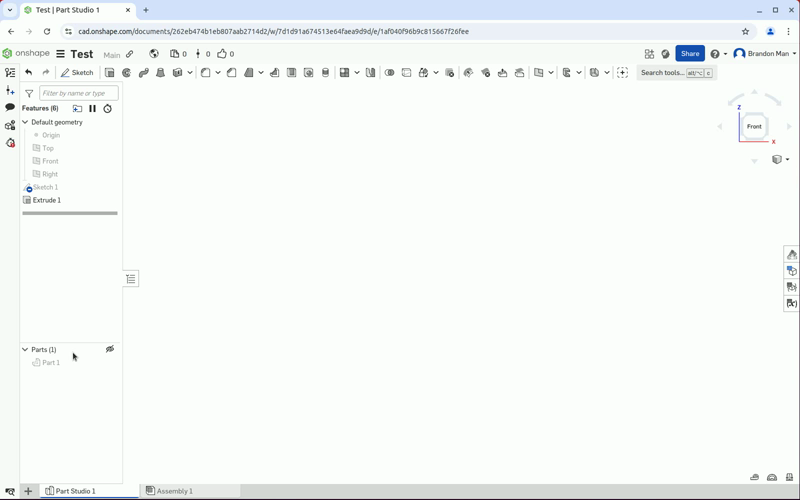
key_up(shift)
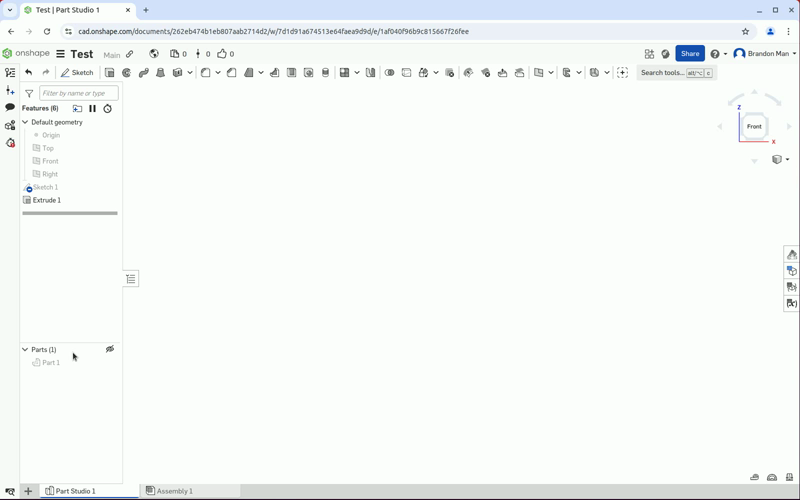
mouse_move(73, 352)
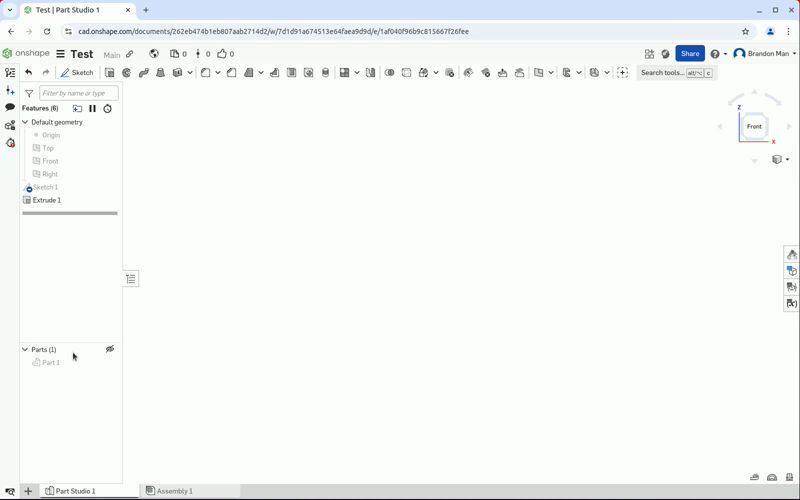
key(shift+y)
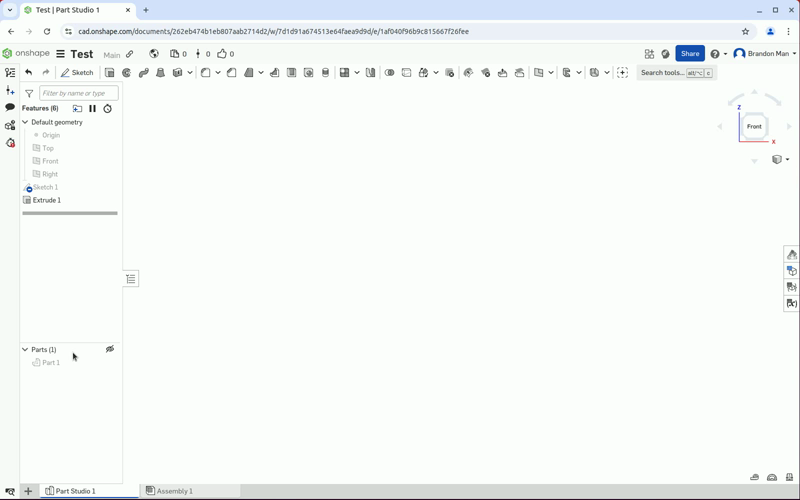
key(shift+s)
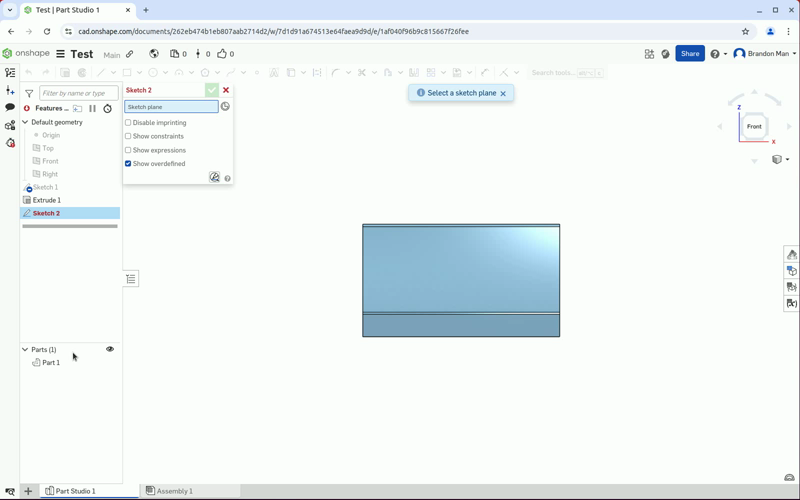
mouse_move(73, 163)
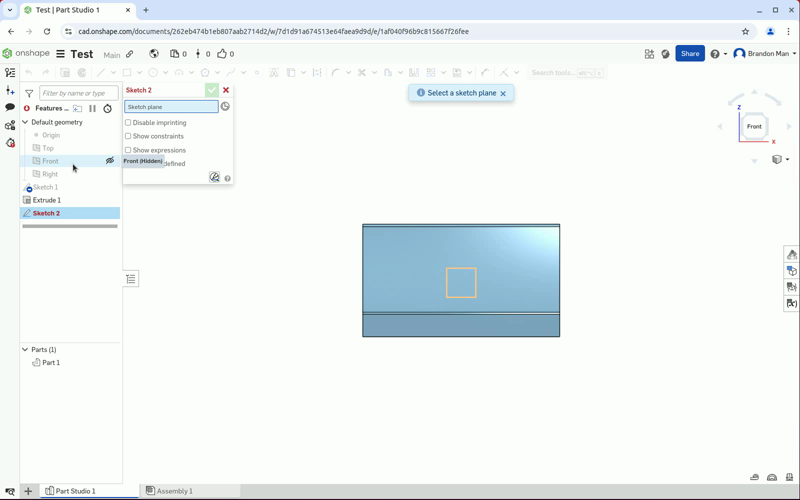
click(73, 163)
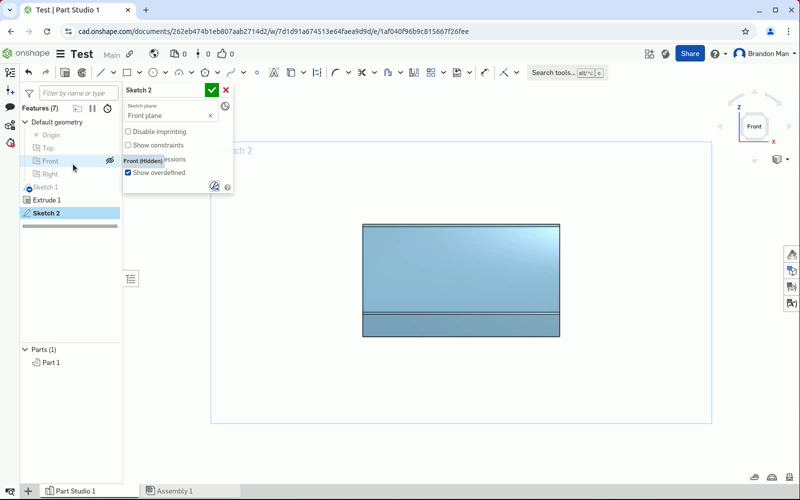
mouse_move(73, 352)
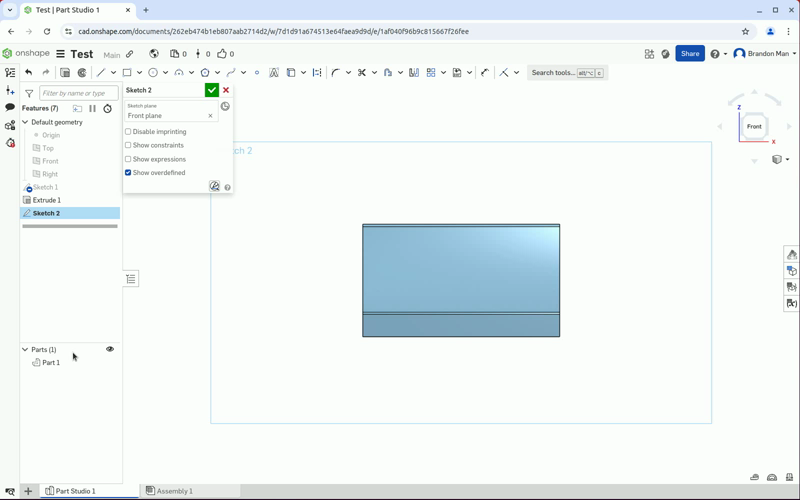
key(y)
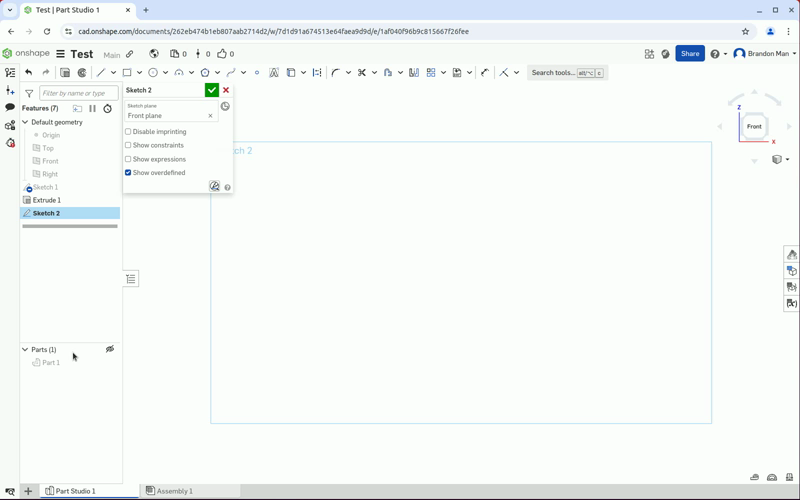
key(l)
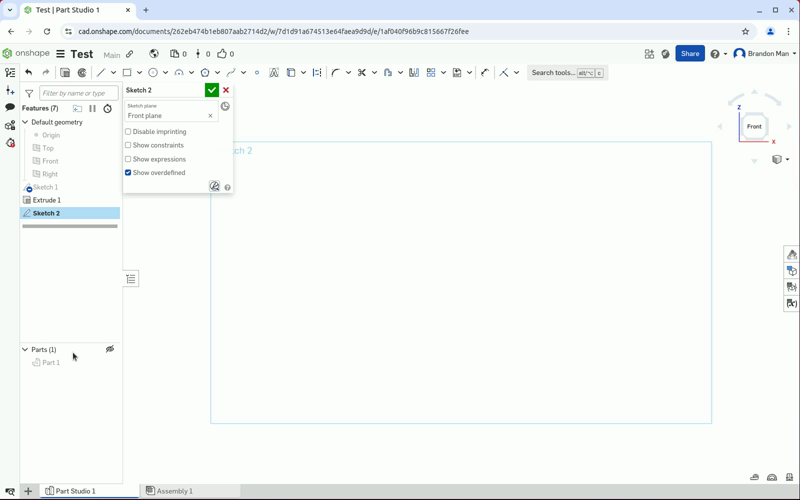
key_down(shift)
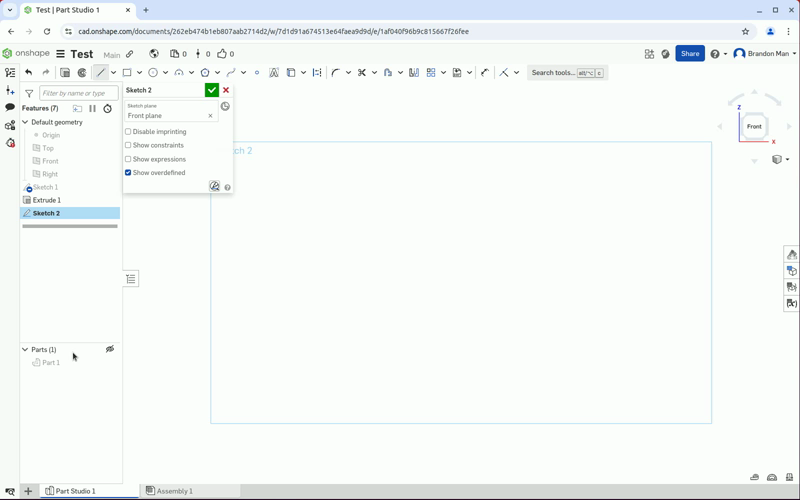
mouse_move(374, 312)
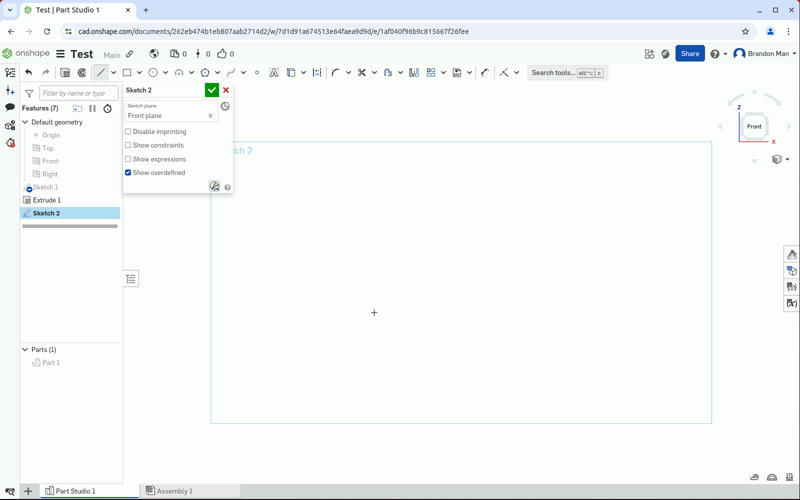
click(374, 312)
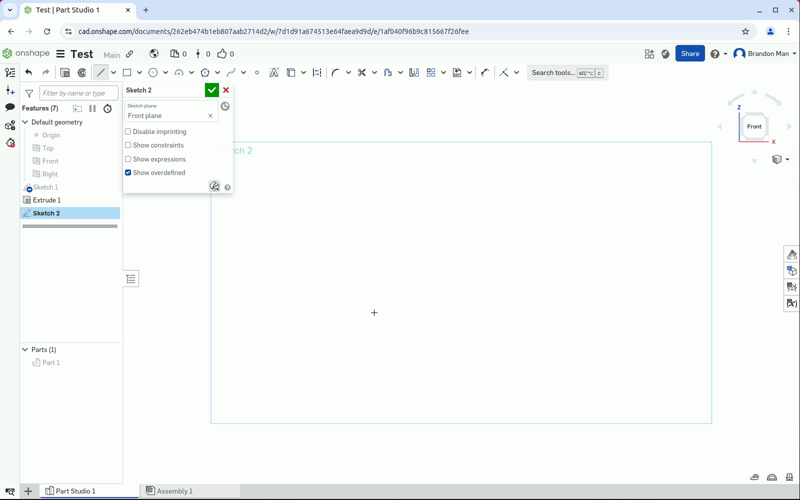
key_up(shift)
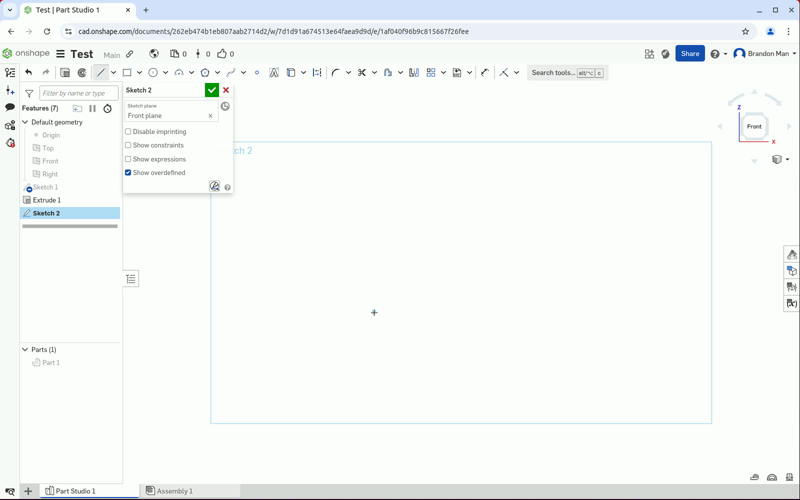
key_down(shift)
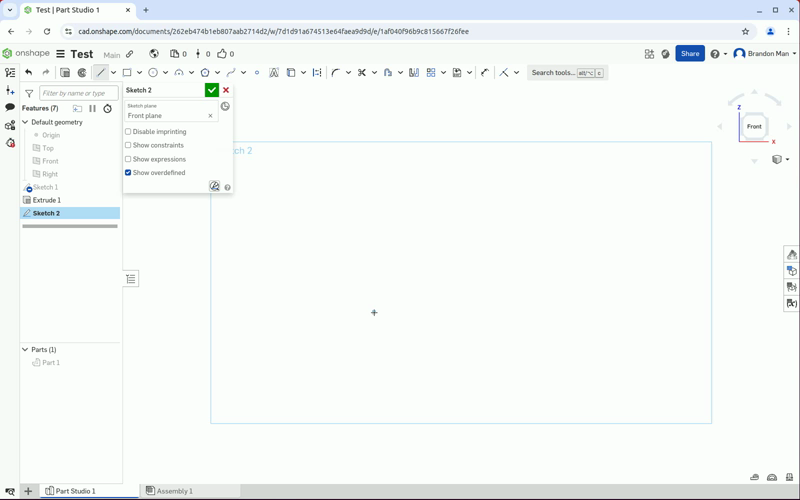
mouse_move(404, 312)
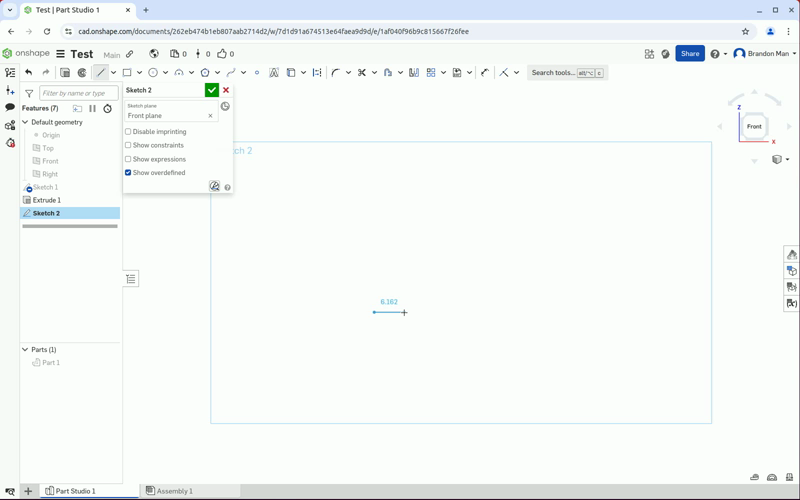
mouse_move(394, 312)
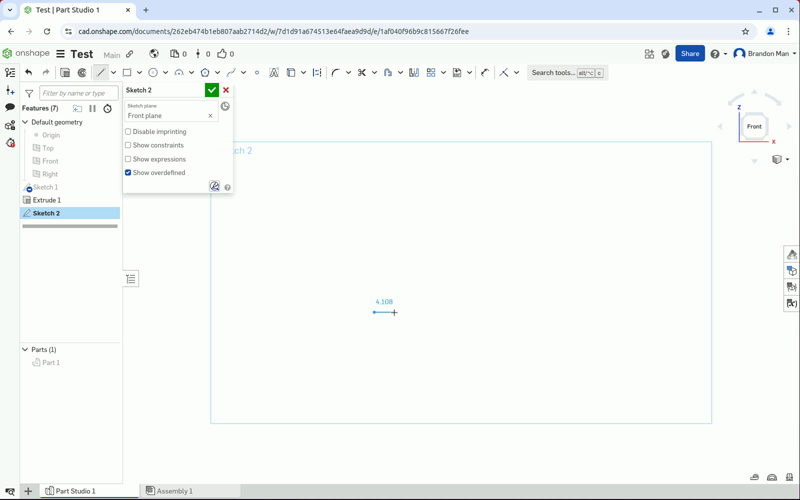
click(394, 312)
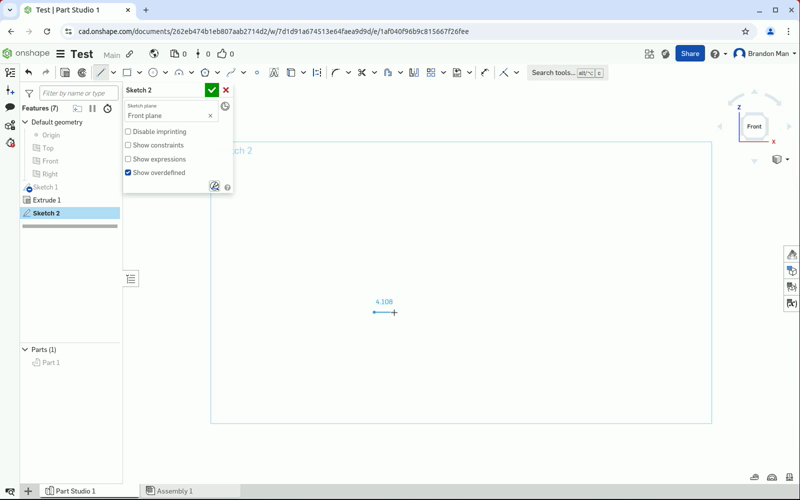
key_up(shift)
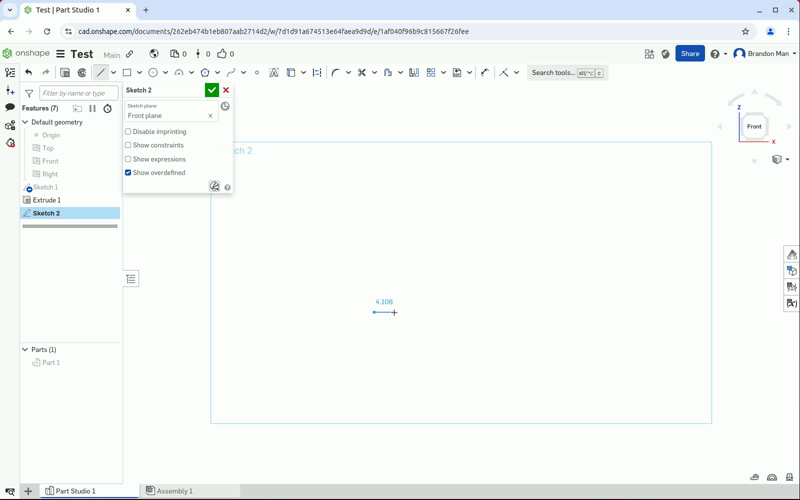
key_down(shift)
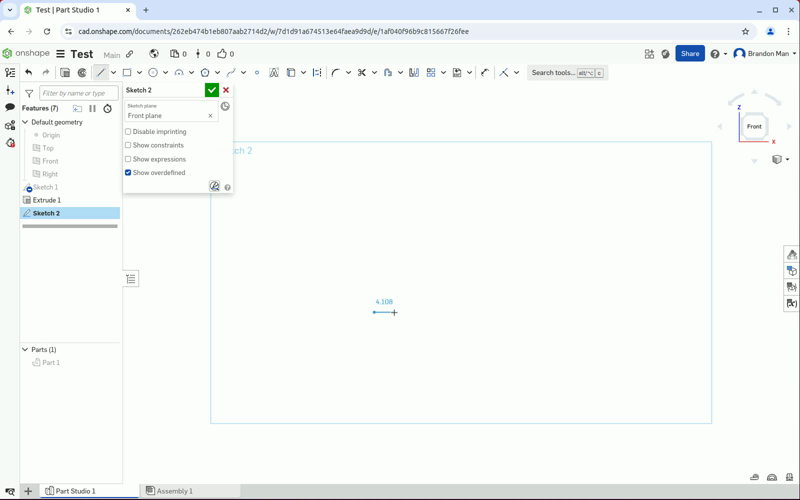
mouse_move(424, 312)
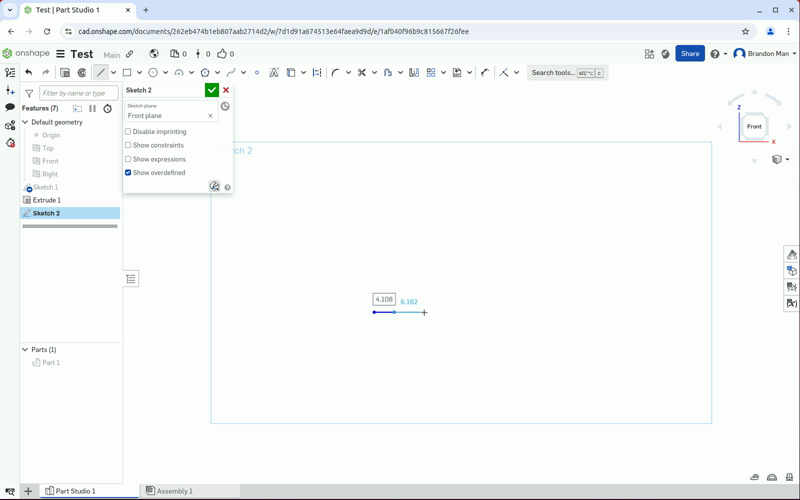
mouse_move(405, 312)
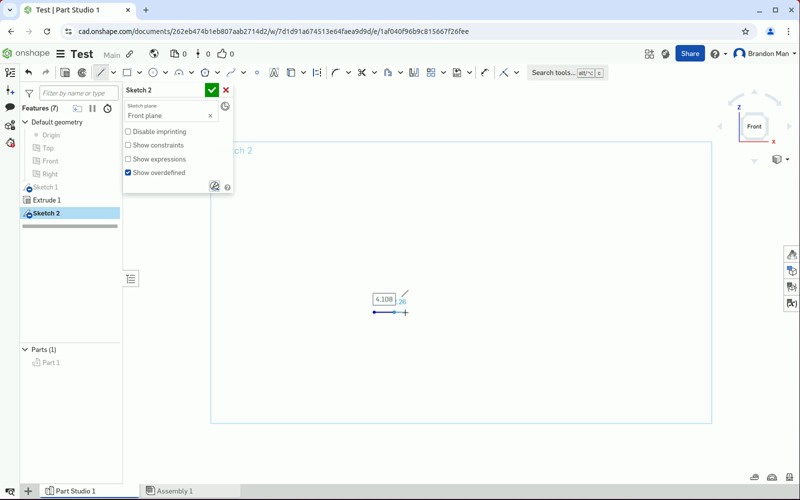
click(405, 312)
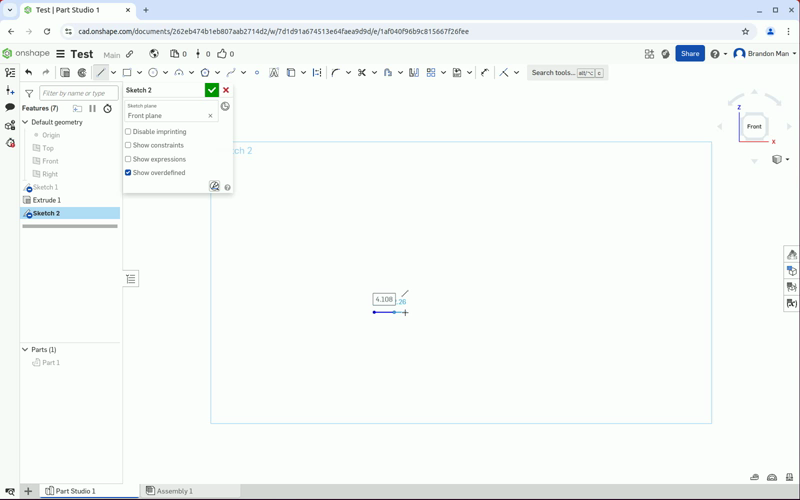
key_up(shift)
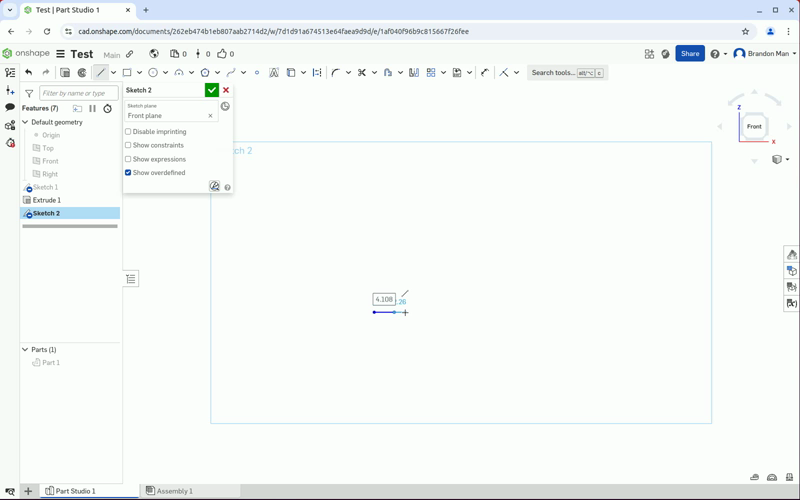
key_down(shift)
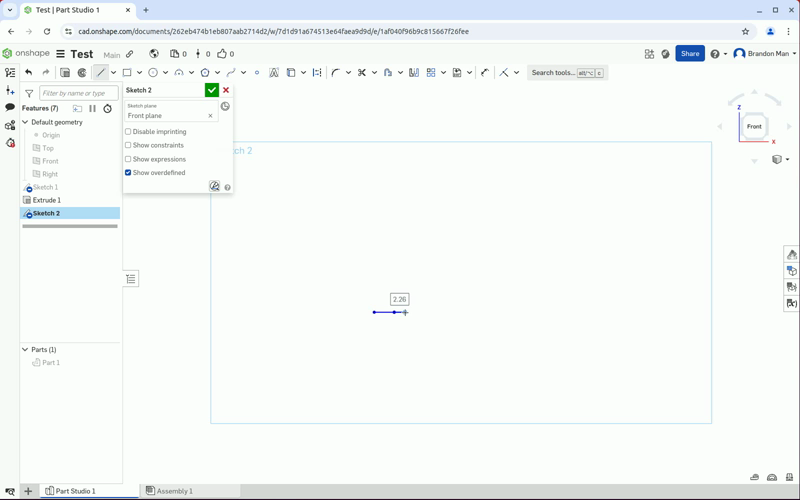
mouse_move(435, 312)
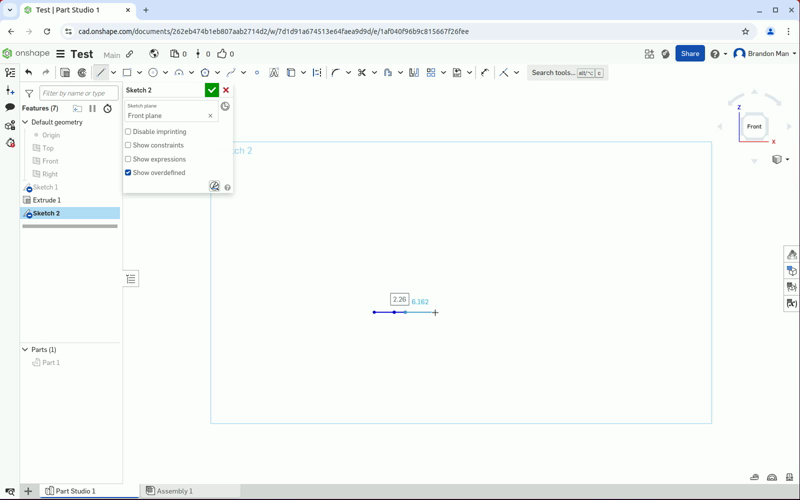
mouse_move(416, 312)
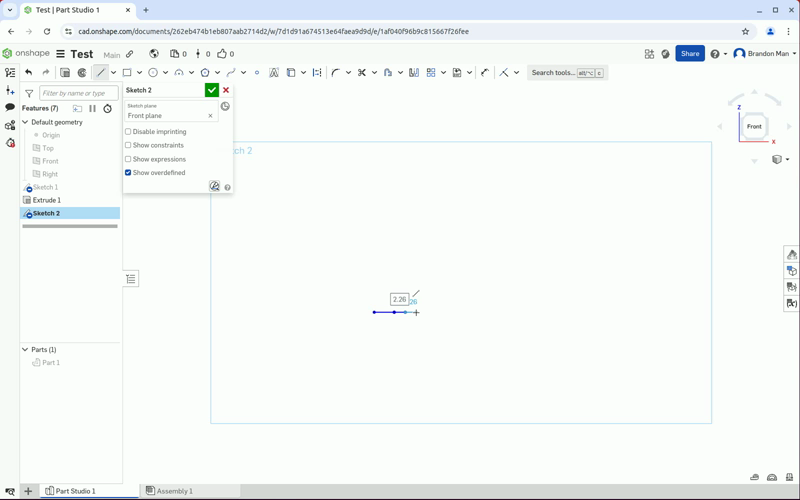
click(416, 312)
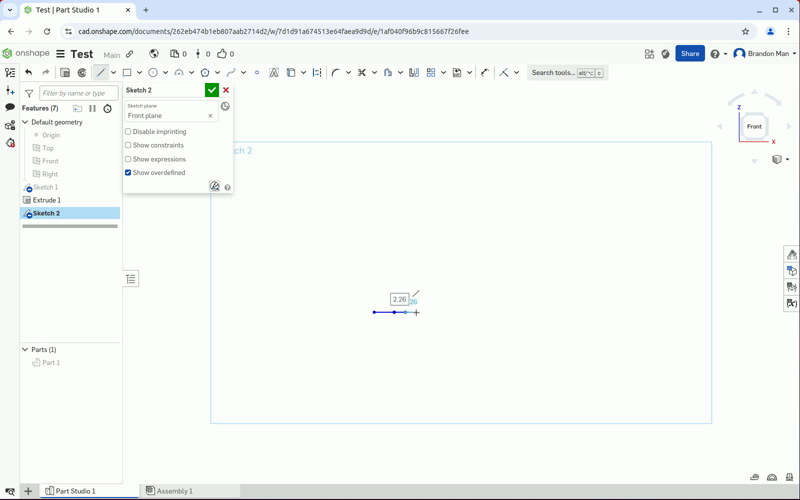
key_up(shift)
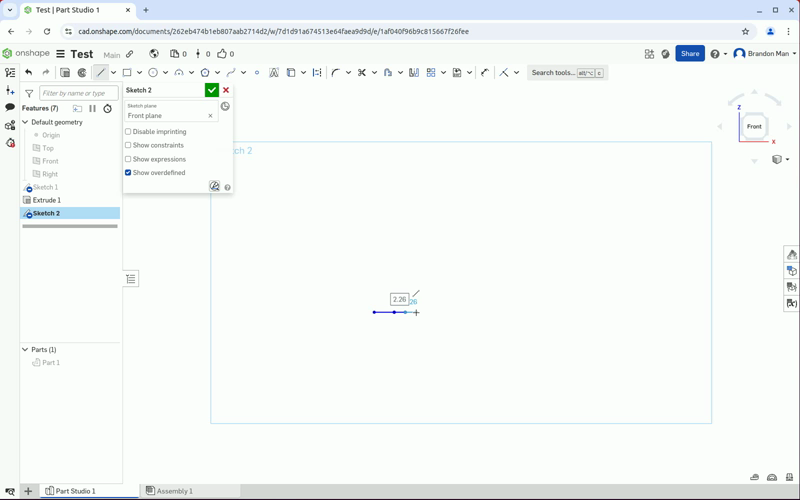
key_down(shift)
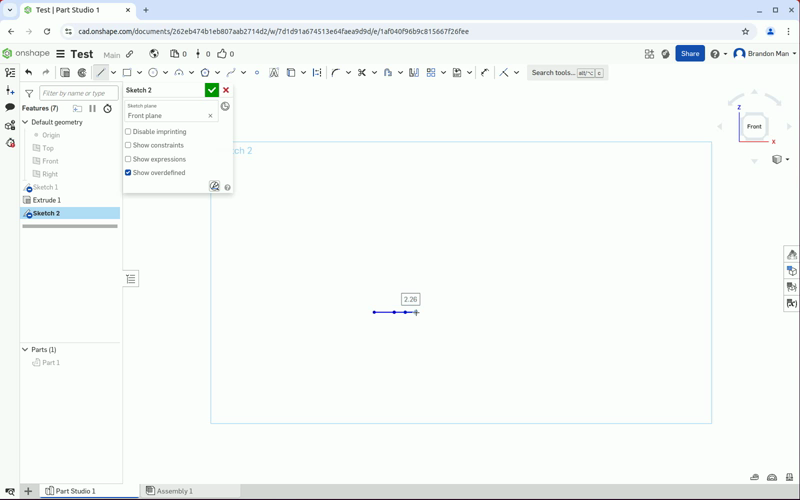
mouse_move(505, 312)
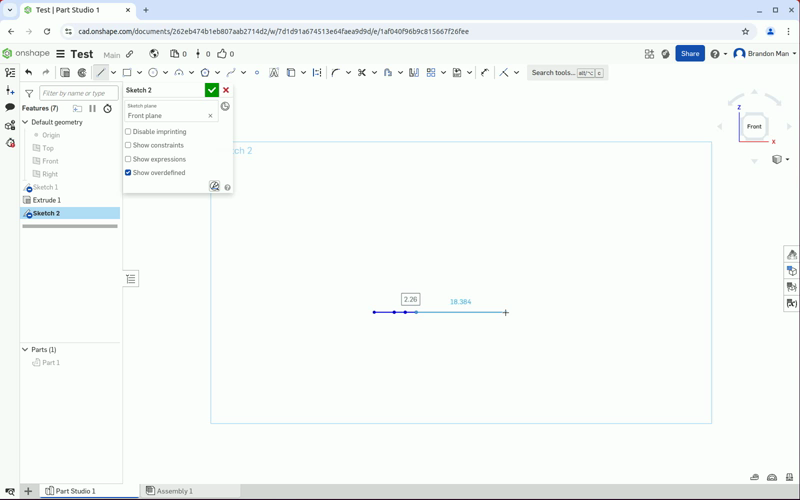
click(505, 312)
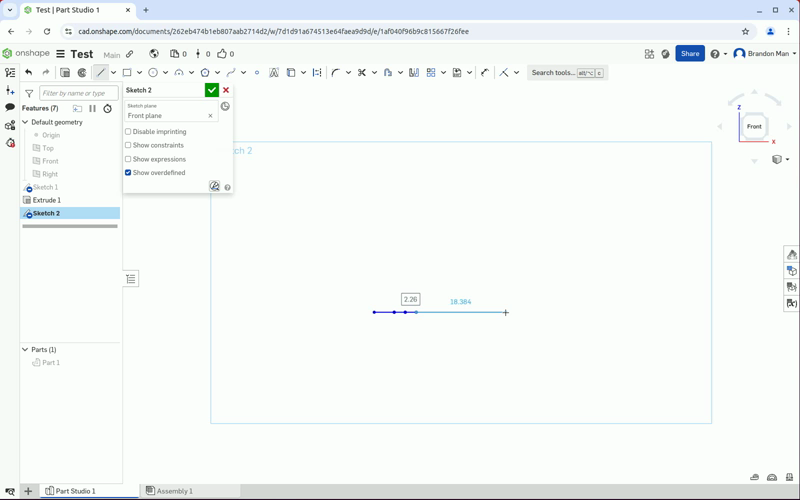
key_up(shift)
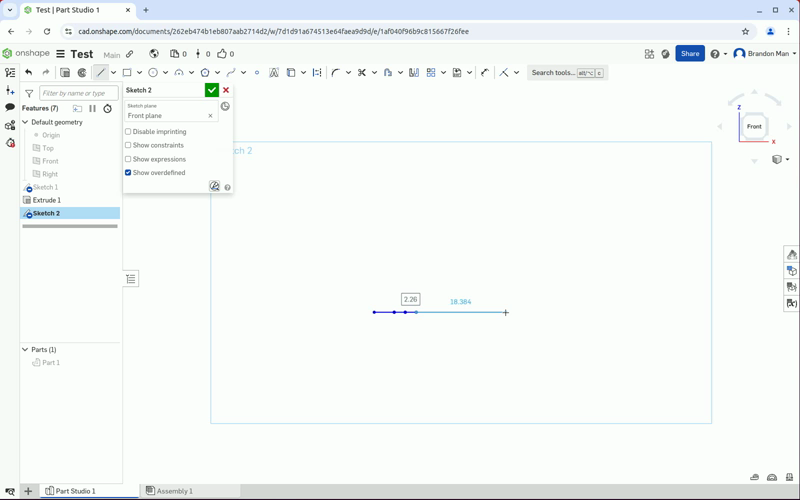
key_down(shift)
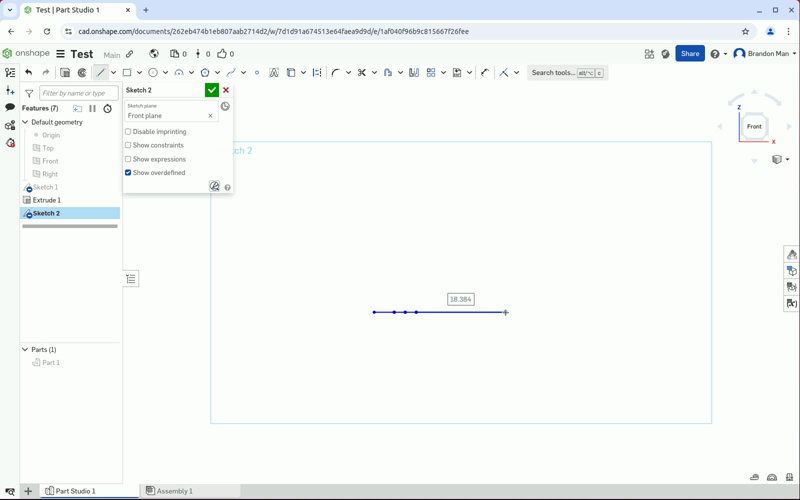
mouse_move(535, 312)
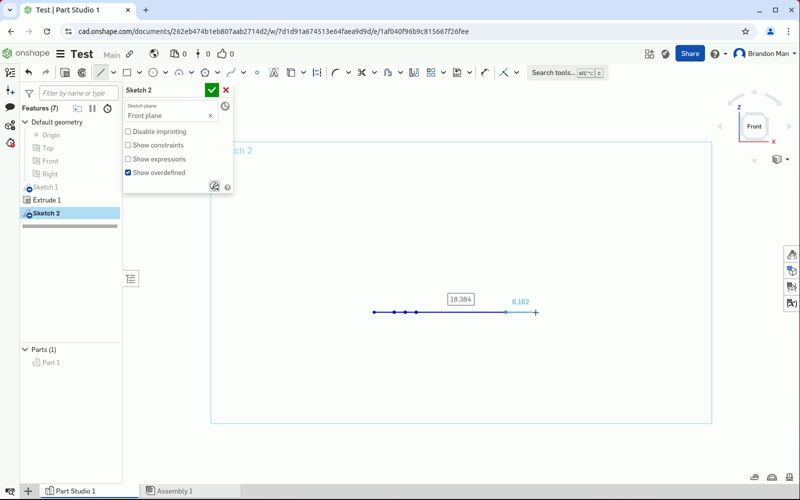
mouse_move(516, 312)
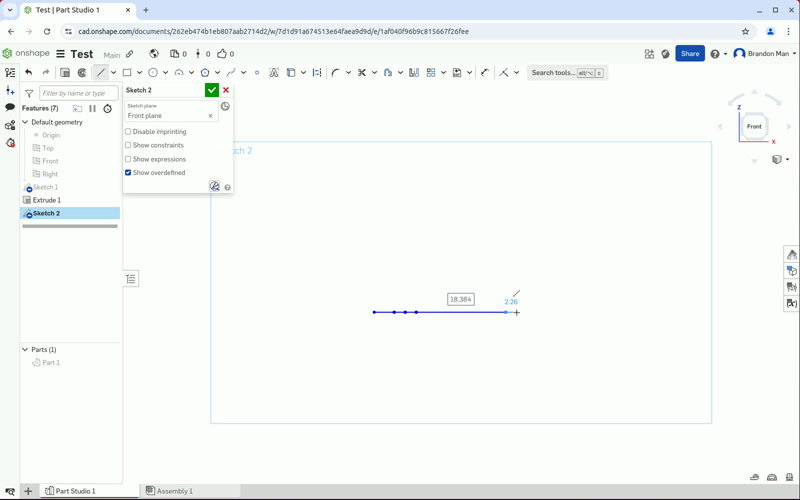
click(516, 312)
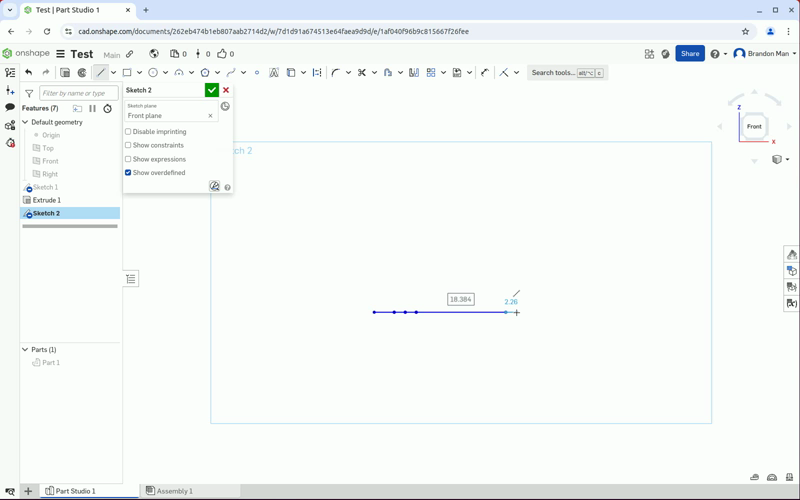
key_up(shift)
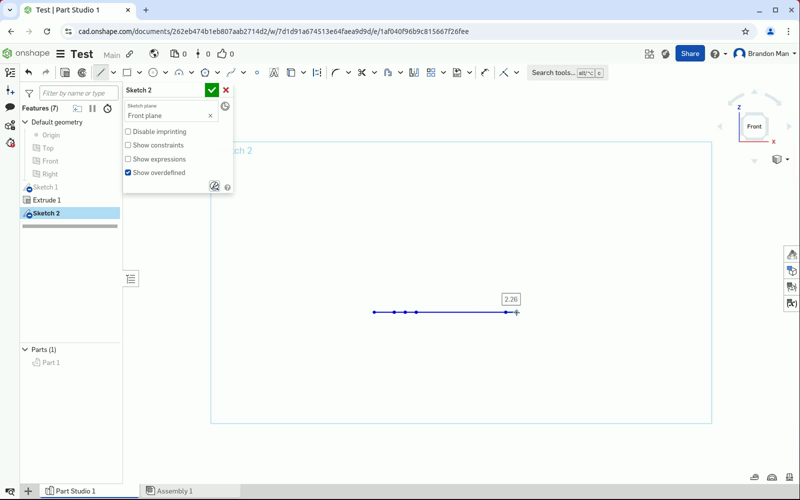
key_down(shift)
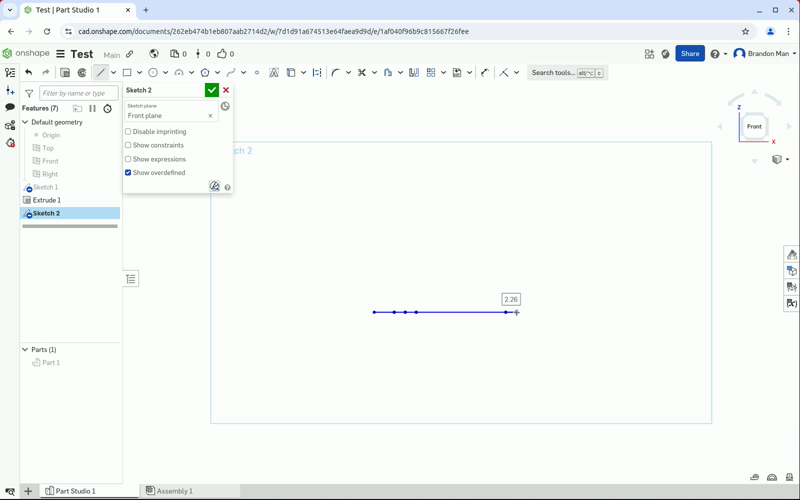
mouse_move(546, 312)
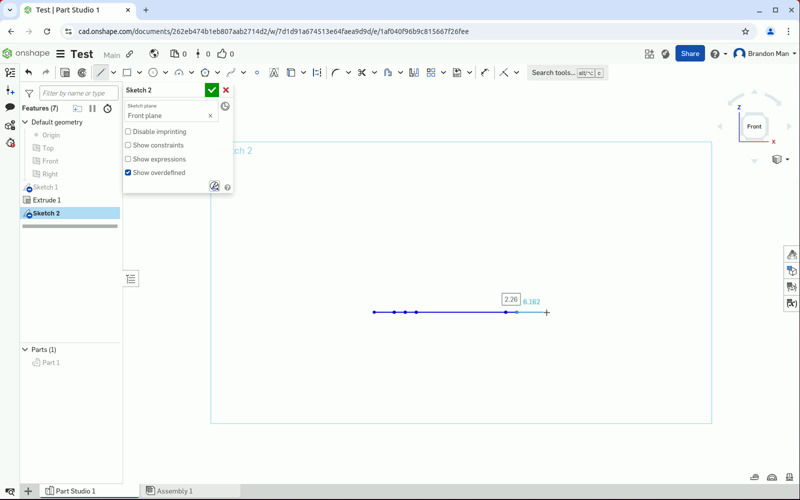
mouse_move(528, 312)
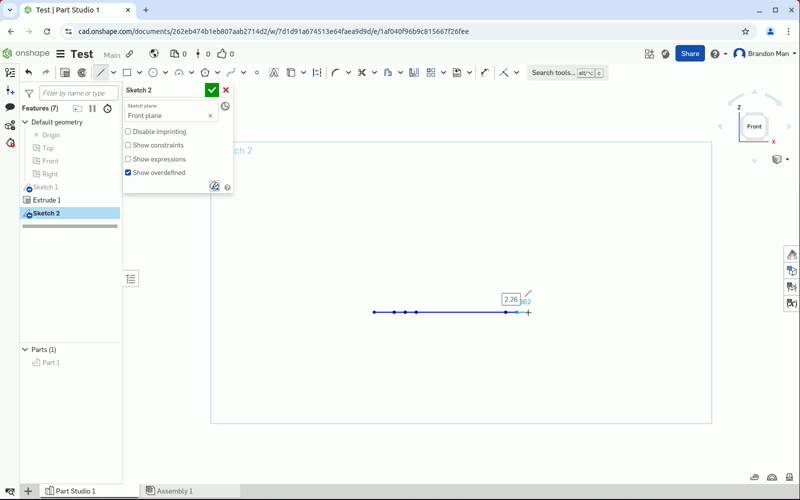
click(528, 312)
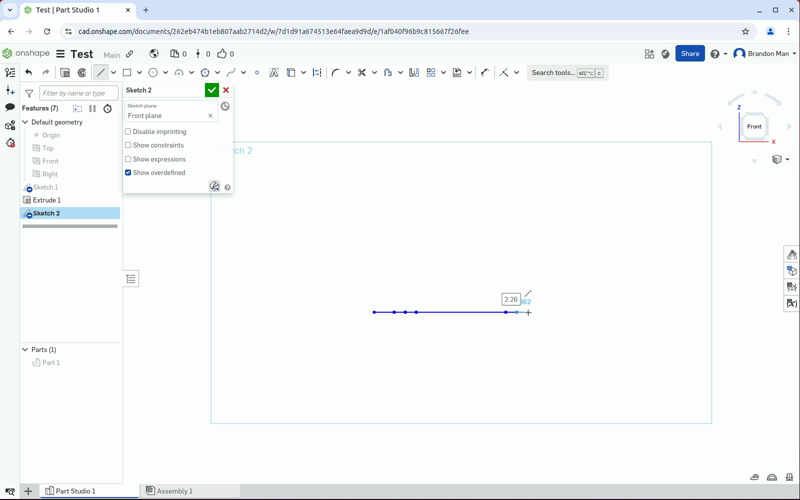
key_up(shift)
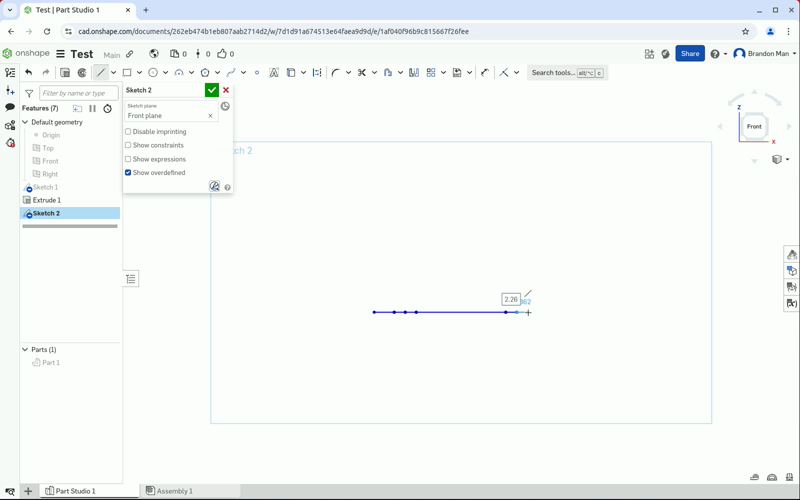
key_down(shift)
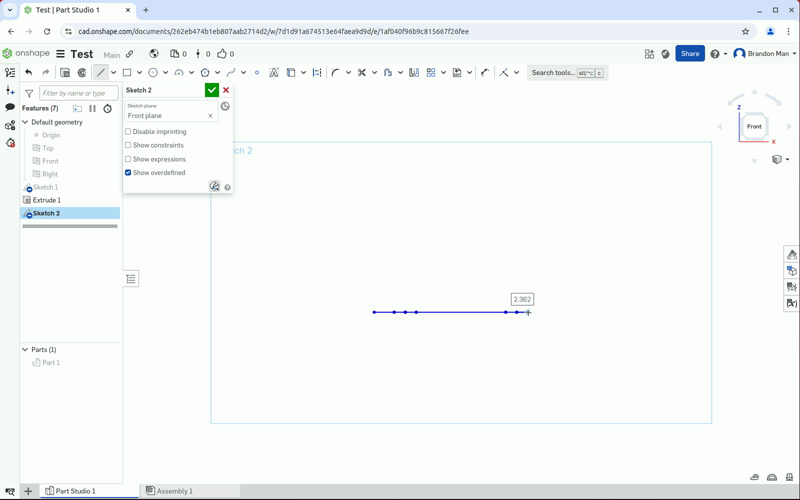
mouse_move(558, 312)
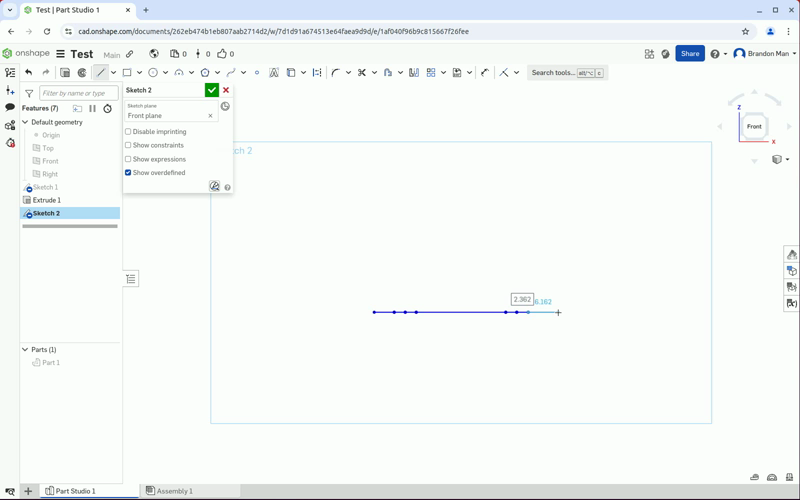
mouse_move(548, 312)
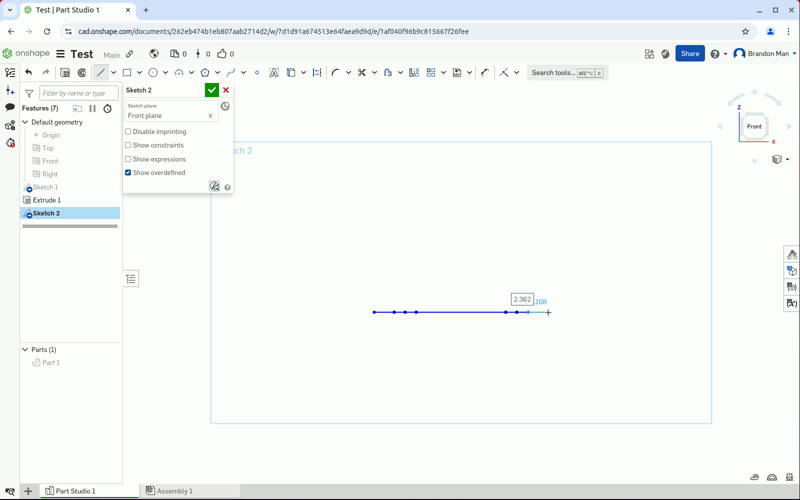
click(548, 312)
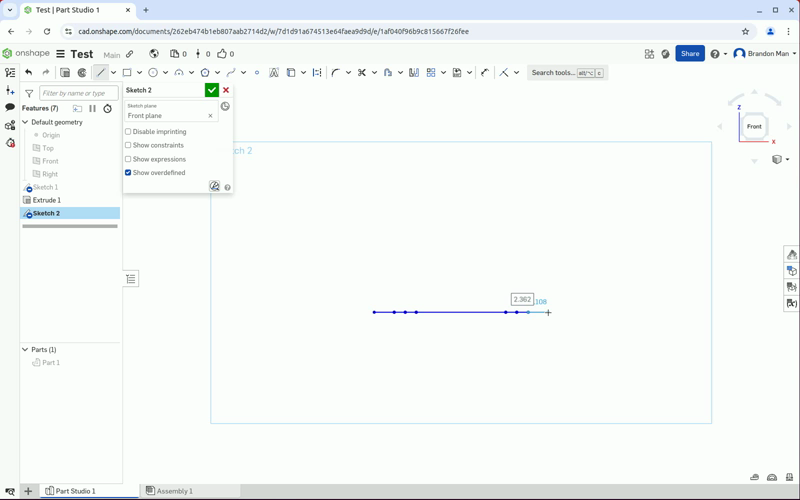
key_up(shift)
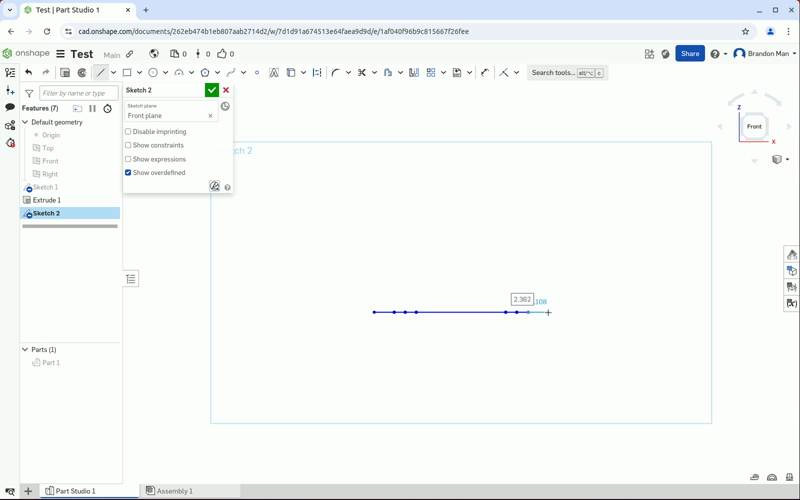
key_down(shift)
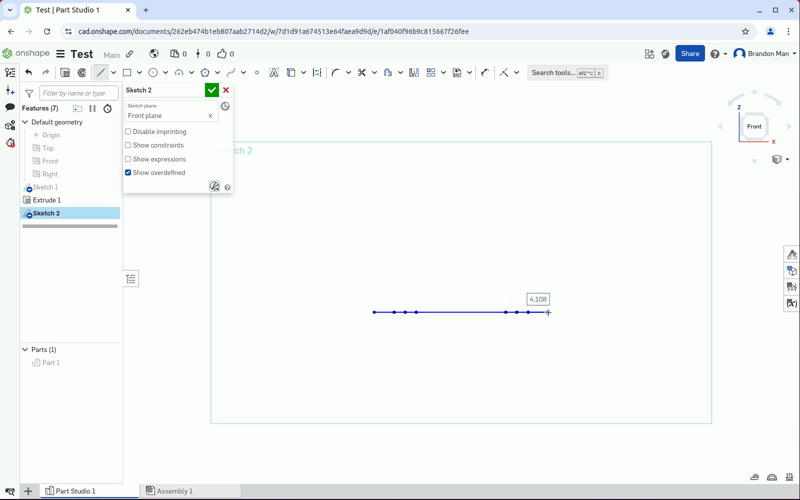
mouse_move(548, 228)
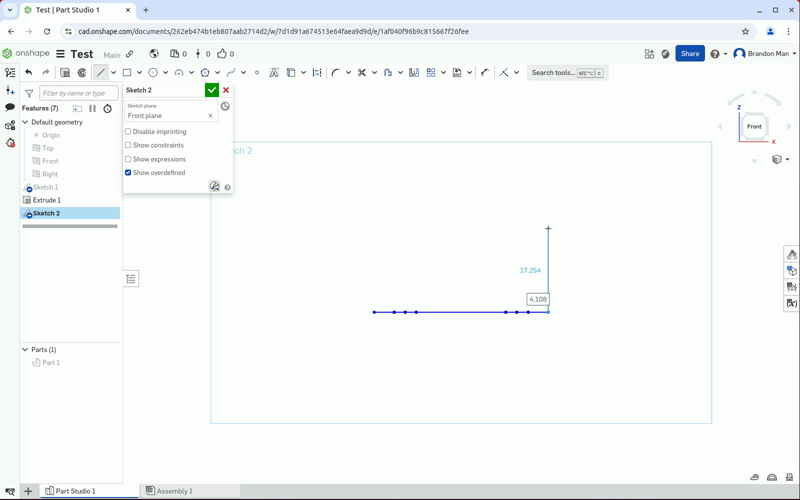
click(548, 228)
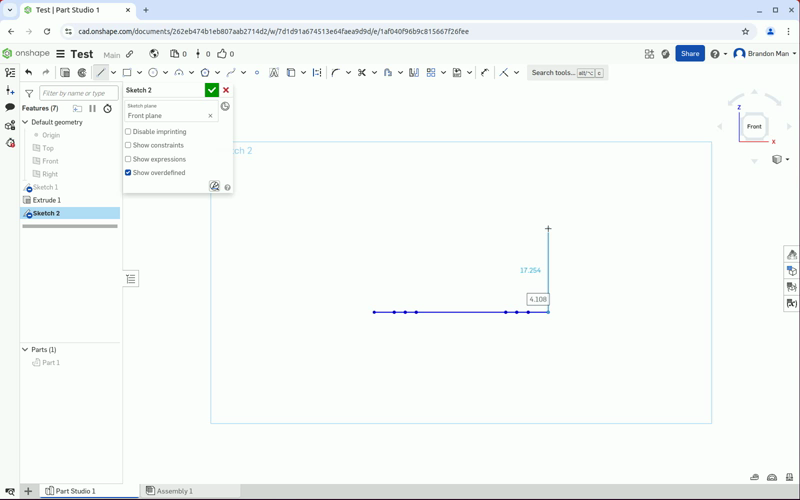
key_up(shift)
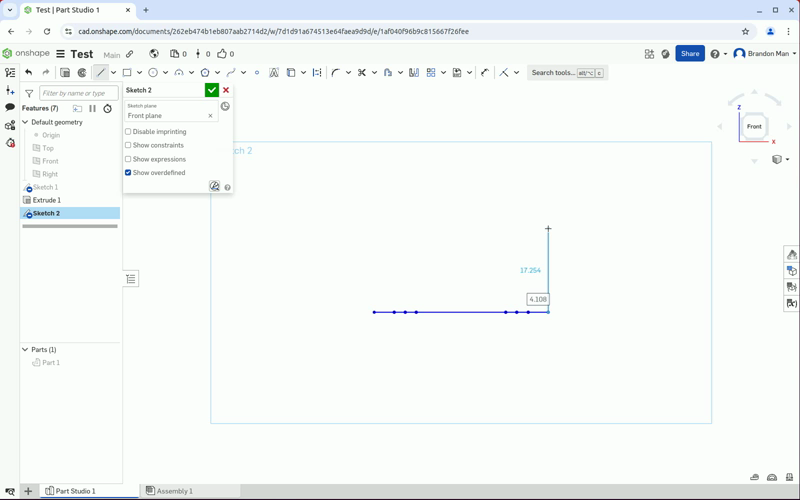
key_down(shift)
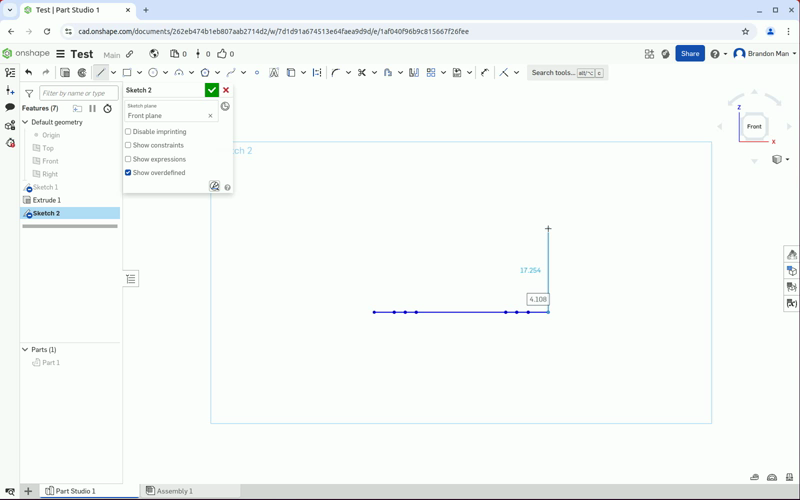
mouse_move(374, 228)
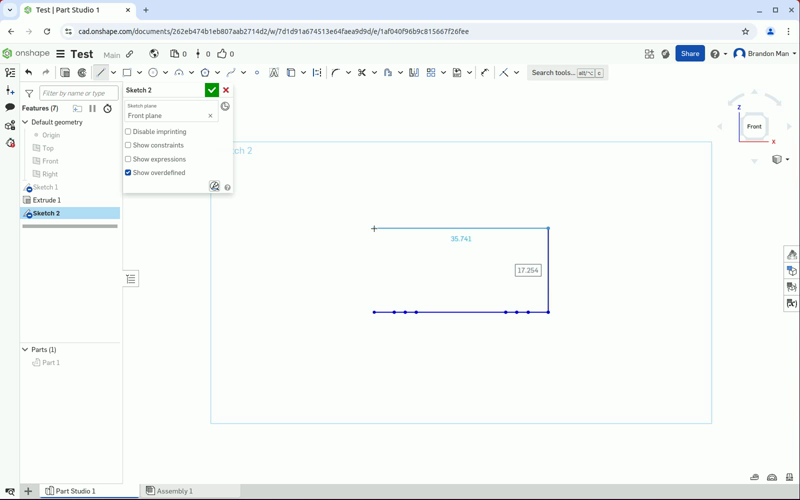
click(374, 228)
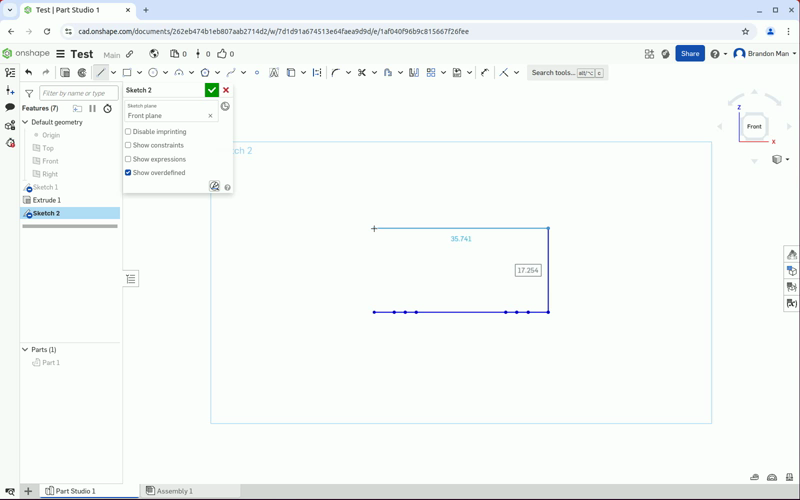
key_up(shift)
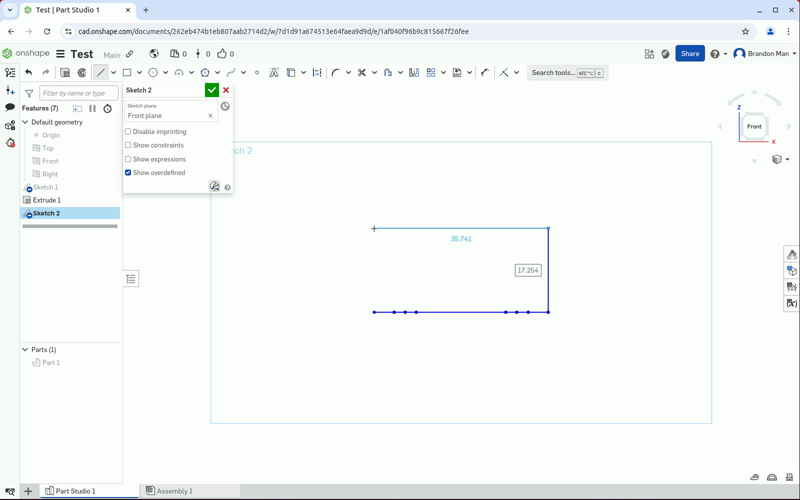
key_down(shift)
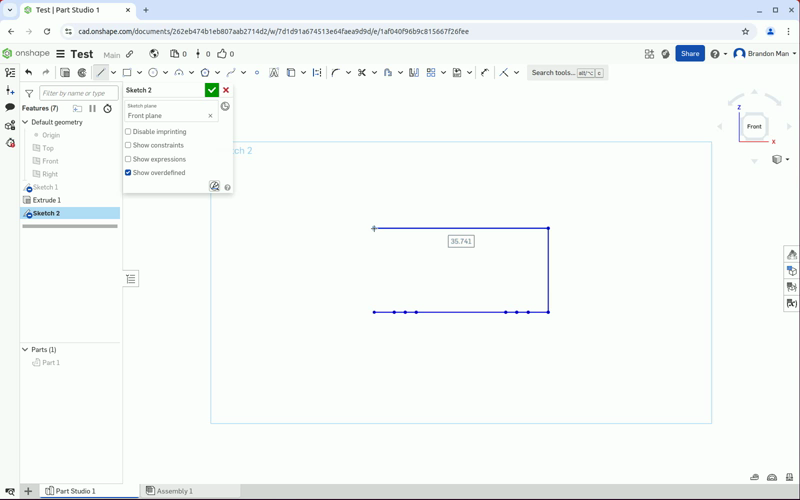
mouse_move(374, 312)
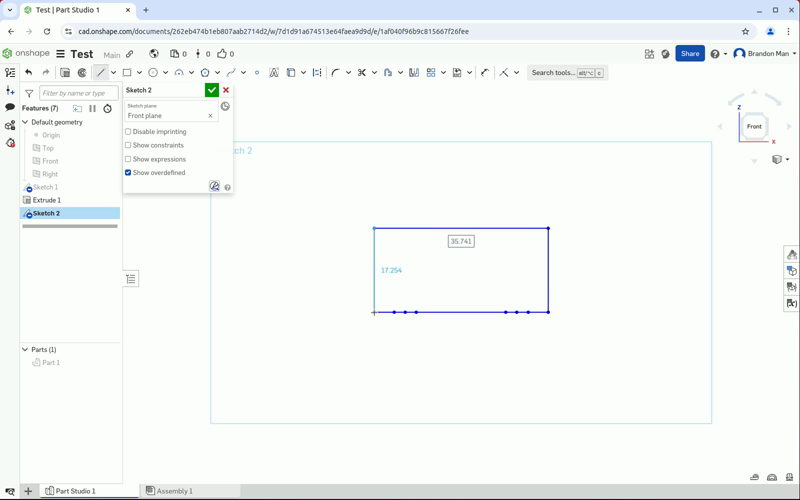
key_up(shift)
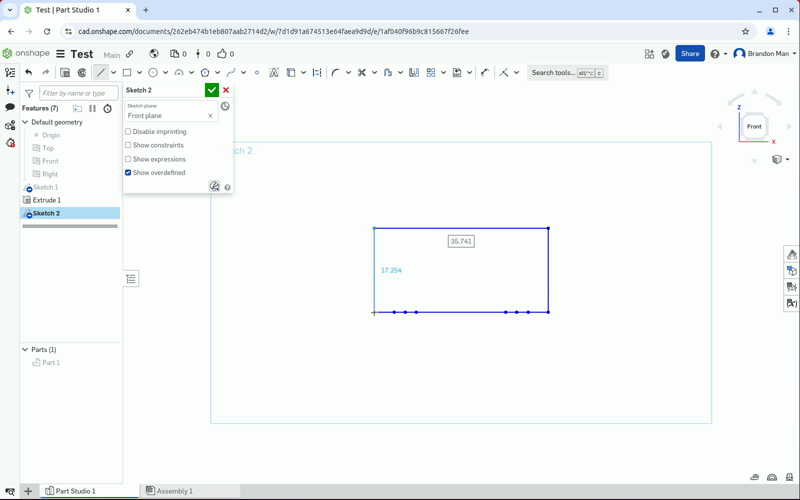
click(374, 312)
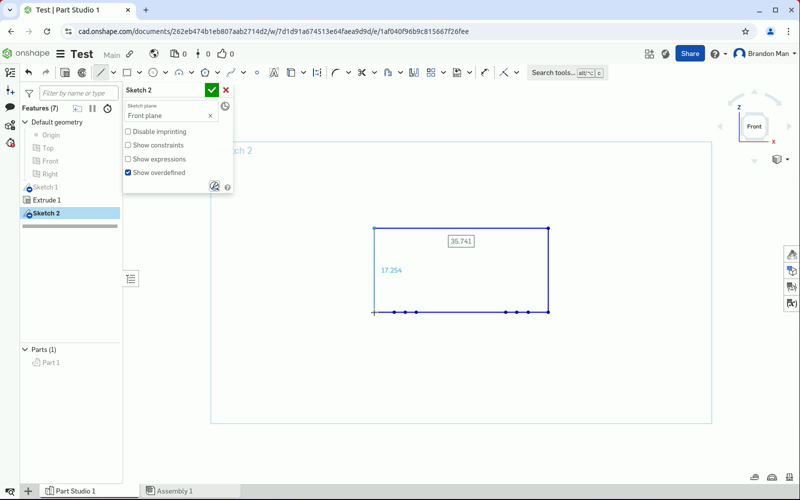
key(esc)
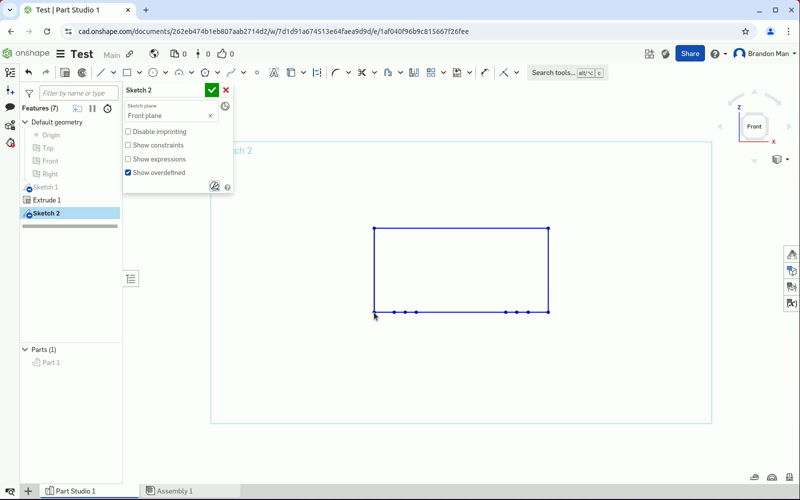
key(c)
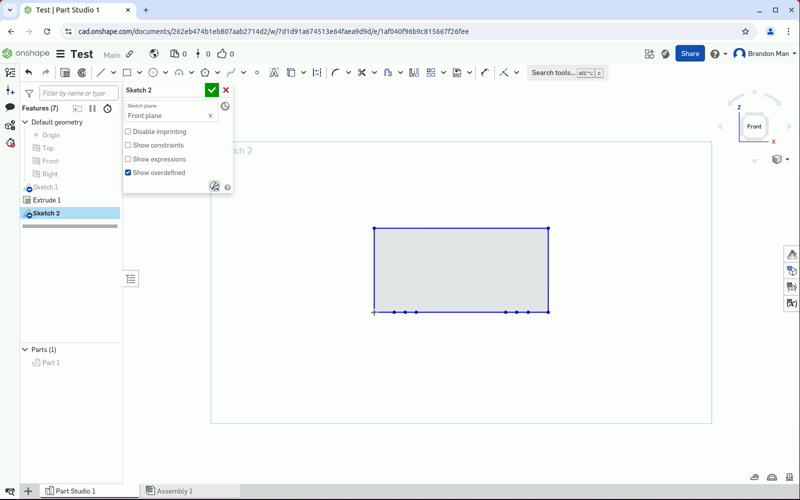
key_down(shift)
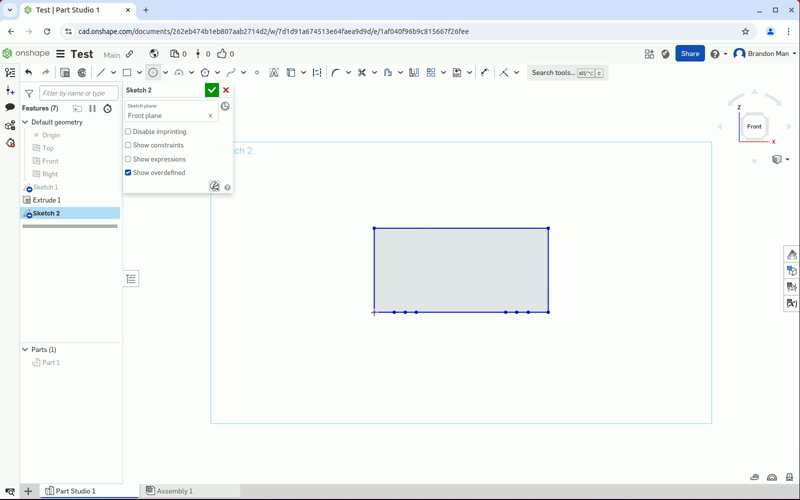
mouse_move(405, 281)
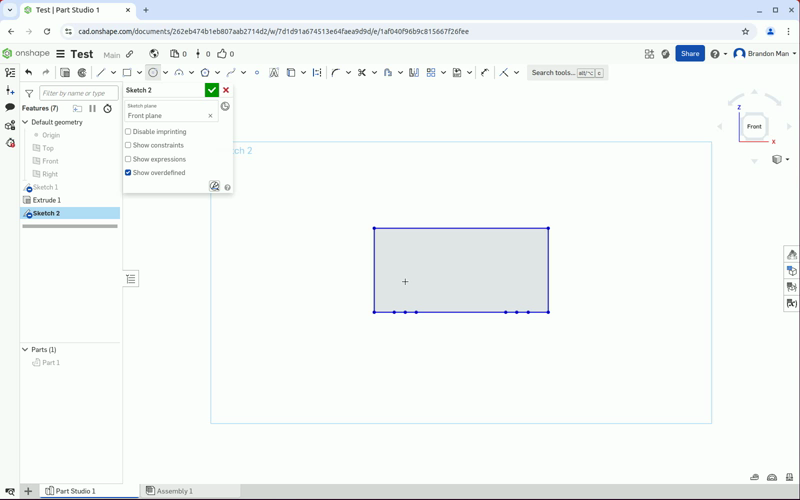
click(405, 281)
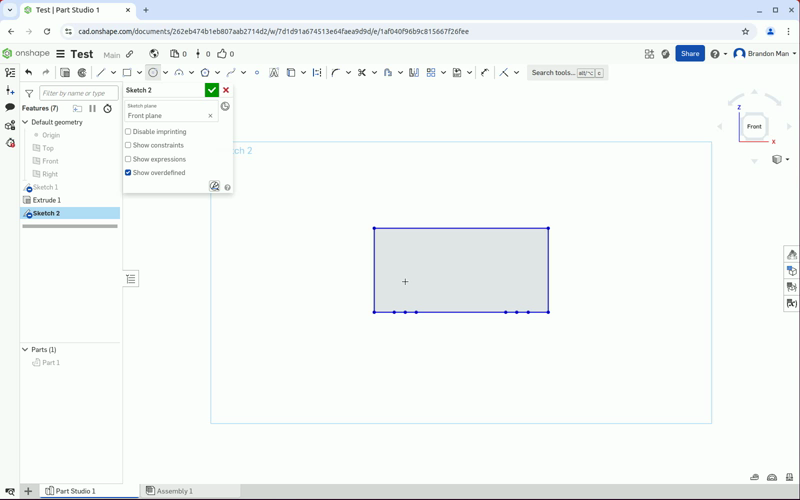
key_up(shift)
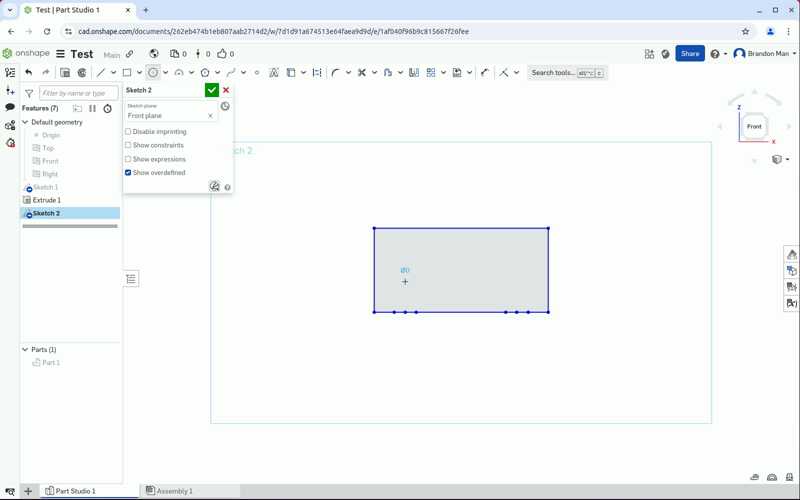
mouse_move(416, 281)
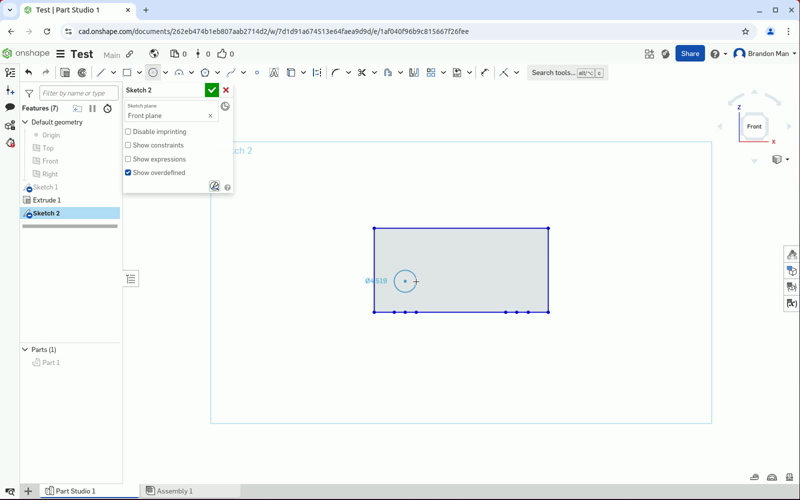
click(416, 281)
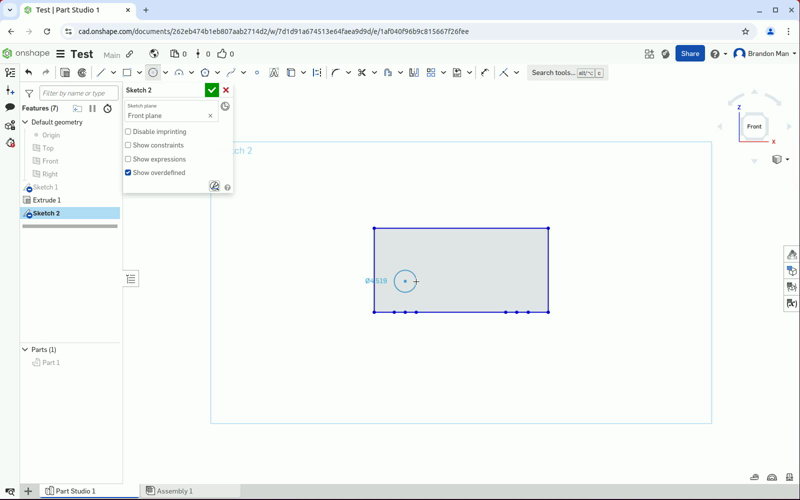
key(esc)
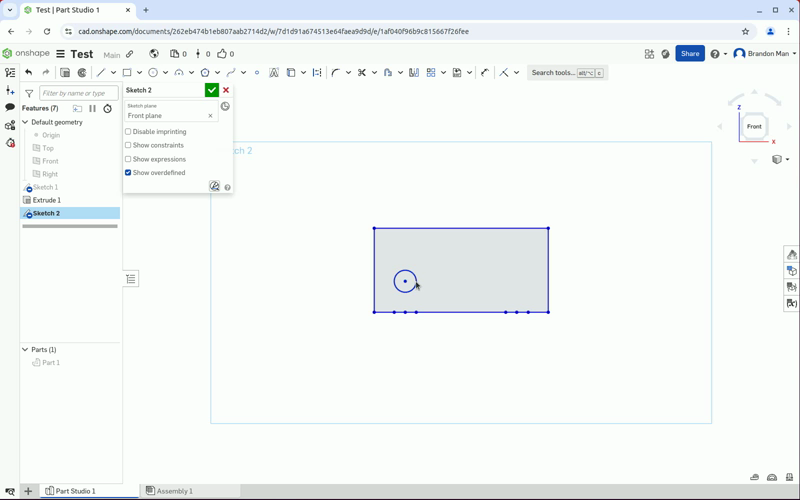
key(c)
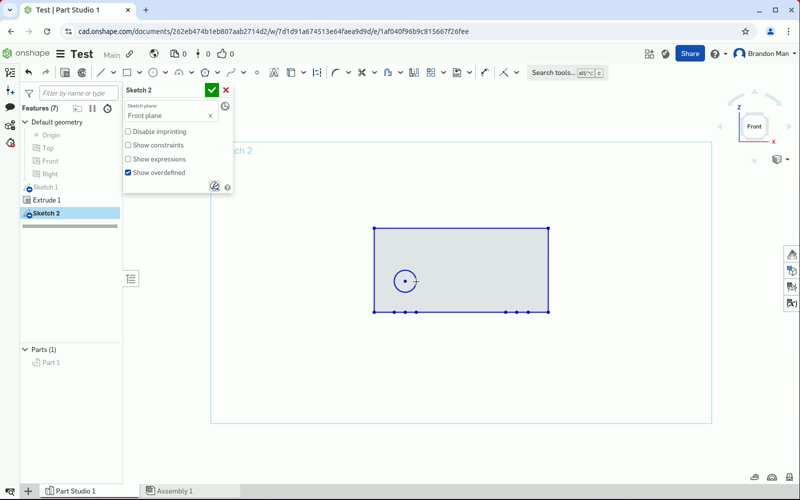
key_down(shift)
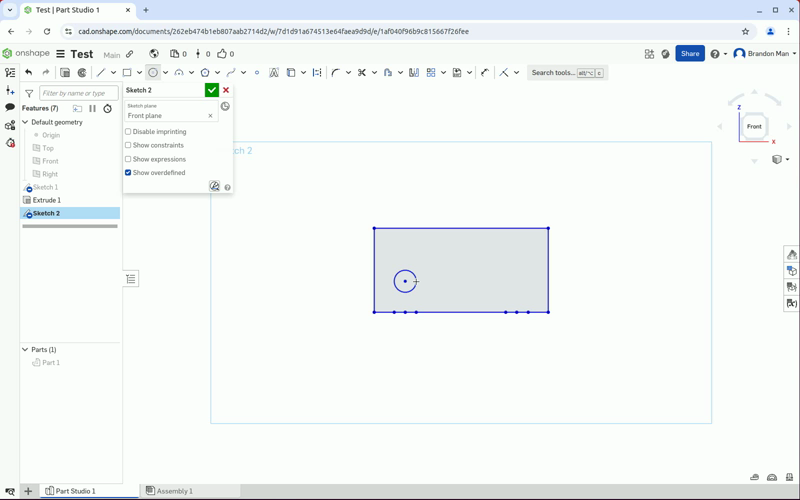
mouse_move(516, 281)
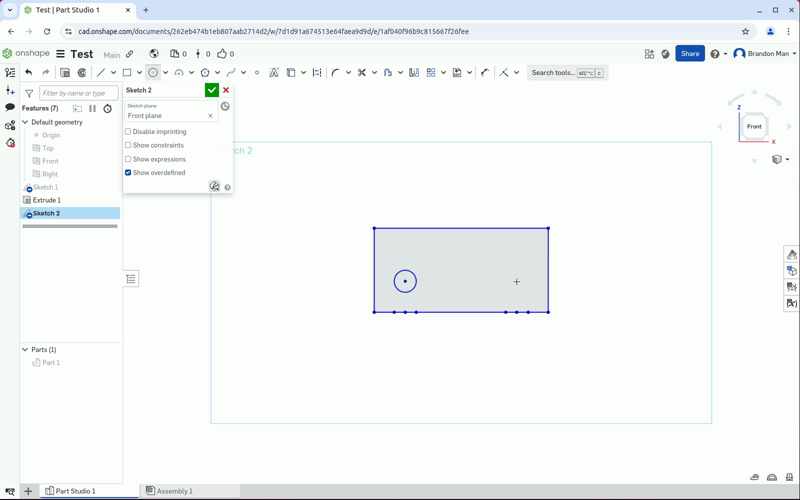
click(516, 281)
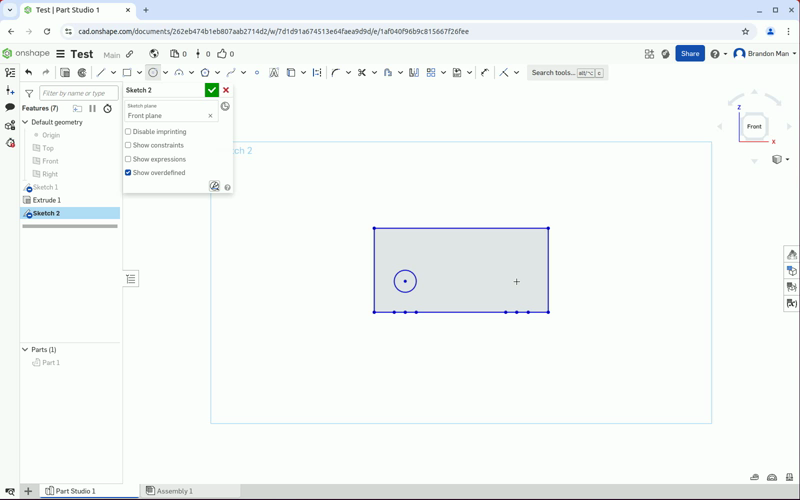
key_up(shift)
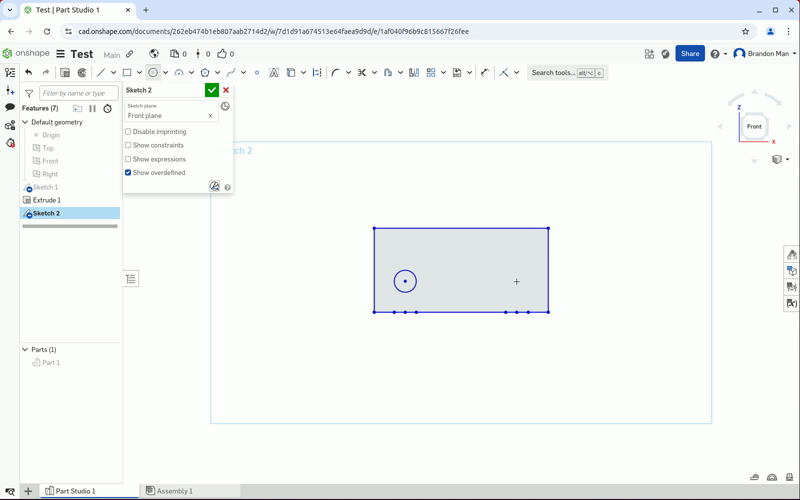
mouse_move(528, 281)
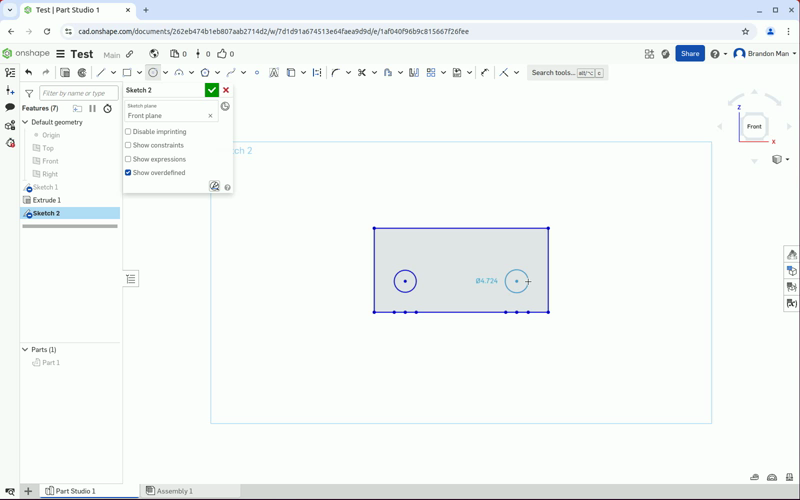
click(528, 281)
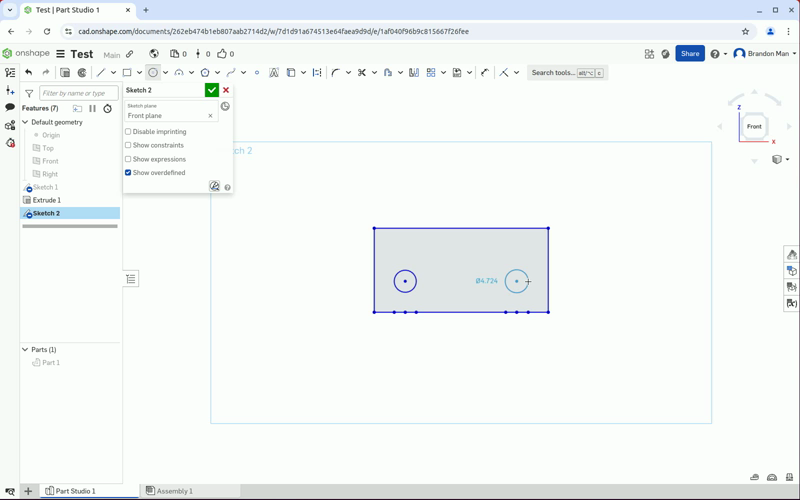
key(esc)
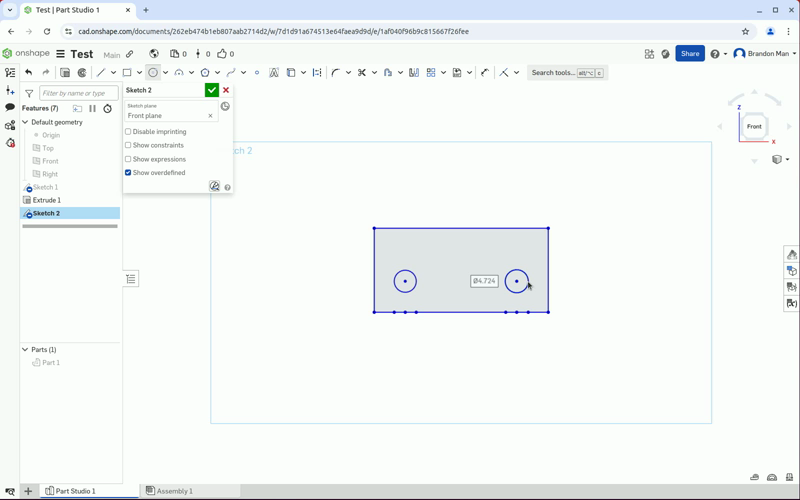
mouse_move(472, 290)
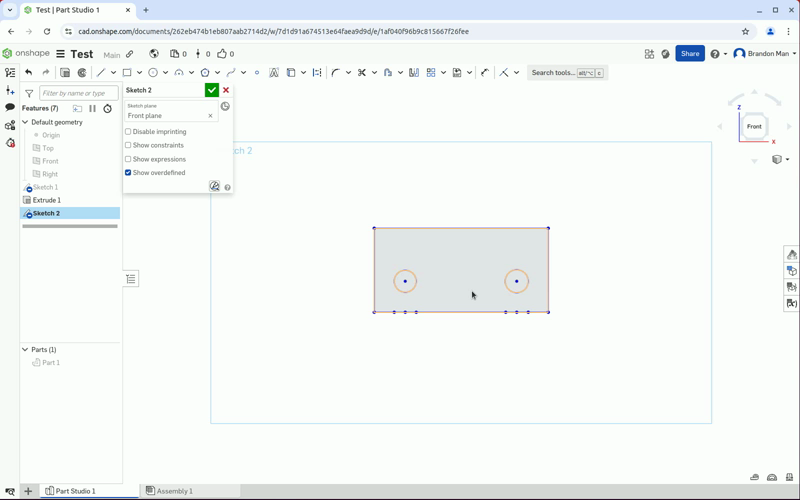
click(472, 290)
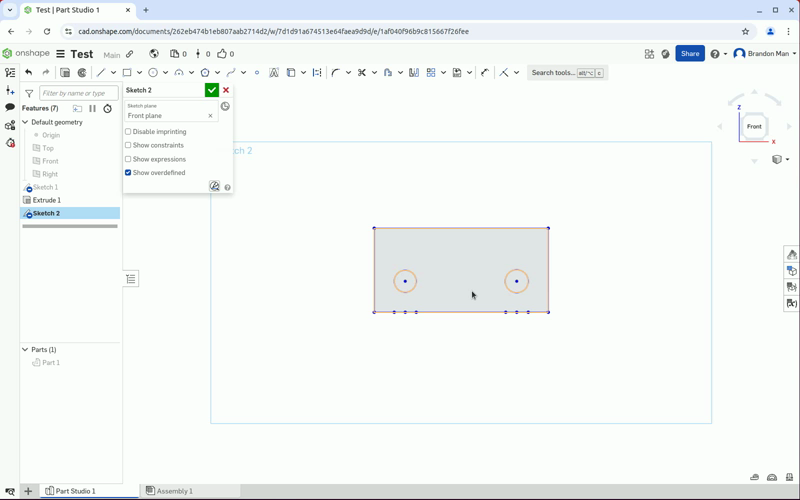
mouse_move(73, 352)
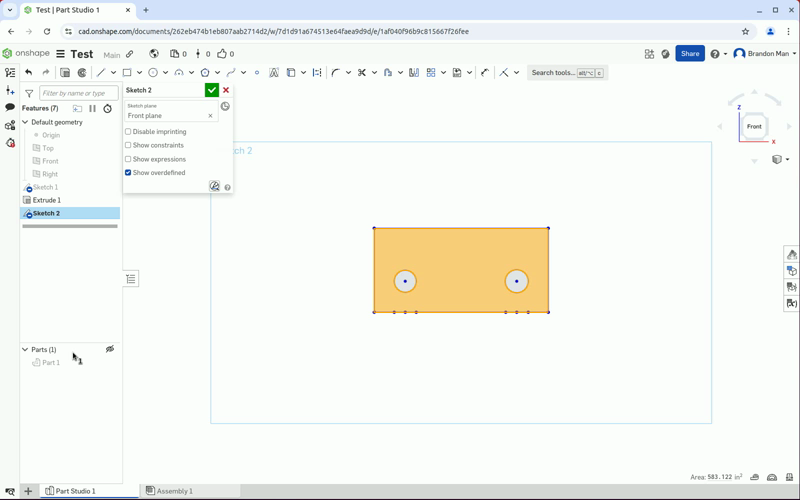
key(shift+y)
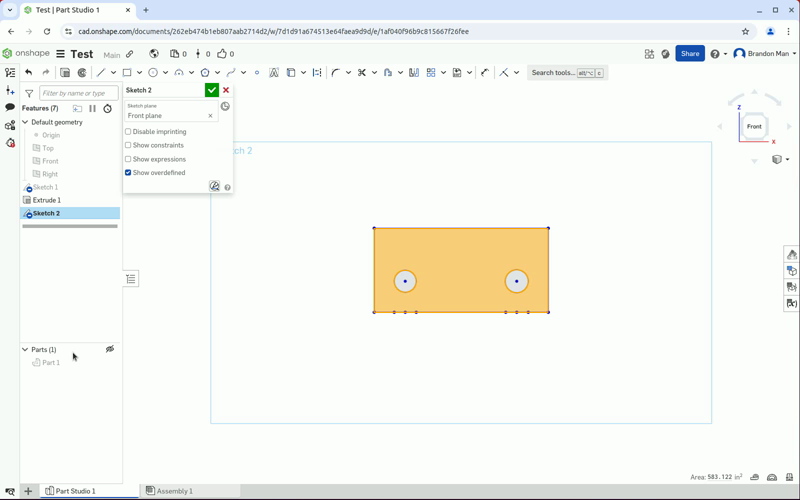
key(shift+e)
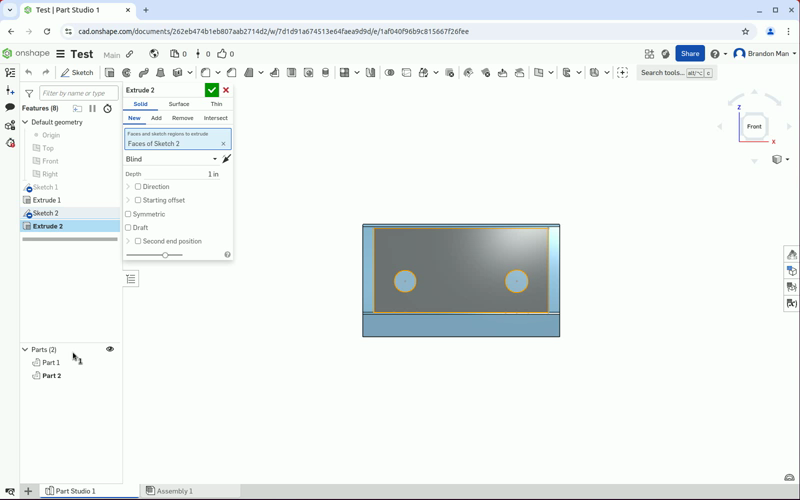
mouse_move(143, 106)
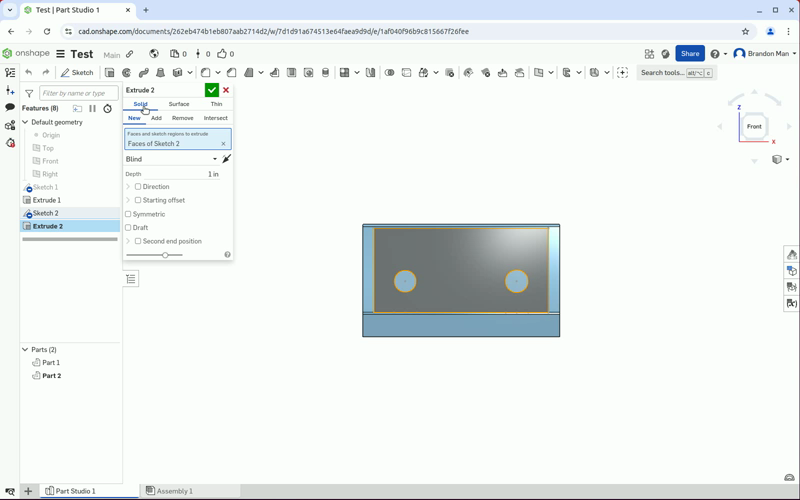
click(143, 106)
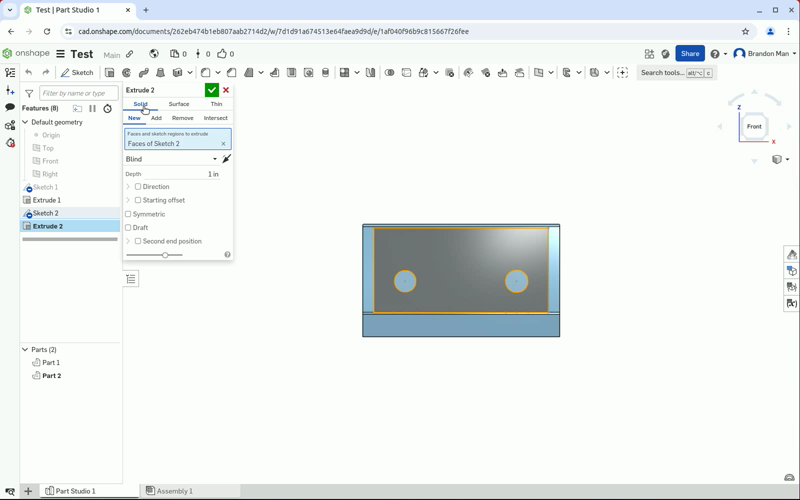
mouse_move(186, 120)
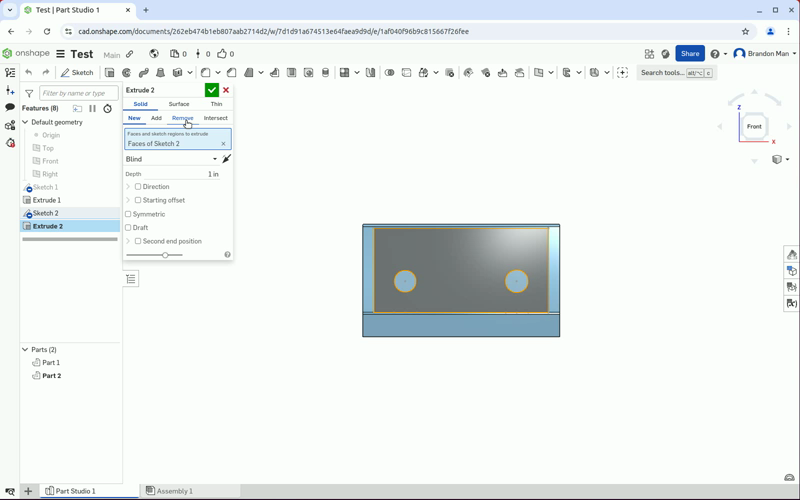
click(186, 120)
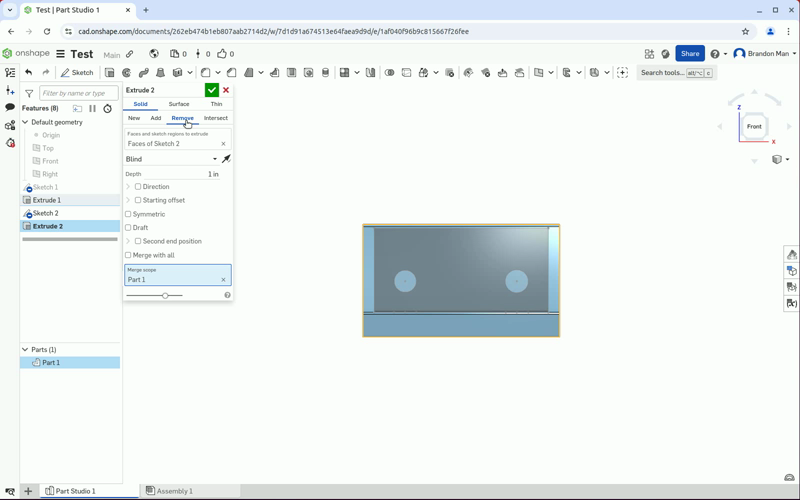
key(tab, 4)
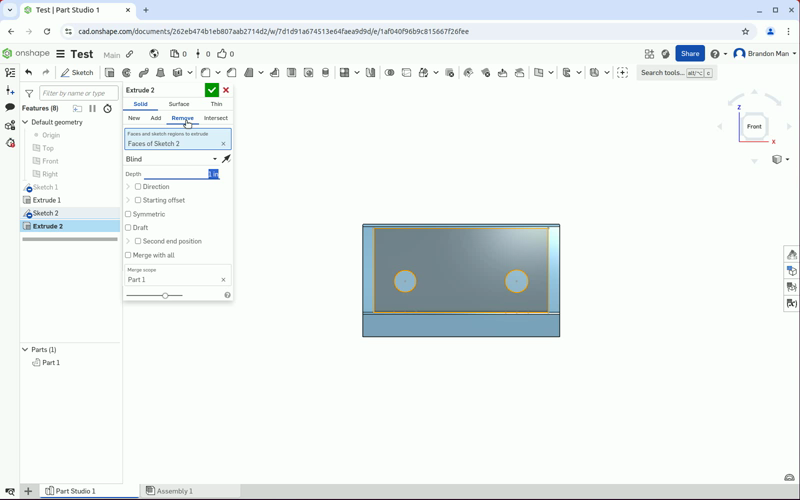
text(17.813)
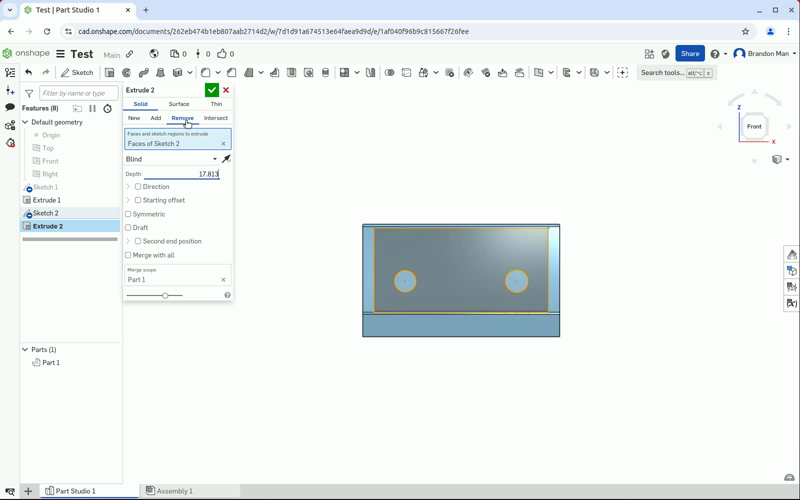
key(tab, 6)
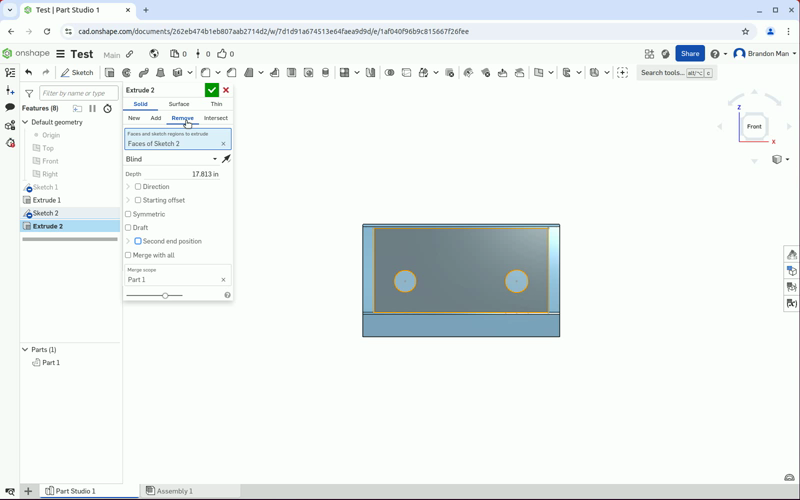
key(space)
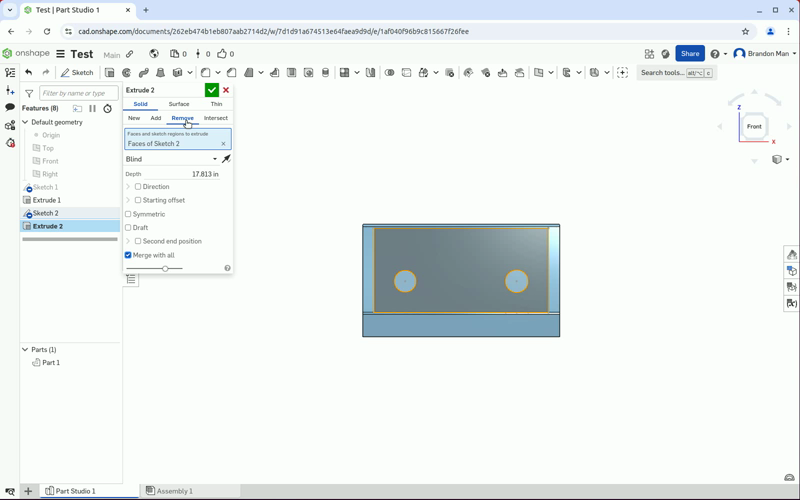
key(enter)
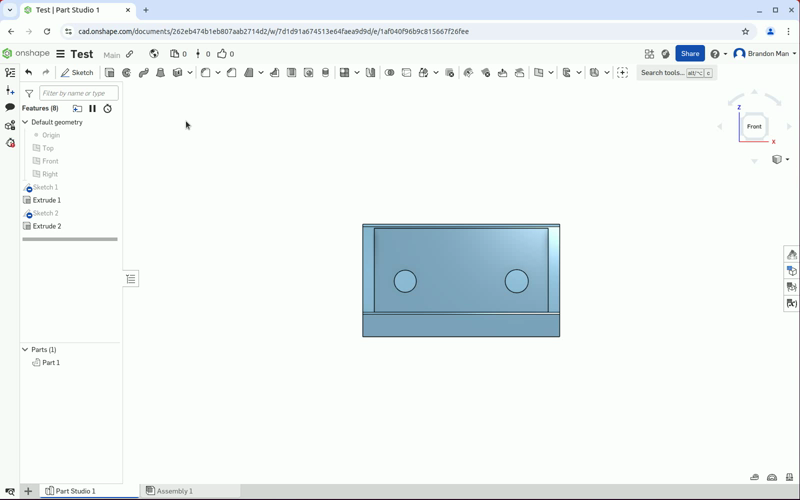
key(shift+h)
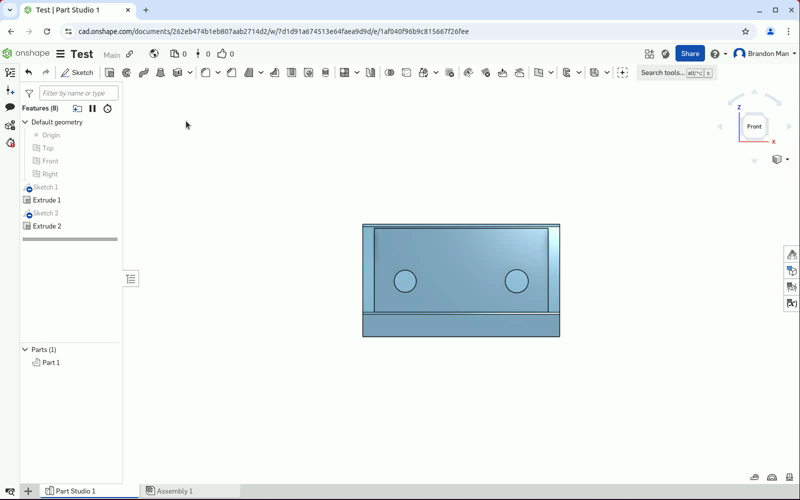
key(shift+h)
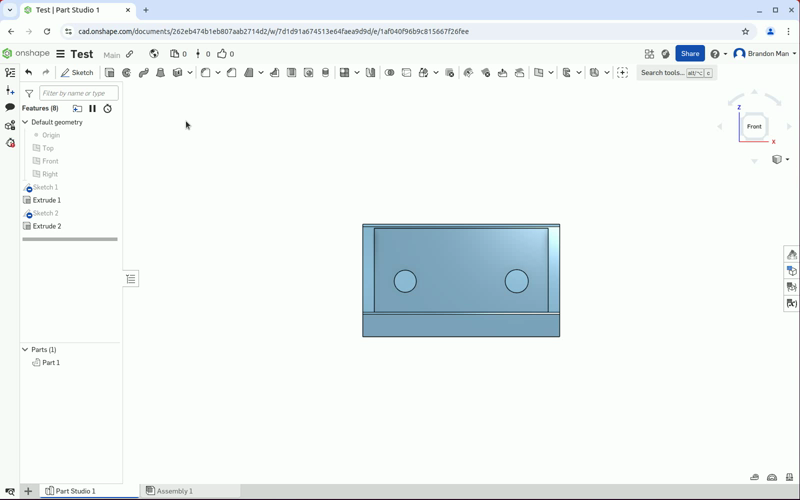
mouse_move(73, 189)
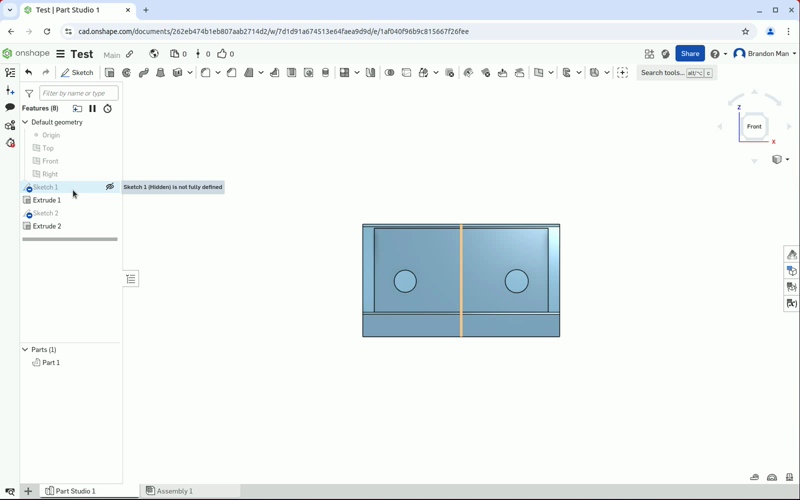
click(73, 189)
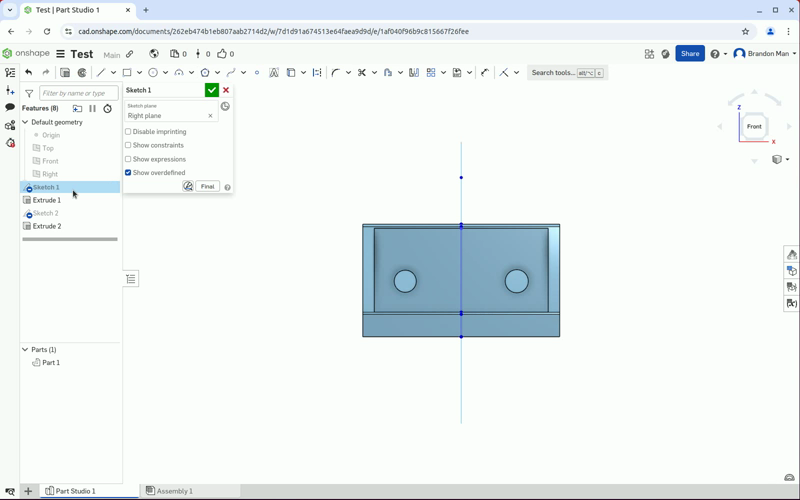
mouse_move(229, 92)
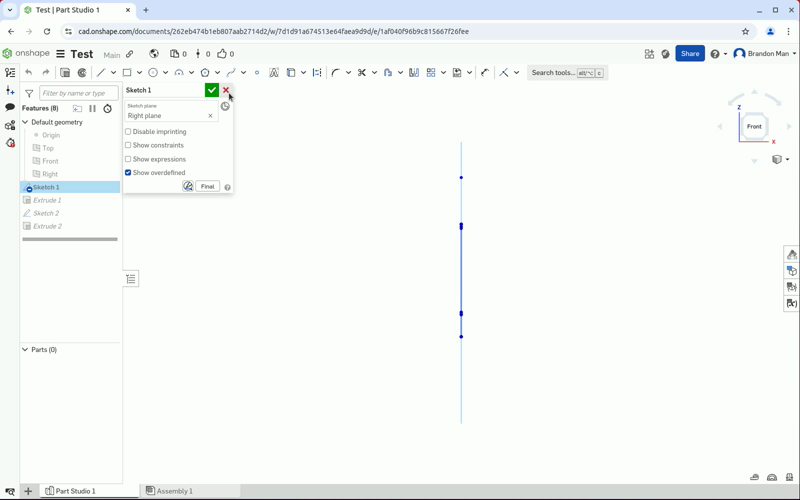
click(229, 92)
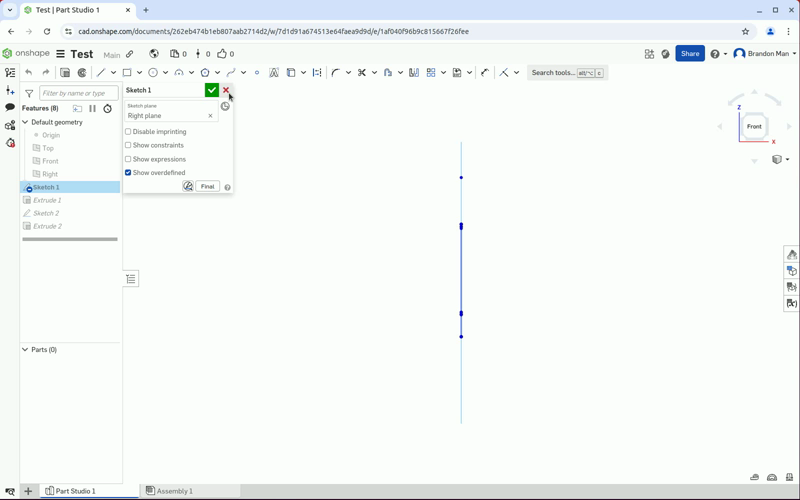
key(shift+s)
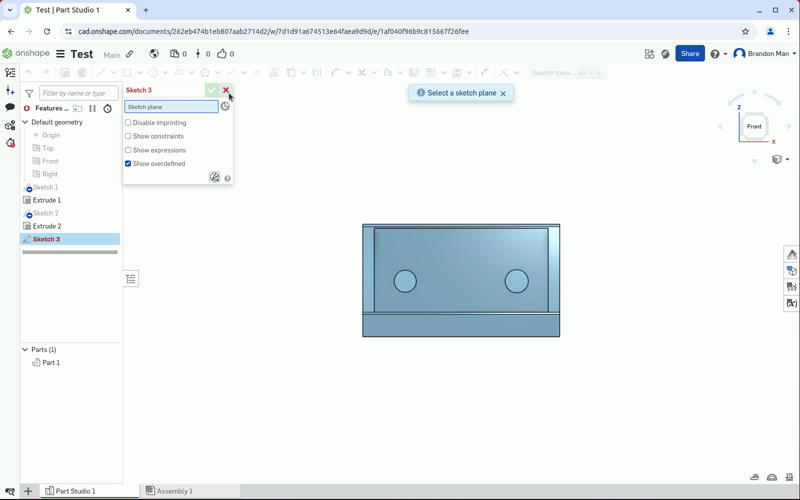
mouse_move(73, 163)
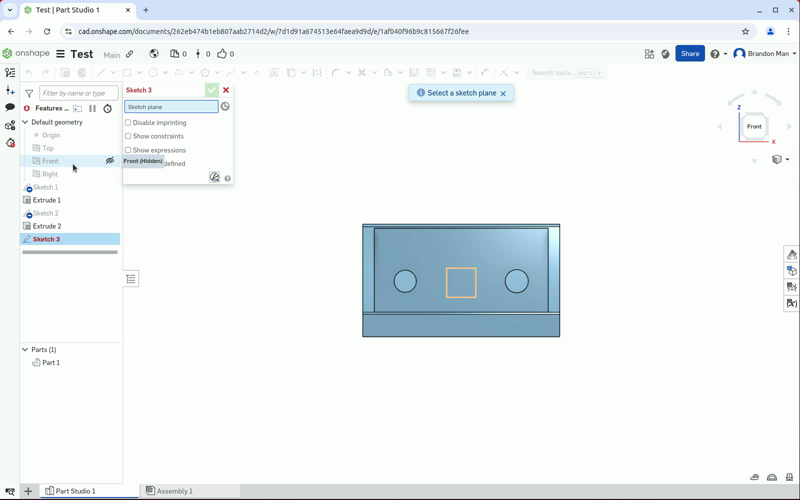
click(73, 163)
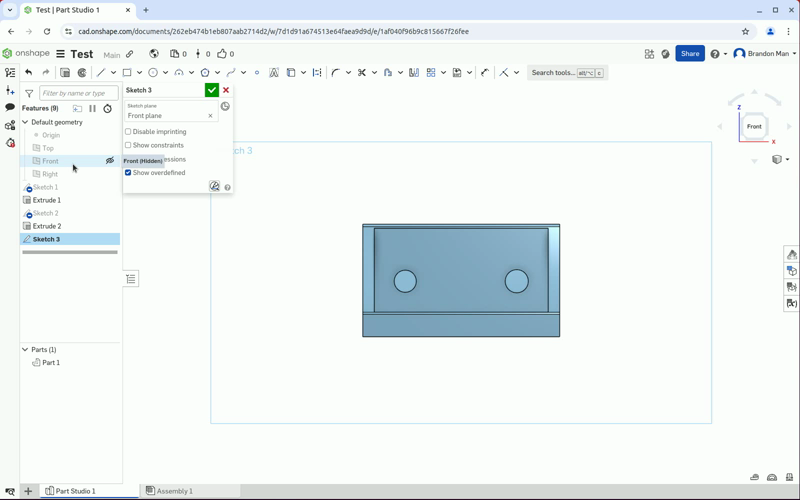
mouse_move(73, 352)
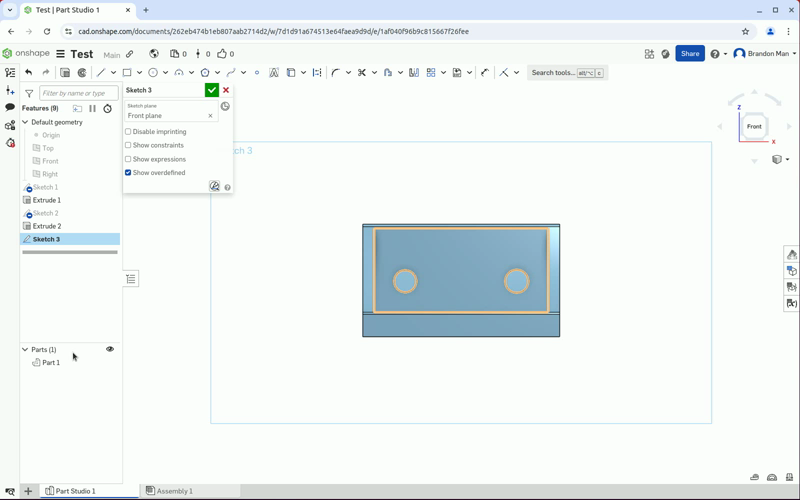
key(y)
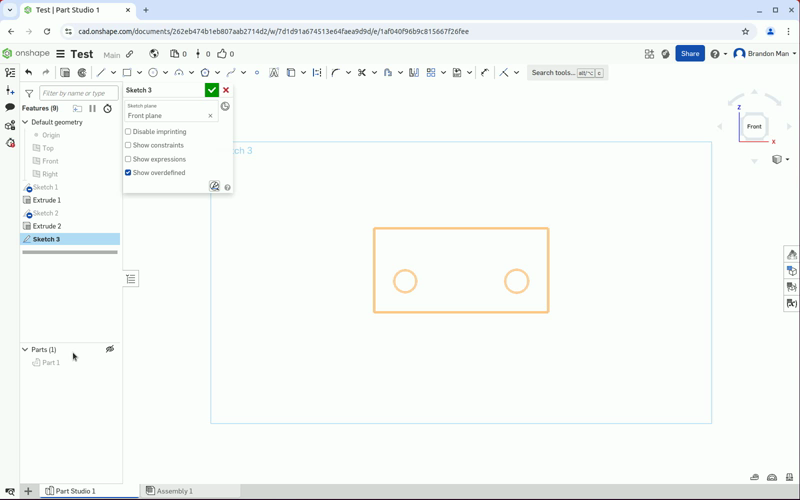
key(c)
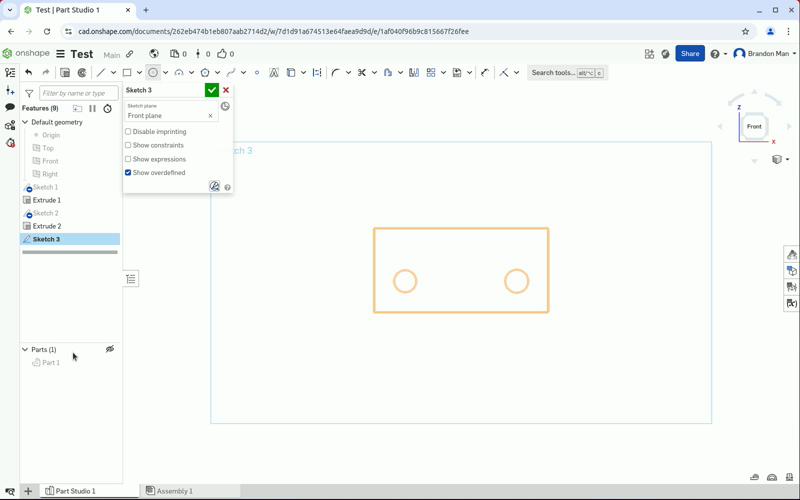
key_down(shift)
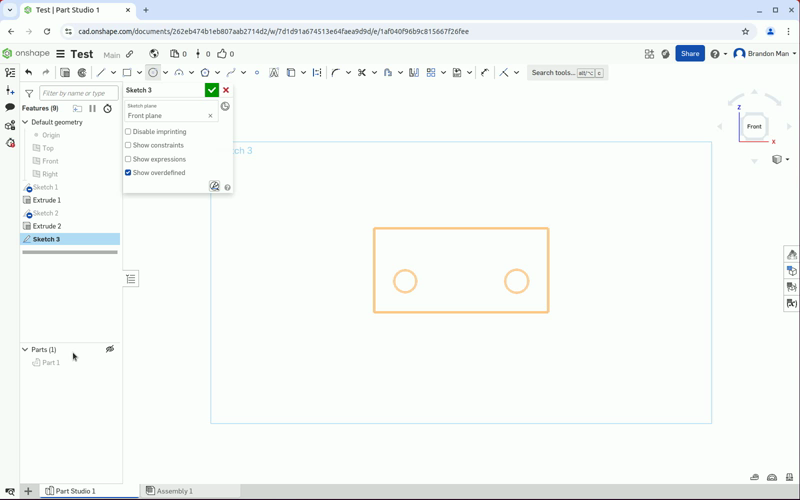
mouse_move(405, 280)
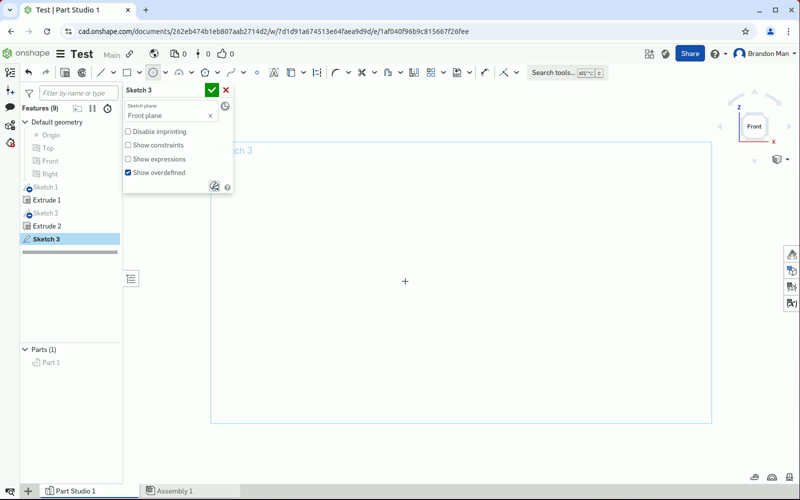
click(405, 280)
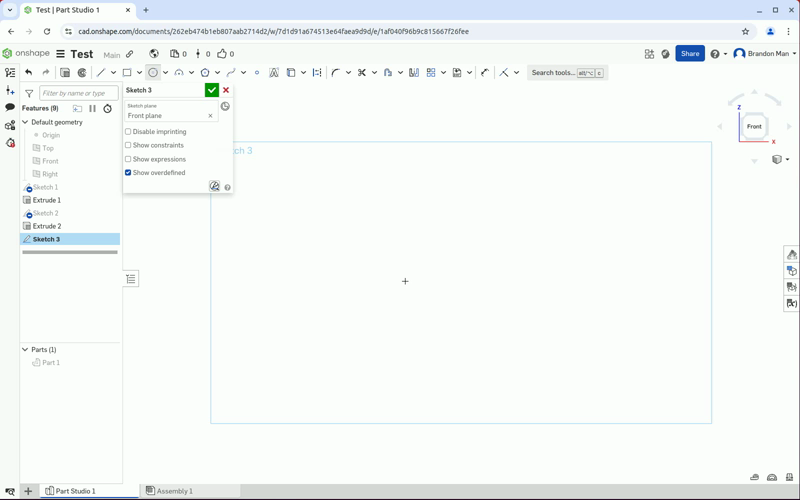
key_up(shift)
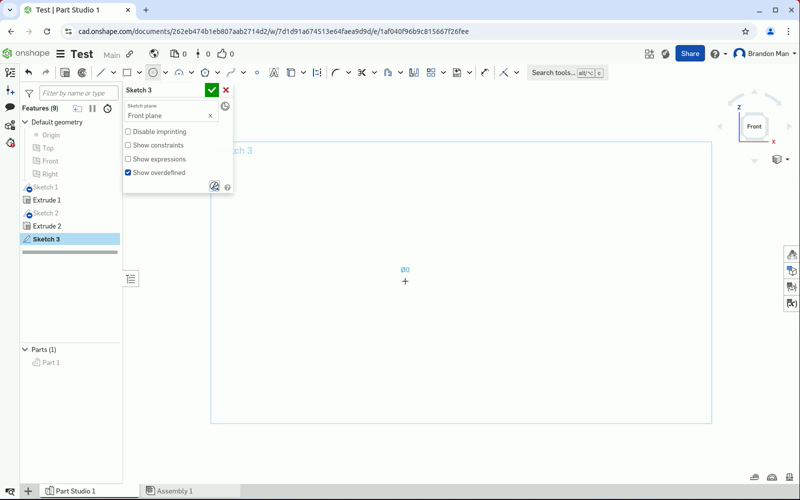
mouse_move(417, 280)
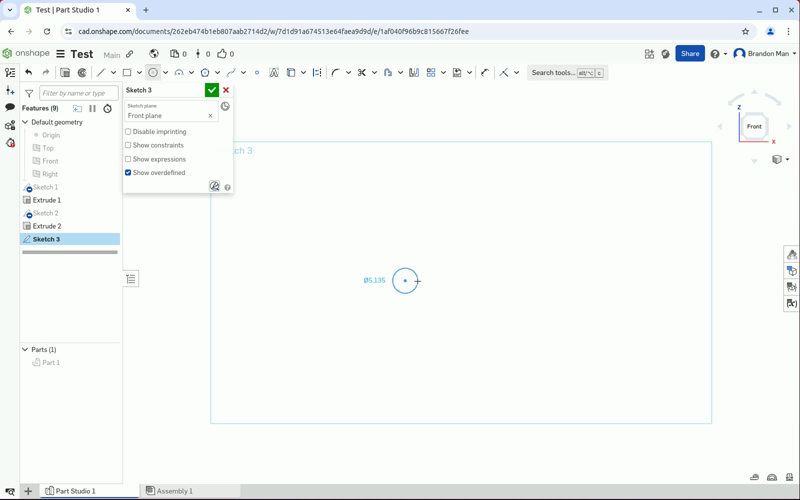
click(417, 280)
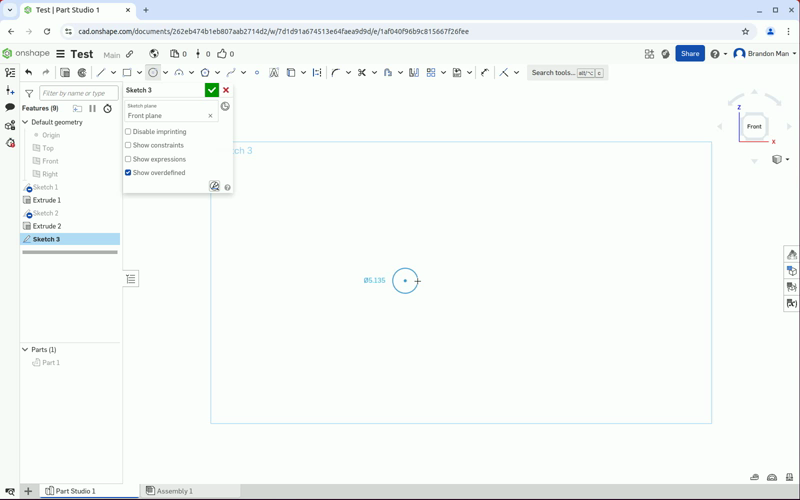
key(esc)
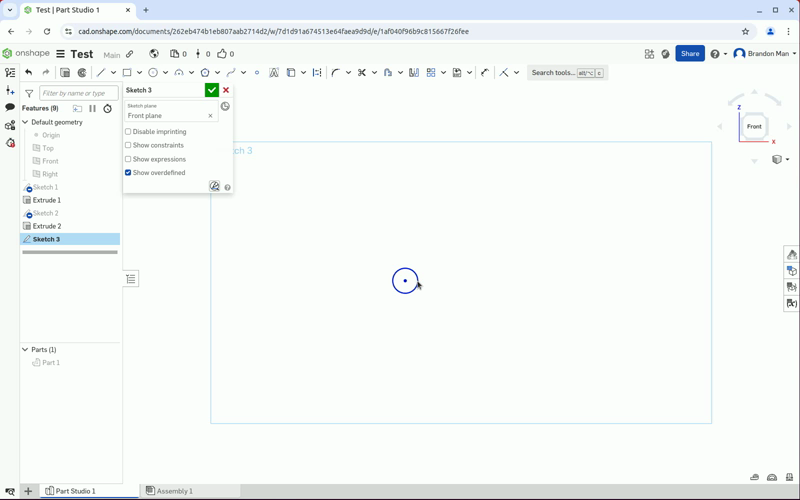
mouse_move(409, 274)
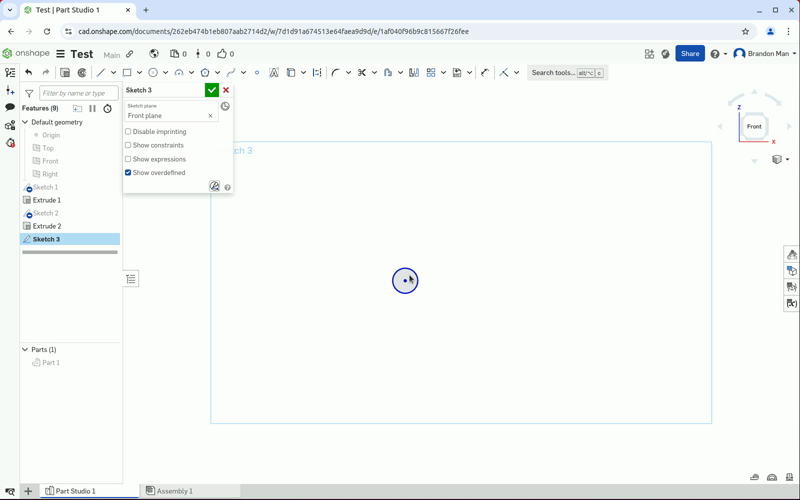
scroll(6)
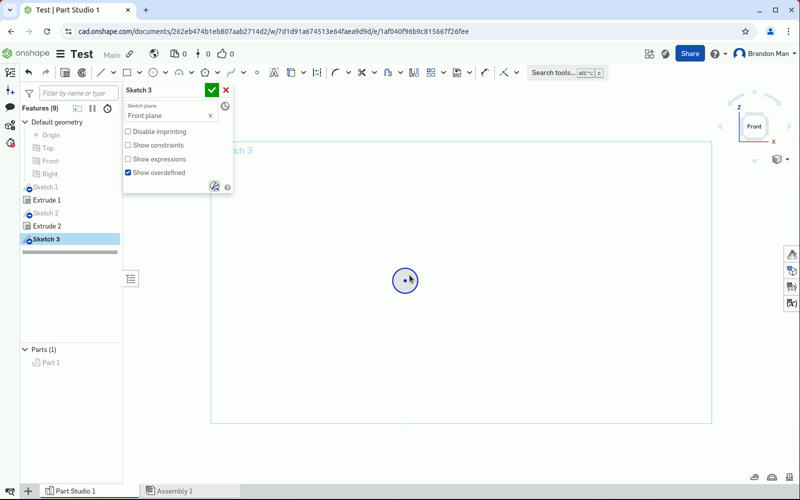
scroll(6)
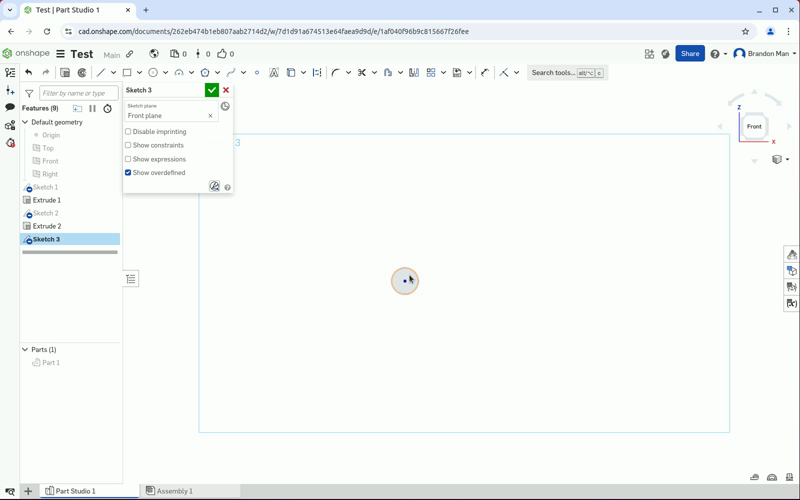
scroll(6)
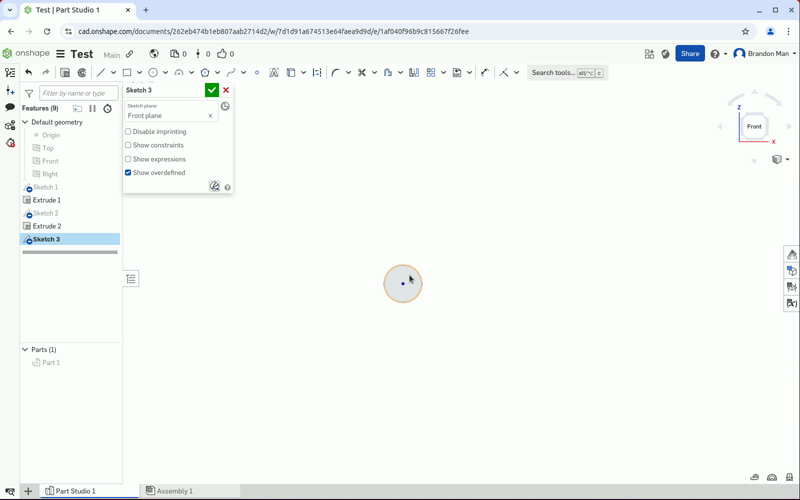
scroll(6)
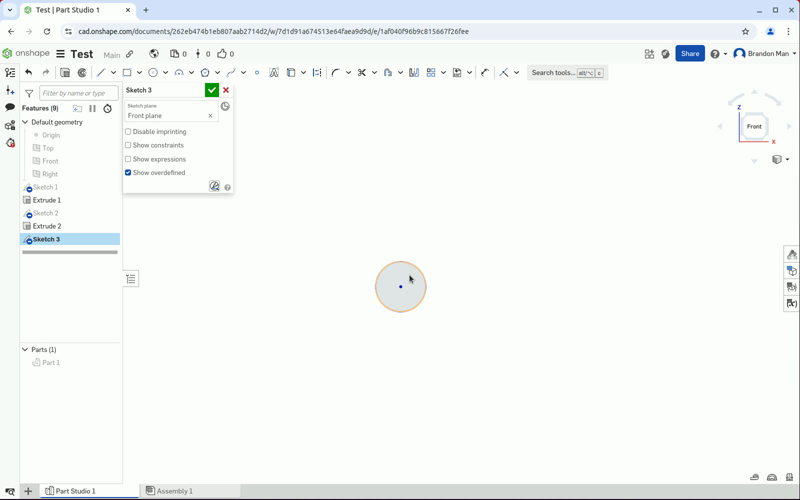
scroll(6)
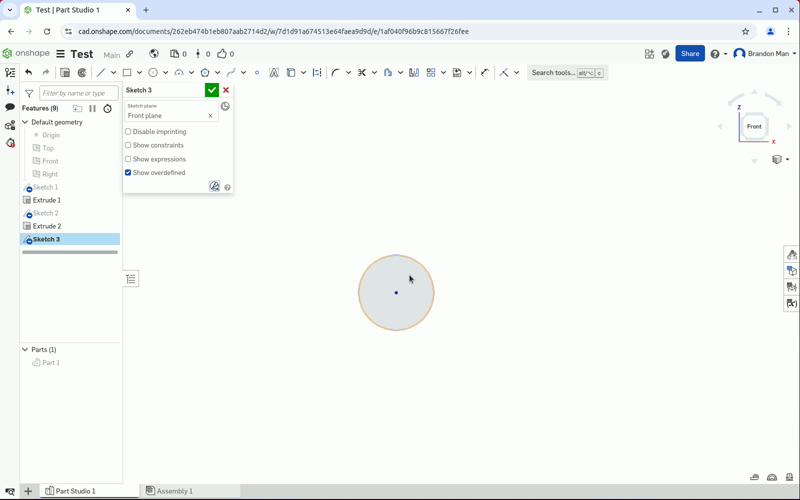
scroll(6)
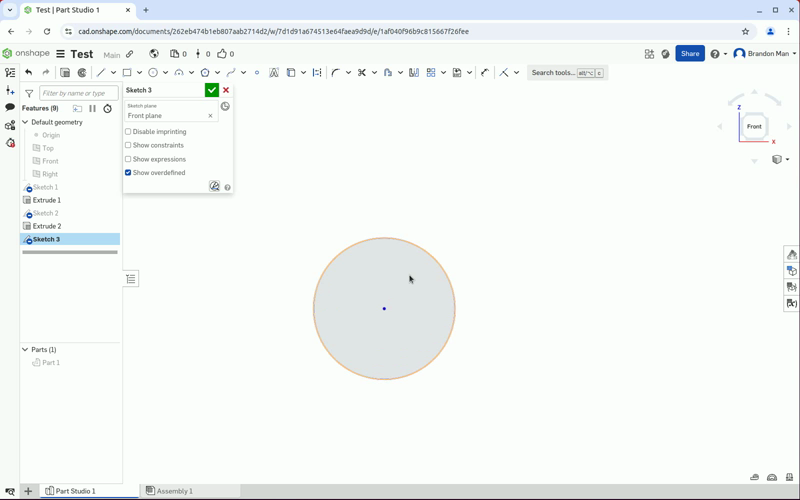
scroll(6)
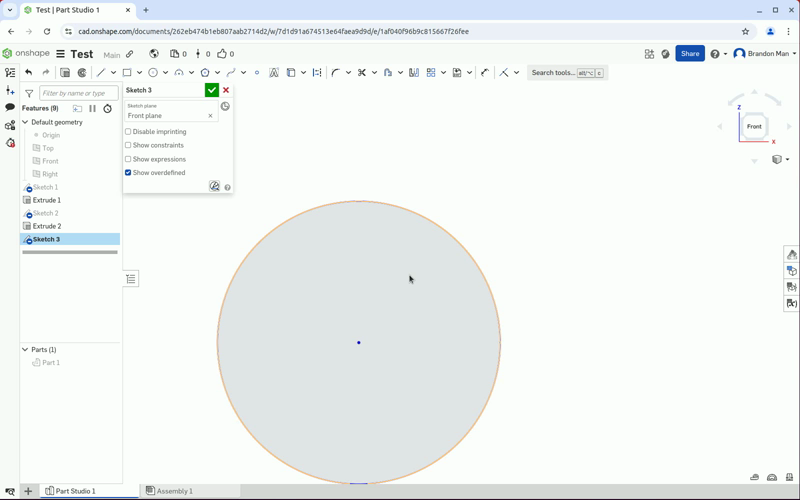
click(409, 274)
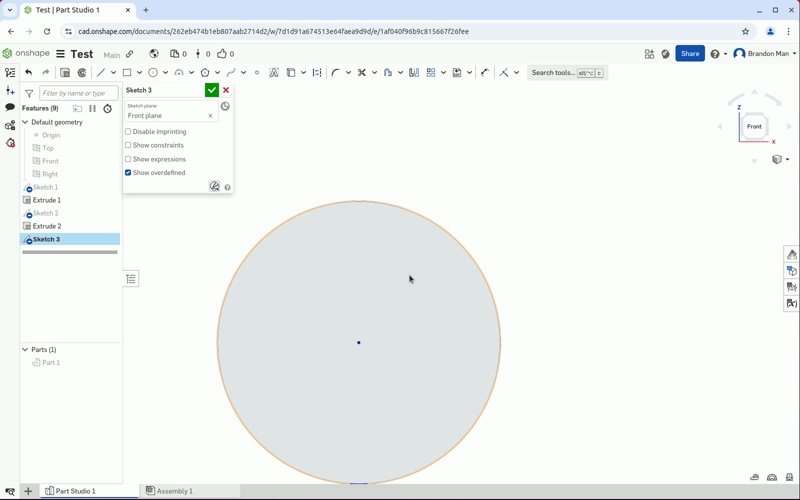
scroll(-6)
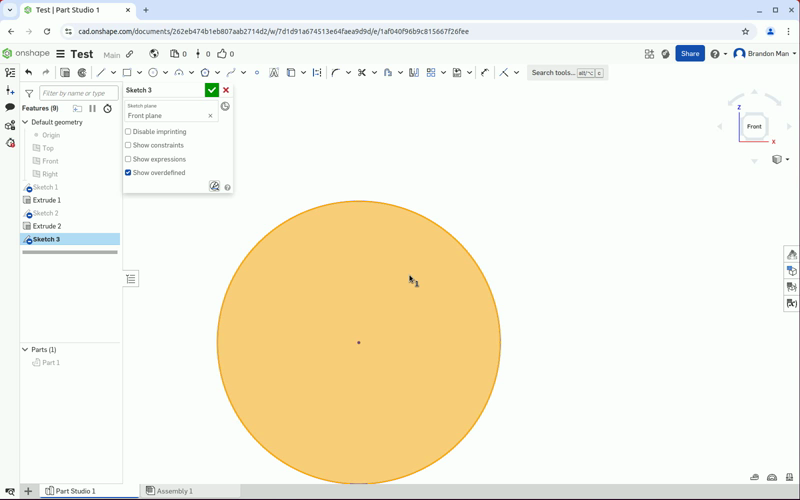
scroll(-6)
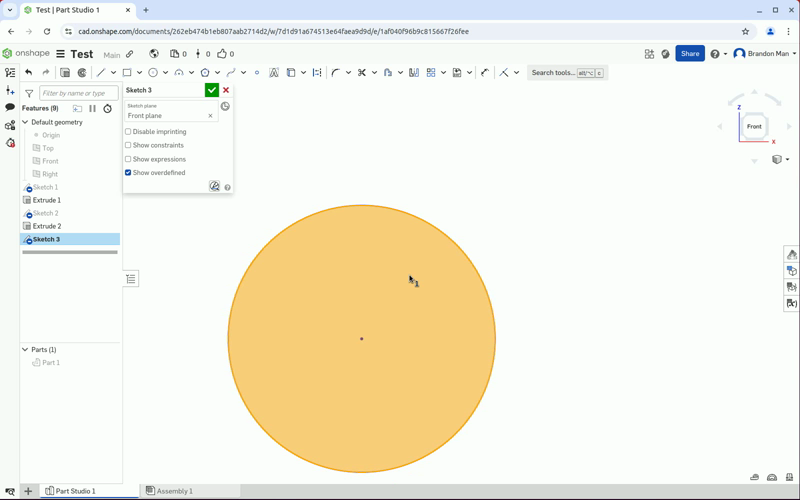
scroll(-6)
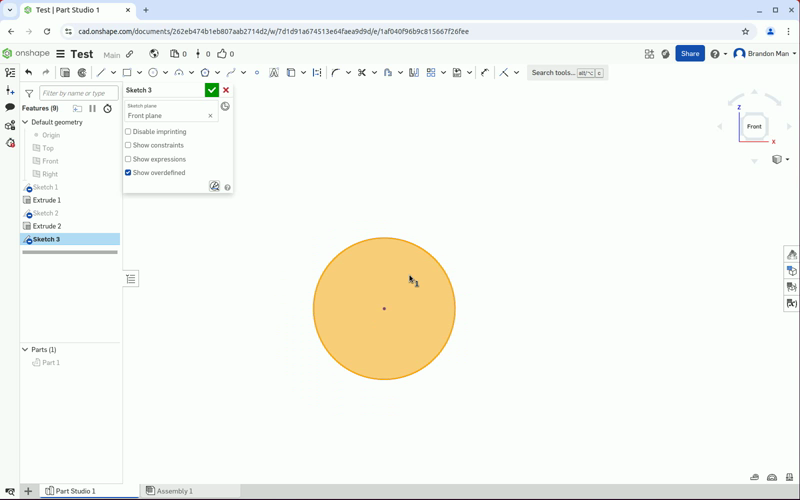
scroll(-6)
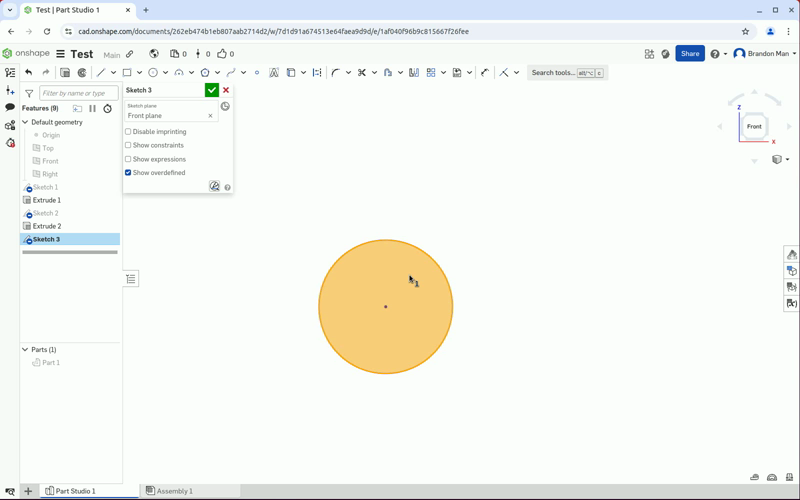
scroll(-6)
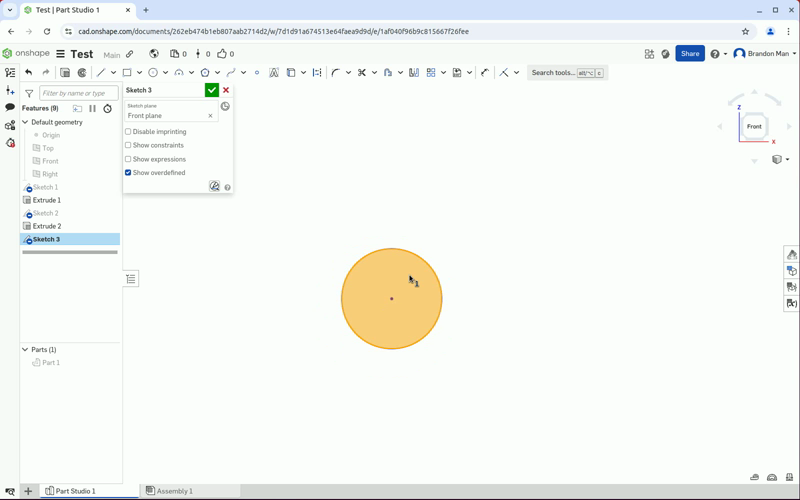
scroll(-6)
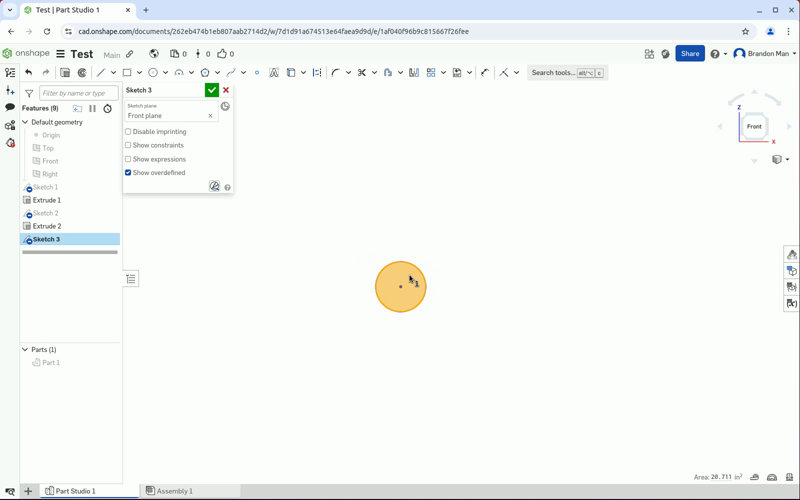
scroll(-6)
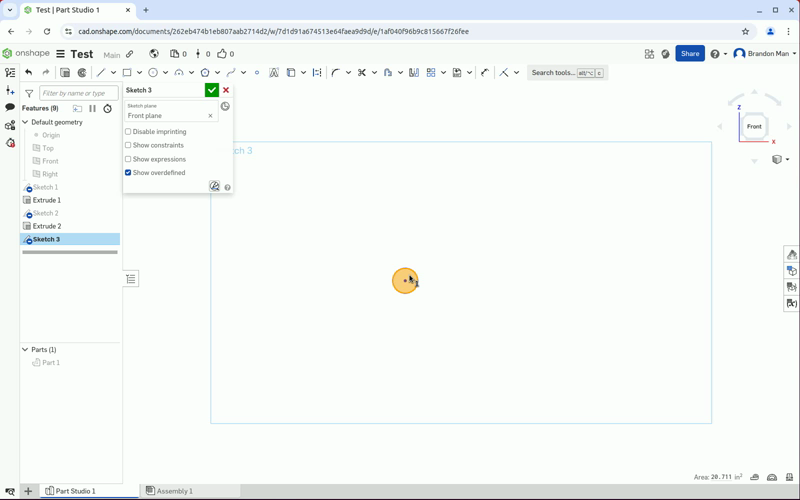
mouse_move(73, 352)
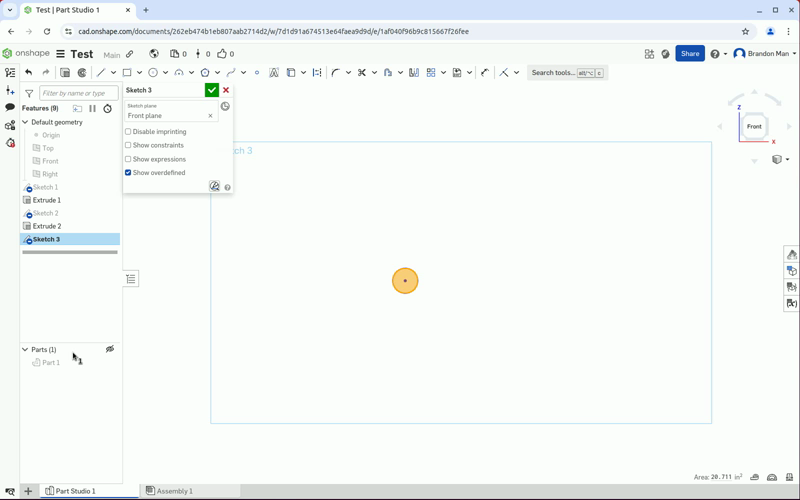
key(shift+y)
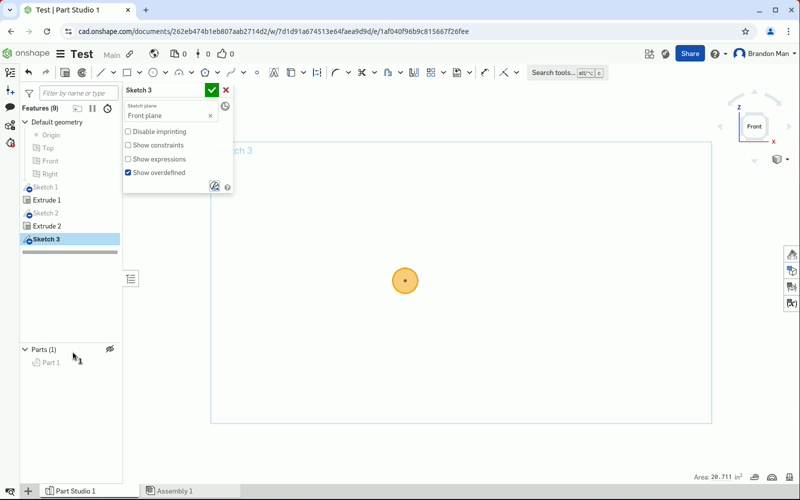
key(shift+e)
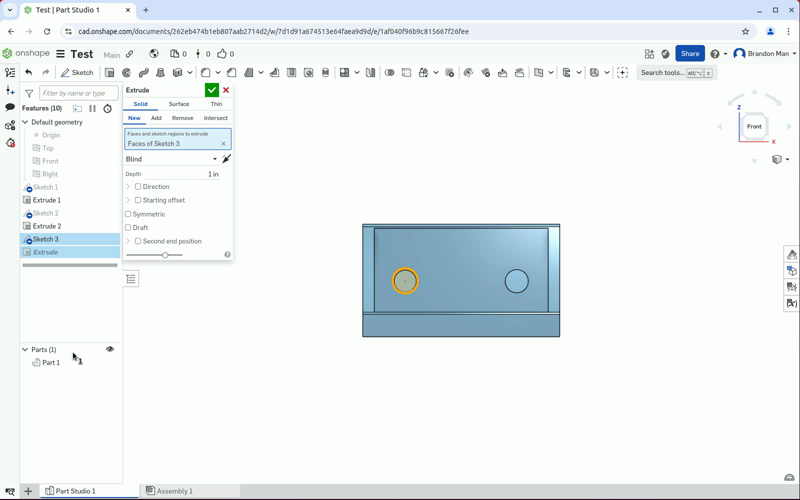
mouse_move(143, 106)
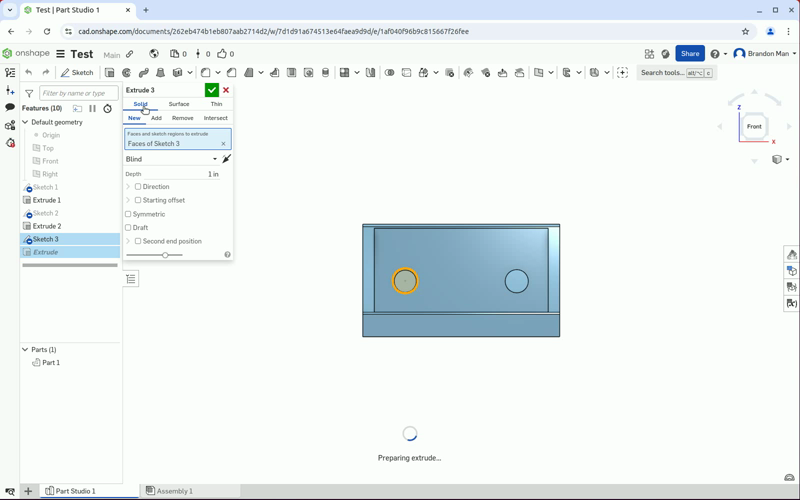
click(143, 106)
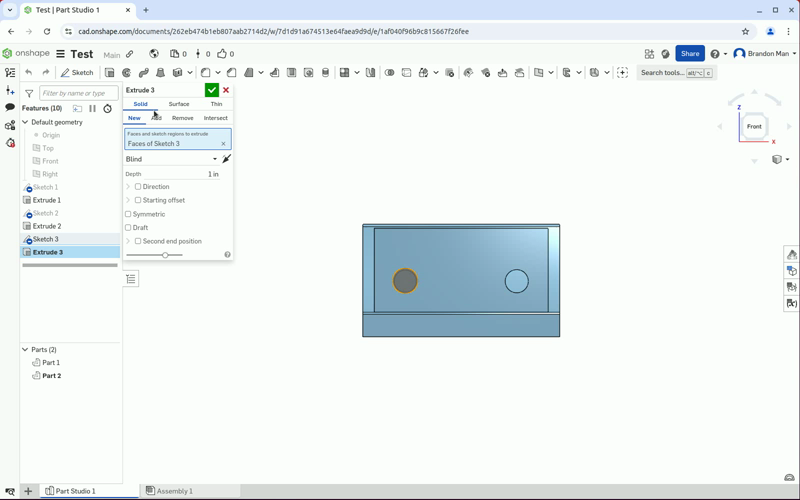
mouse_move(186, 120)
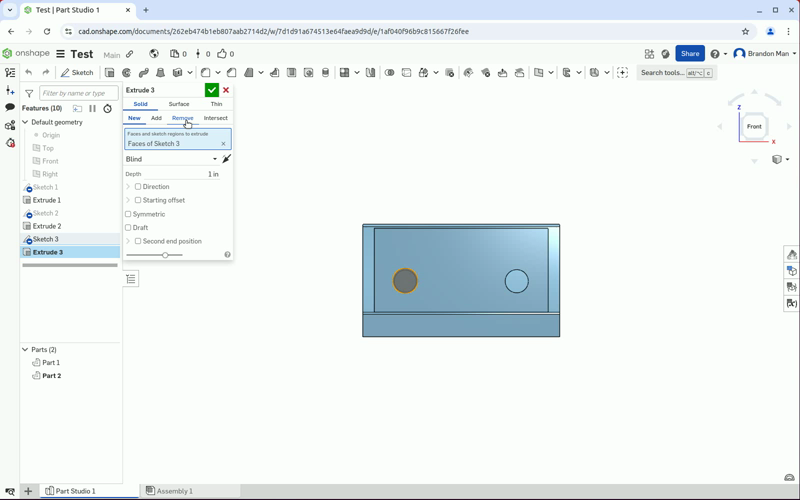
click(186, 120)
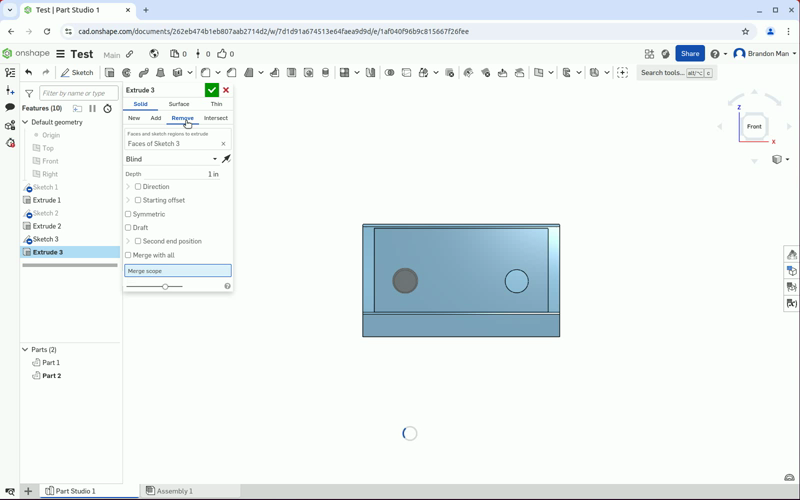
key(tab, 4)
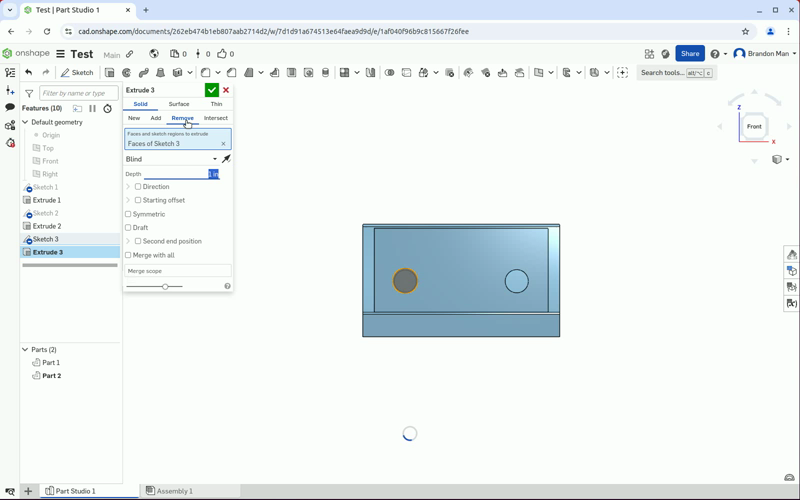
text(17.813)
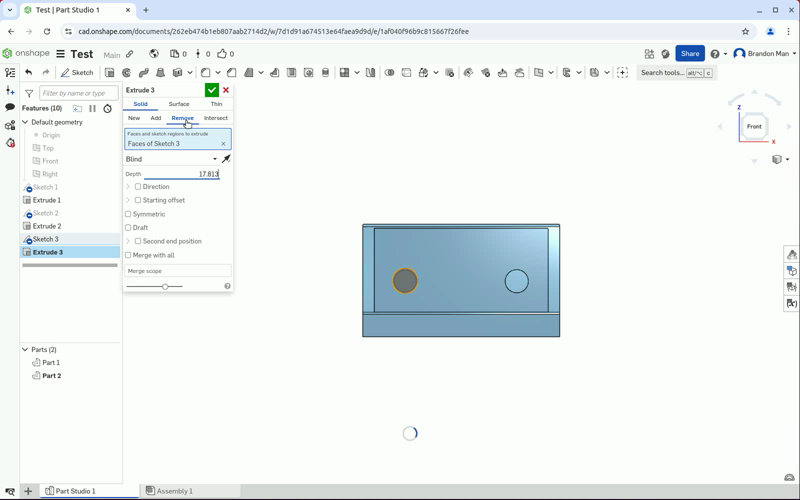
key(tab, 6)
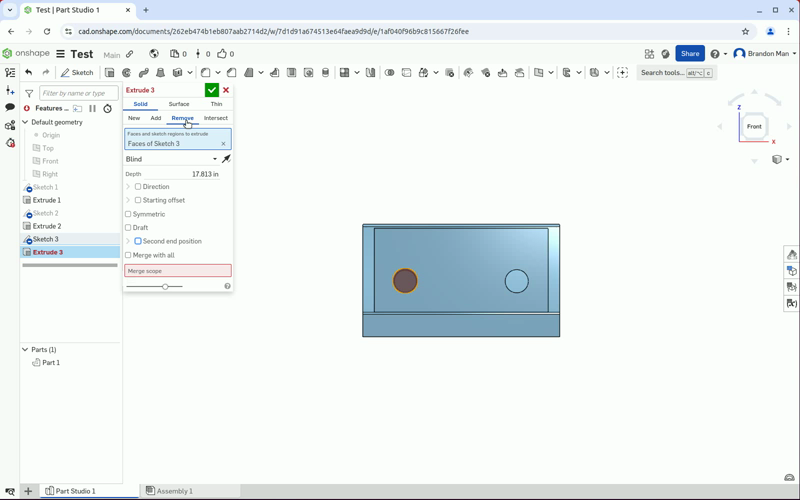
key(space)
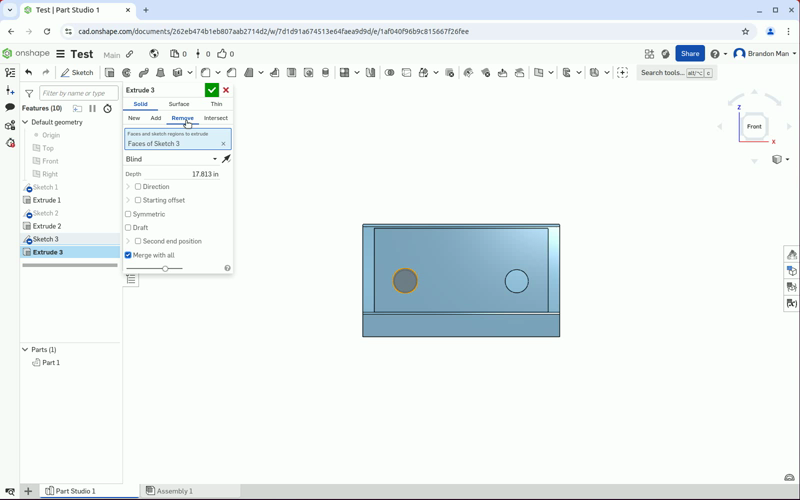
key(enter)
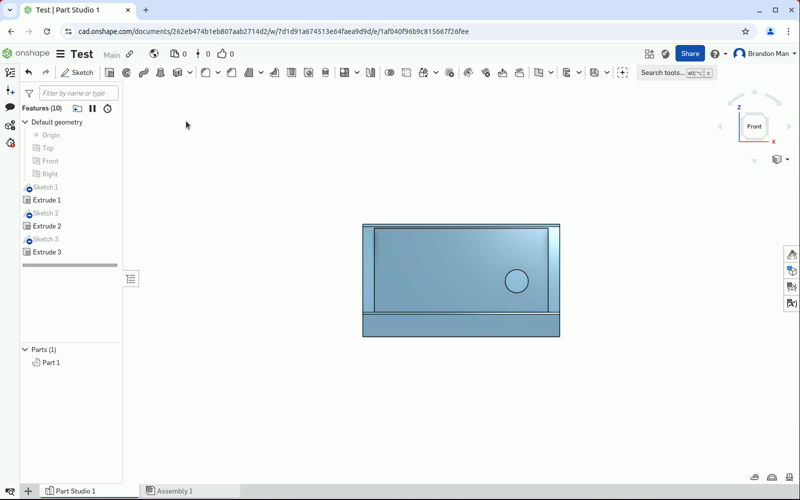
key(shift+h)
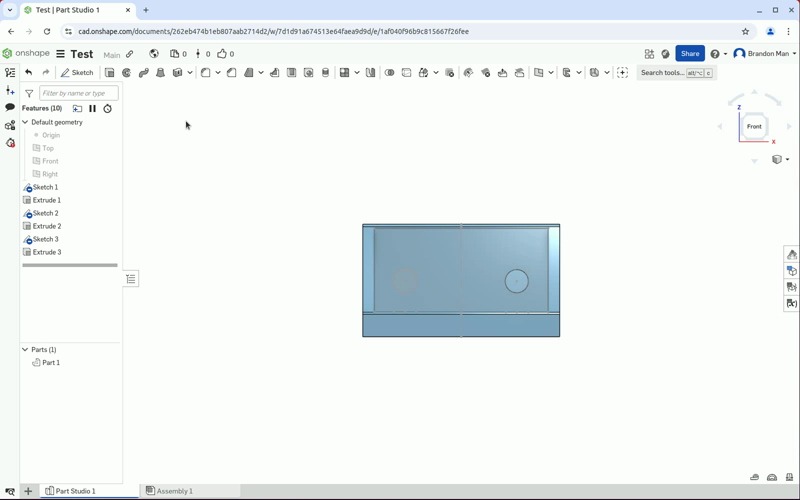
key(shift+h)
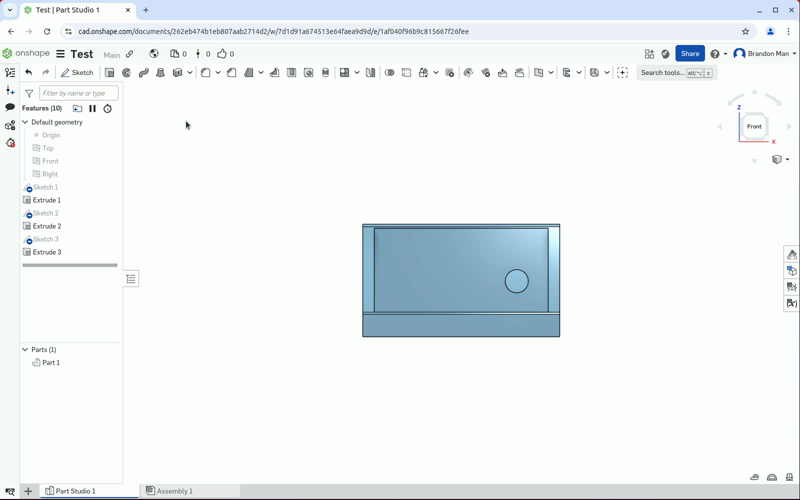
mouse_move(73, 189)
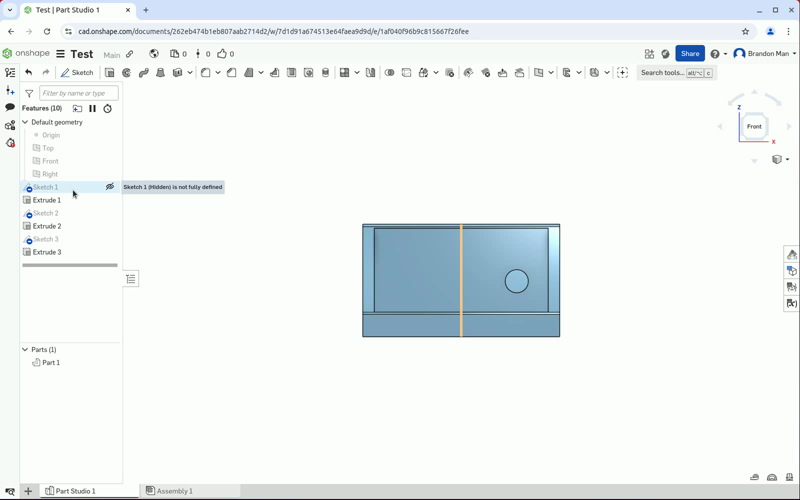
click(73, 189)
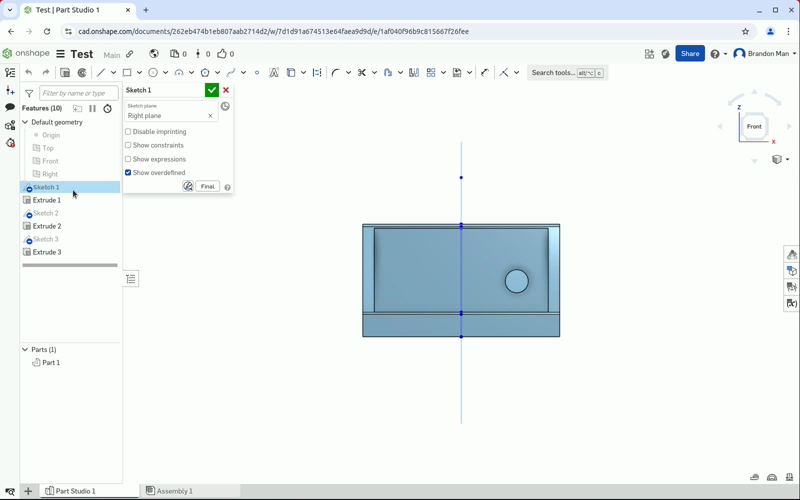
mouse_move(229, 92)
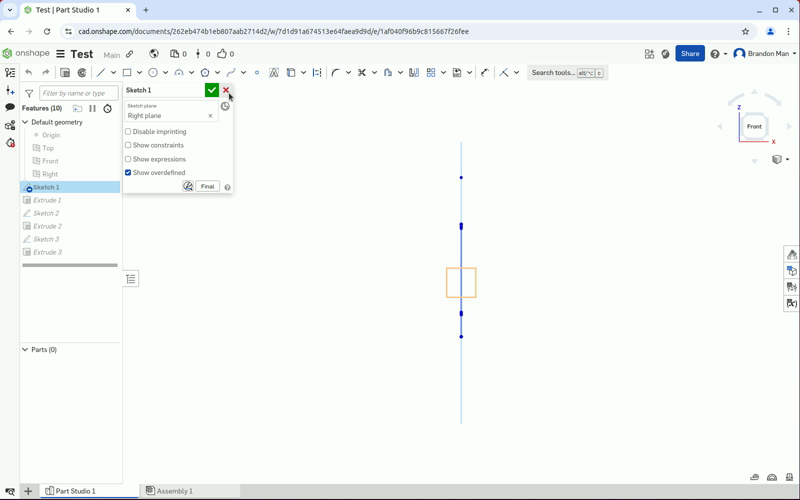
click(229, 92)
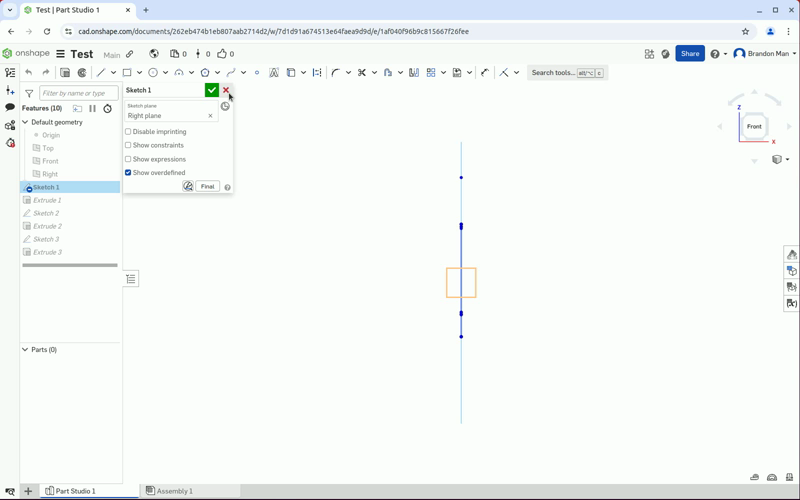
key(shift+s)
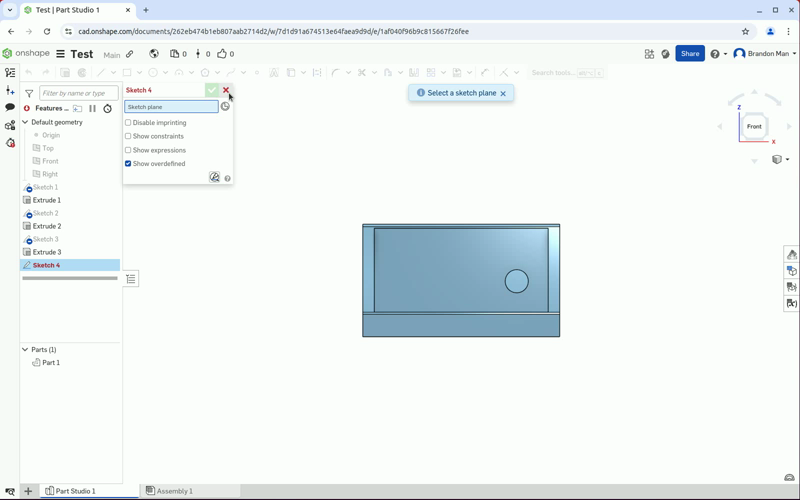
mouse_move(73, 163)
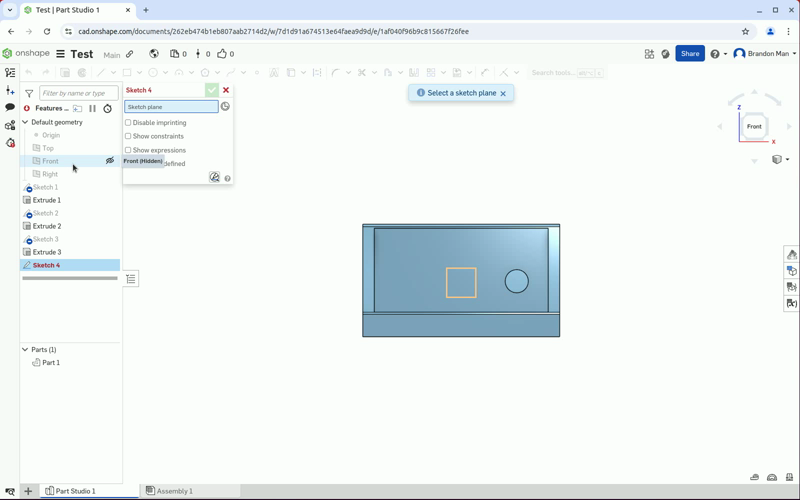
click(73, 163)
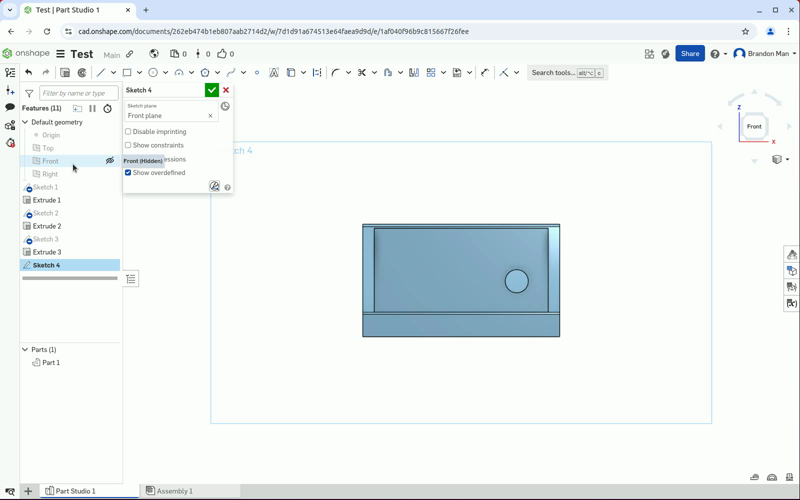
mouse_move(73, 352)
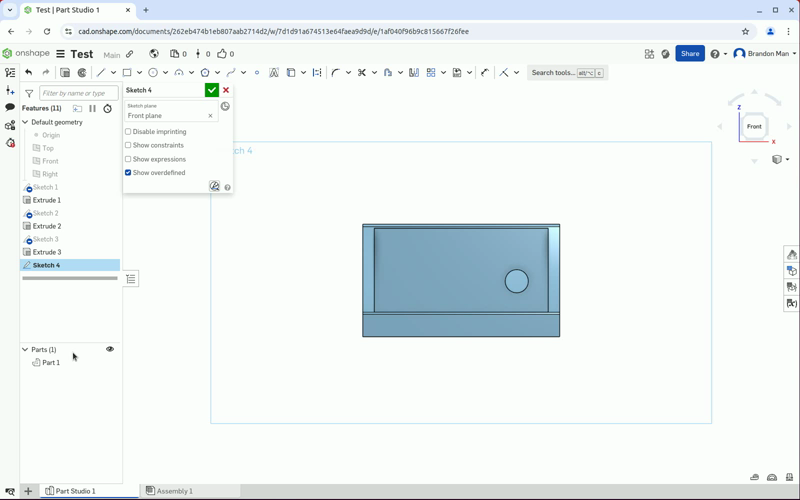
key(y)
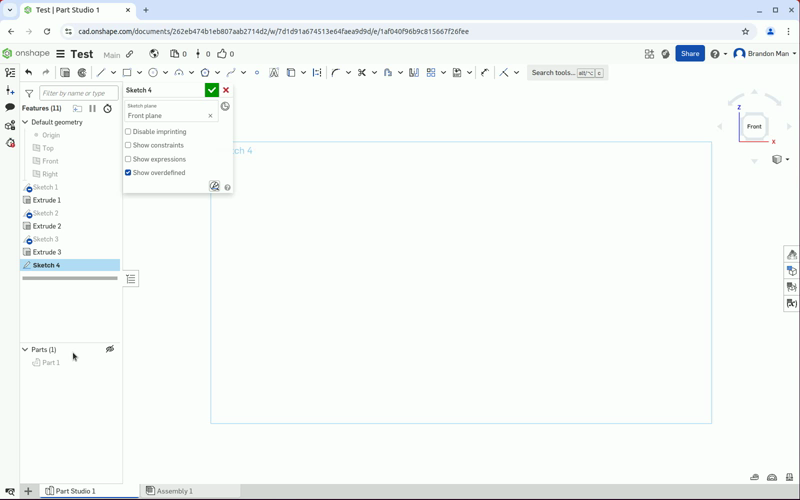
key(c)
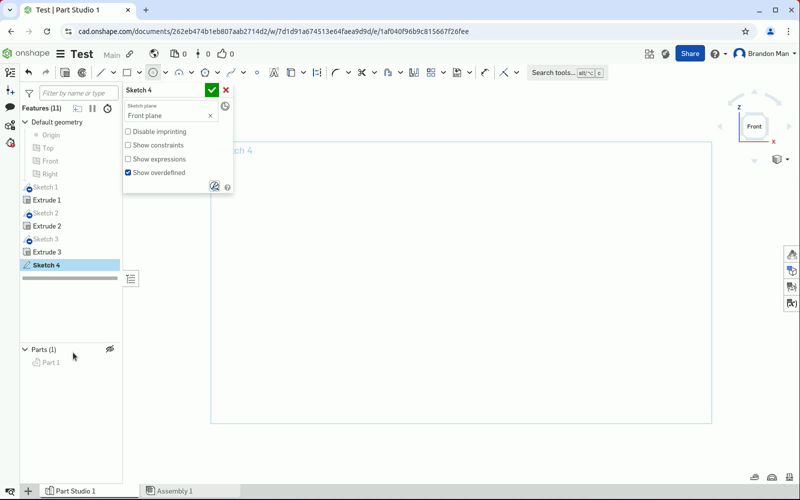
key_down(shift)
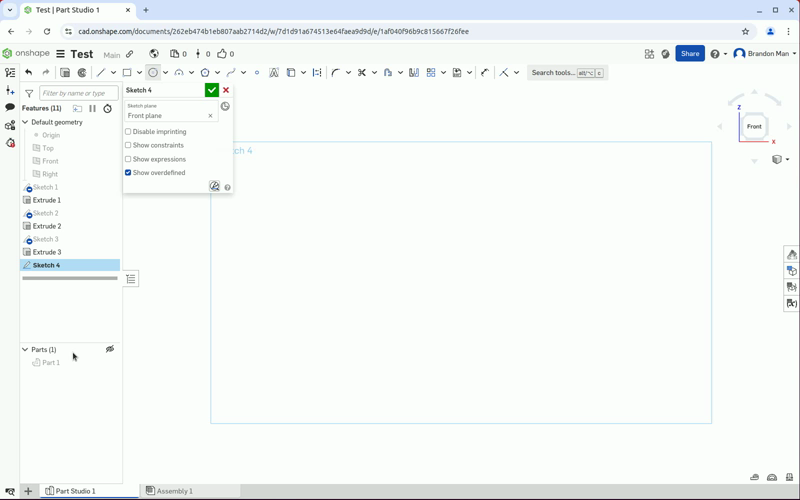
mouse_move(517, 280)
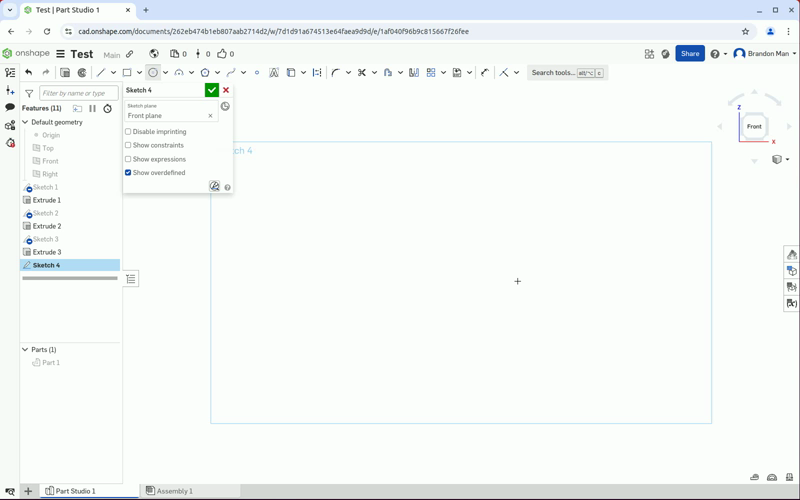
click(517, 280)
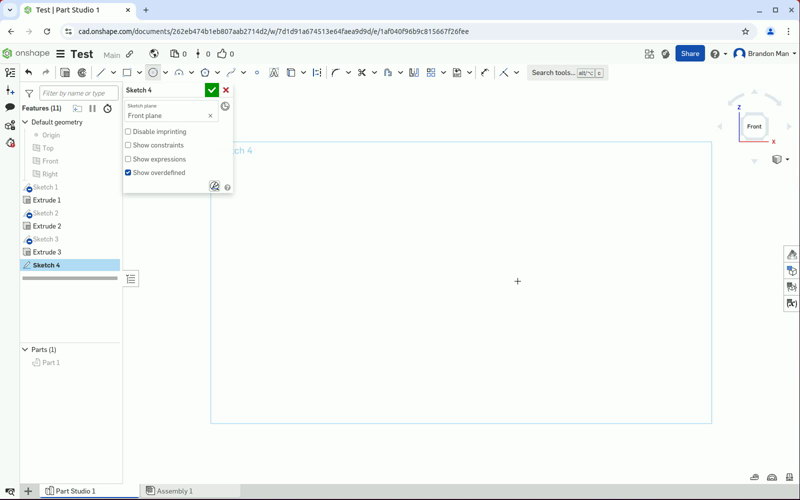
key_up(shift)
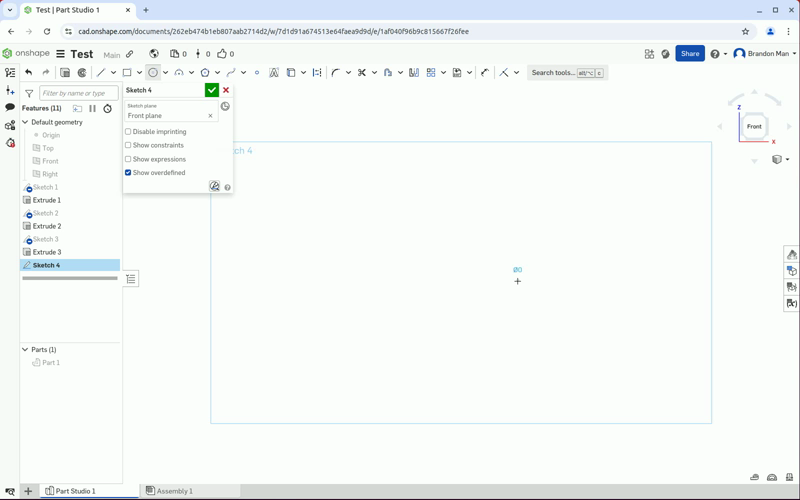
mouse_move(530, 280)
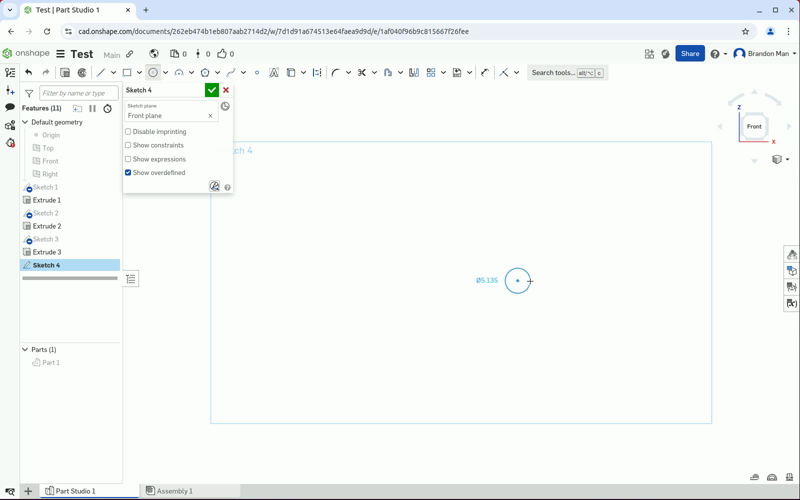
click(530, 280)
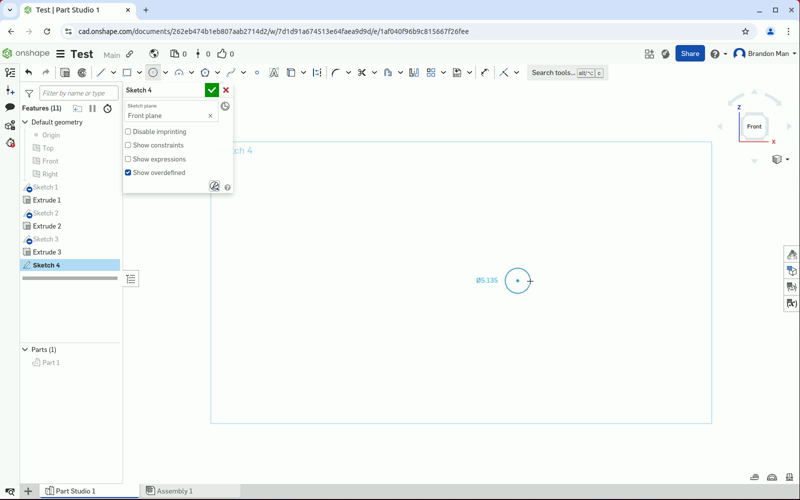
key(esc)
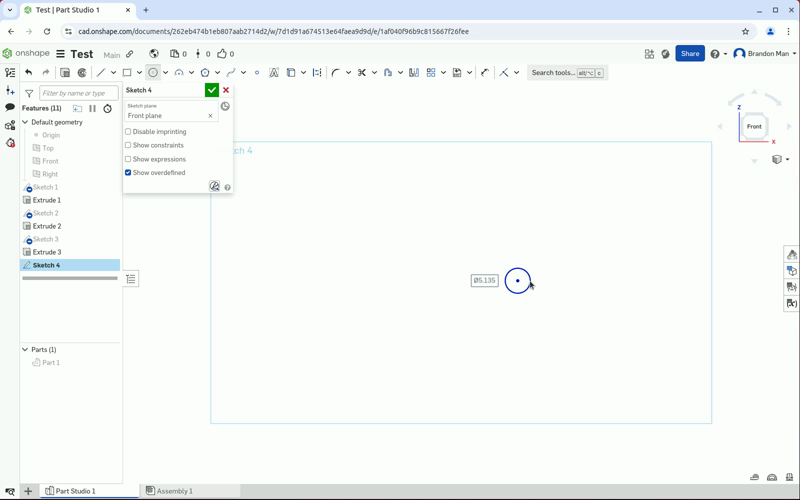
mouse_move(523, 280)
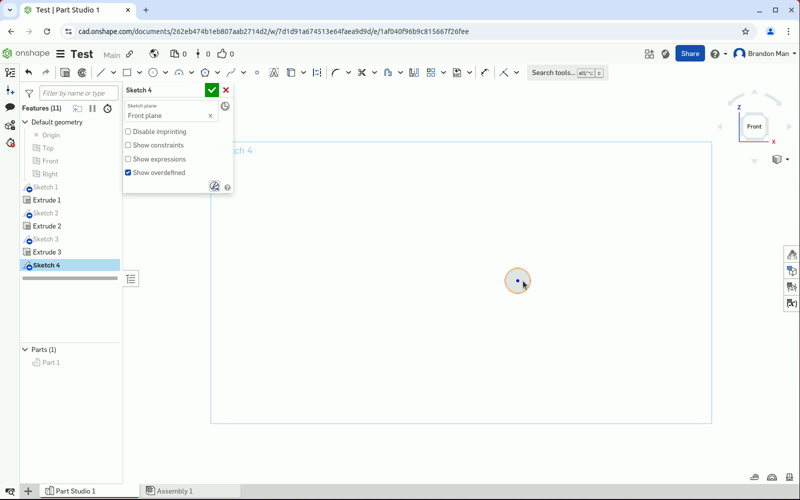
scroll(6)
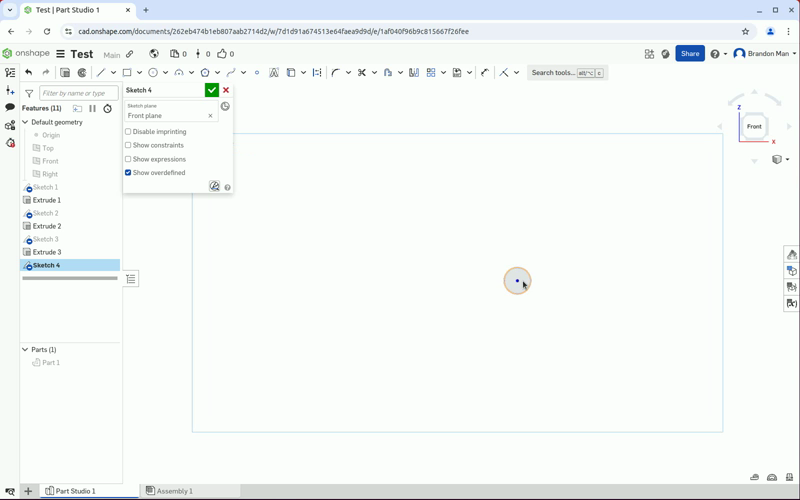
scroll(6)
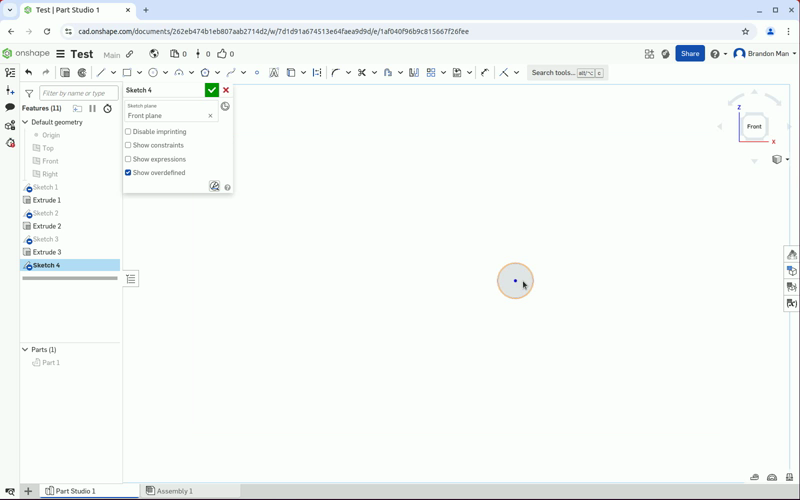
scroll(6)
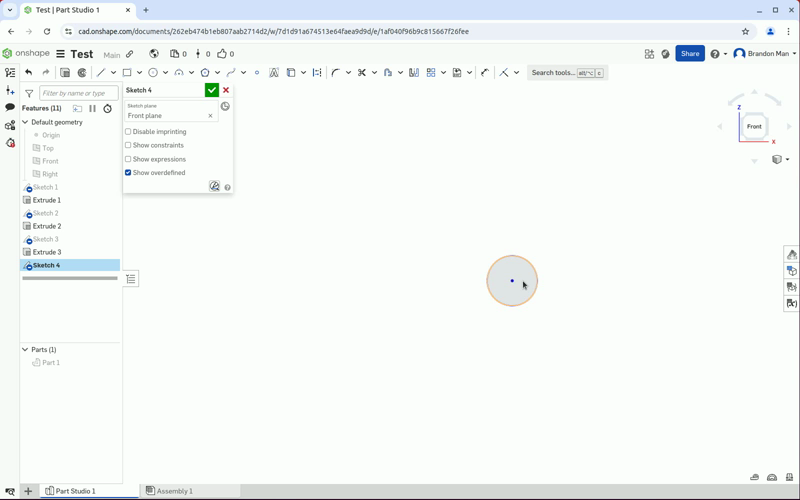
scroll(6)
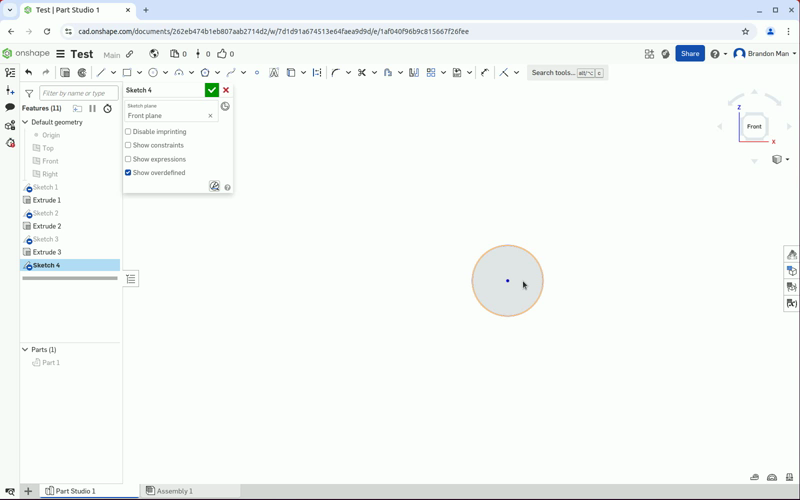
scroll(6)
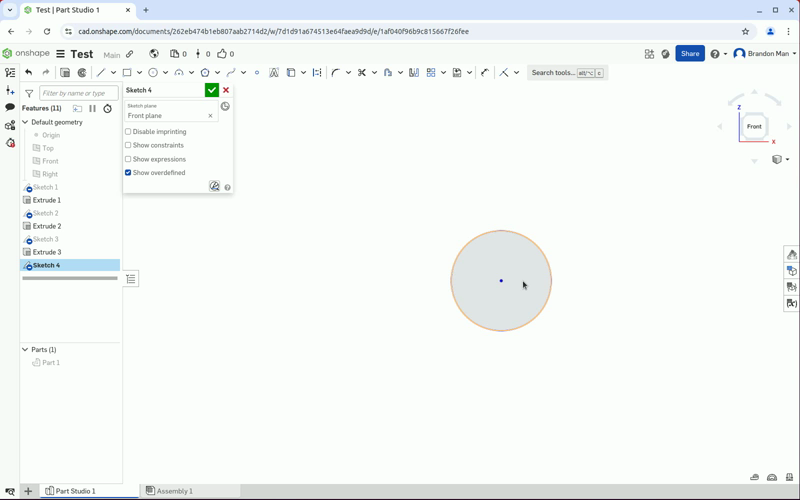
scroll(6)
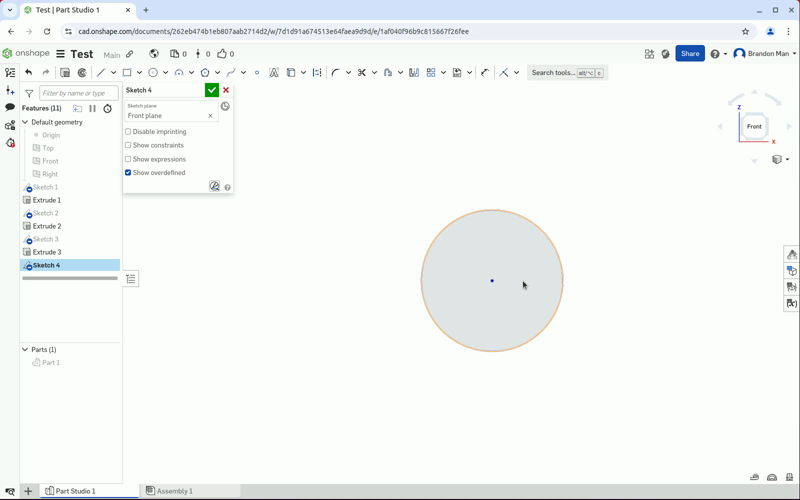
scroll(6)
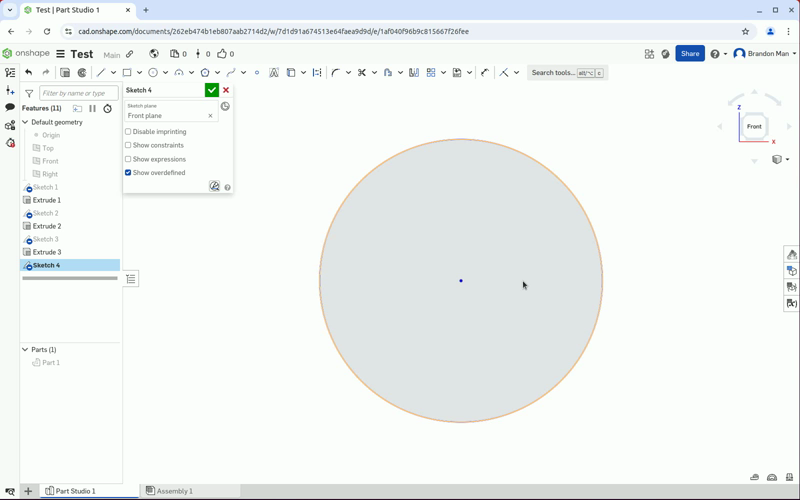
click(523, 280)
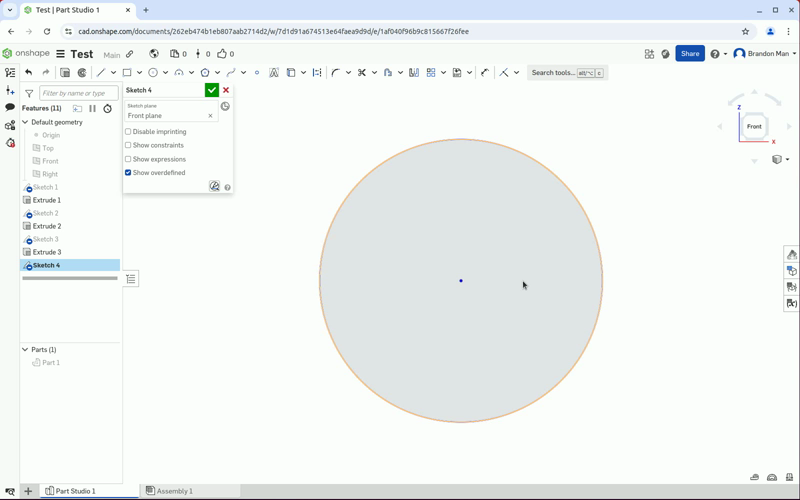
scroll(-6)
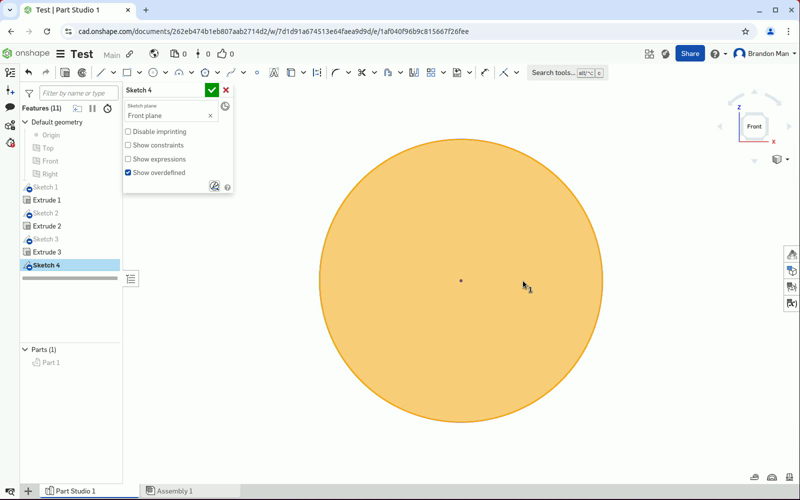
scroll(-6)
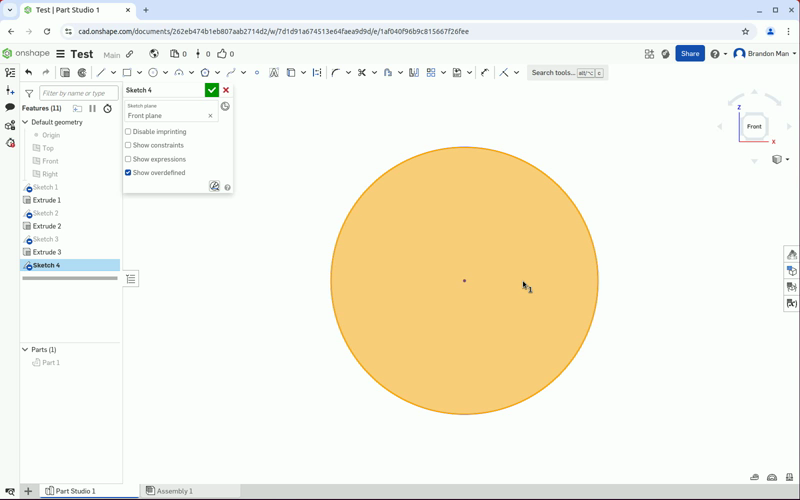
scroll(-6)
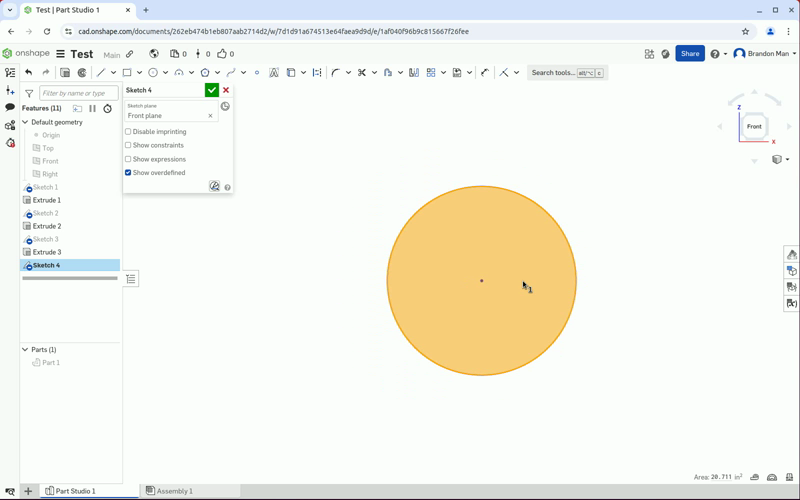
scroll(-6)
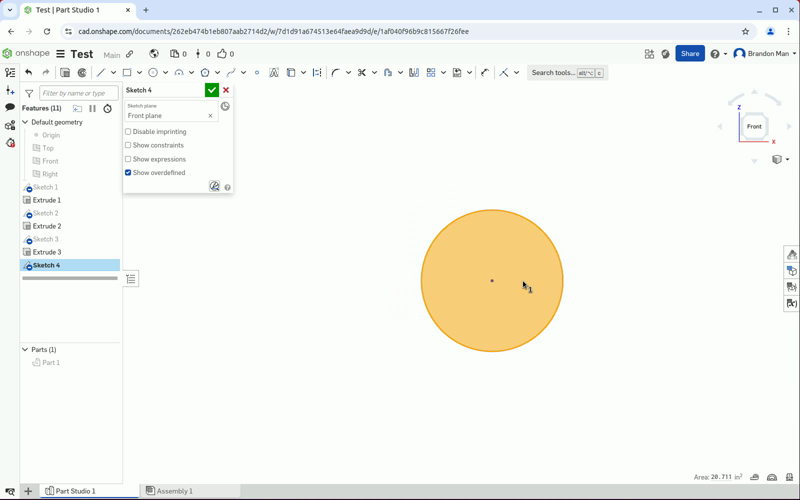
scroll(-6)
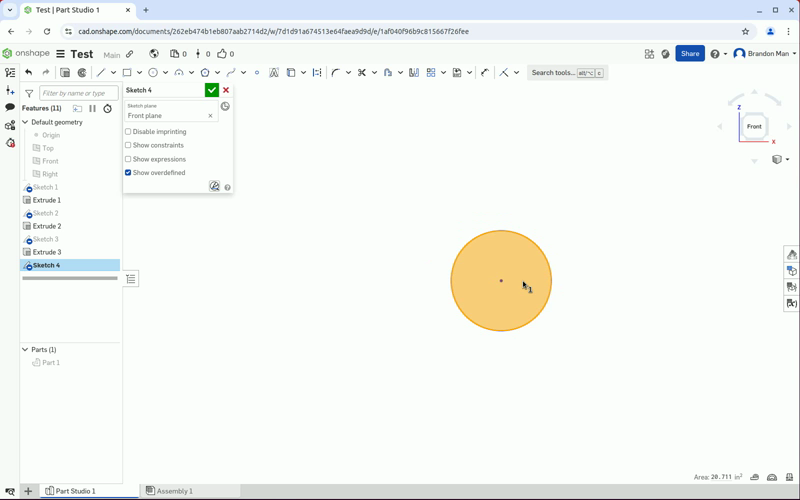
scroll(-6)
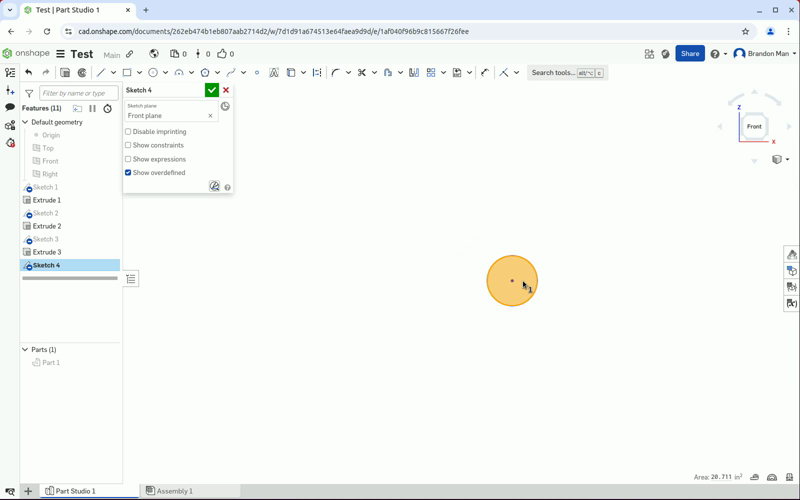
scroll(-6)
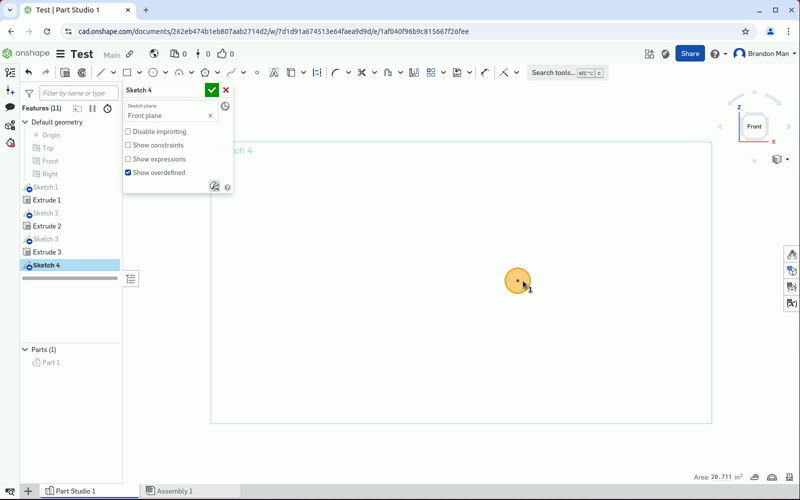
mouse_move(73, 352)
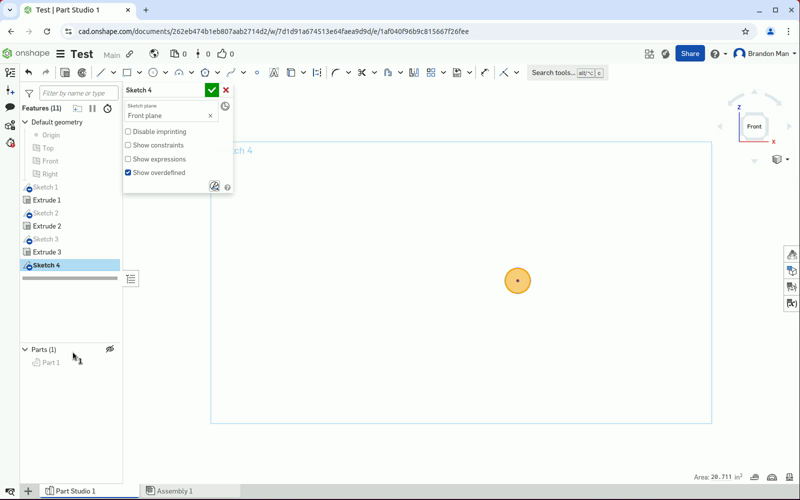
key(shift+y)
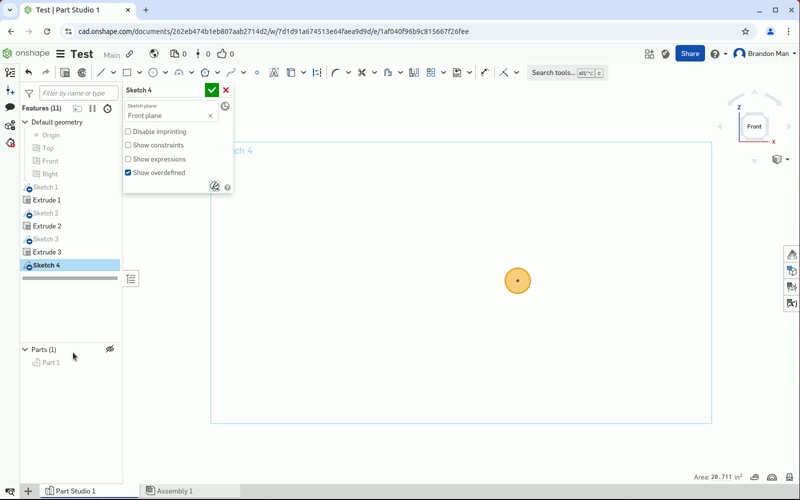
key(shift+e)
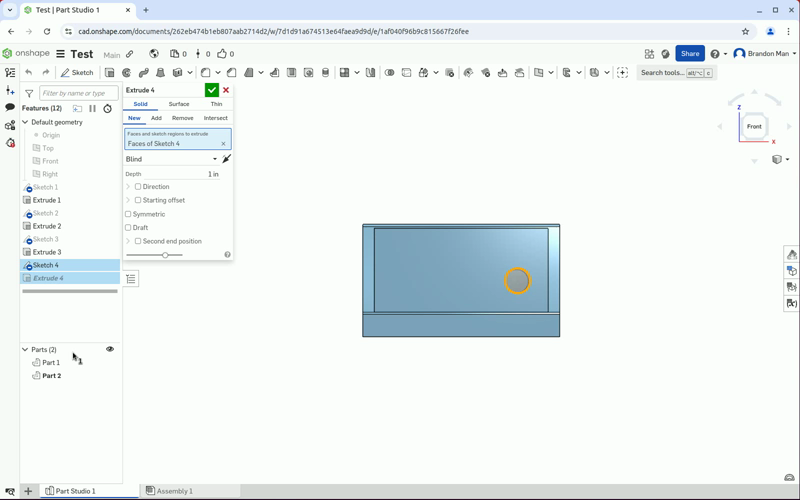
mouse_move(143, 106)
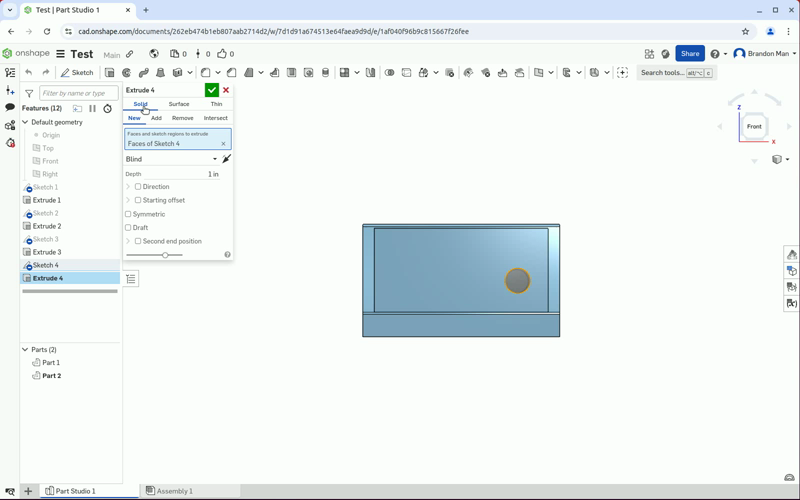
click(143, 106)
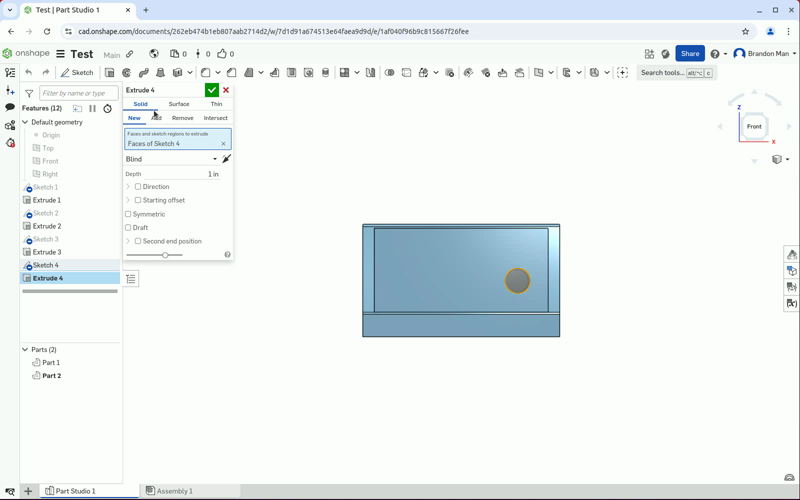
mouse_move(186, 120)
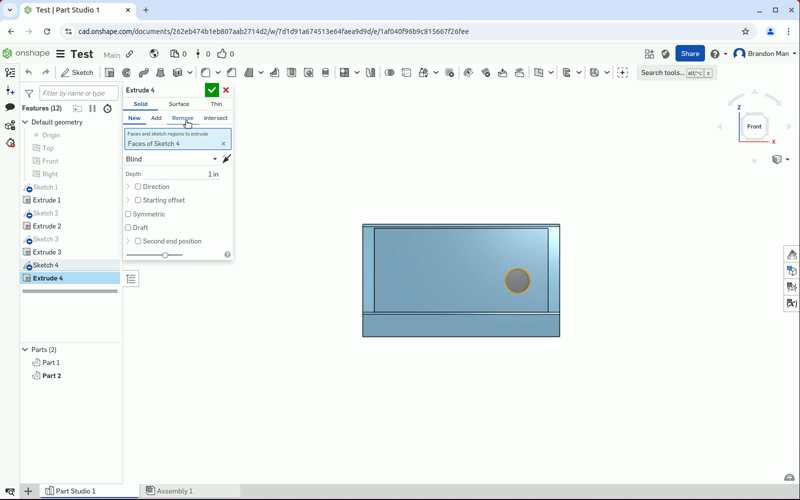
click(186, 120)
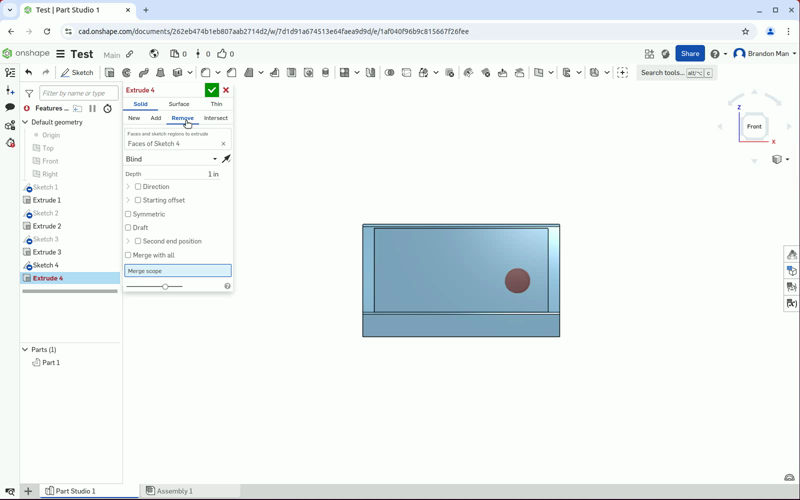
key(tab, 4)
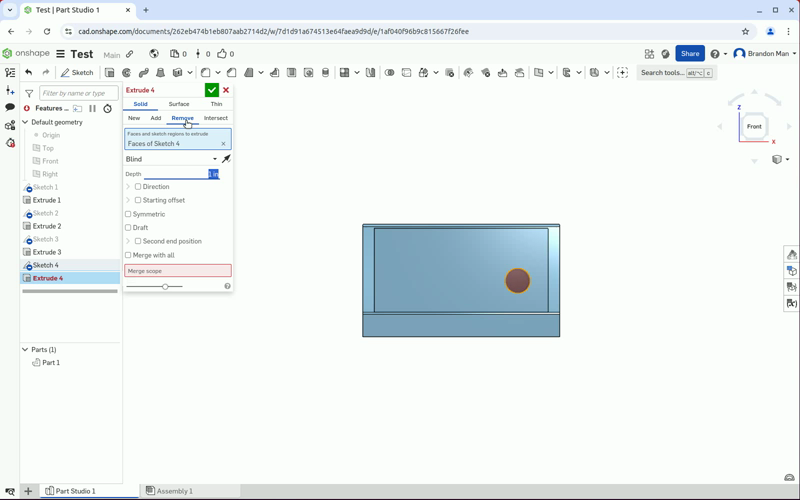
text(17.813)
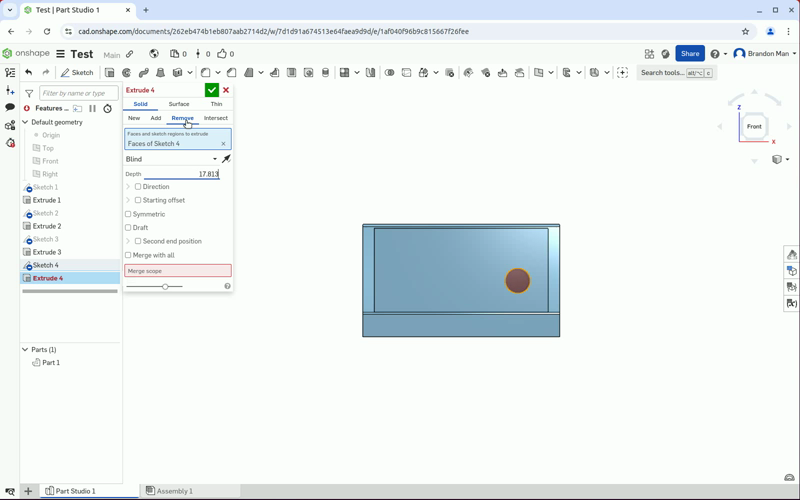
key(tab, 6)
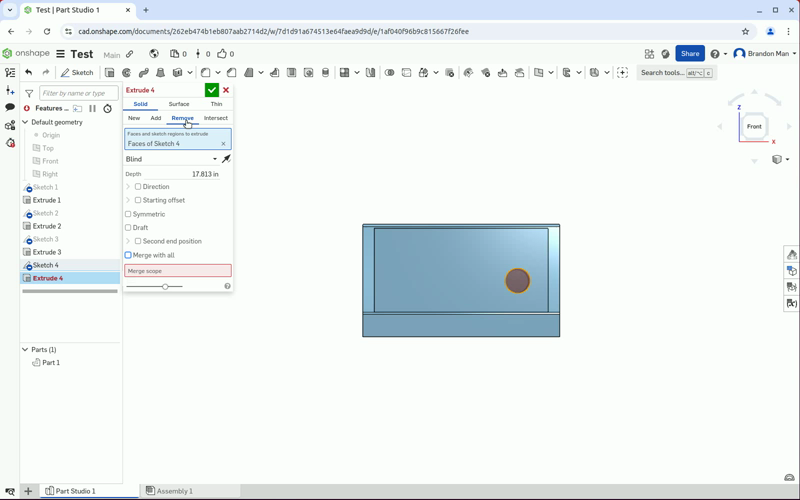
key(space)
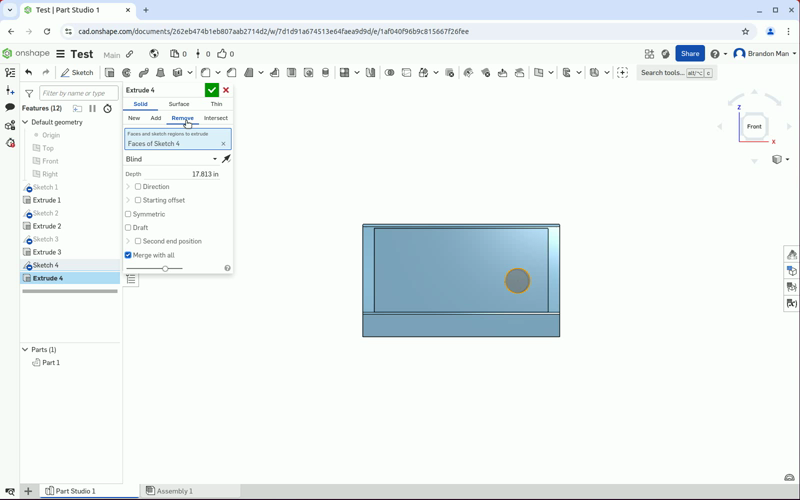
key(enter)
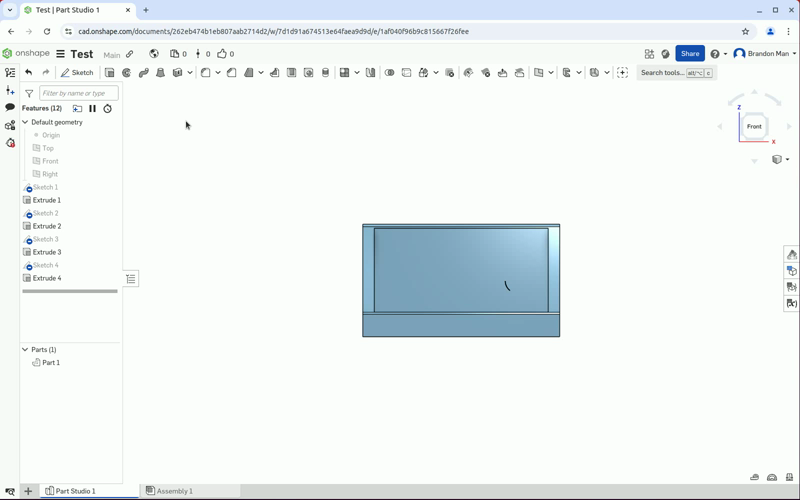
key(shift+h)
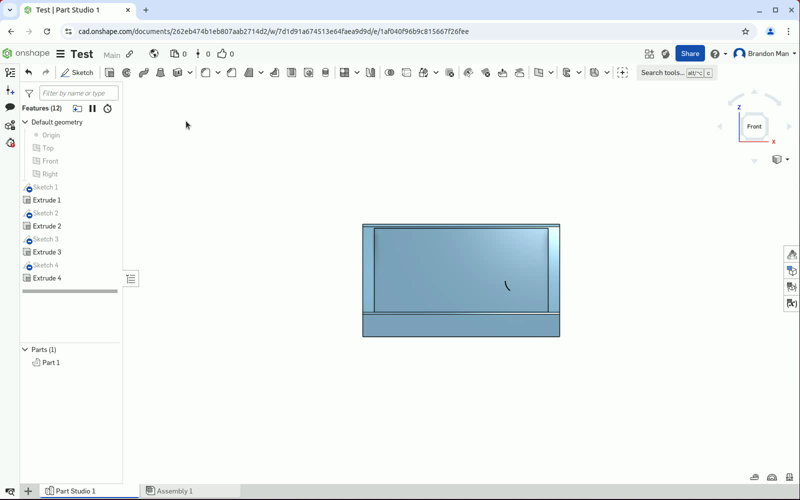
key(shift+h)
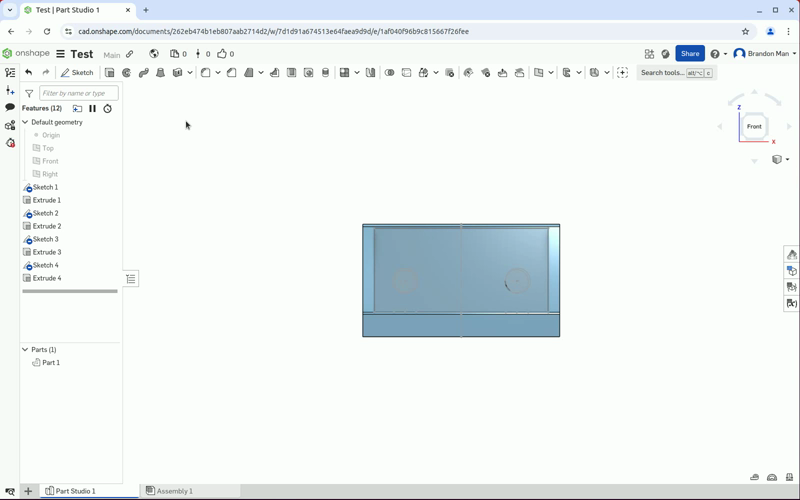
key(shift+7)
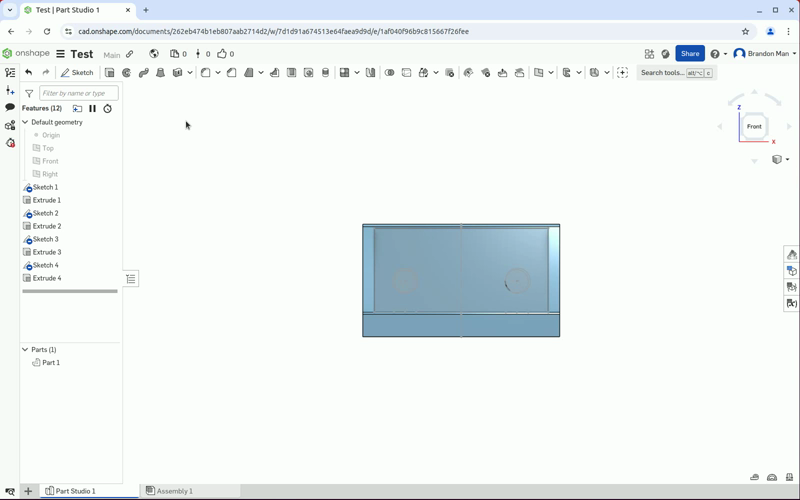
key(left, 2)
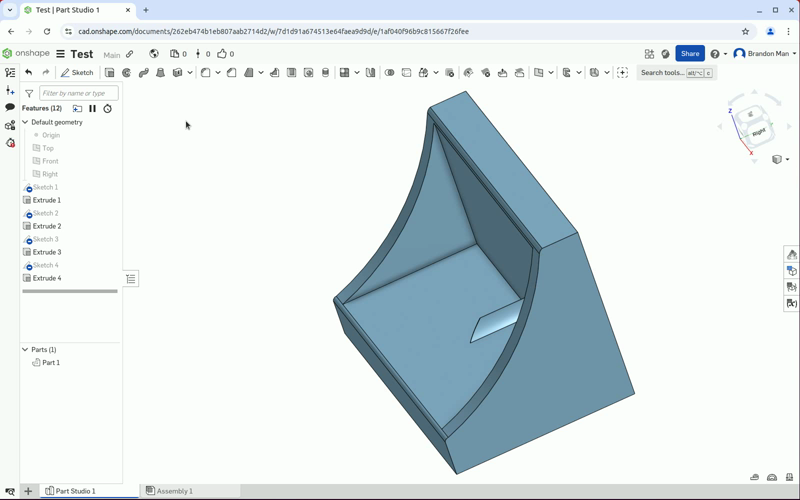
key(down, 2)
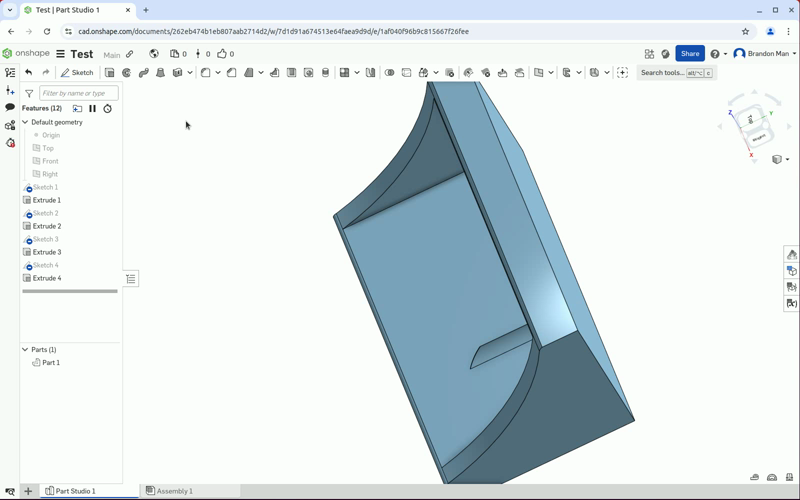
key(up, 2)
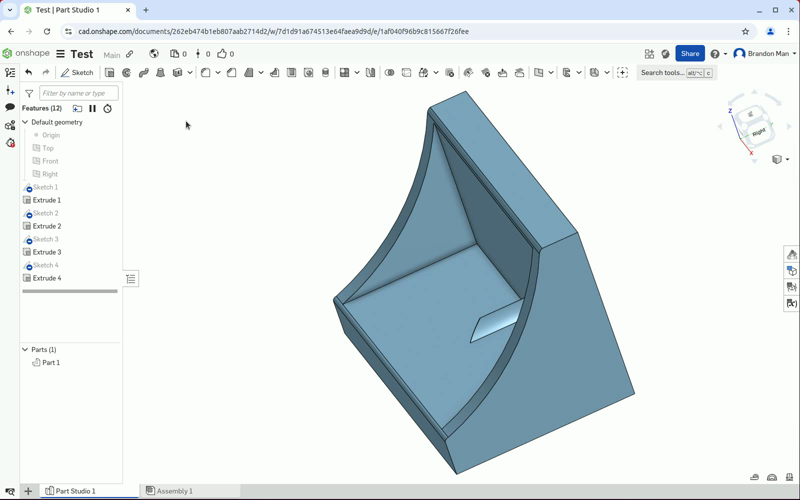
key(right, 2)
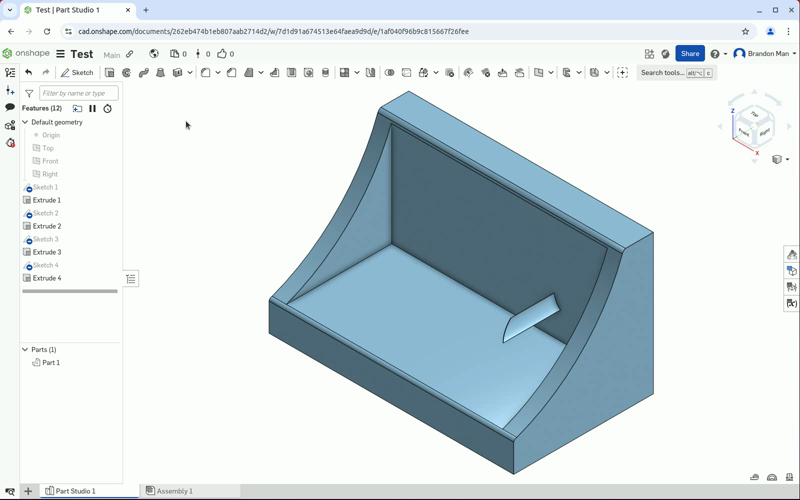
mouse_move(73, 189)
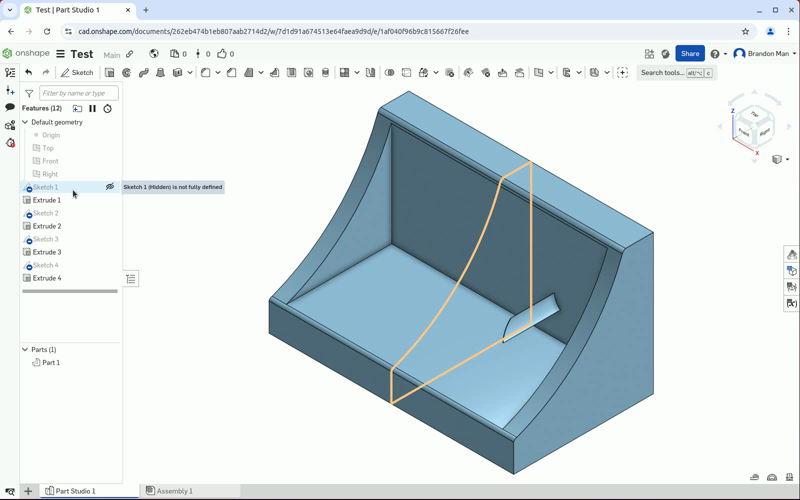
click(73, 189)